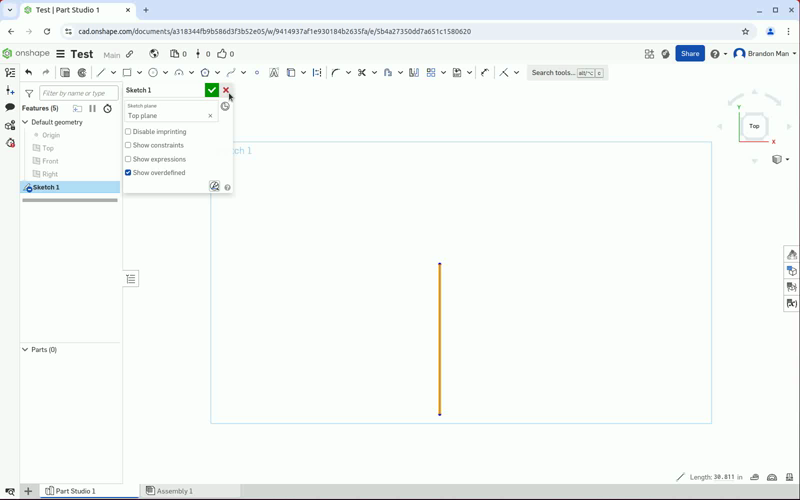
key(shift+h)
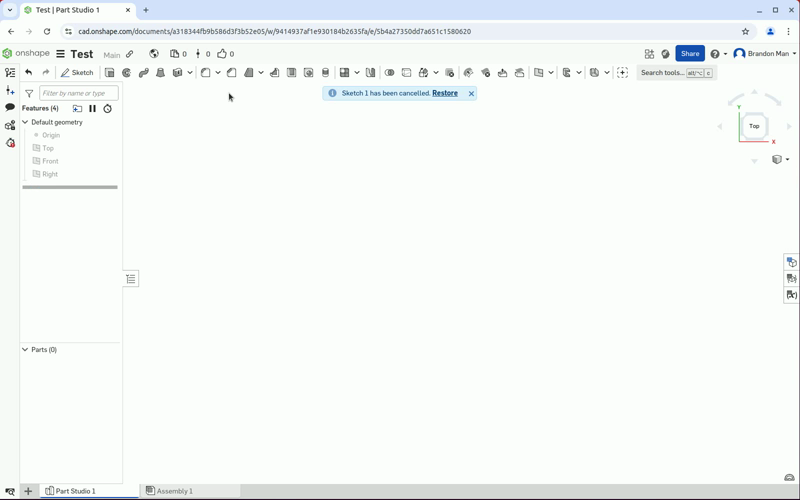
mouse_move(73, 352)
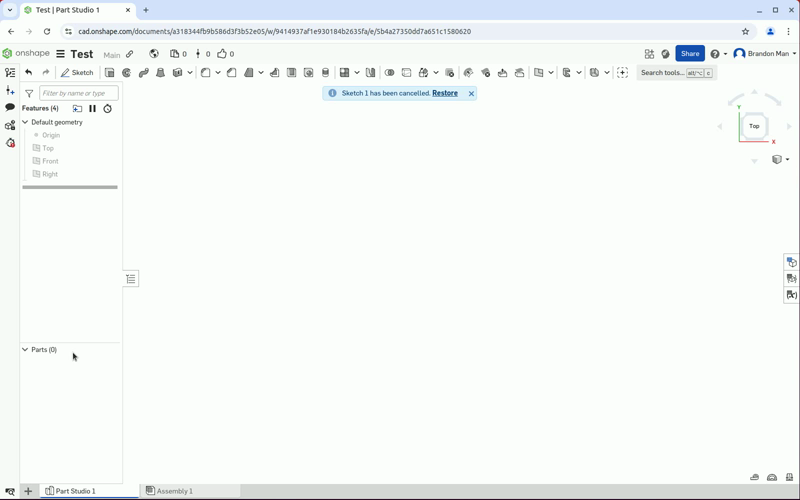
key(y)
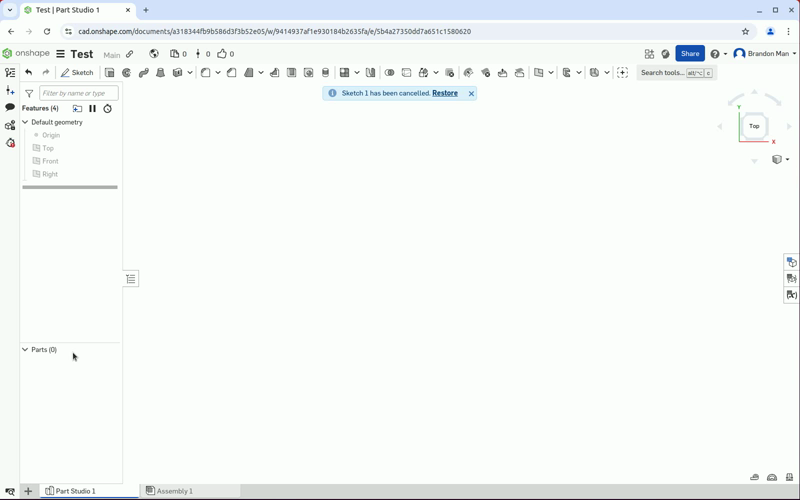
key(shift+p)
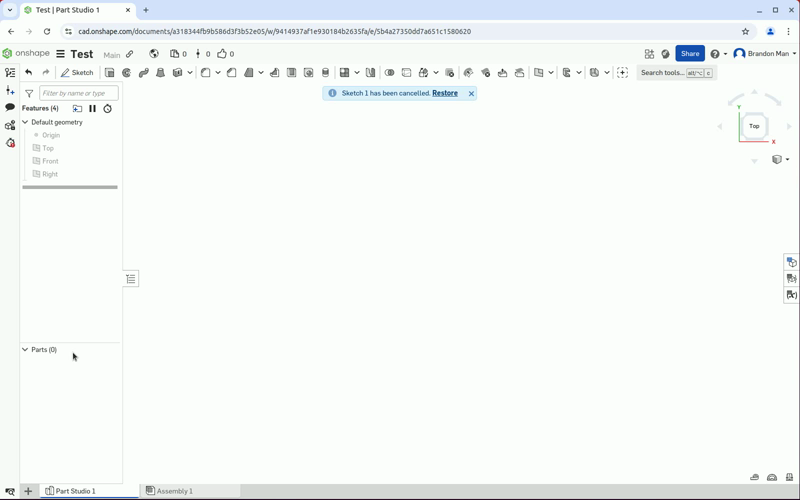
key(space)
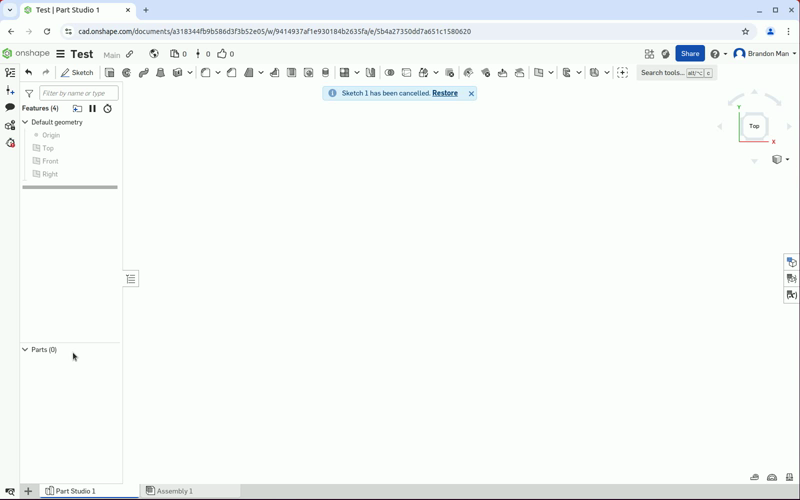
key_down(shift)
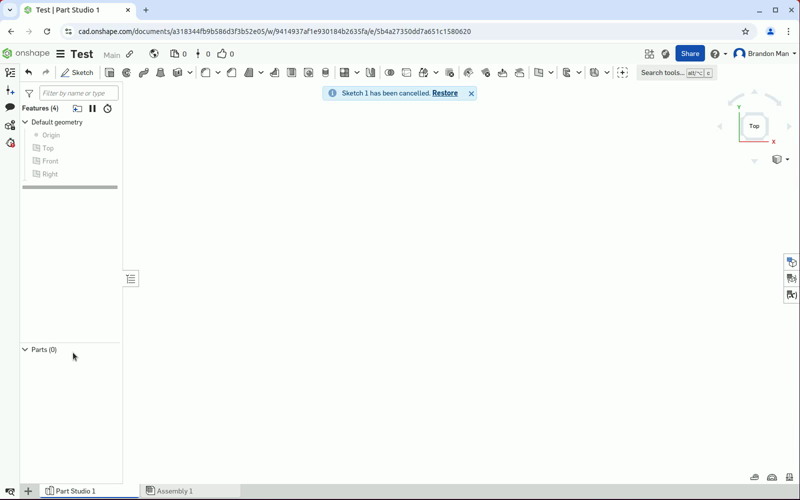
key(up)
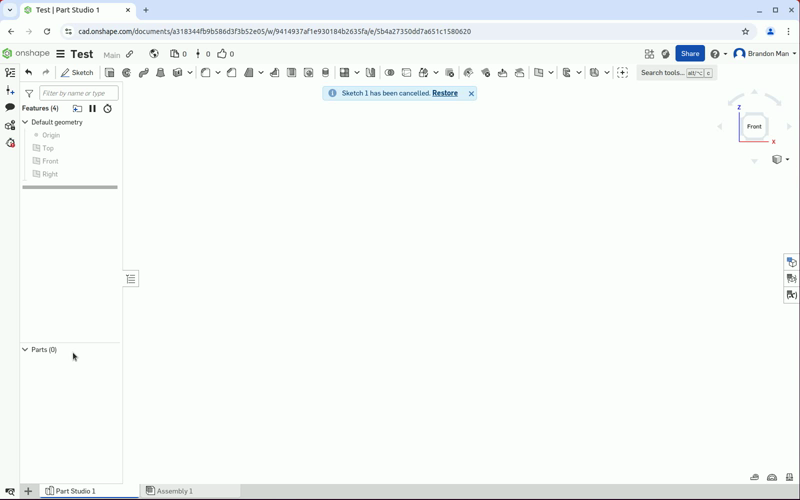
key_up(shift)
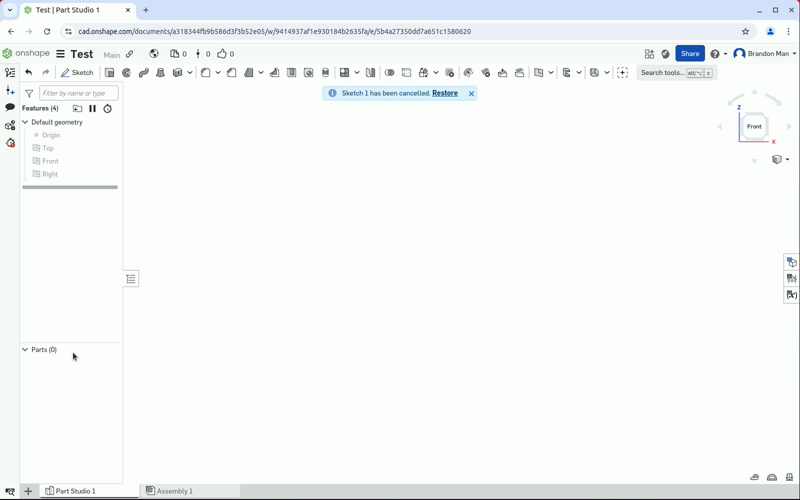
mouse_move(73, 352)
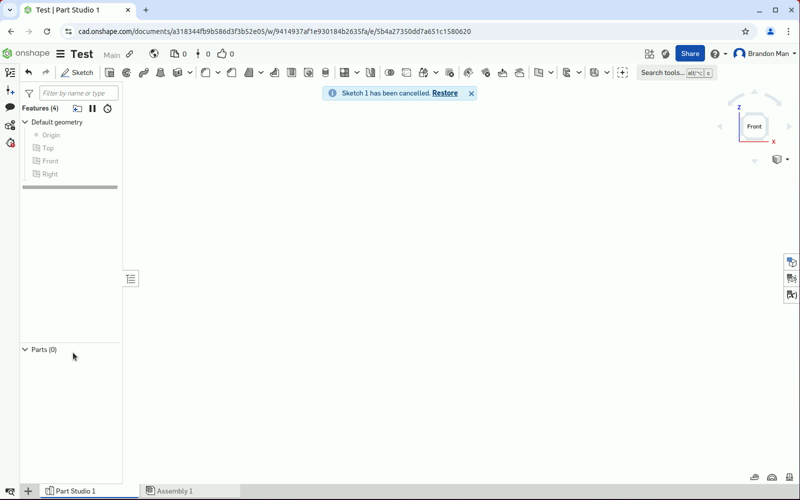
key(shift+y)
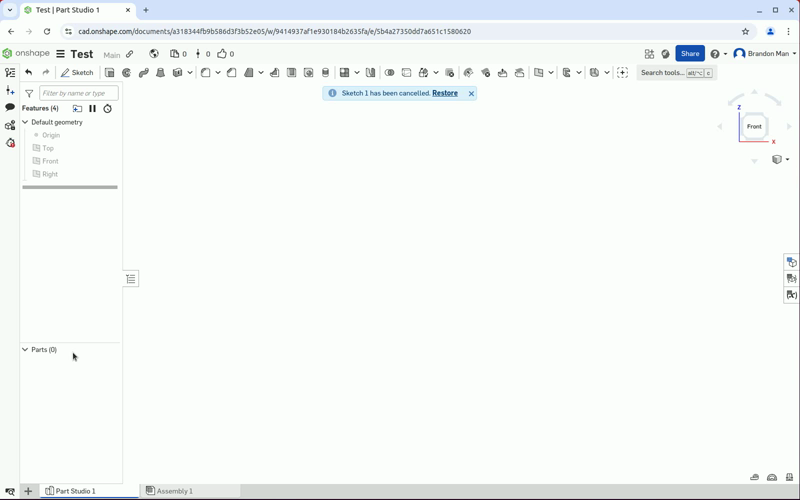
mouse_move(541, 75)
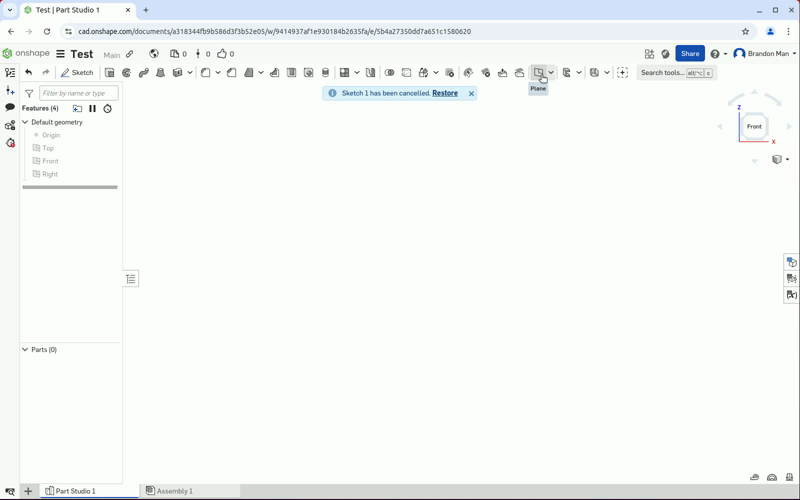
click(541, 75)
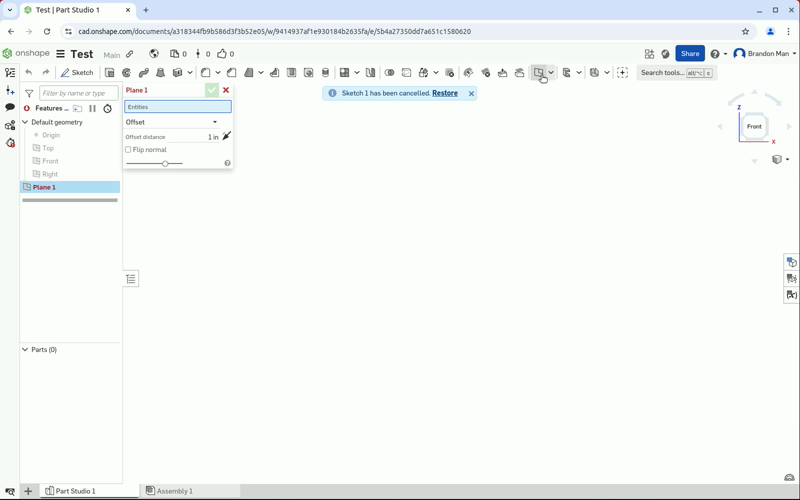
mouse_move(73, 163)
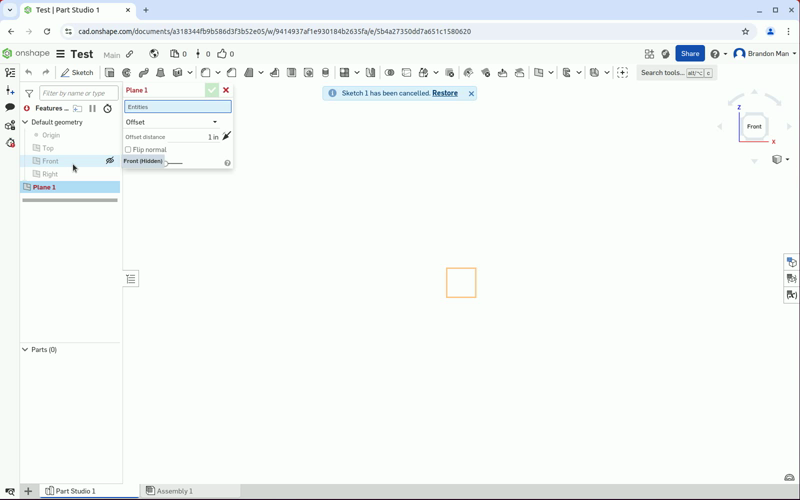
click(73, 163)
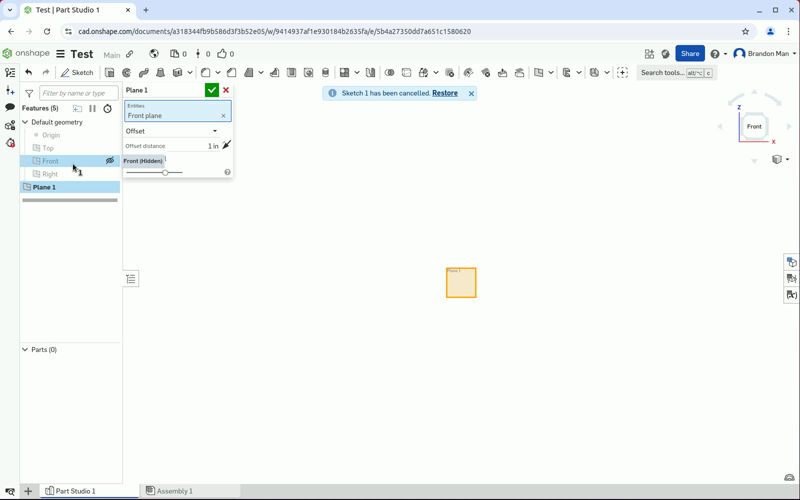
key(tab, 2)
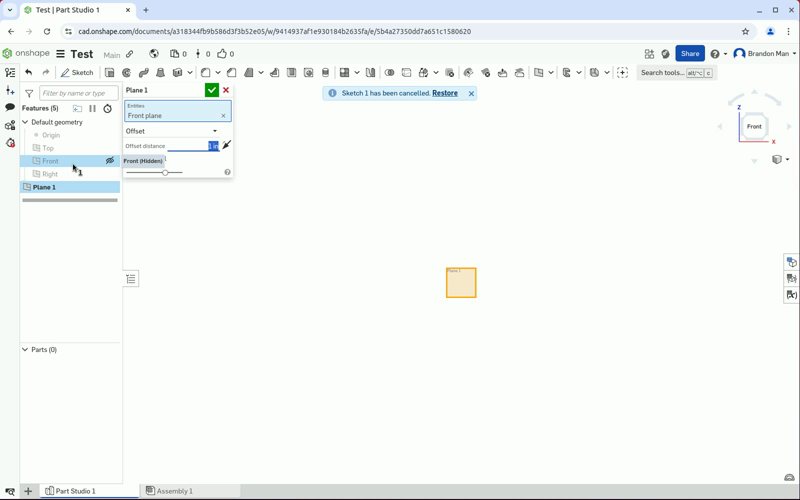
text(22.153)
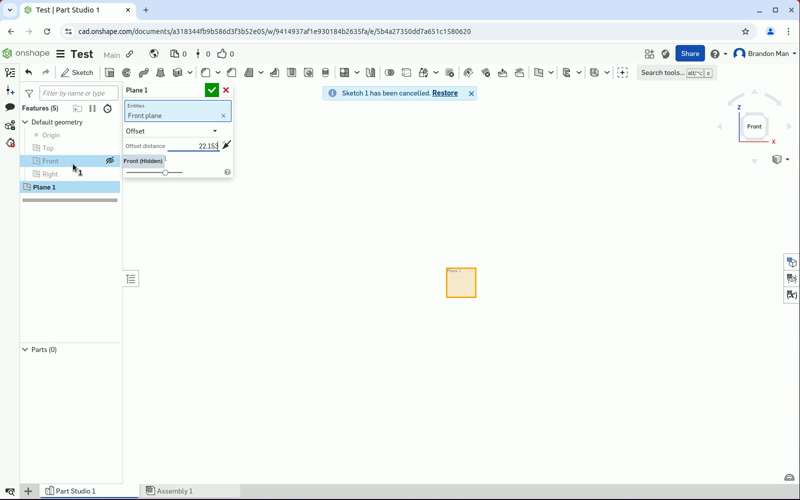
key(enter, 2)
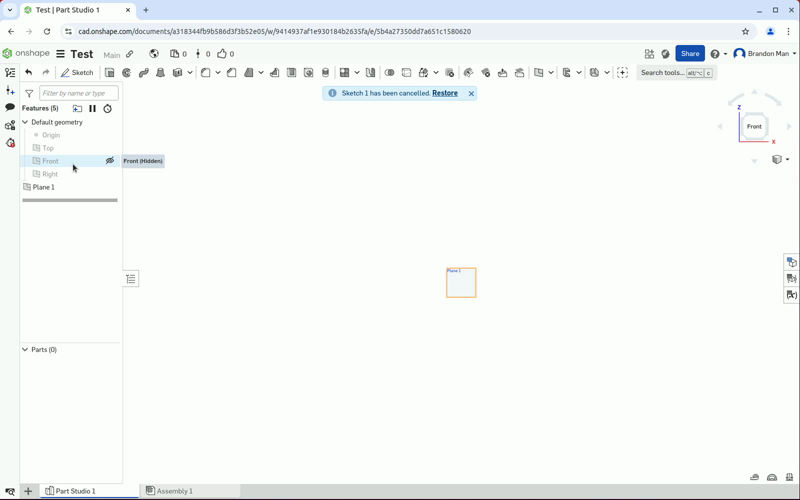
key(shift+s)
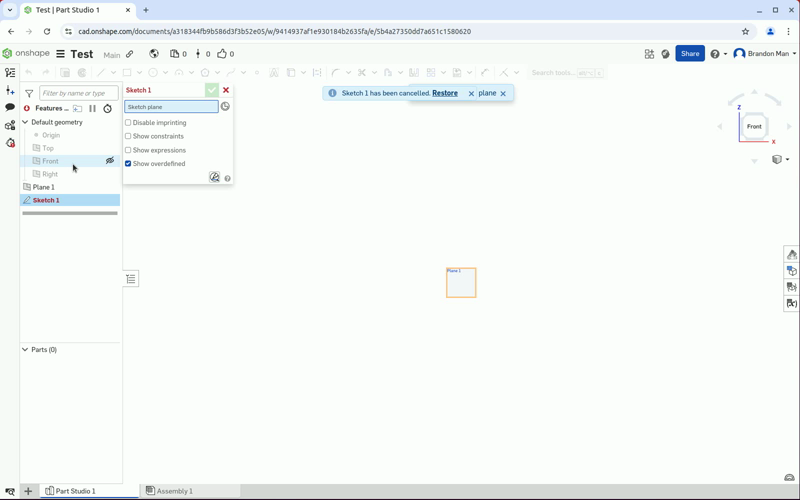
mouse_move(73, 189)
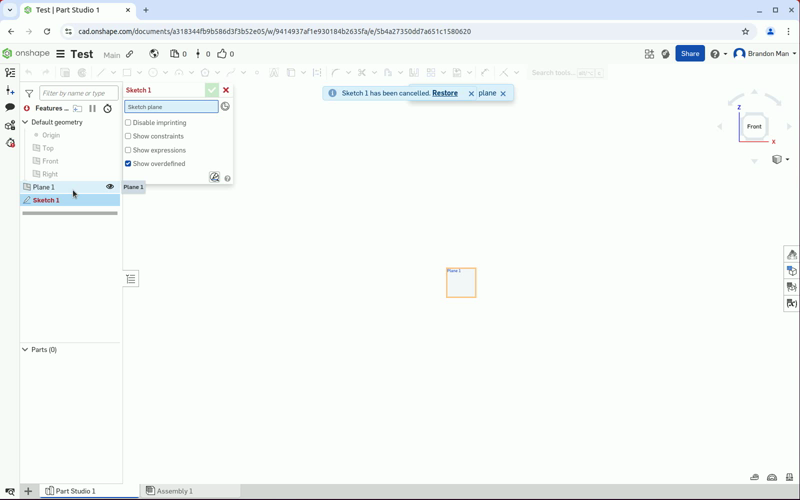
click(73, 189)
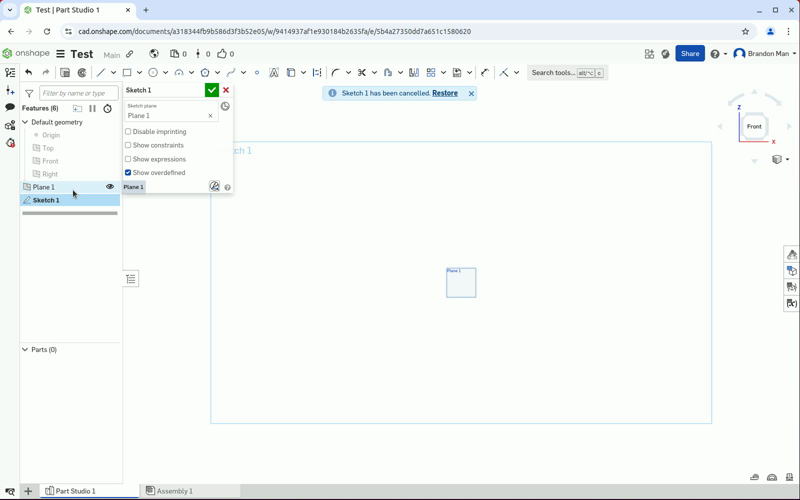
mouse_move(73, 352)
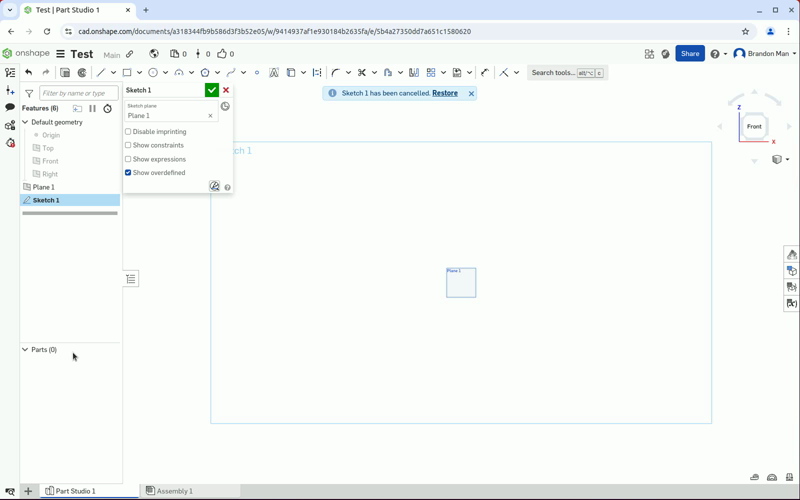
key(y)
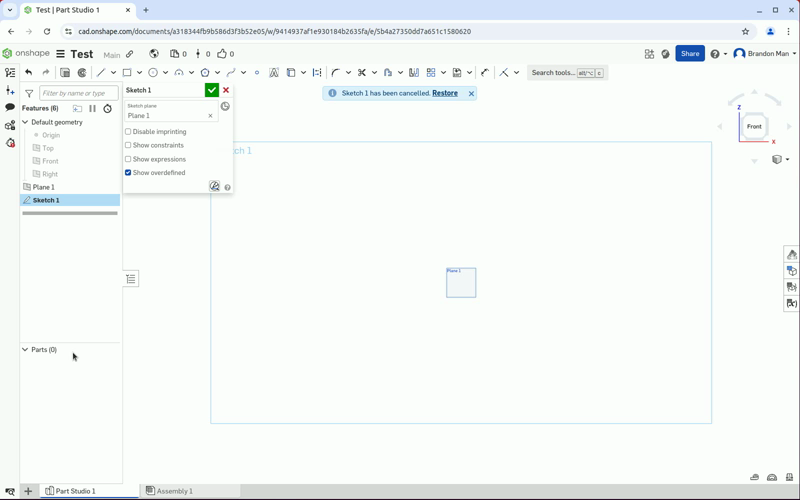
key(l)
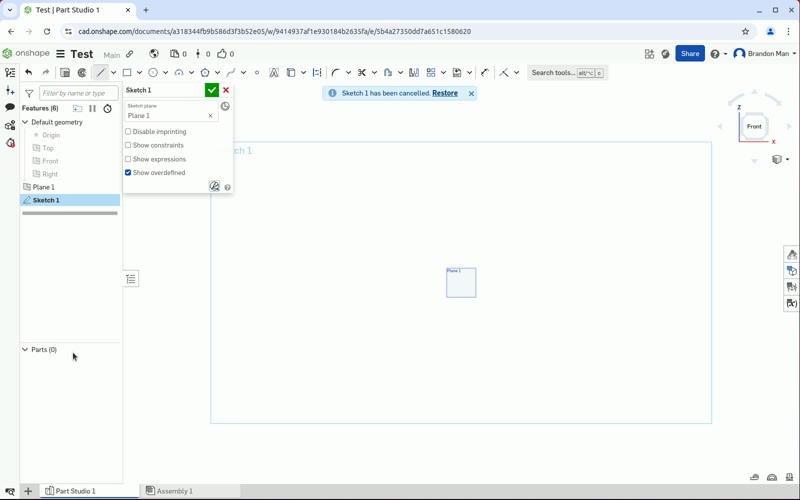
key_down(shift)
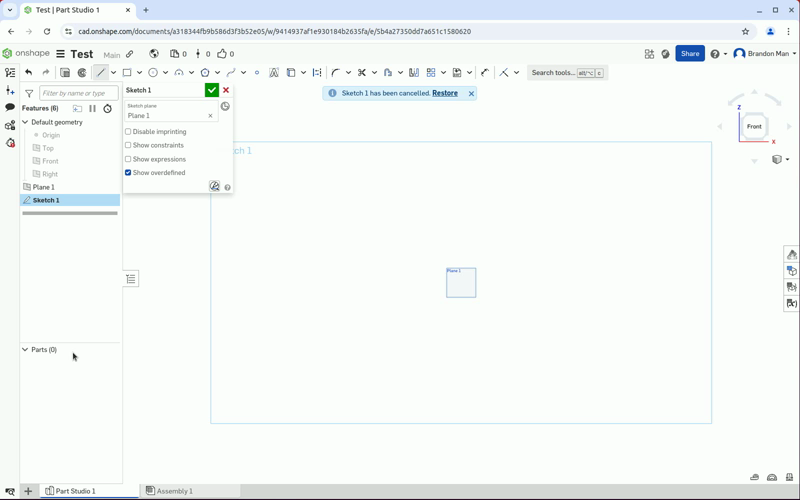
mouse_move(397, 313)
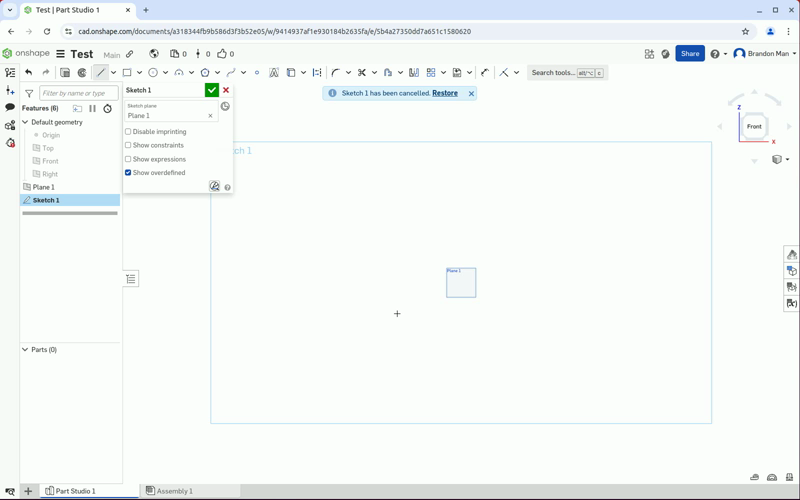
click(397, 313)
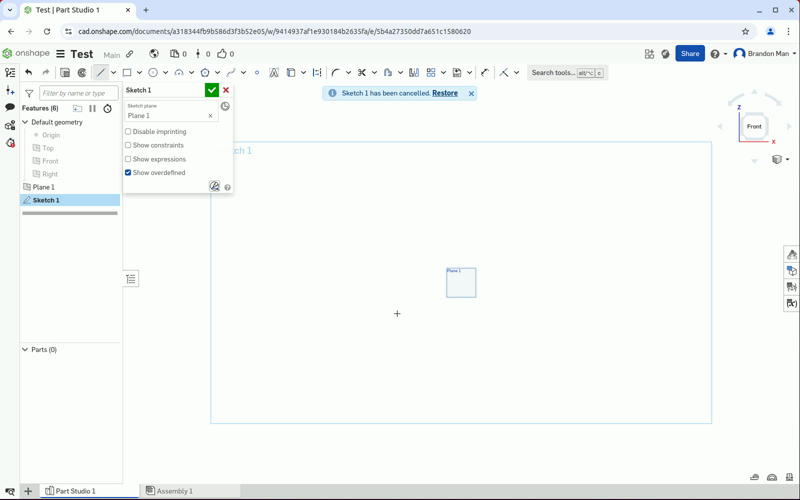
key_up(shift)
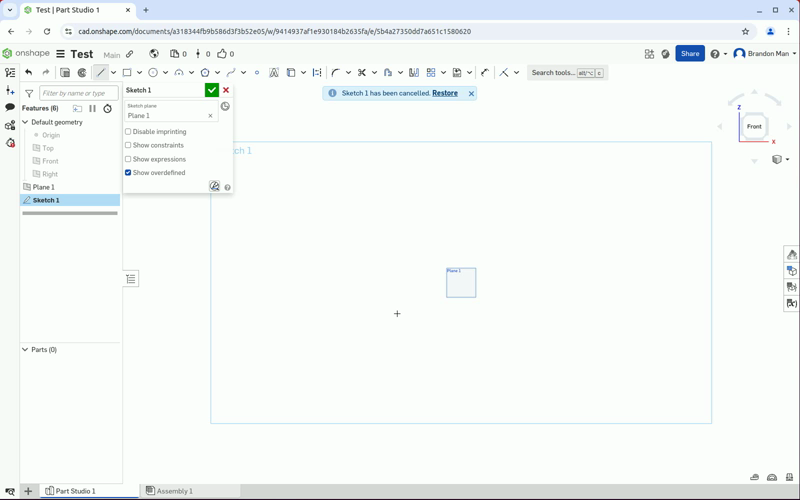
key_down(shift)
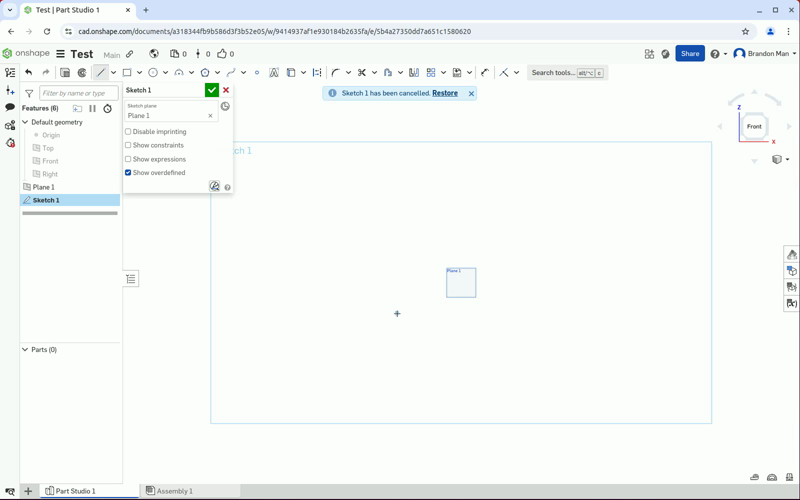
mouse_move(523, 313)
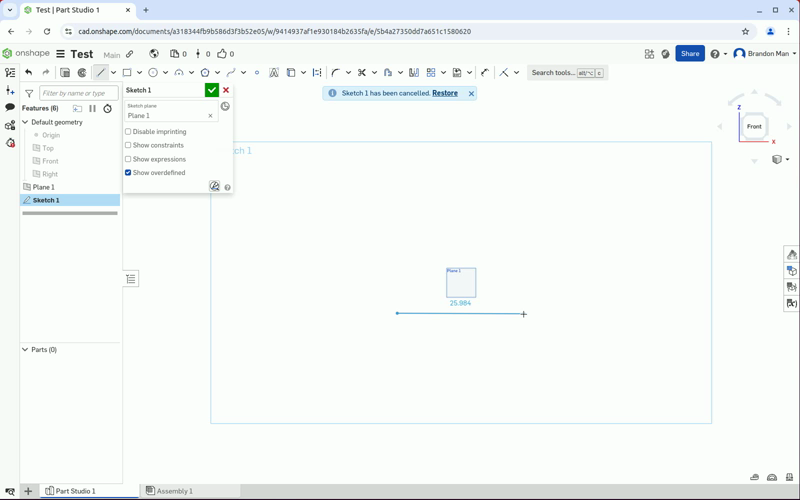
click(523, 313)
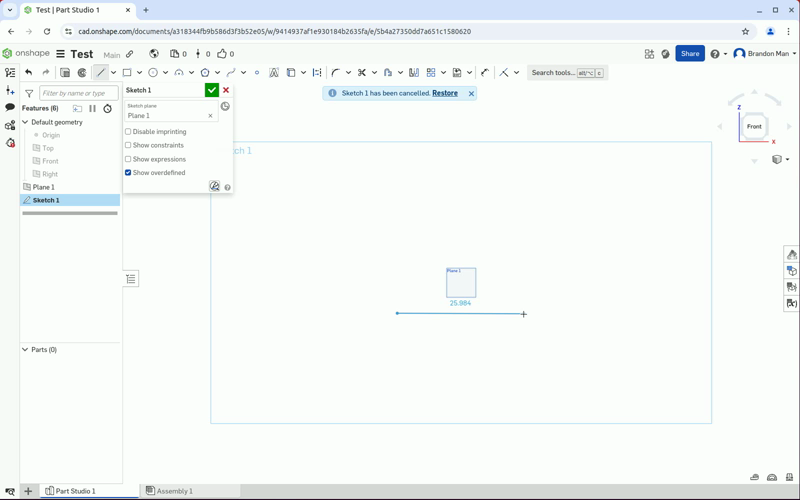
key_up(shift)
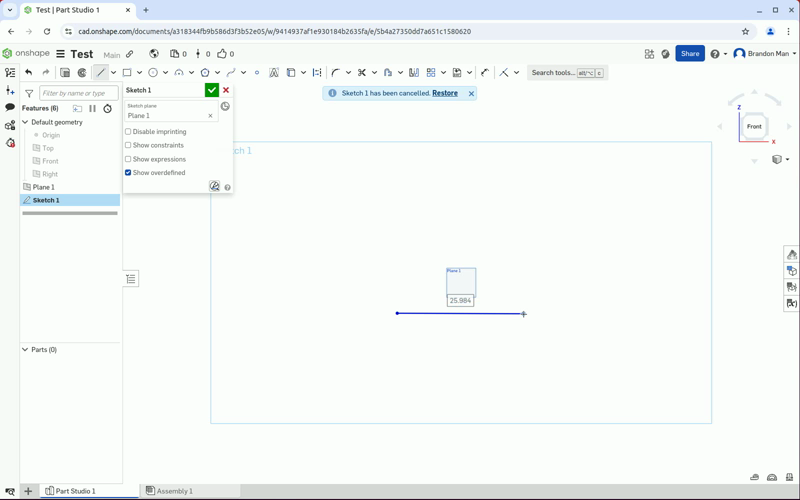
key_down(shift)
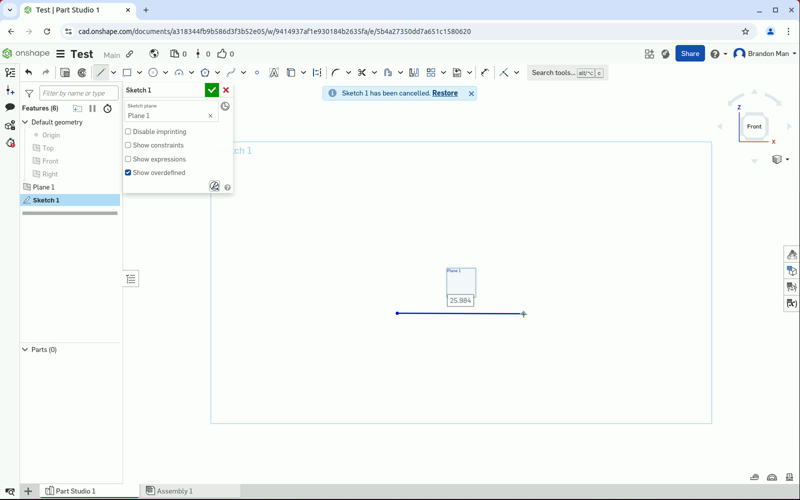
mouse_move(523, 252)
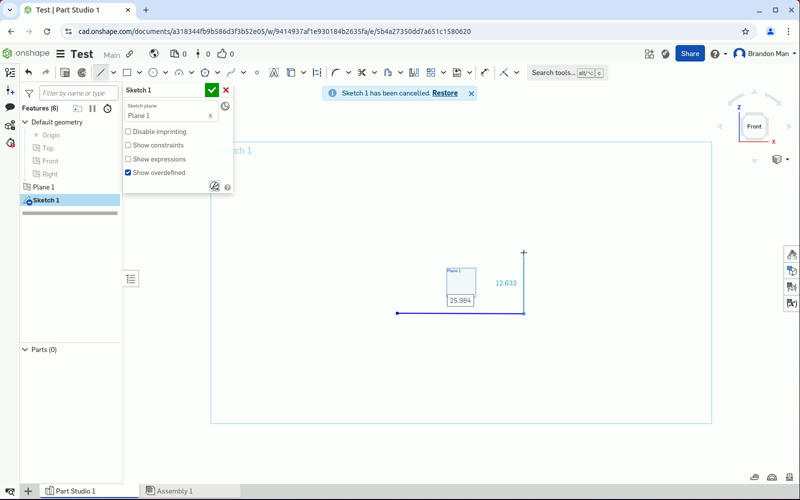
click(523, 252)
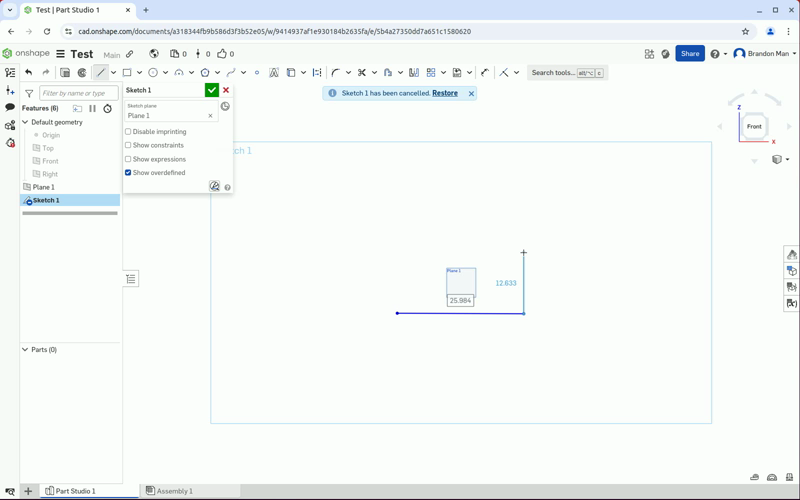
key_up(shift)
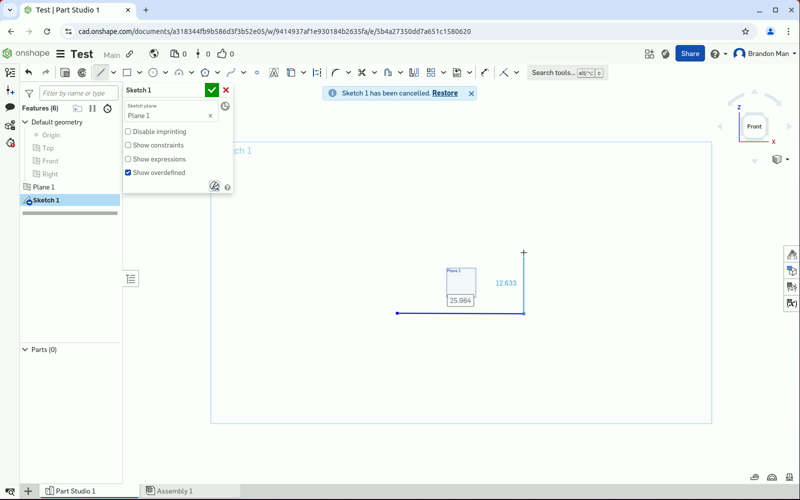
key_down(shift)
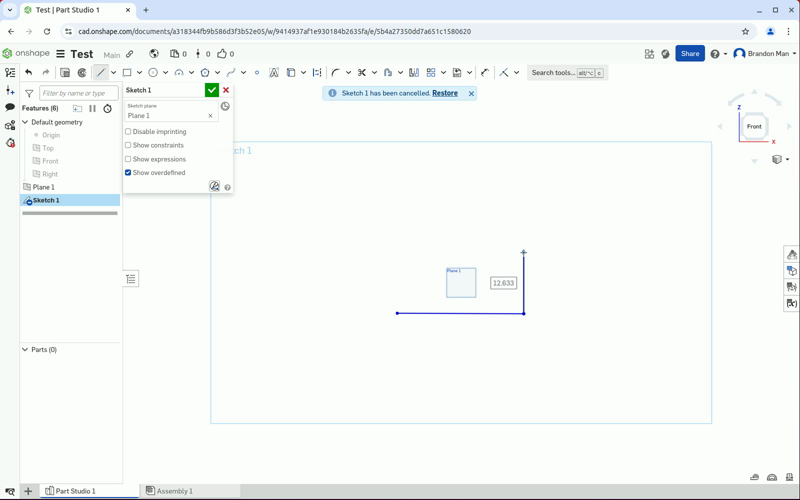
mouse_move(397, 252)
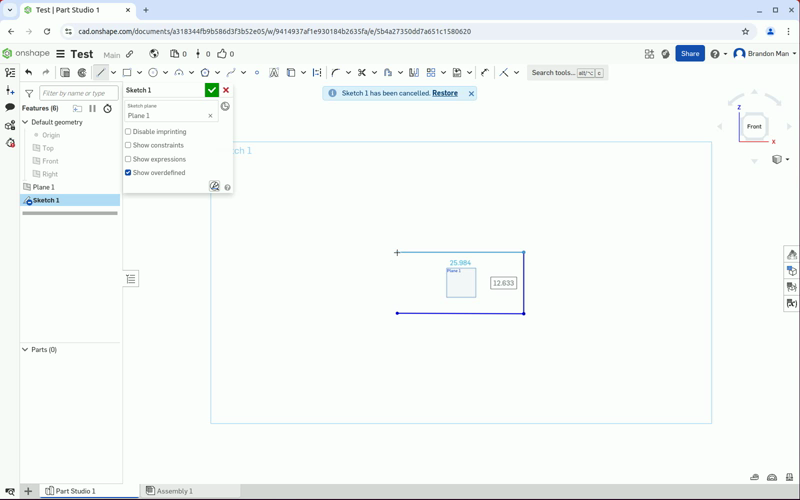
click(397, 252)
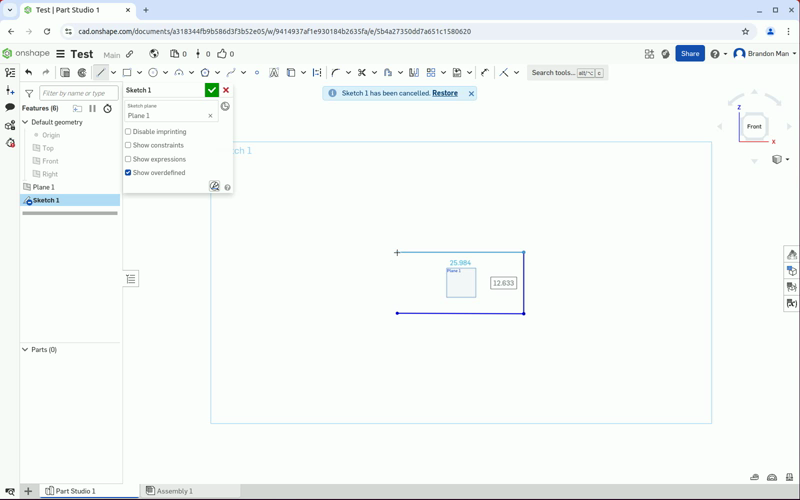
key_up(shift)
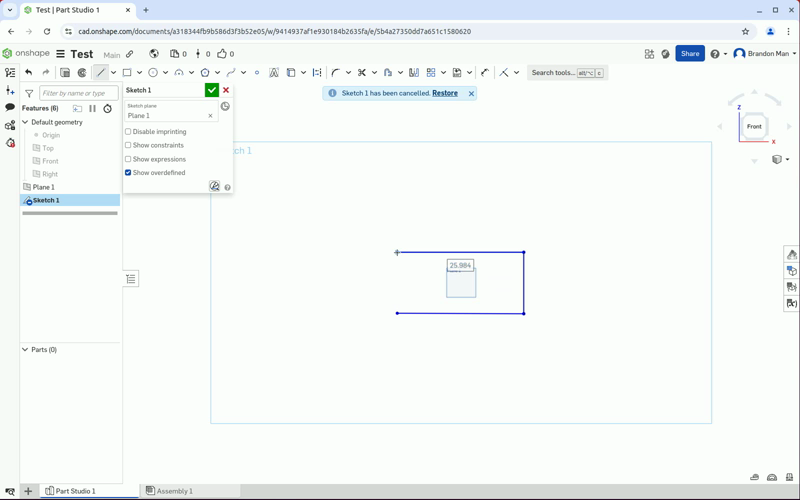
key_down(shift)
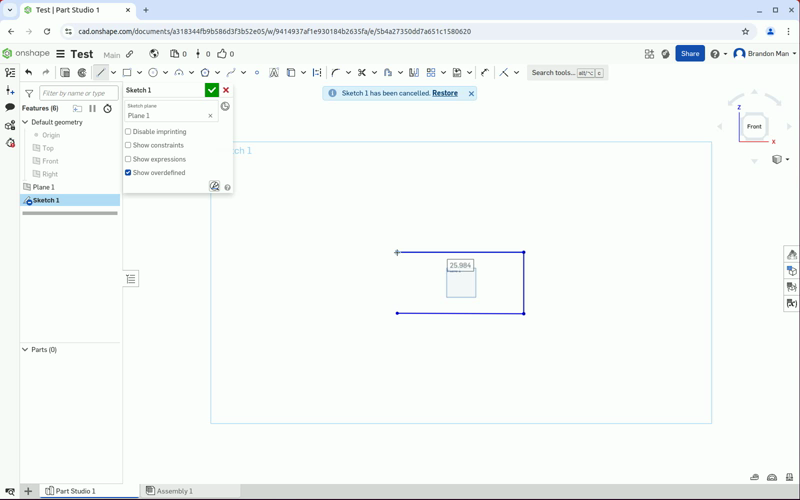
mouse_move(397, 313)
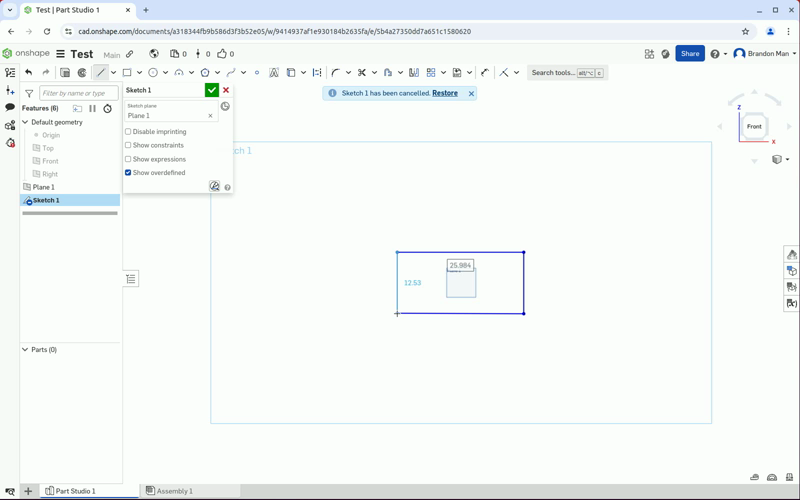
key_up(shift)
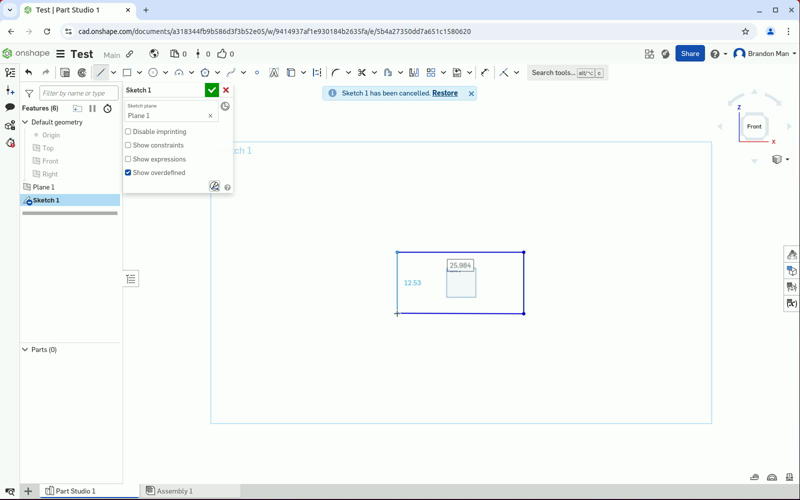
click(397, 313)
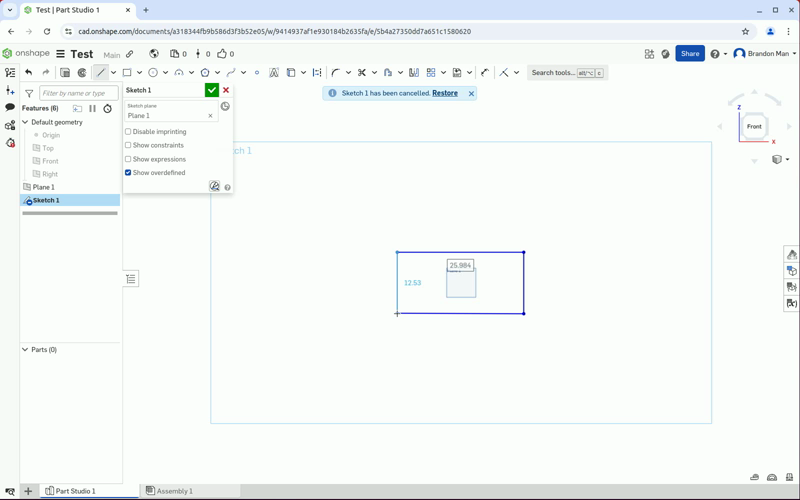
key(esc)
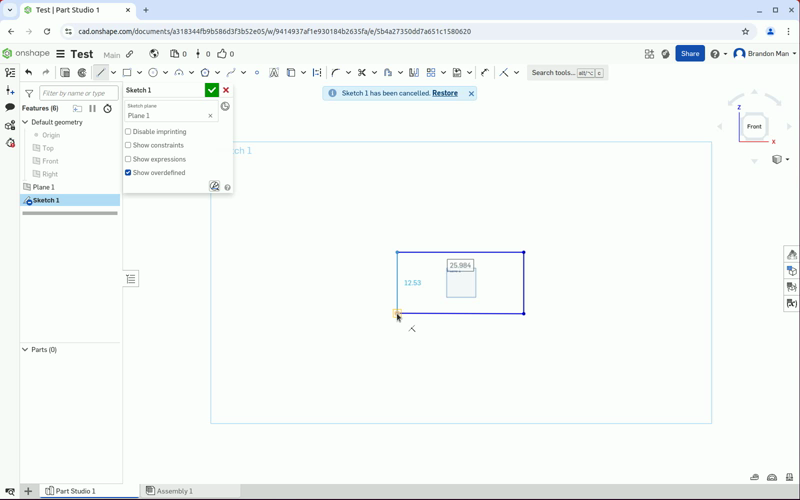
key(l)
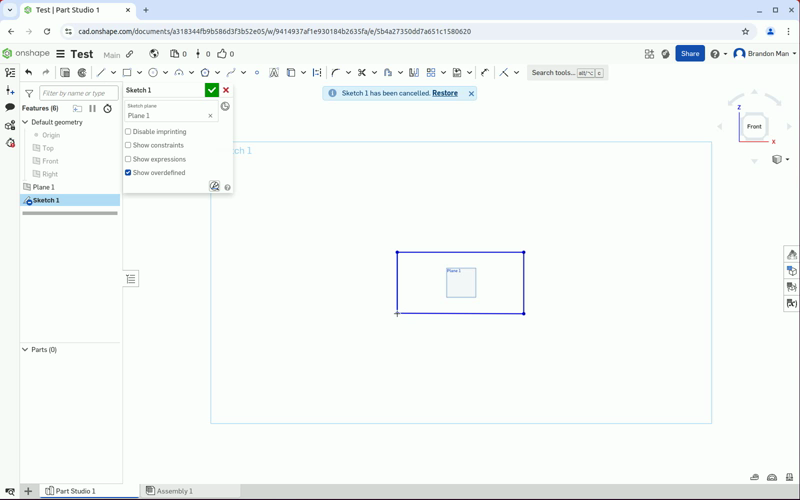
key_down(shift)
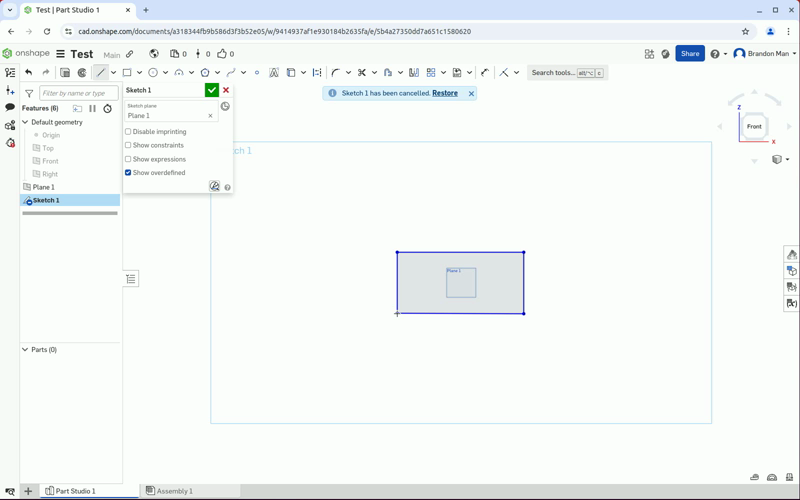
mouse_move(402, 308)
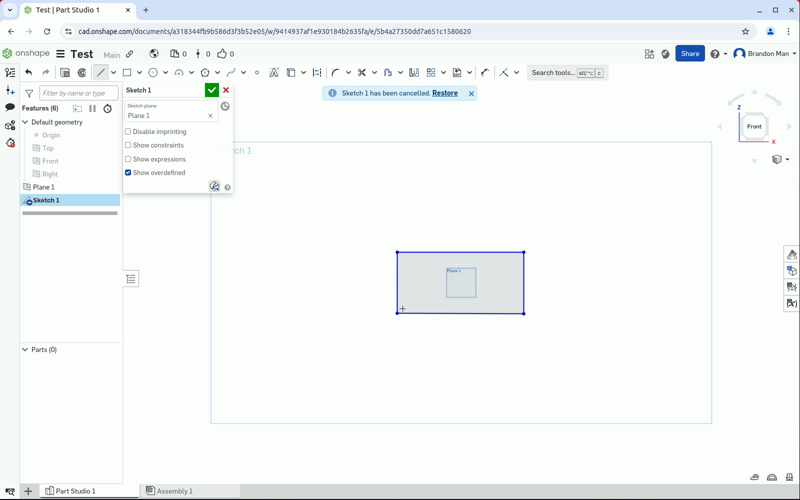
click(402, 308)
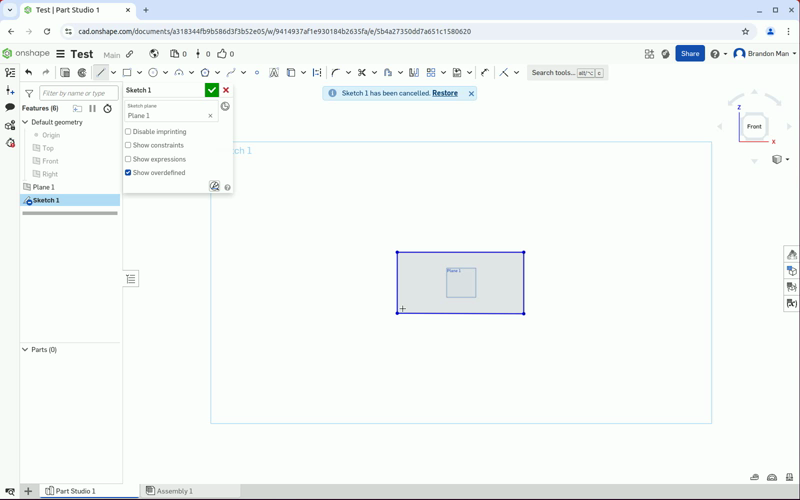
key_up(shift)
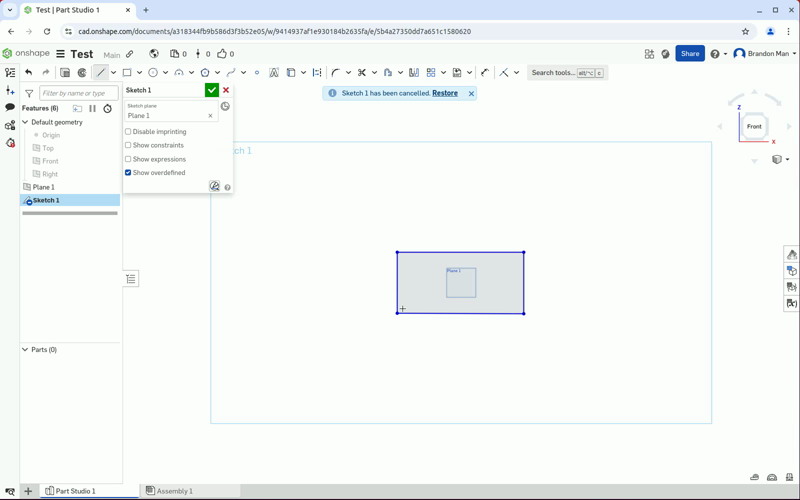
key_down(shift)
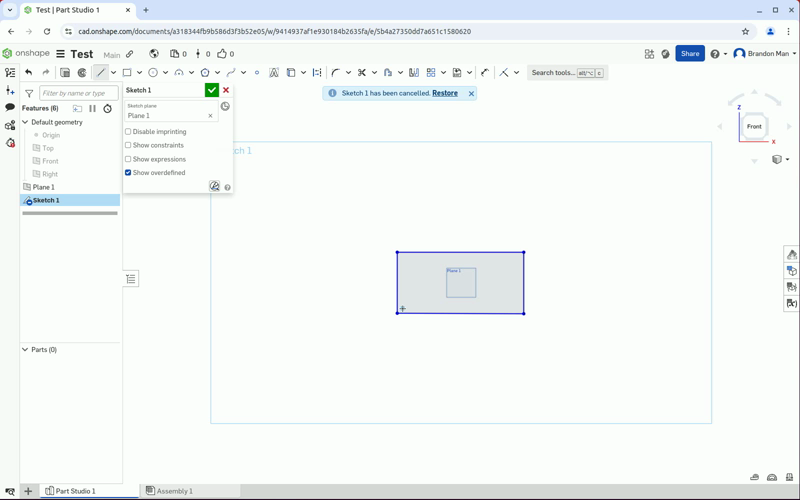
mouse_move(518, 308)
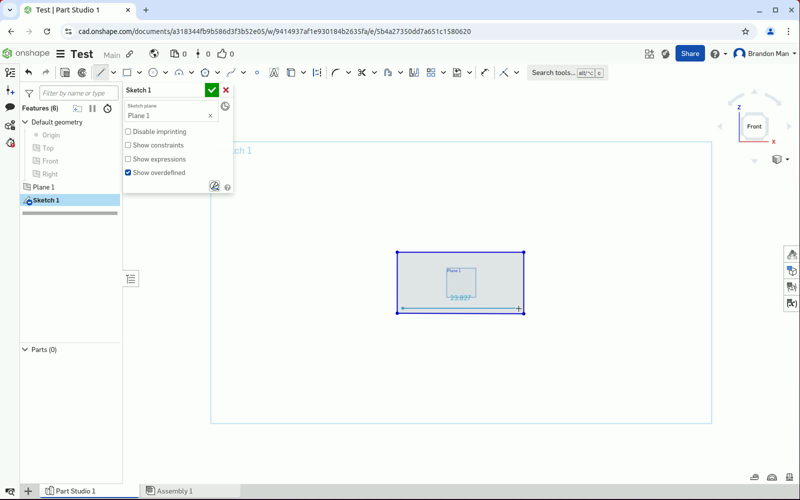
click(518, 308)
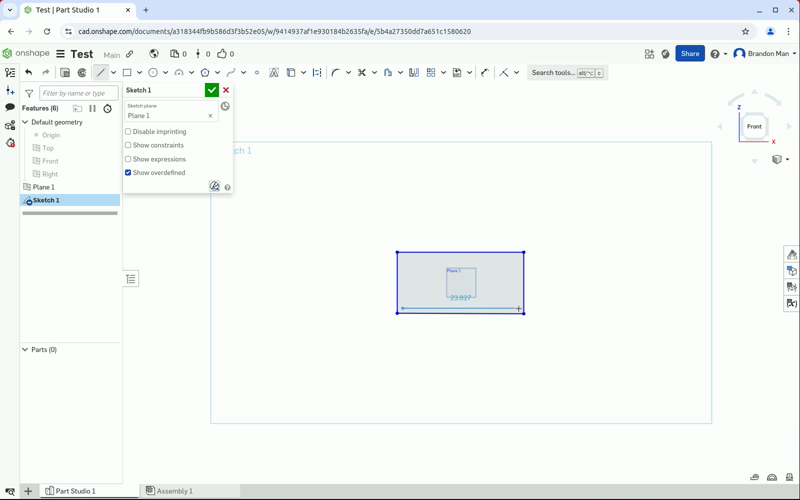
key_up(shift)
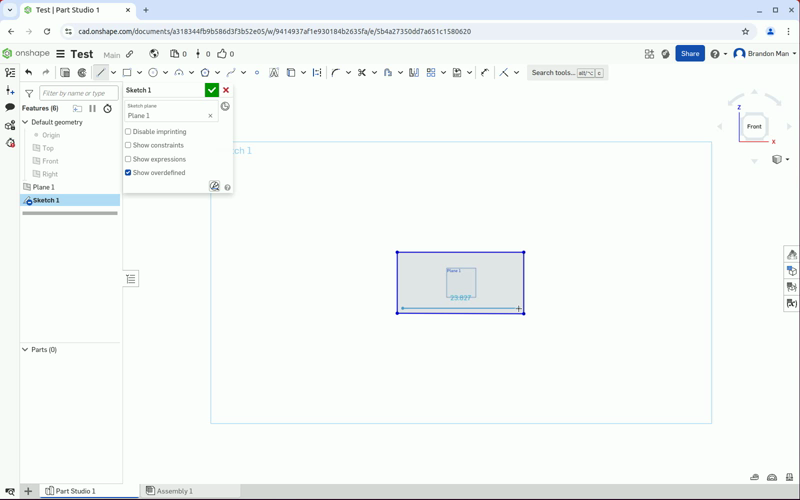
key_down(shift)
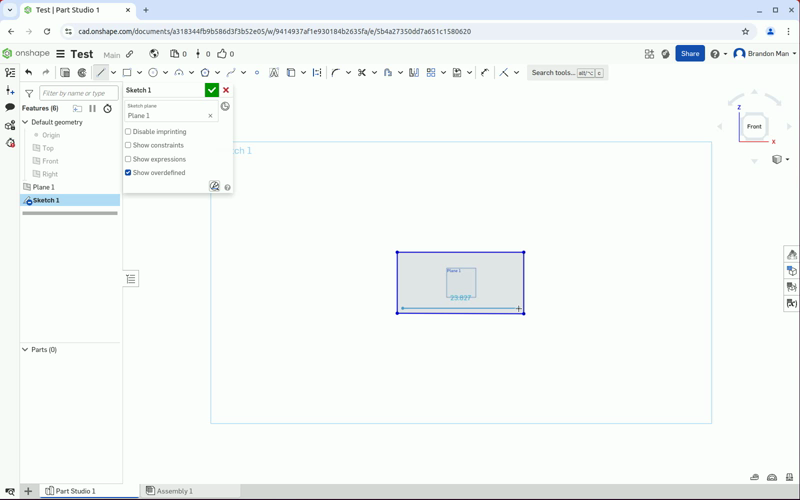
mouse_move(548, 308)
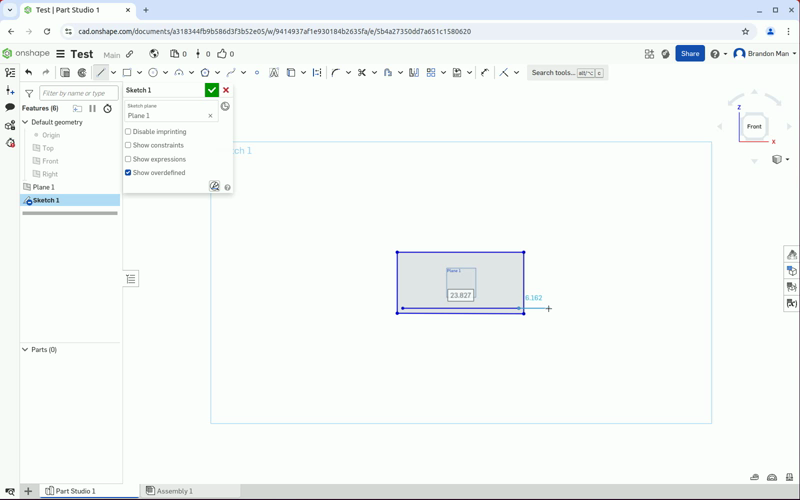
mouse_move(518, 256)
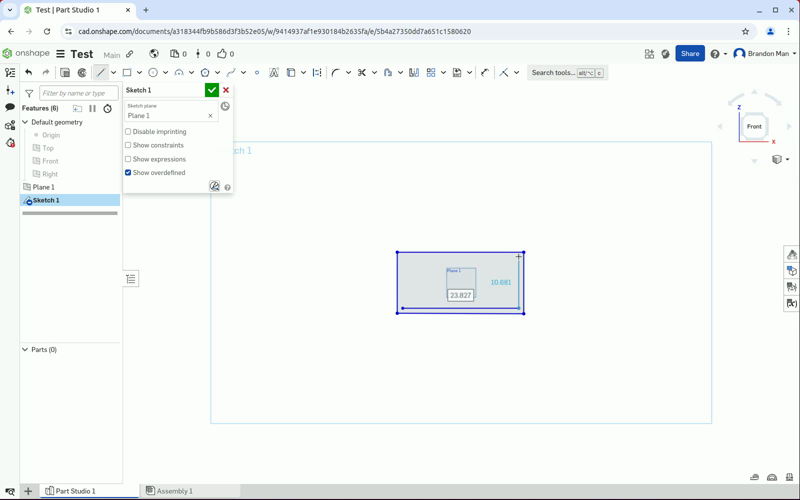
click(518, 256)
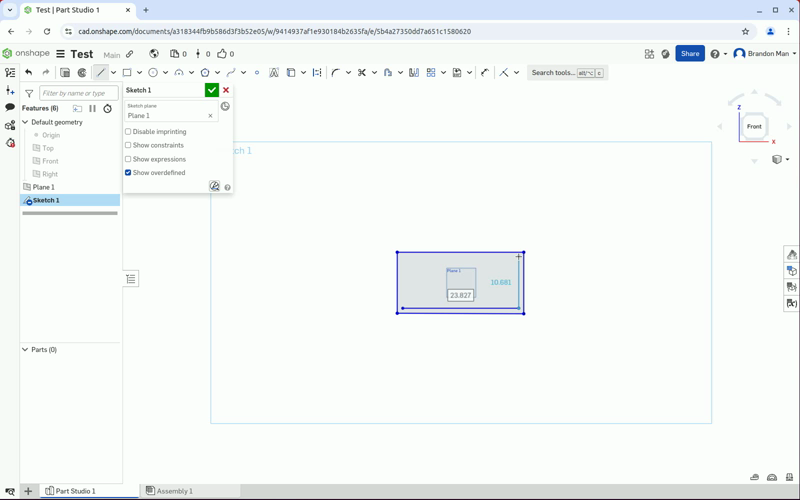
key_up(shift)
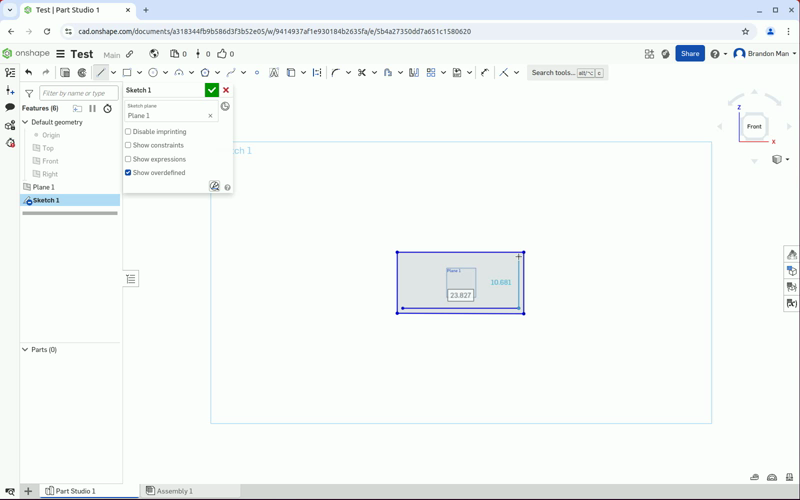
key_down(shift)
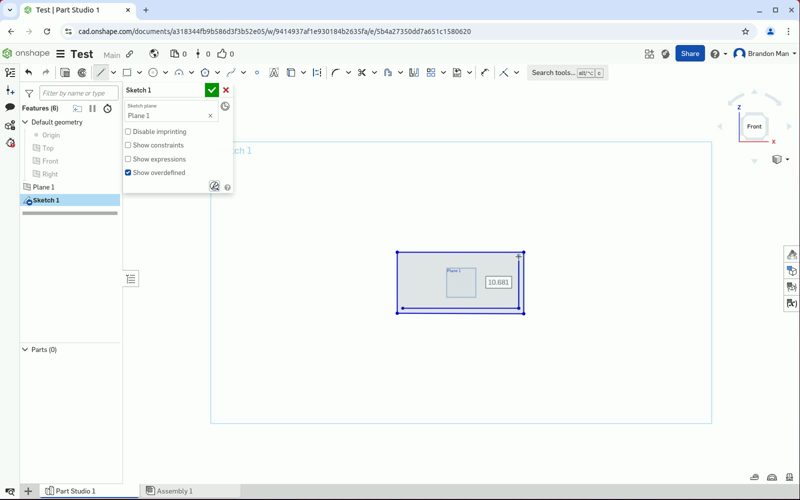
mouse_move(402, 256)
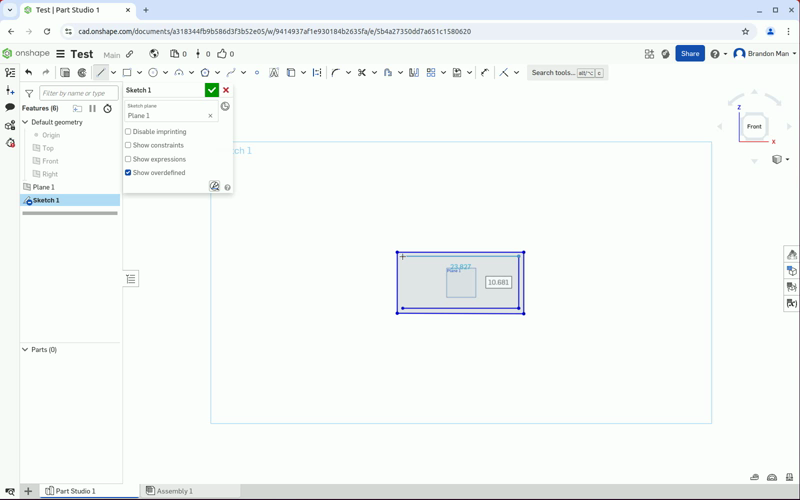
click(402, 256)
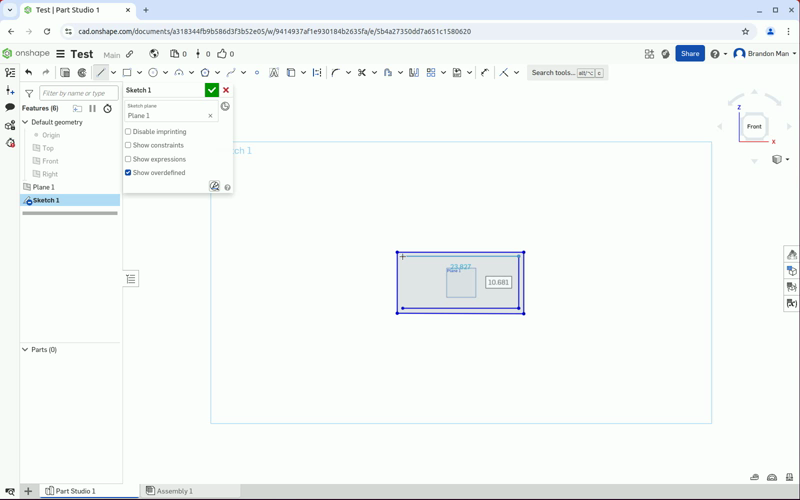
key_up(shift)
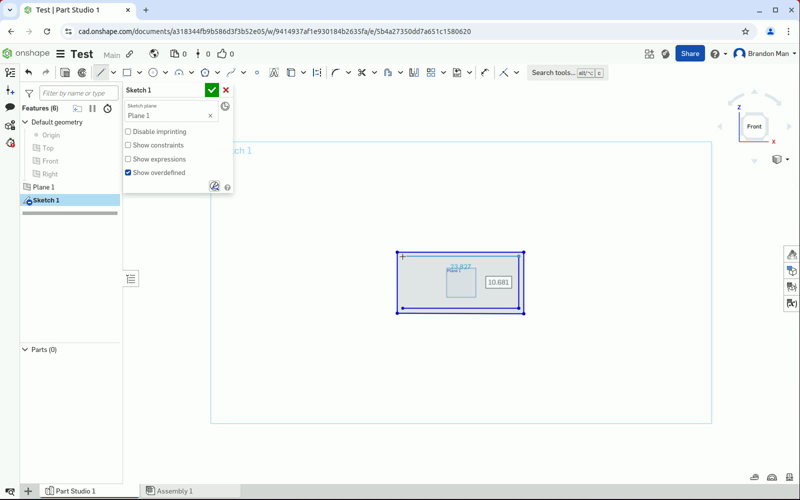
mouse_move(432, 256)
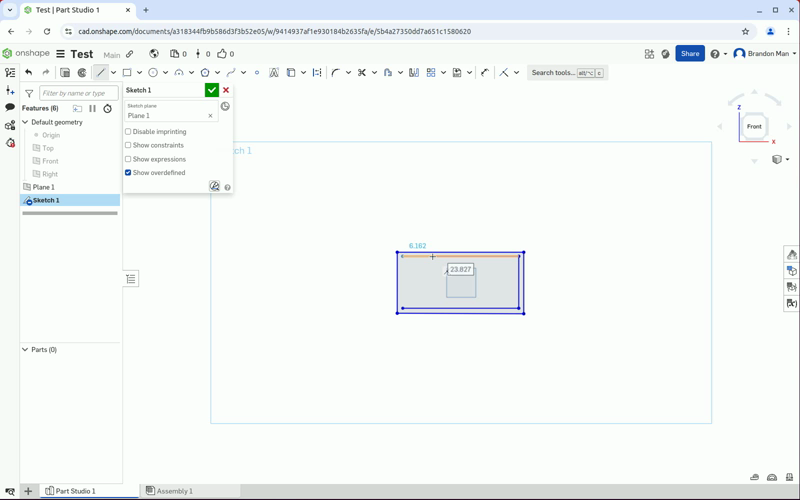
key_down(shift)
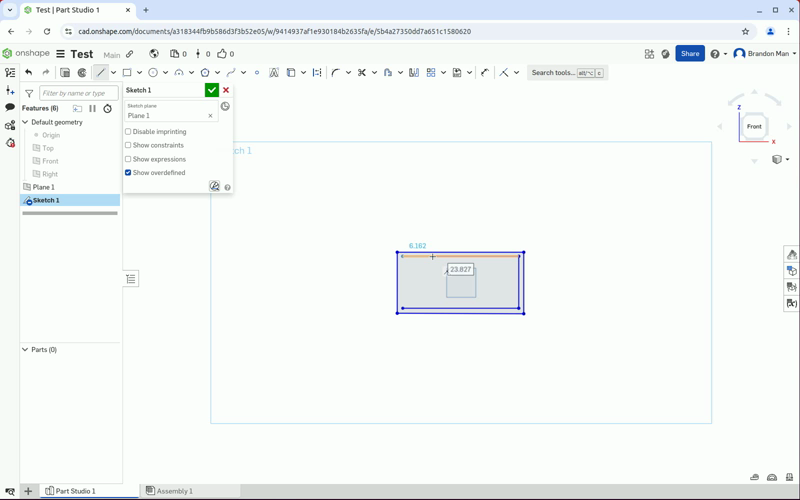
mouse_move(402, 308)
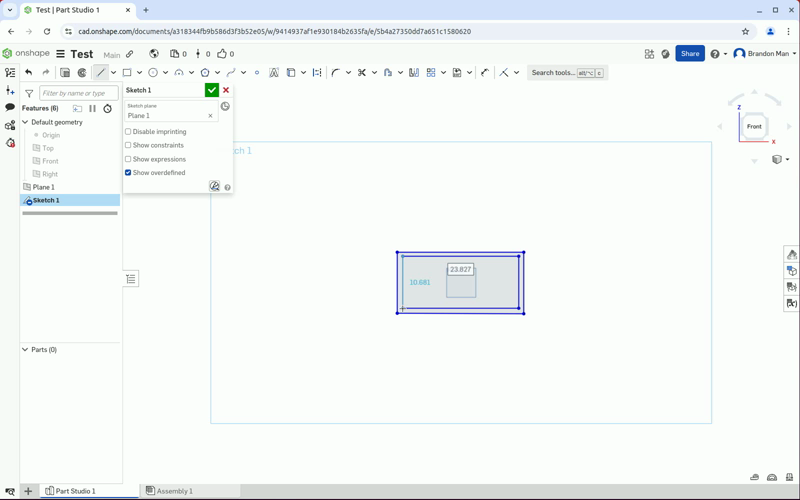
key_up(shift)
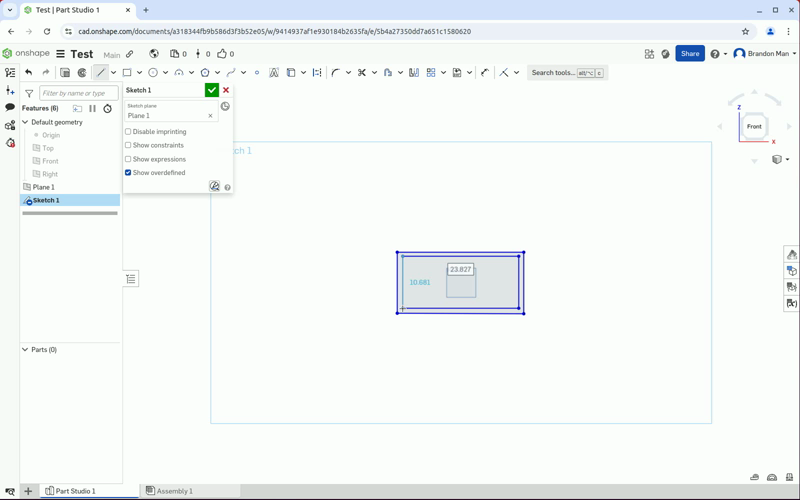
click(402, 308)
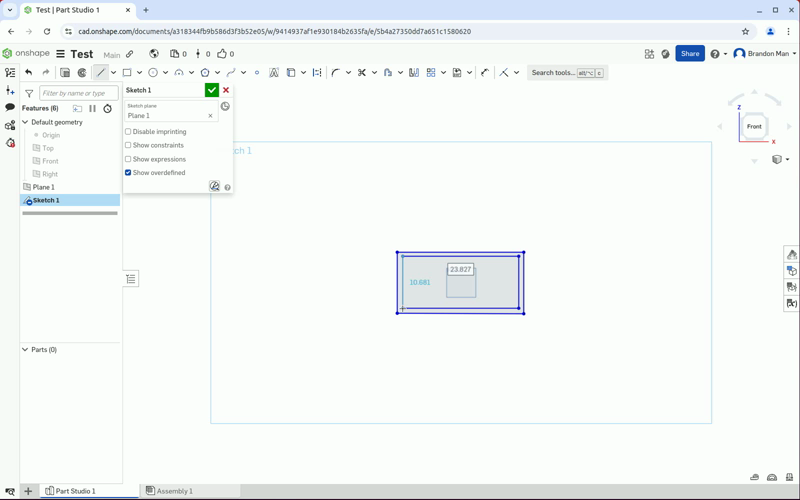
key(esc)
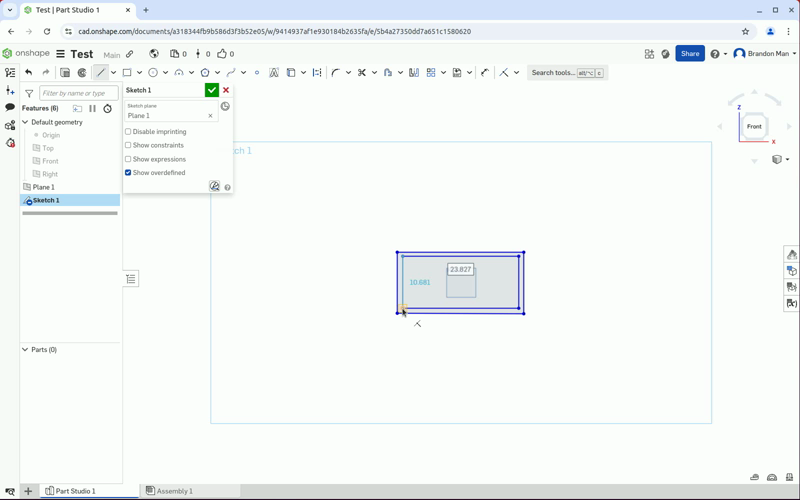
mouse_move(443, 310)
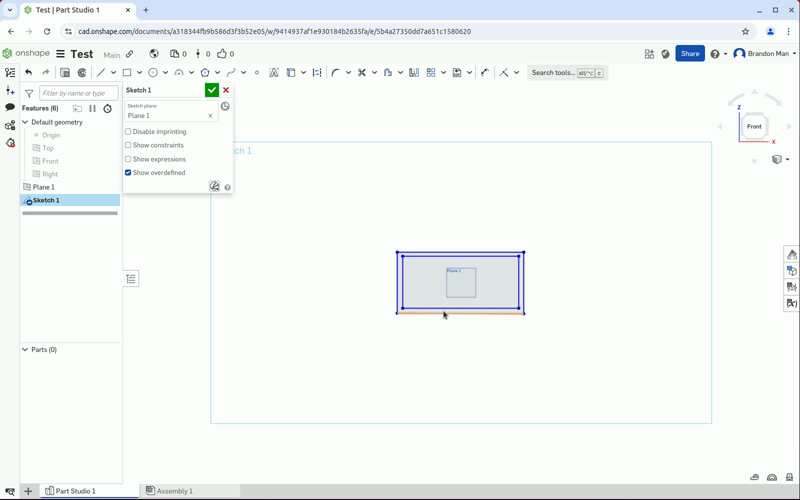
scroll(6)
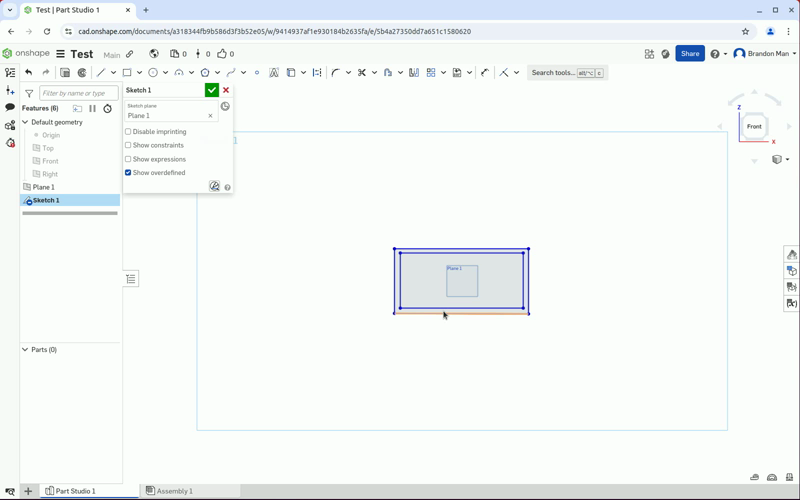
scroll(6)
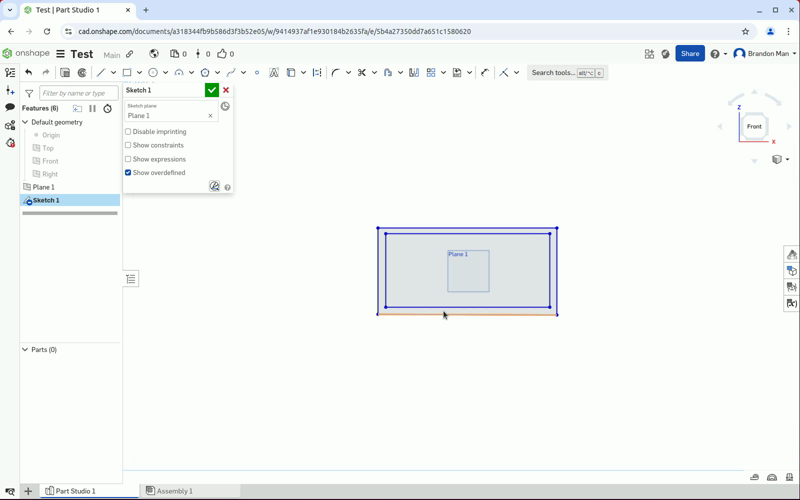
scroll(6)
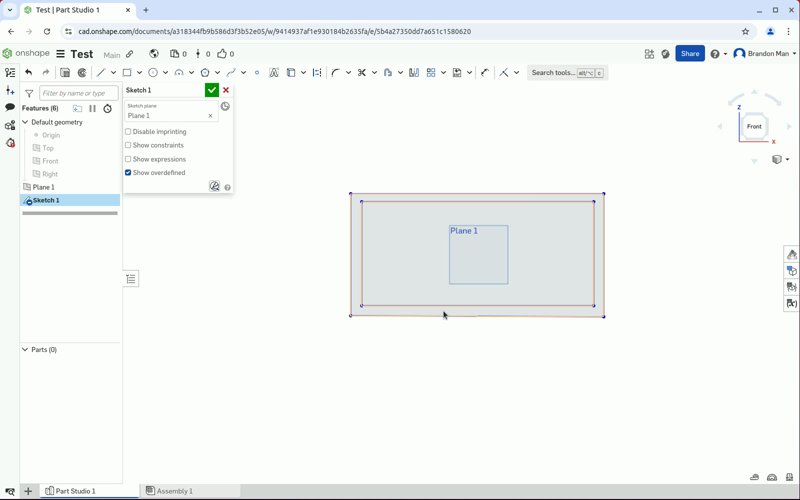
scroll(6)
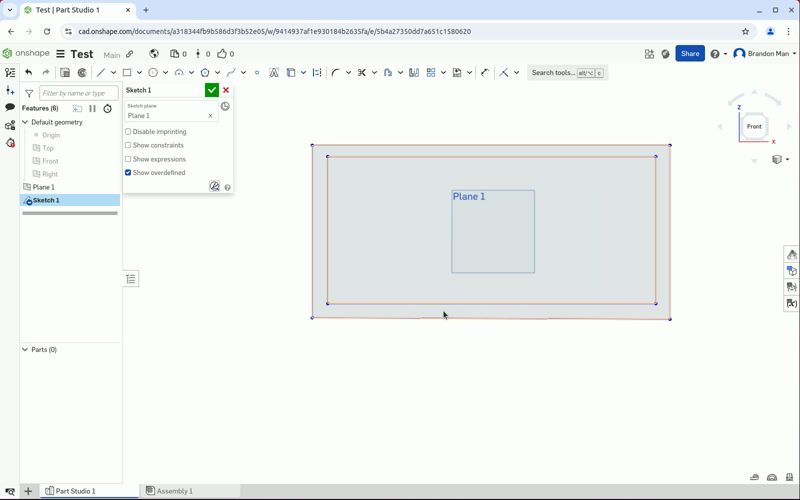
scroll(6)
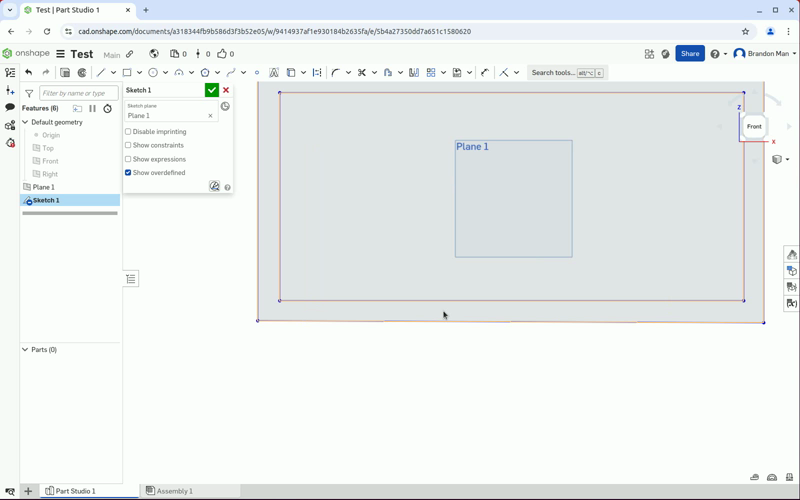
scroll(6)
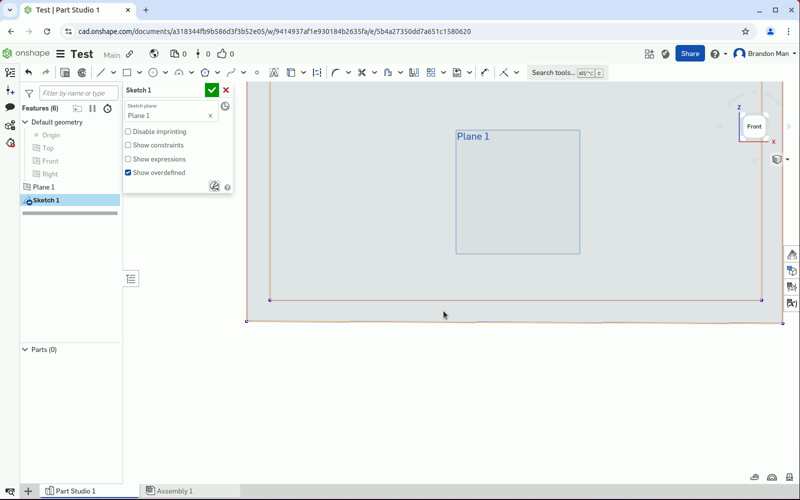
scroll(6)
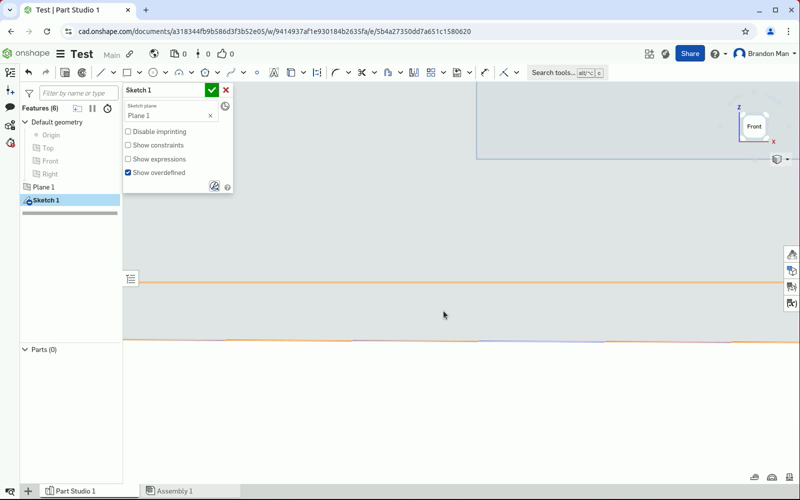
click(443, 310)
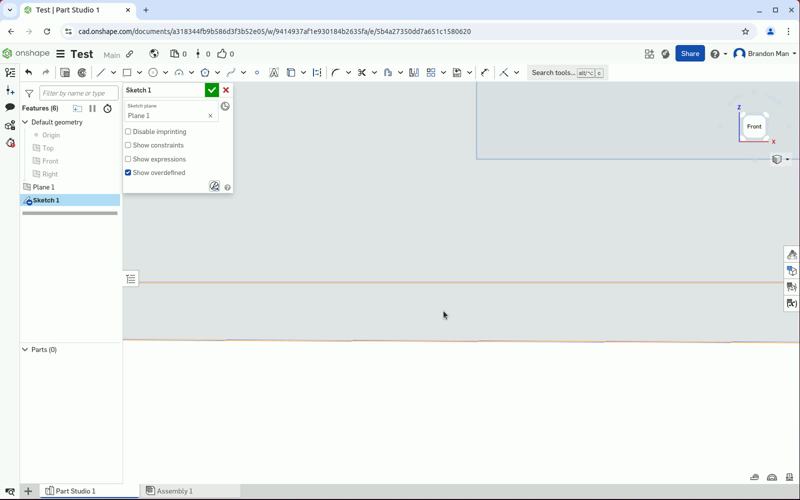
scroll(-6)
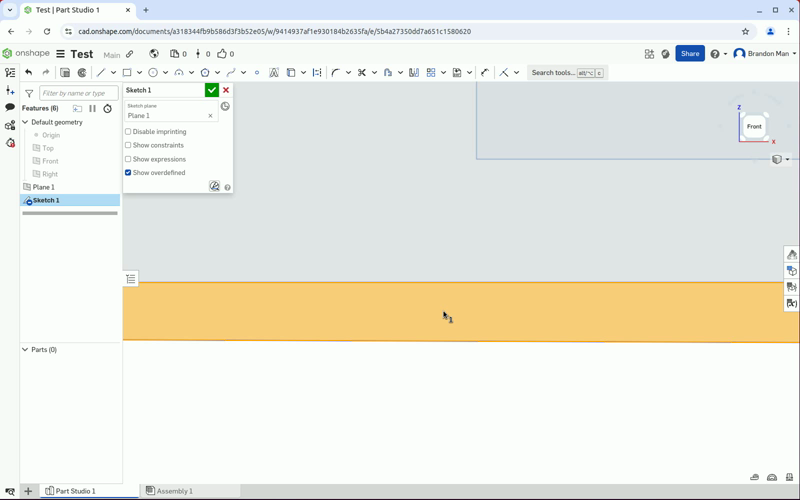
scroll(-6)
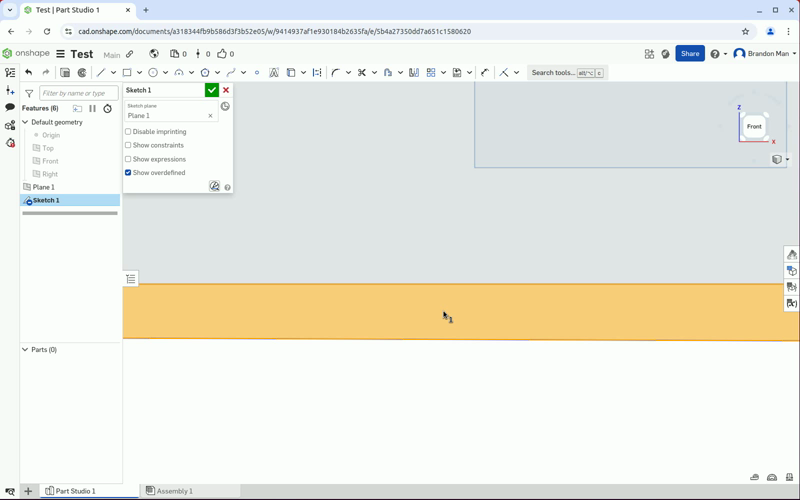
scroll(-6)
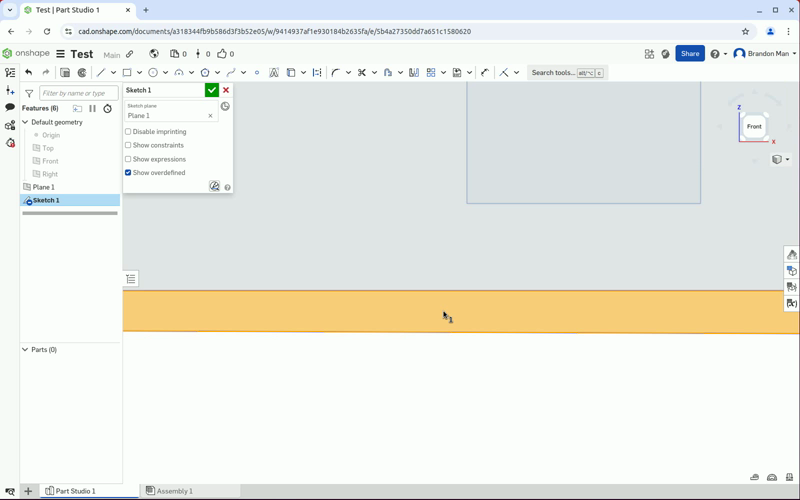
scroll(-6)
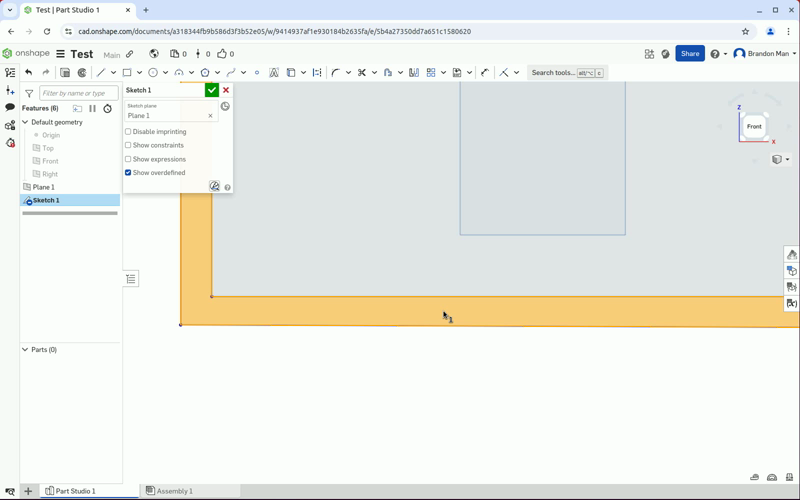
scroll(-6)
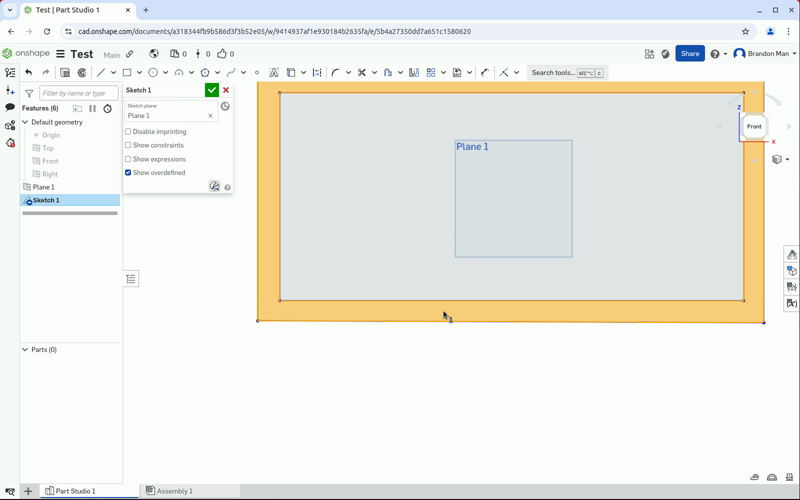
scroll(-6)
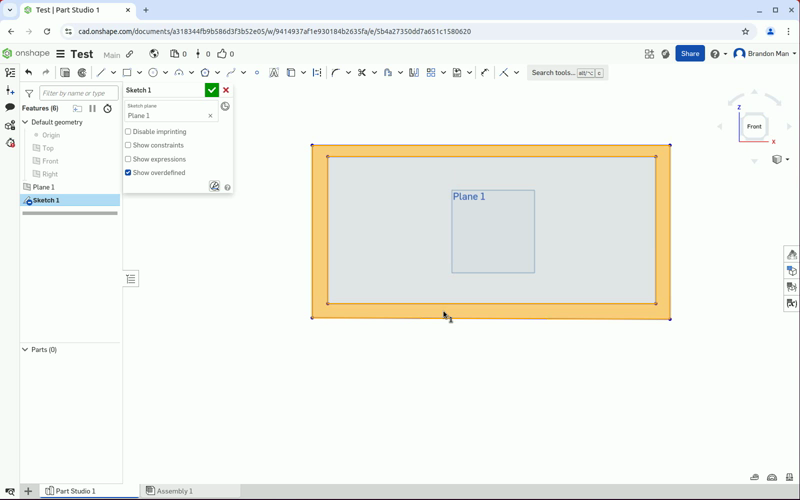
scroll(-6)
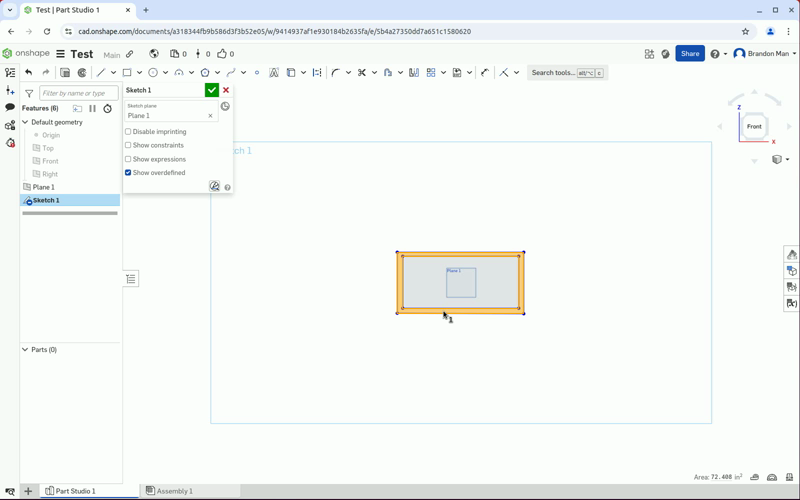
mouse_move(73, 352)
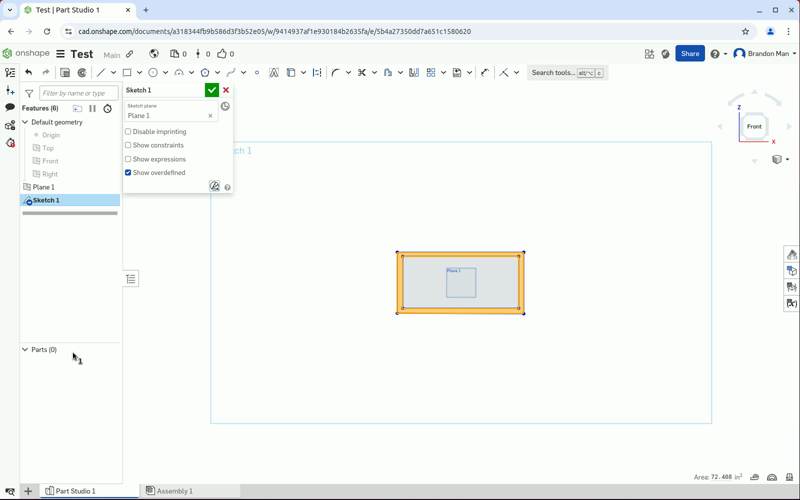
key(shift+y)
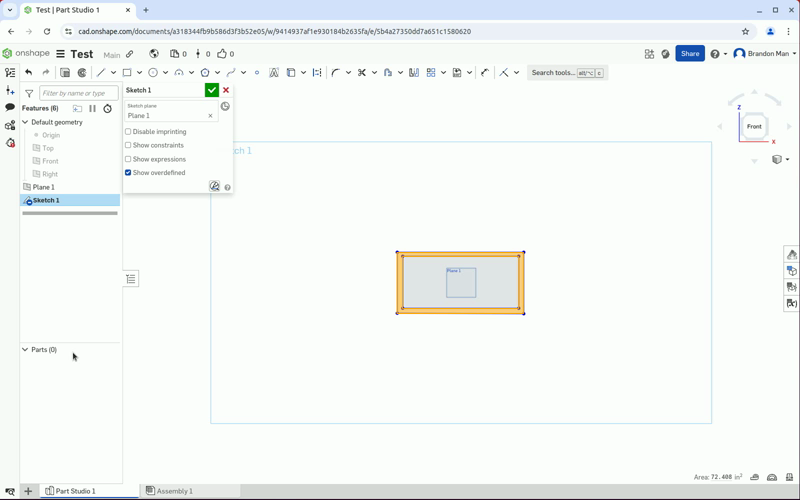
key(shift+e)
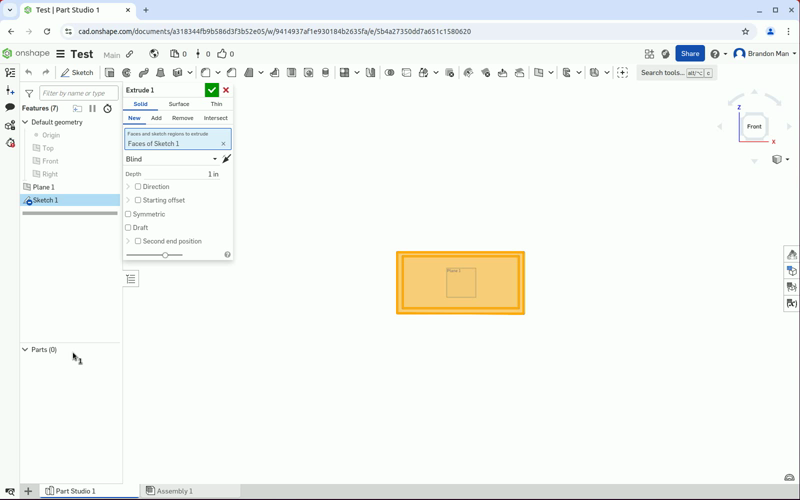
mouse_move(143, 106)
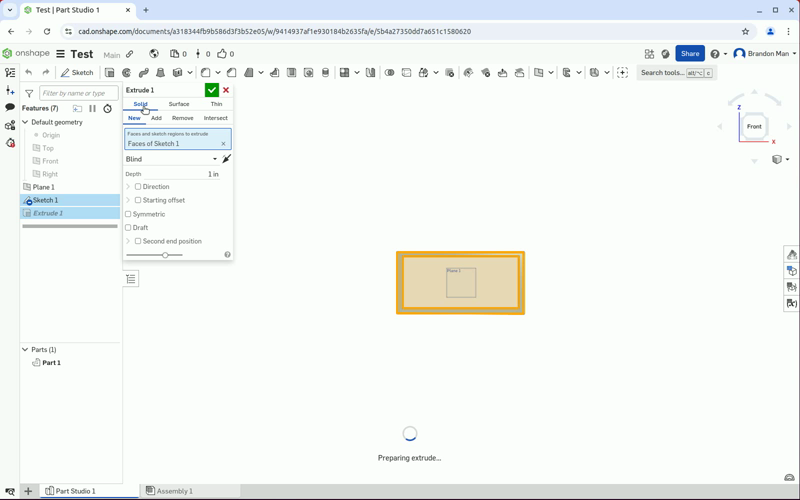
click(143, 106)
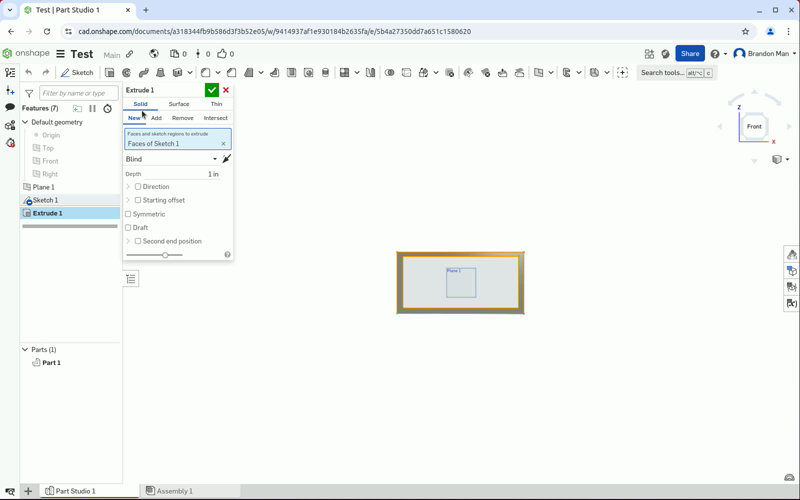
mouse_move(137, 120)
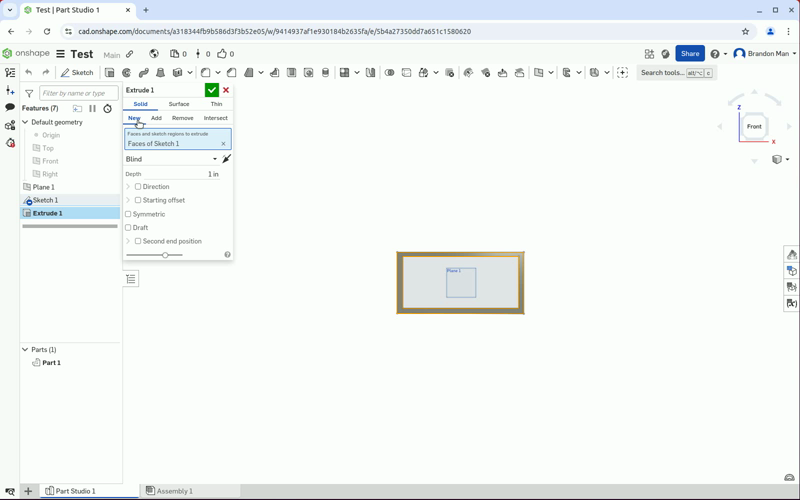
click(137, 120)
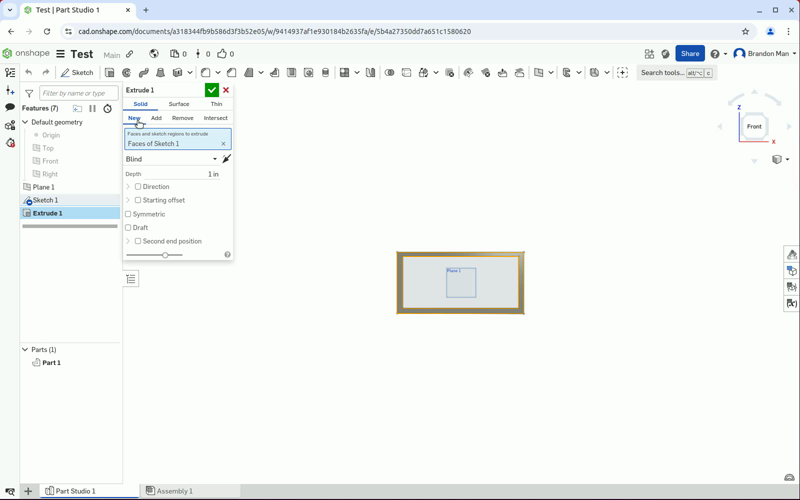
key(tab, 4)
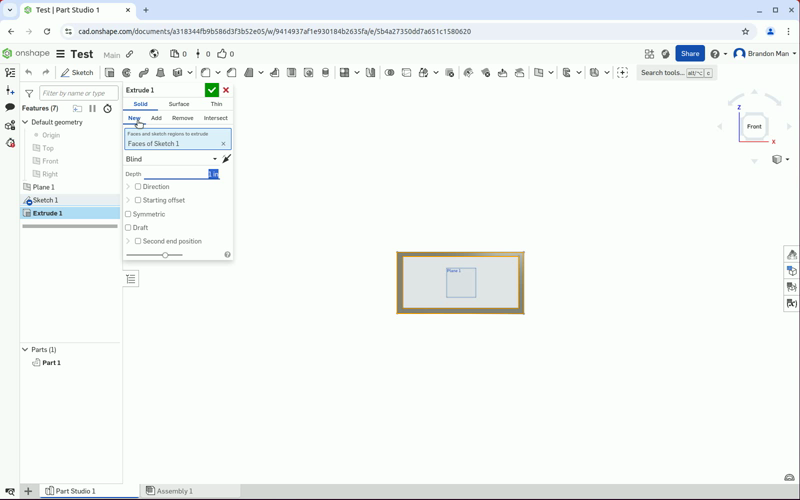
text(-5.055)
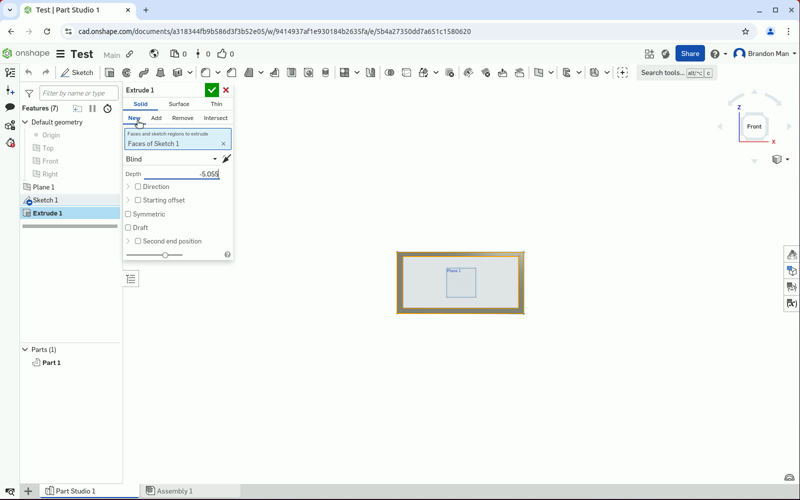
key(enter)
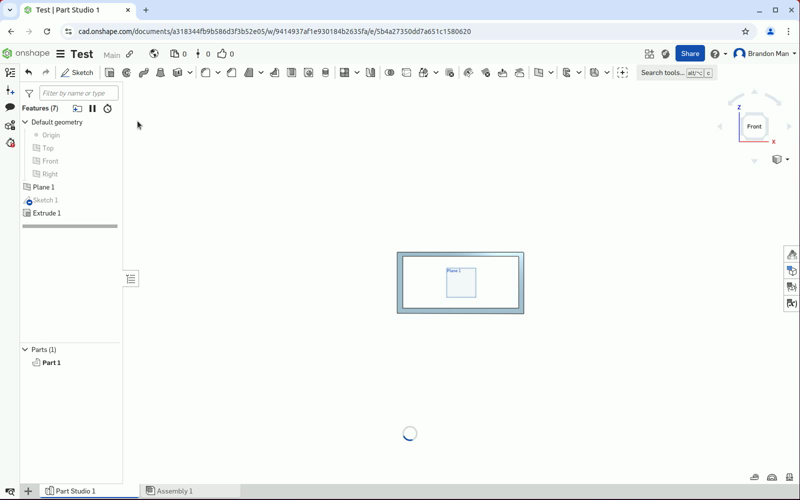
key(shift+h)
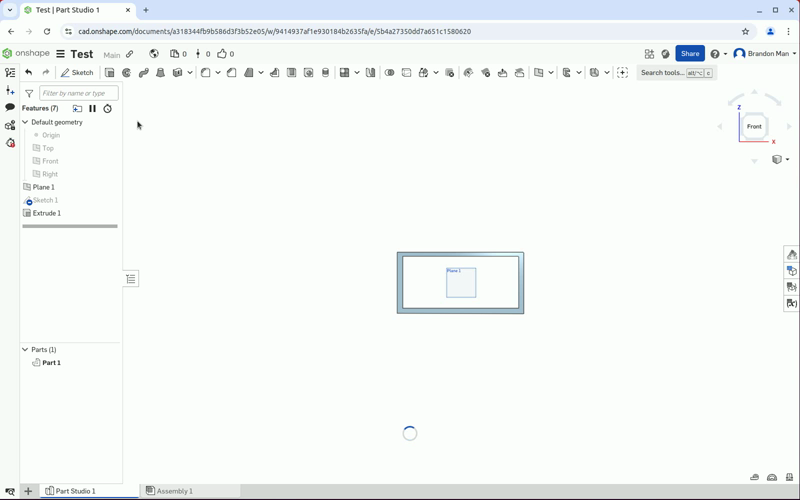
key(shift+h)
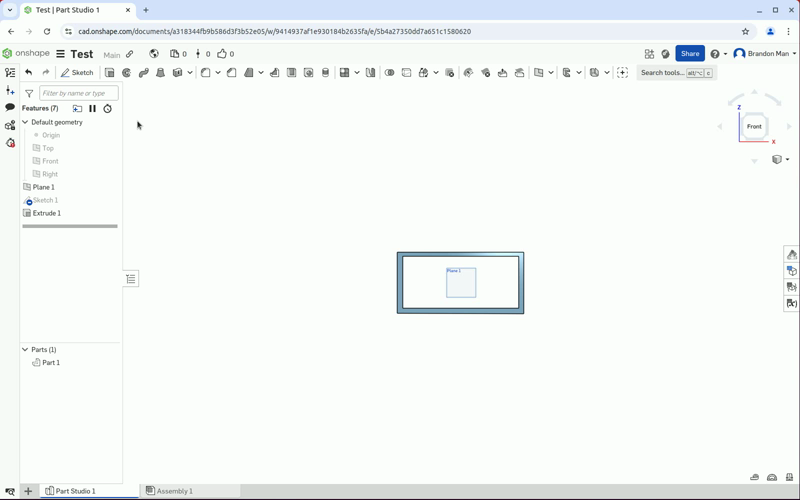
mouse_move(73, 189)
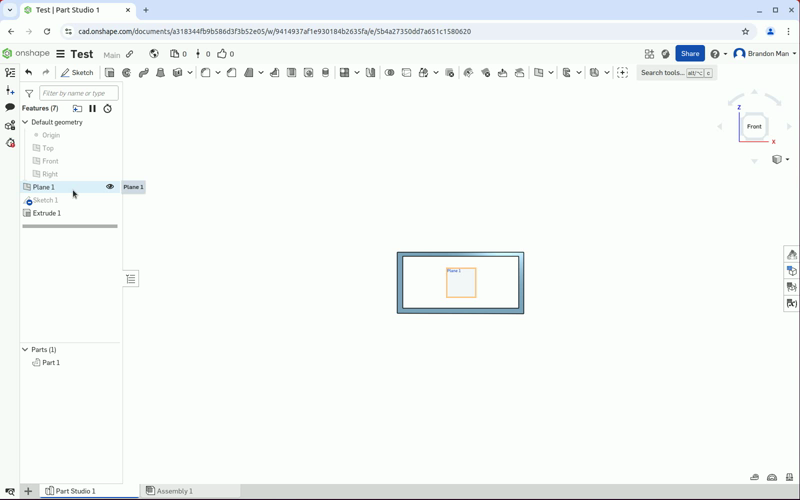
click(73, 189)
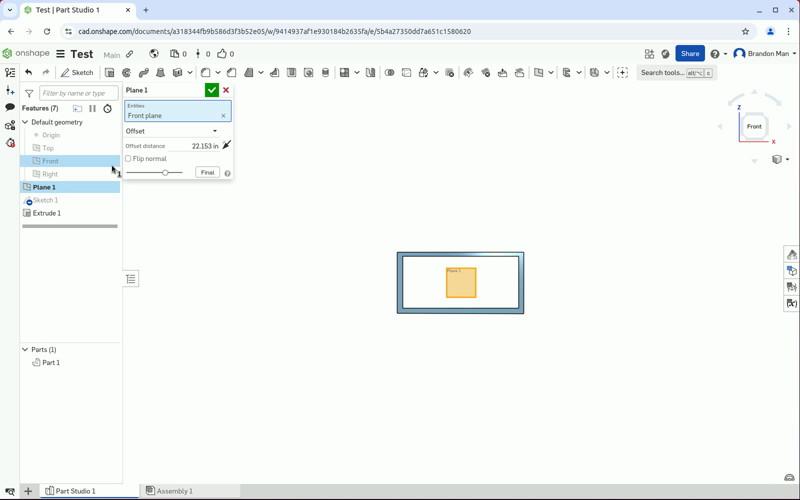
mouse_move(229, 92)
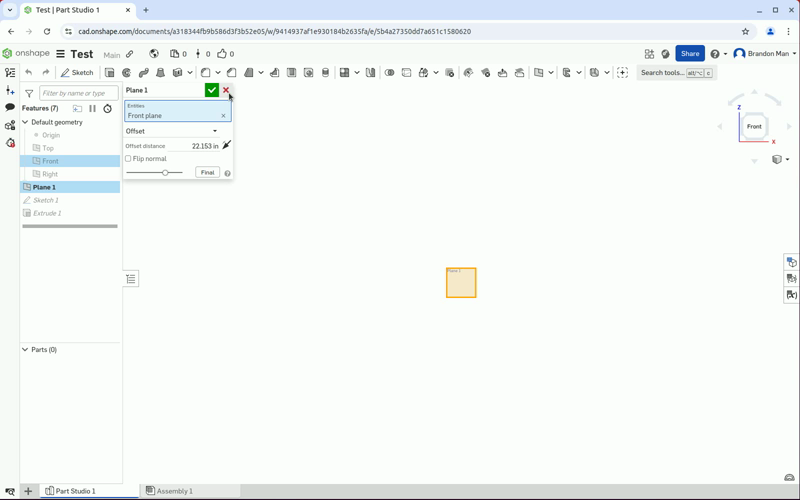
click(229, 92)
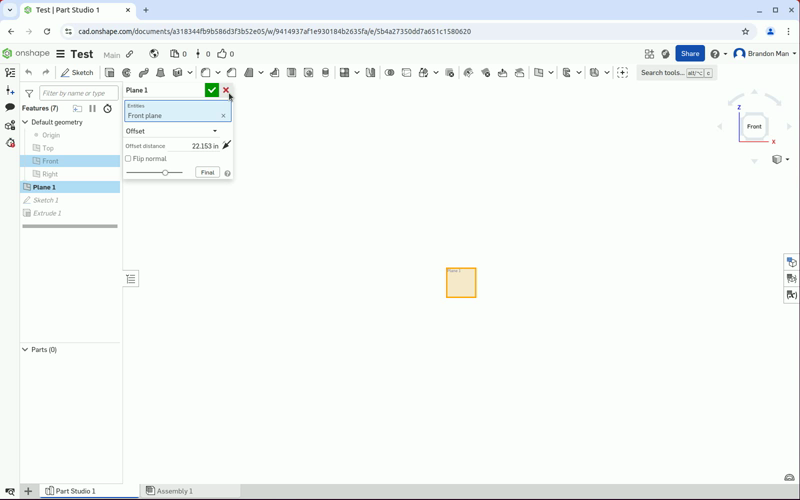
key(shift+s)
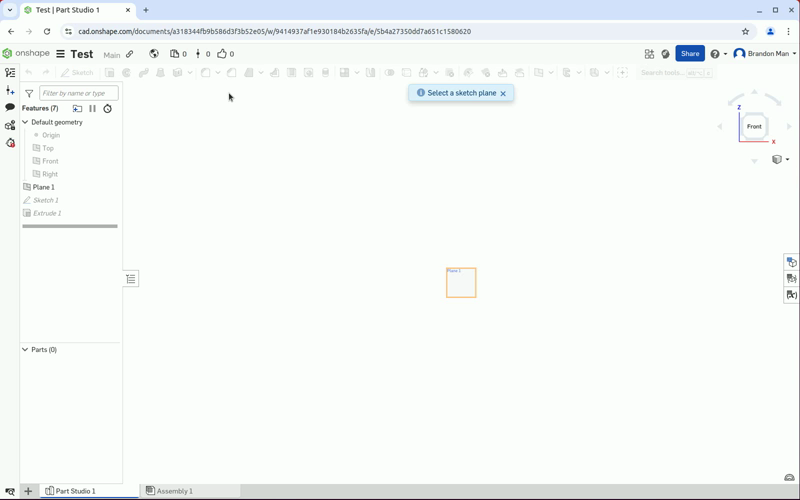
mouse_move(73, 189)
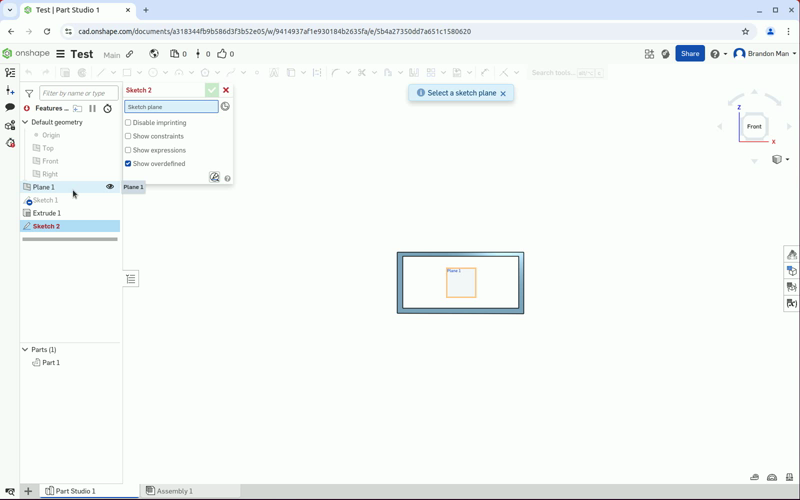
click(73, 189)
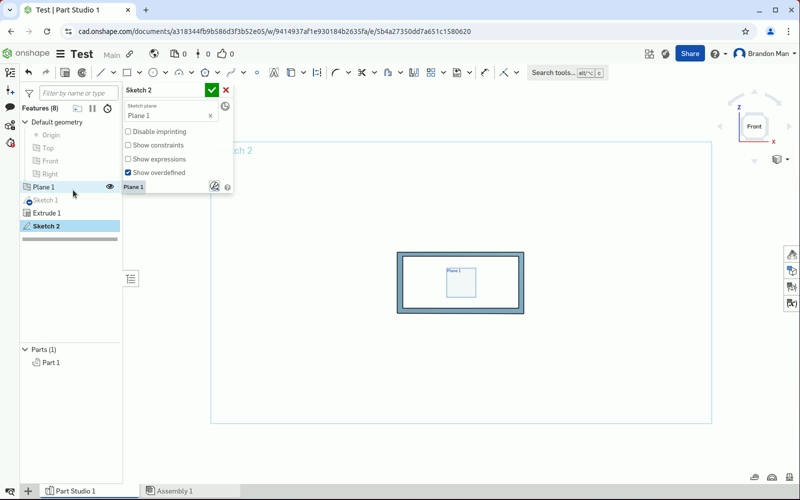
mouse_move(73, 352)
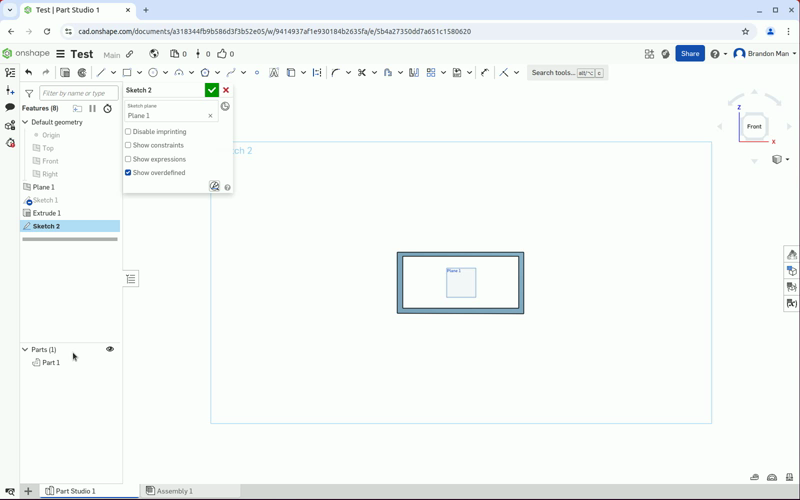
key(y)
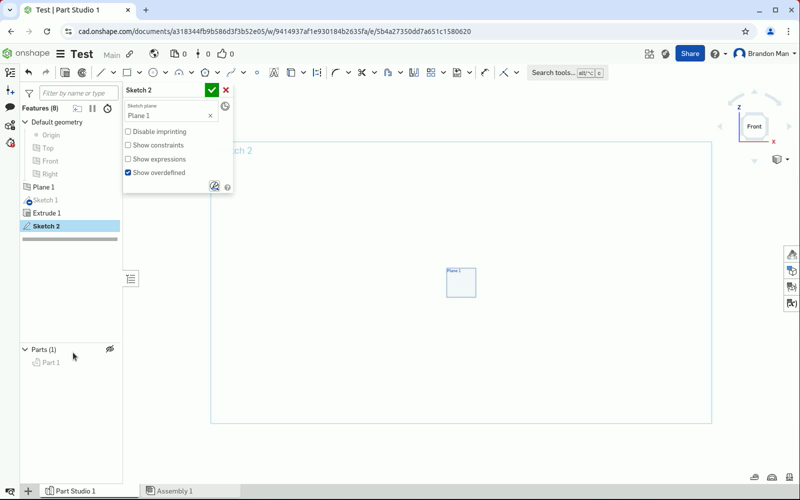
key(l)
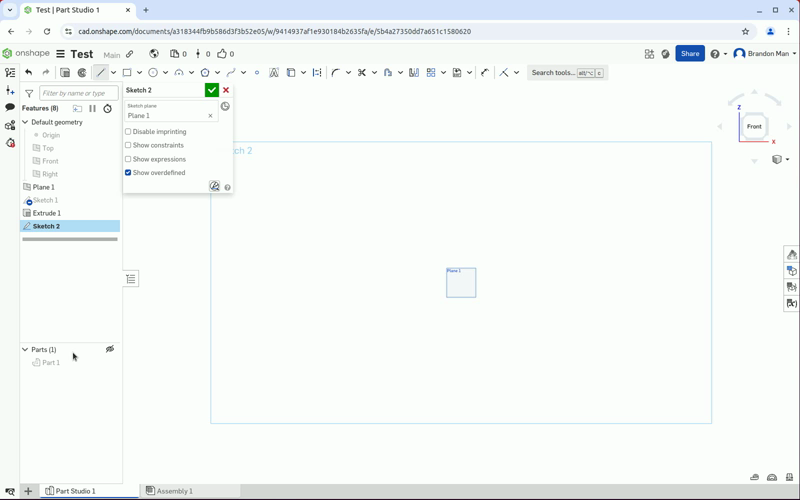
key_down(shift)
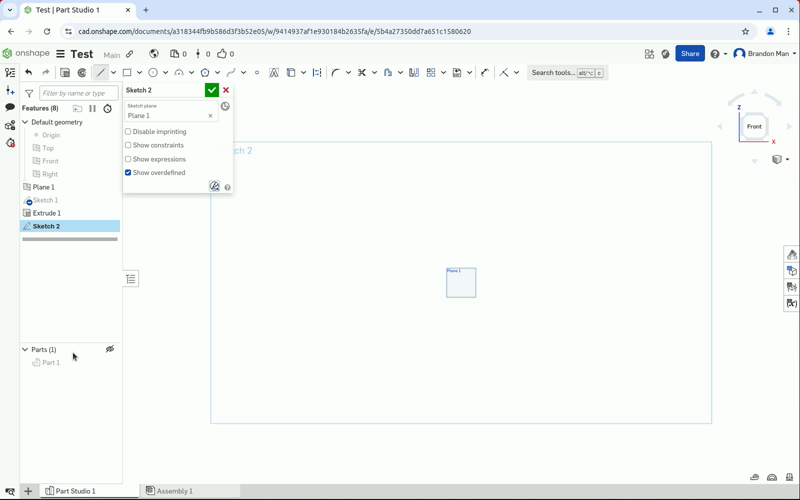
mouse_move(401, 308)
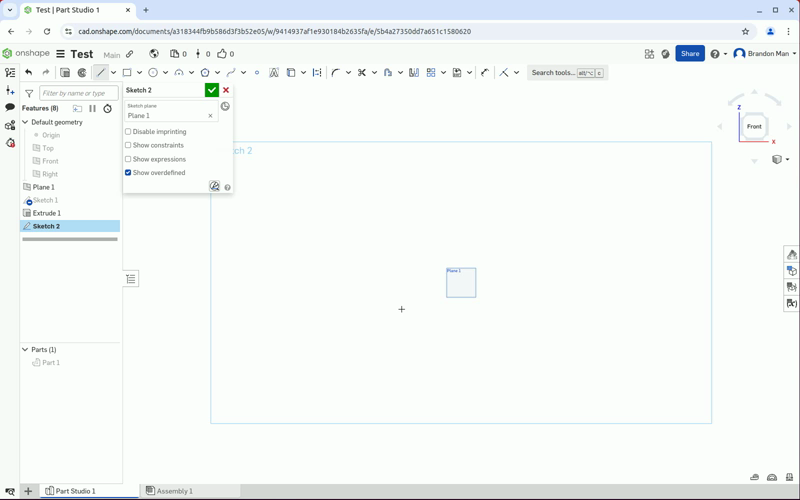
click(401, 308)
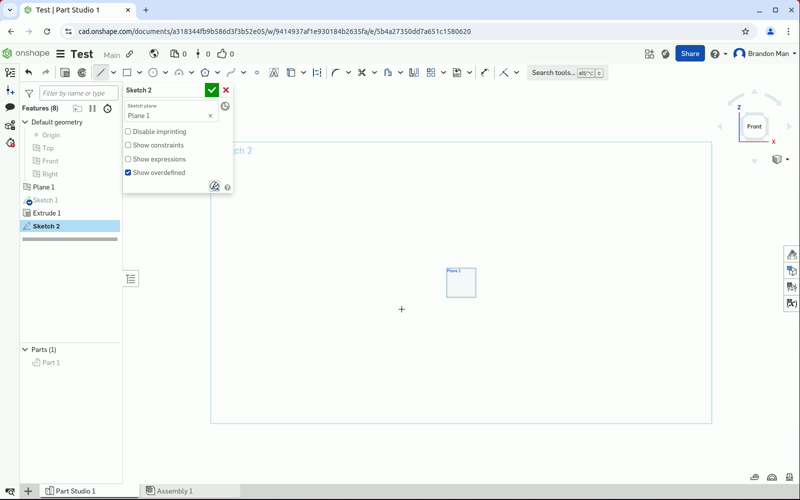
key_up(shift)
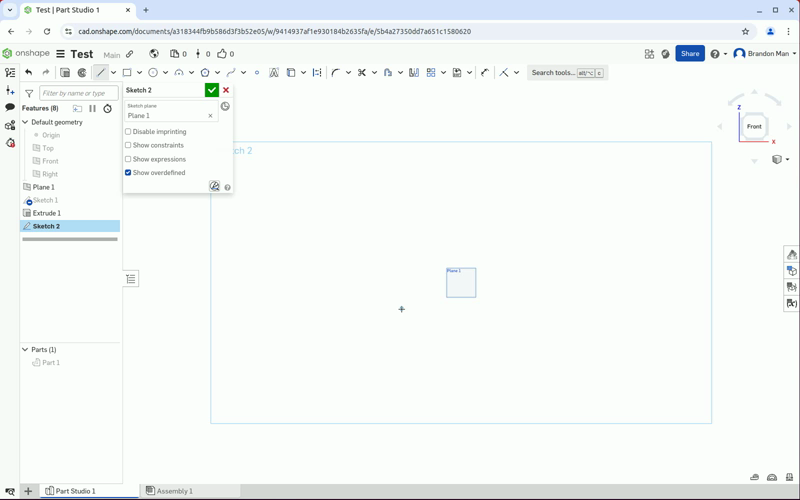
key_down(shift)
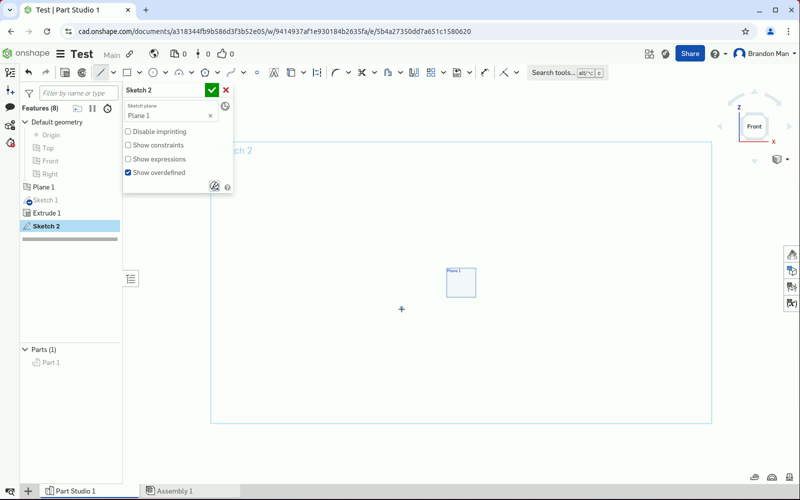
mouse_move(519, 308)
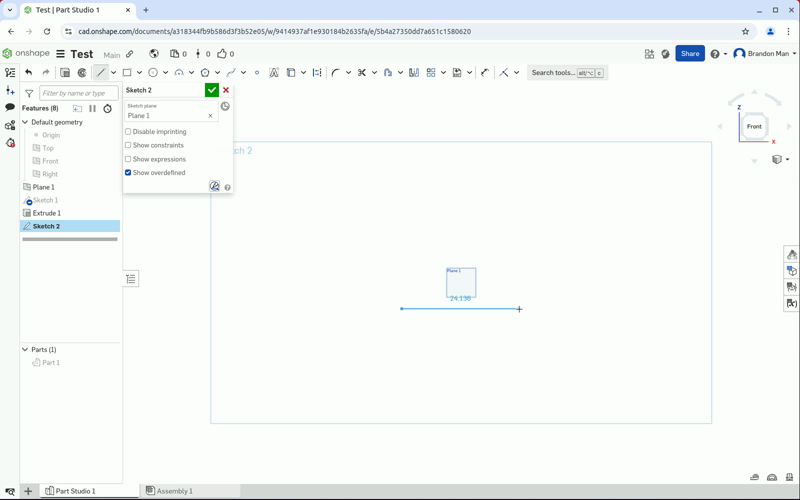
click(519, 308)
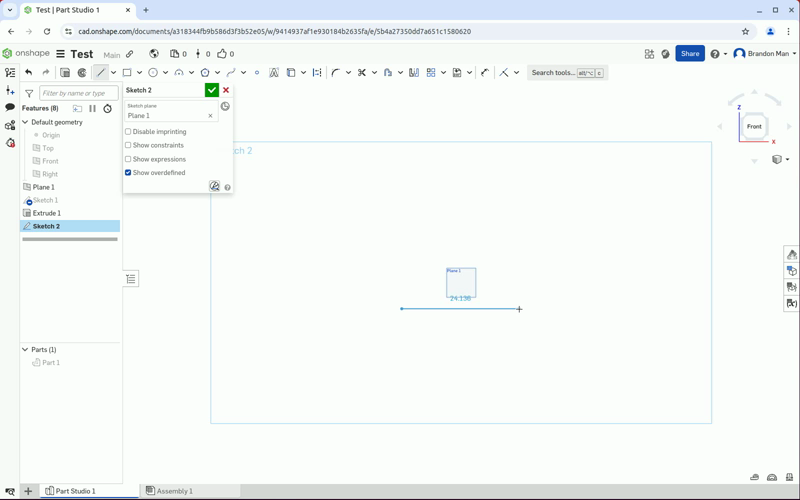
key_up(shift)
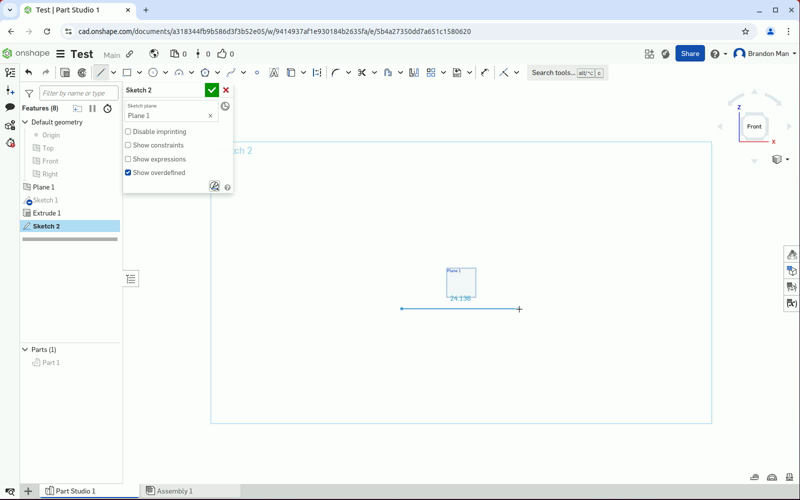
key_down(shift)
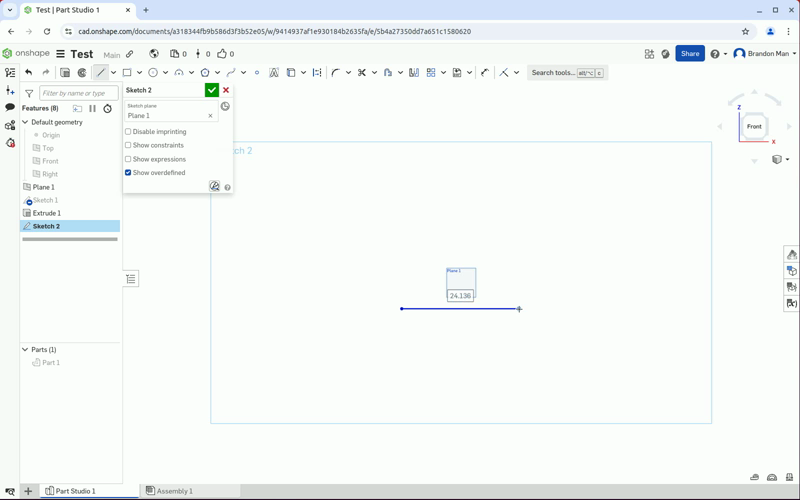
mouse_move(549, 308)
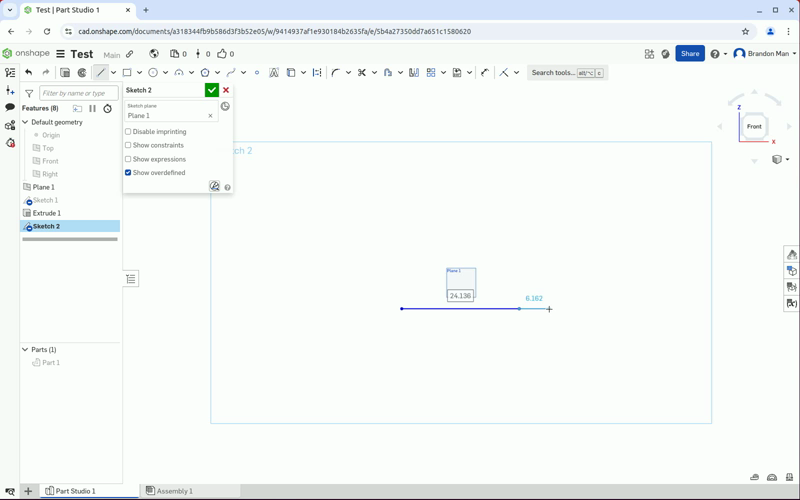
mouse_move(519, 256)
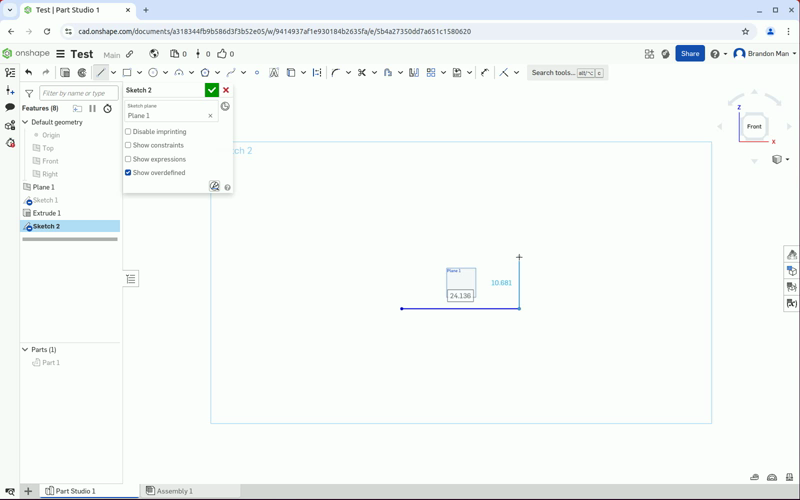
click(519, 256)
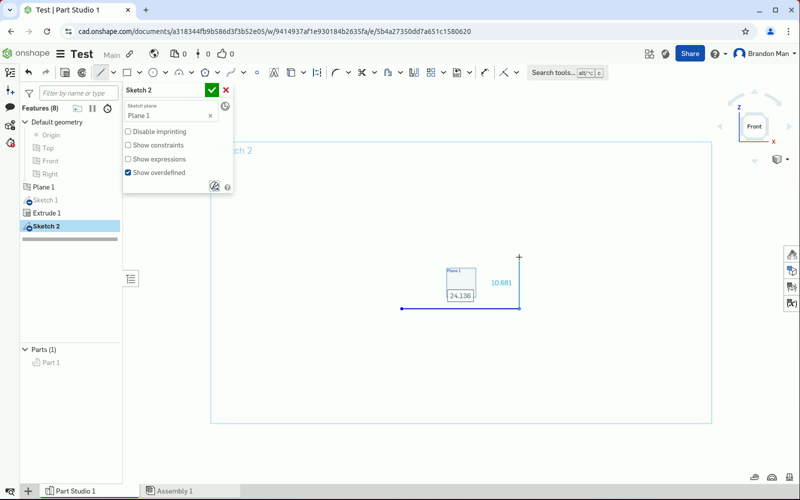
key_up(shift)
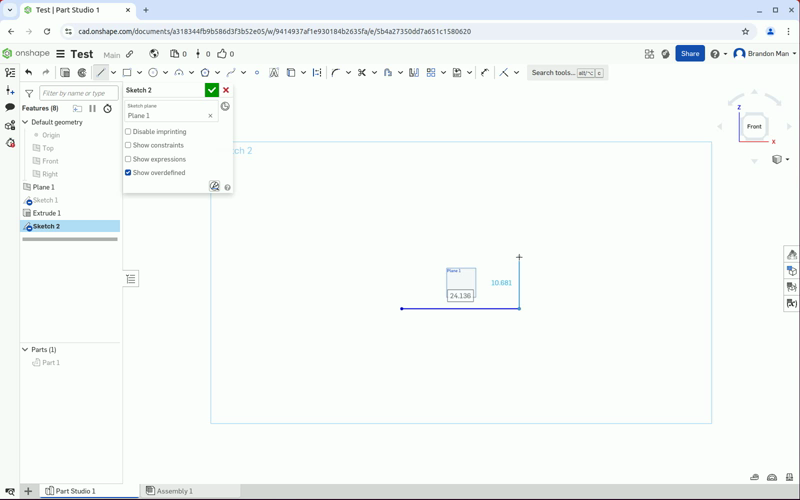
key_down(shift)
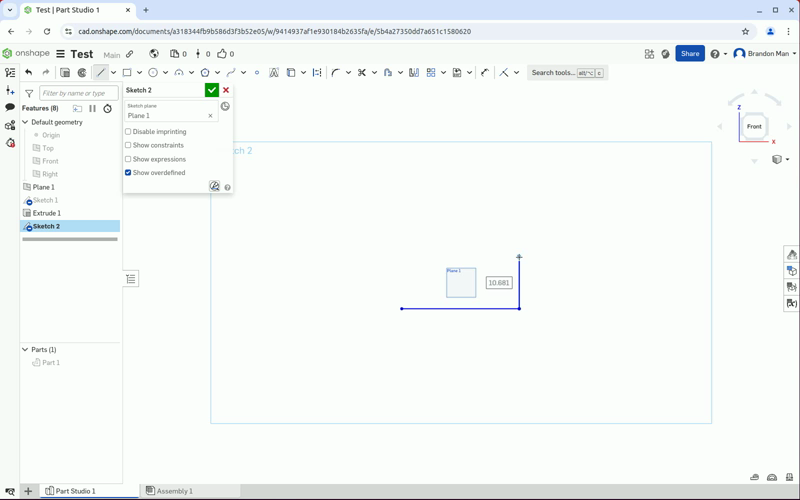
mouse_move(401, 256)
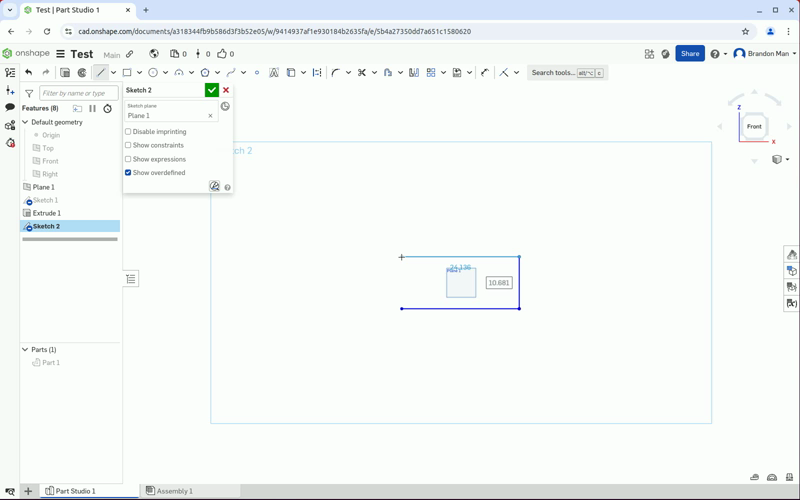
click(401, 256)
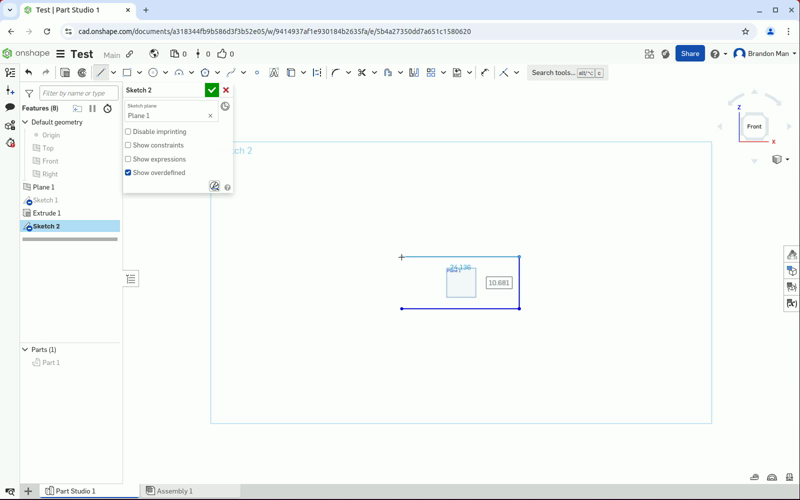
key_up(shift)
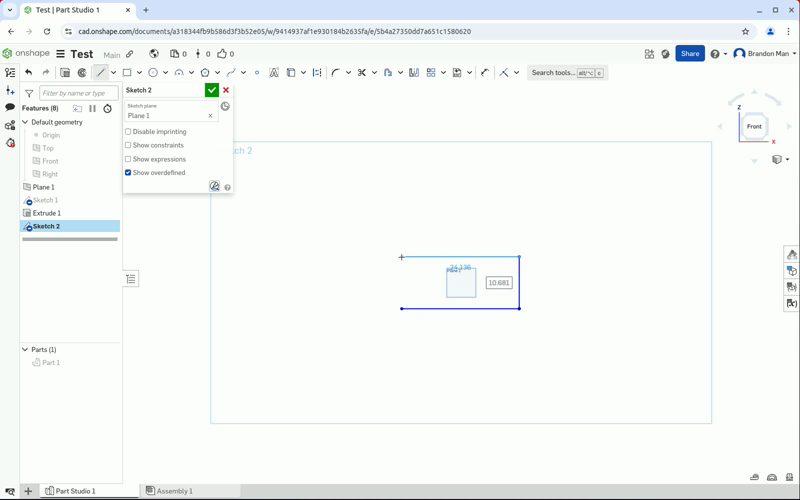
mouse_move(431, 256)
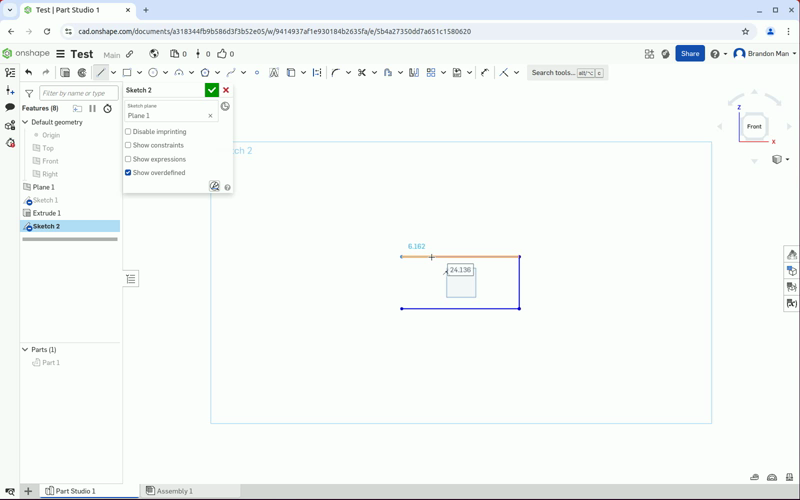
key_down(shift)
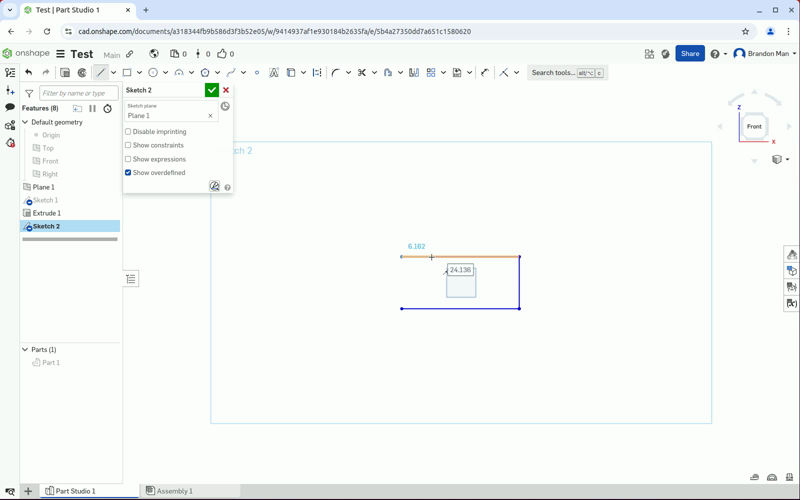
mouse_move(401, 308)
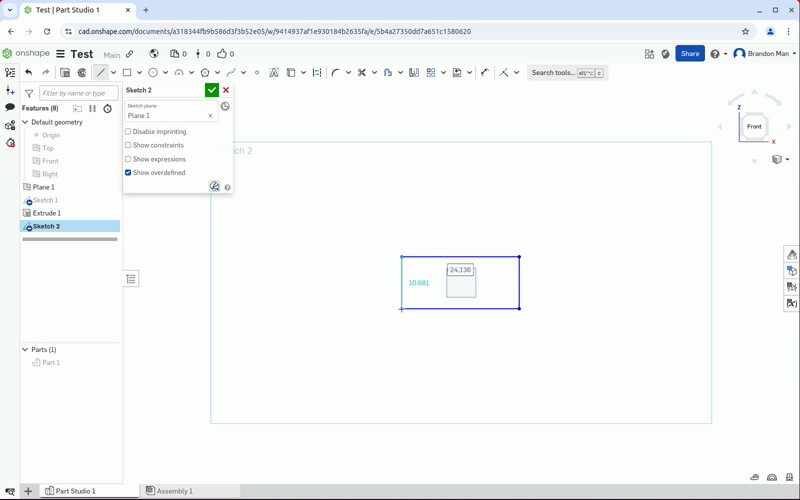
key_up(shift)
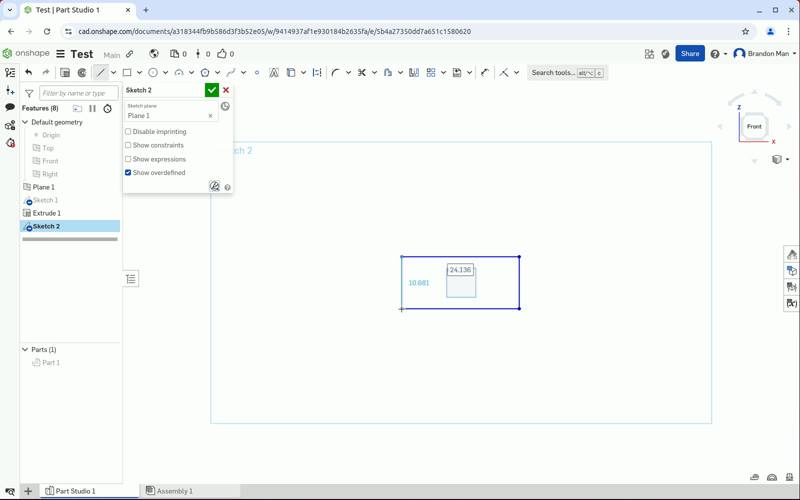
click(401, 308)
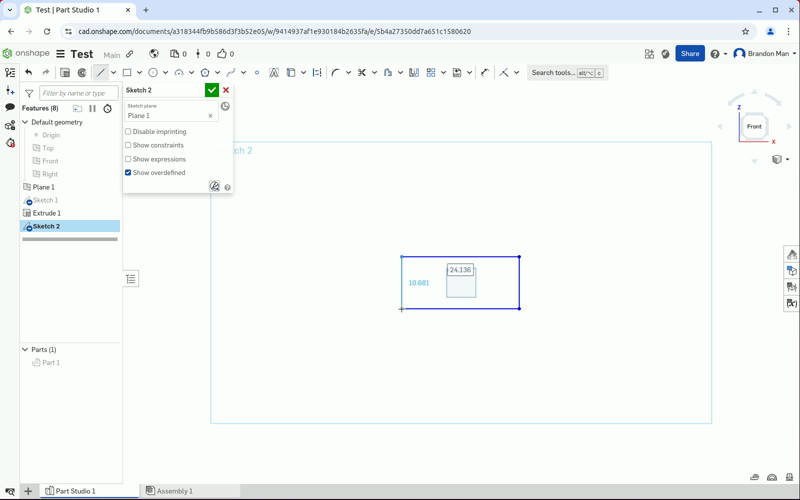
key(esc)
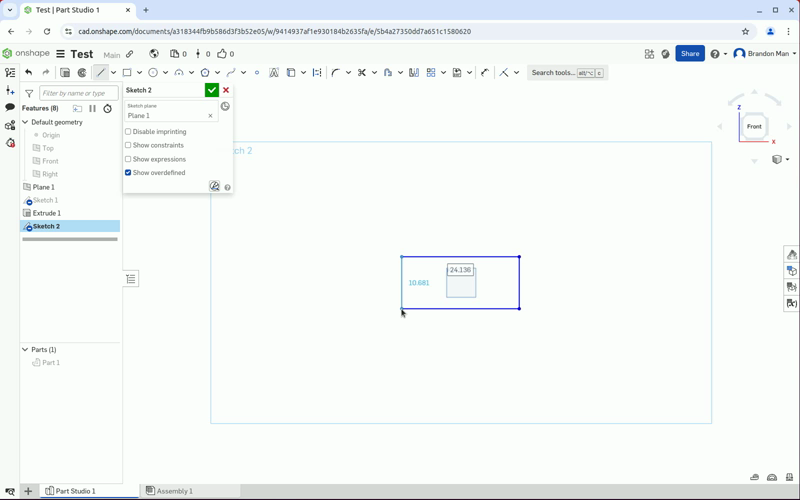
key(l)
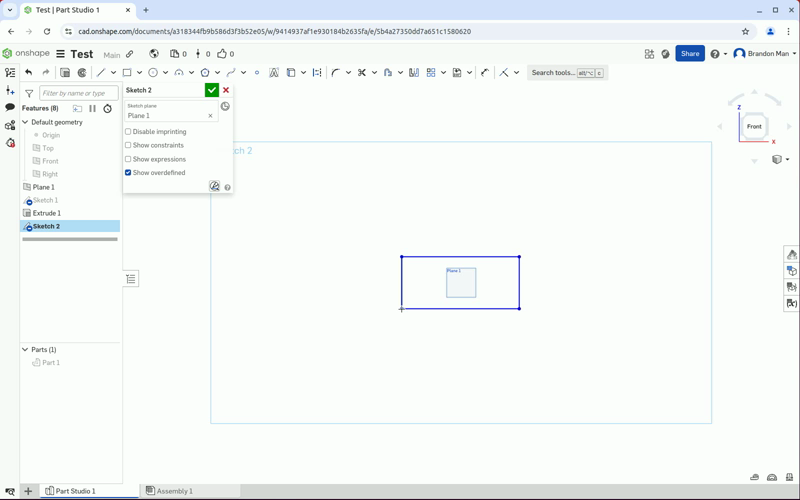
key_down(shift)
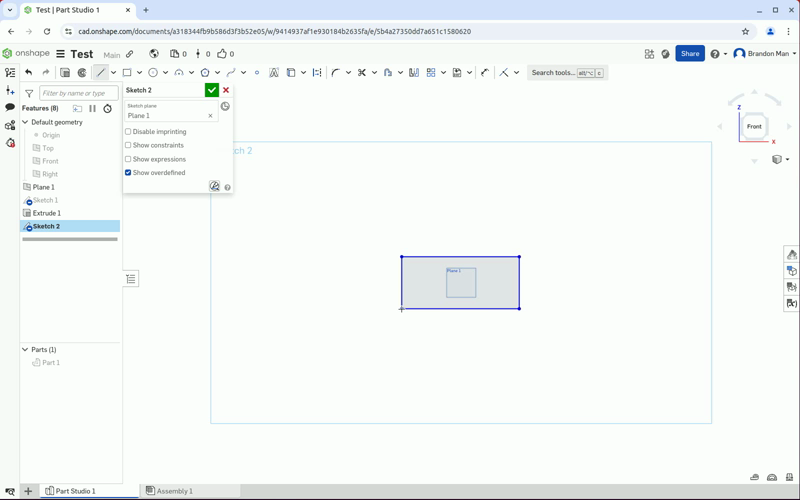
mouse_move(404, 306)
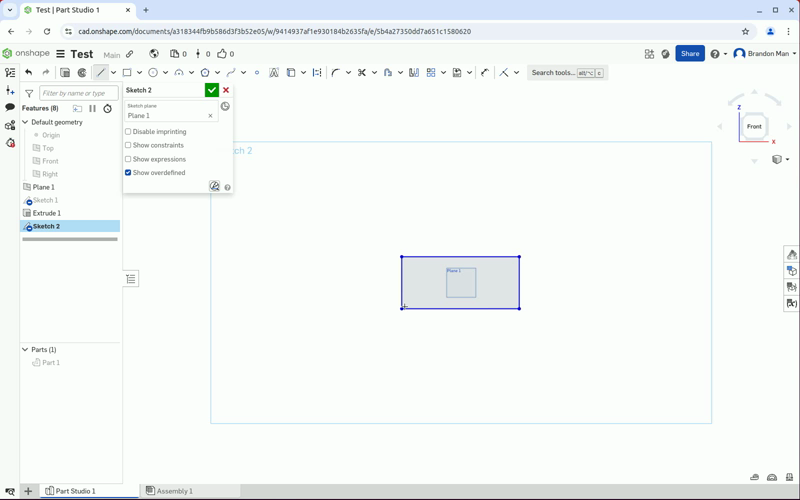
scroll(6)
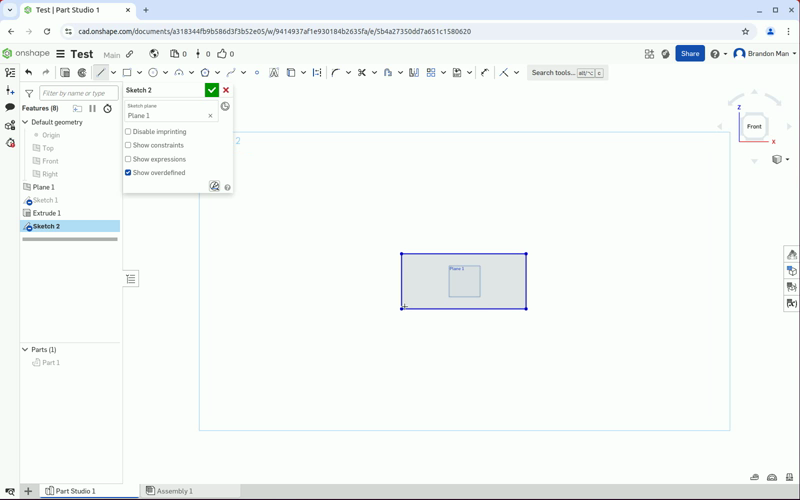
scroll(6)
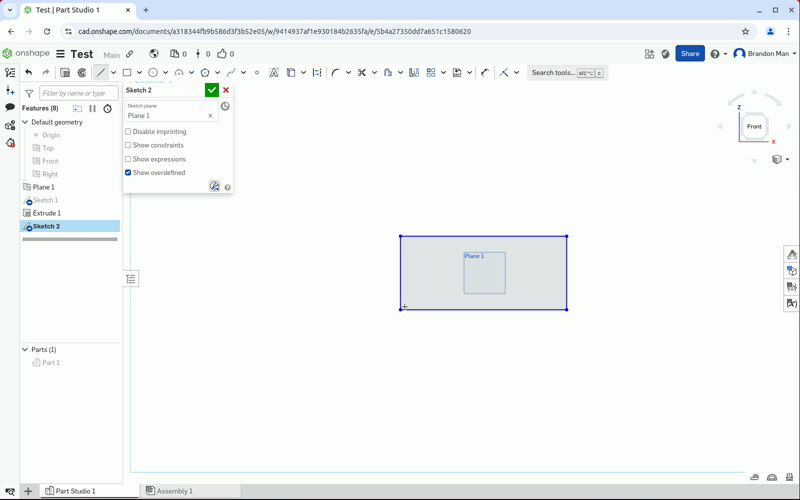
scroll(6)
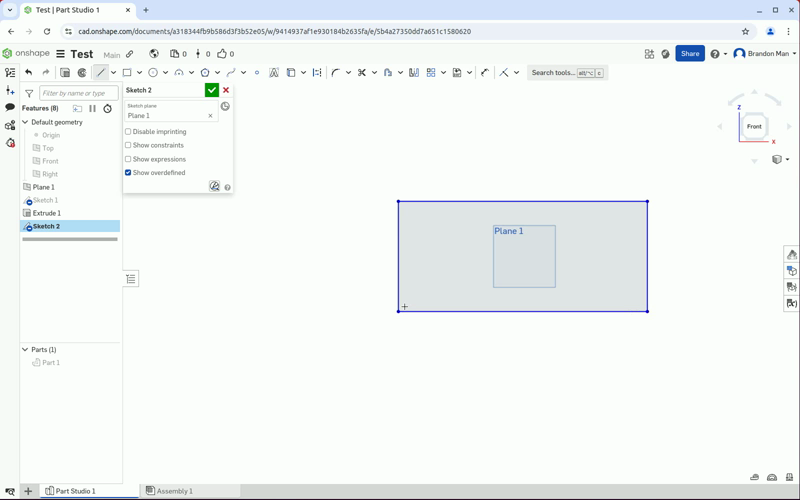
scroll(6)
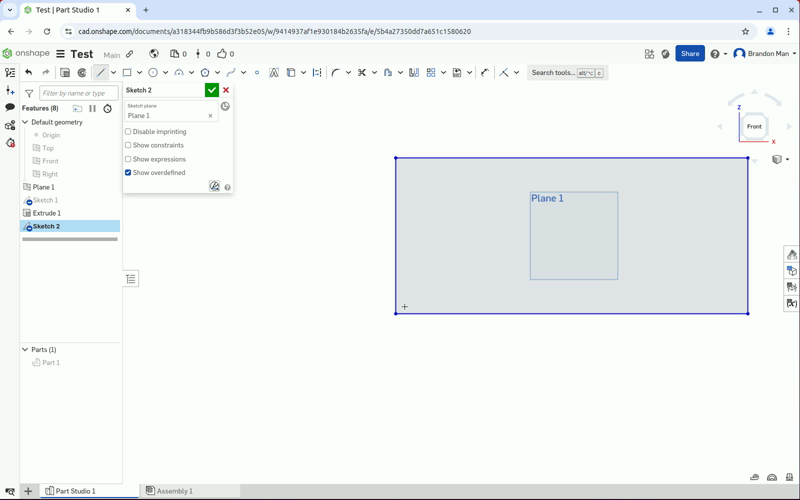
scroll(6)
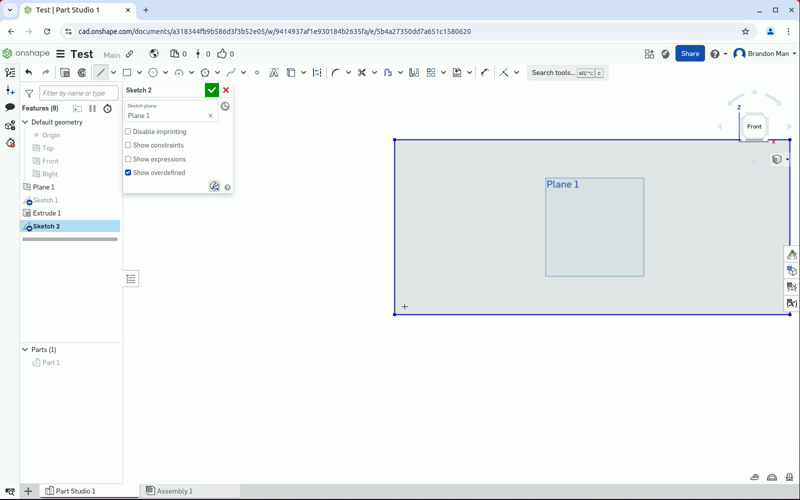
scroll(6)
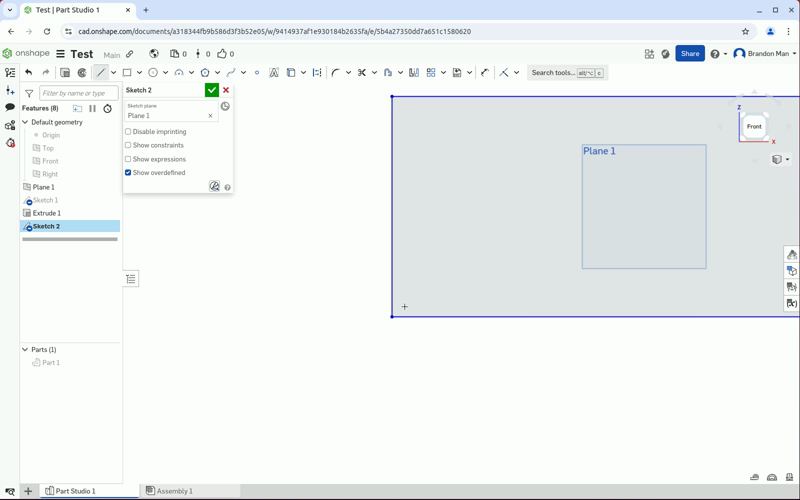
scroll(6)
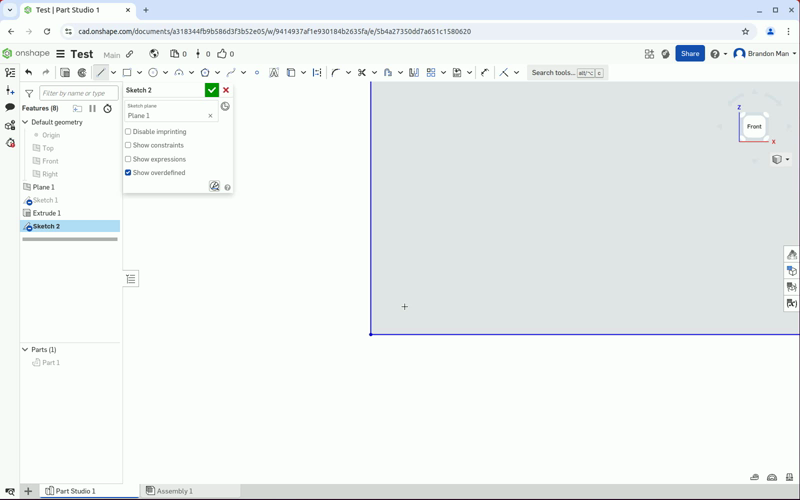
click(404, 306)
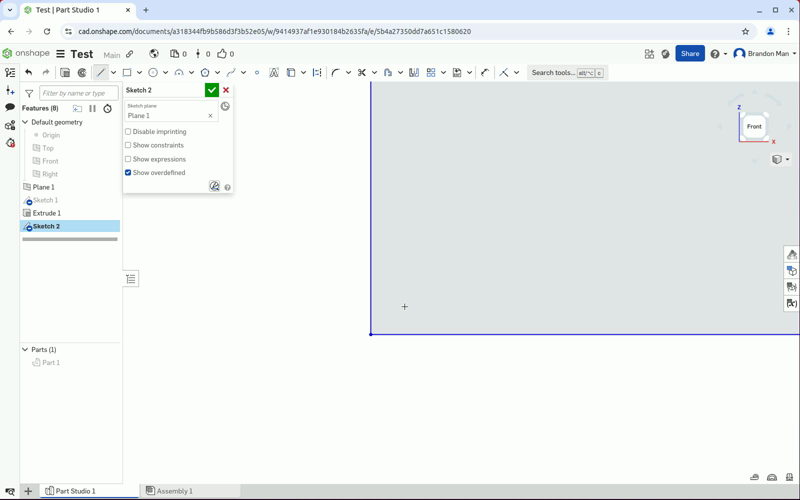
scroll(-6)
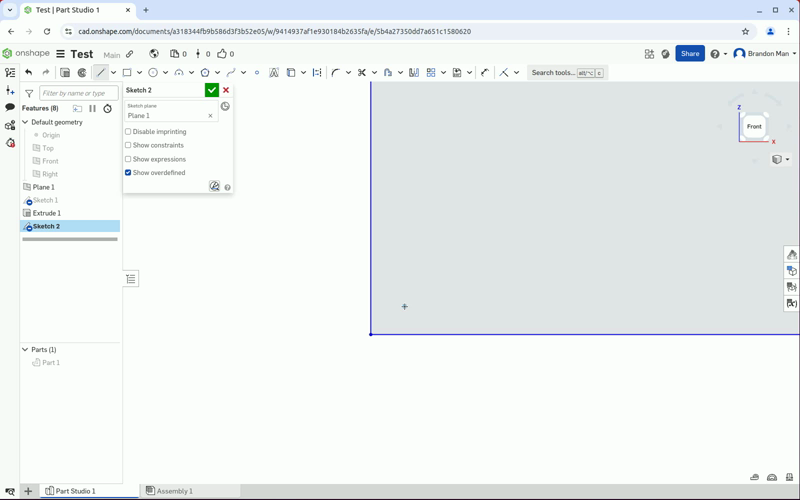
scroll(-6)
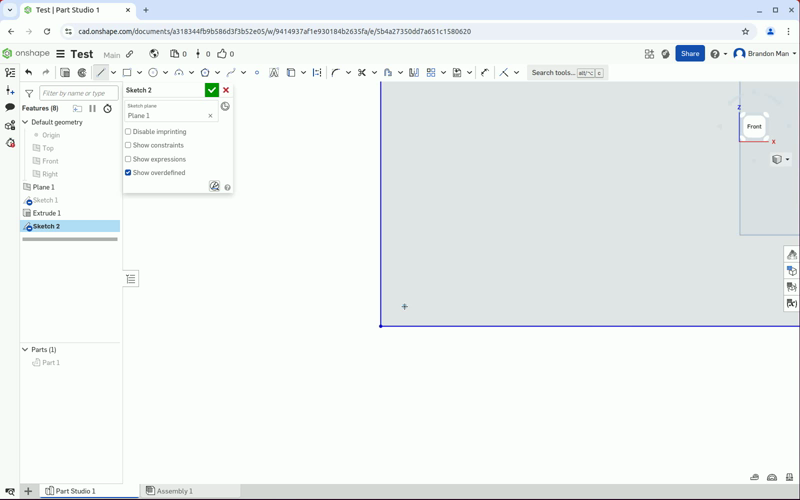
scroll(-6)
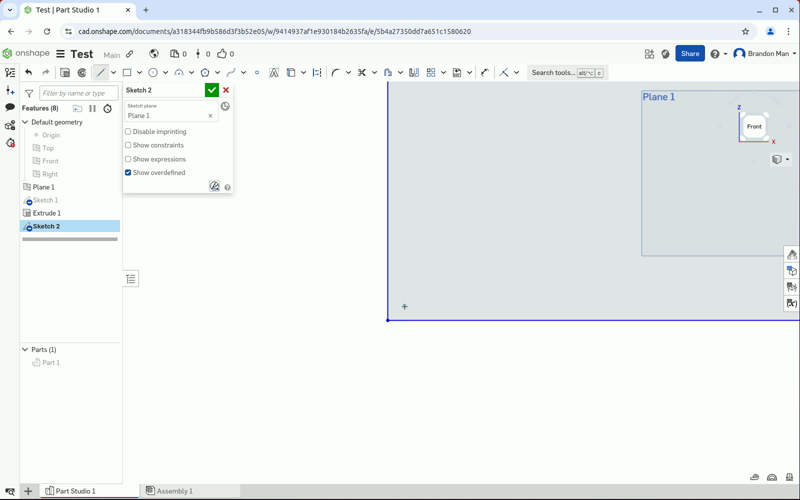
scroll(-6)
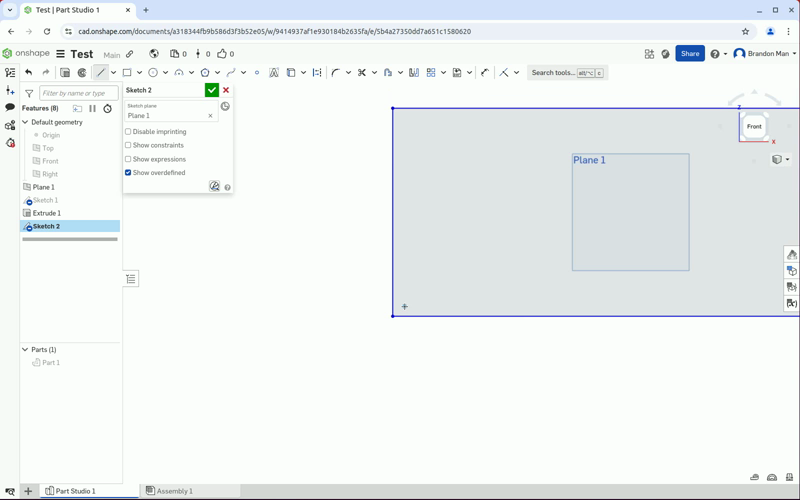
scroll(-6)
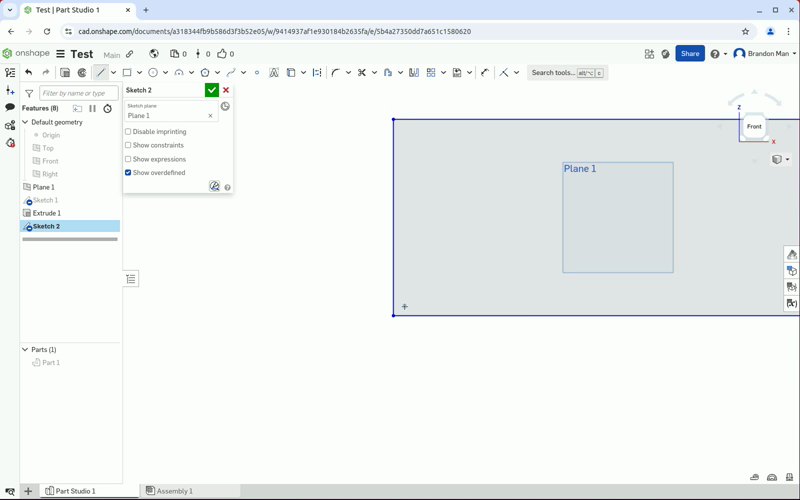
scroll(-6)
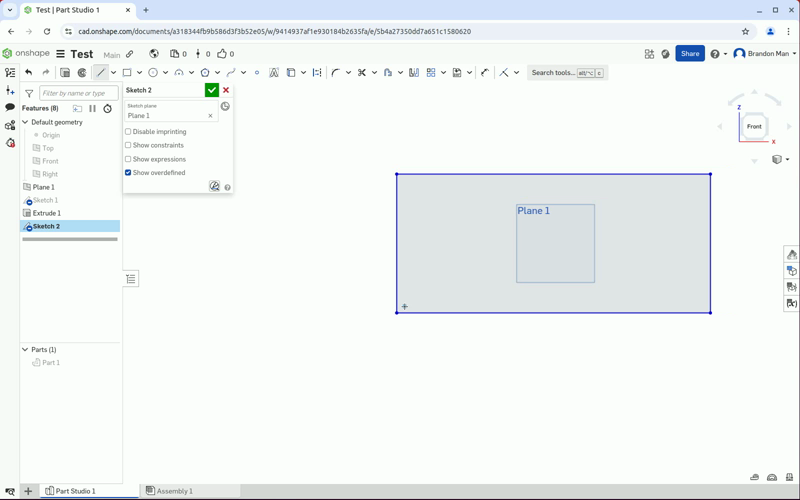
scroll(-6)
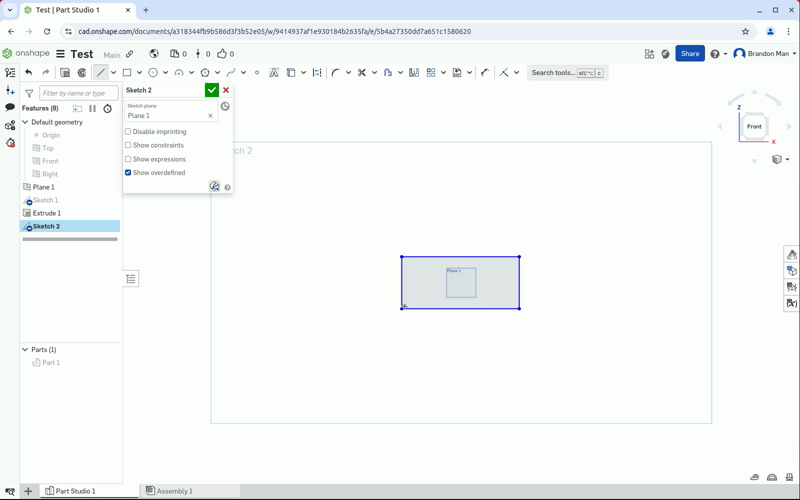
key_up(shift)
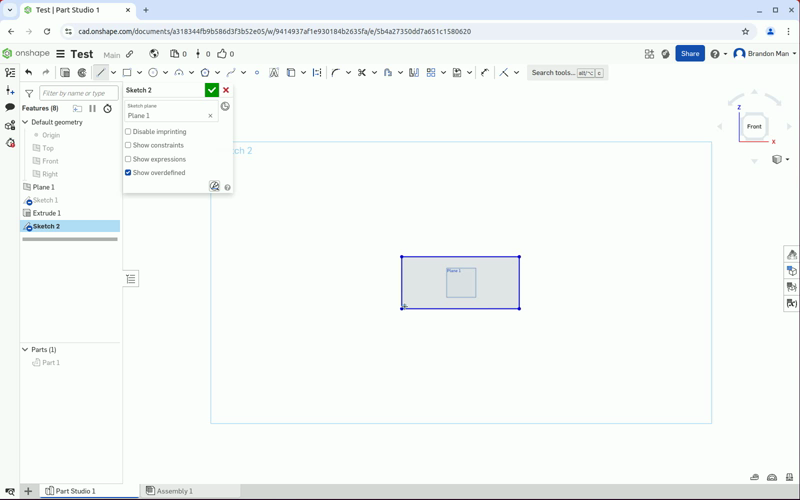
key_down(shift)
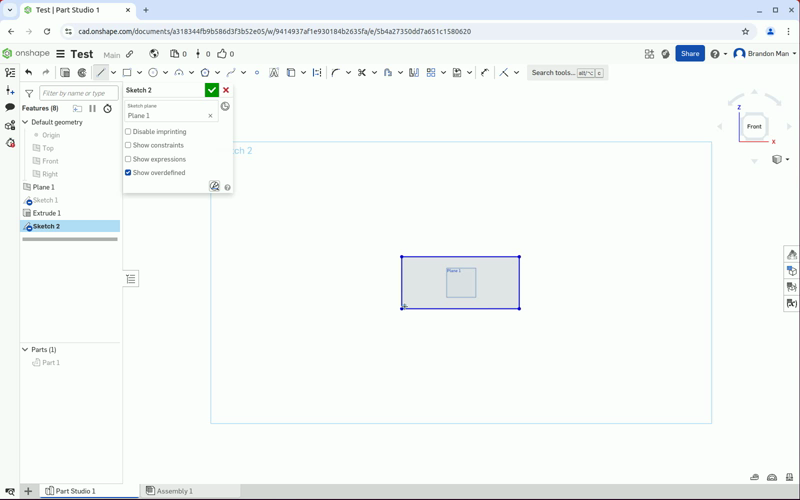
mouse_move(516, 306)
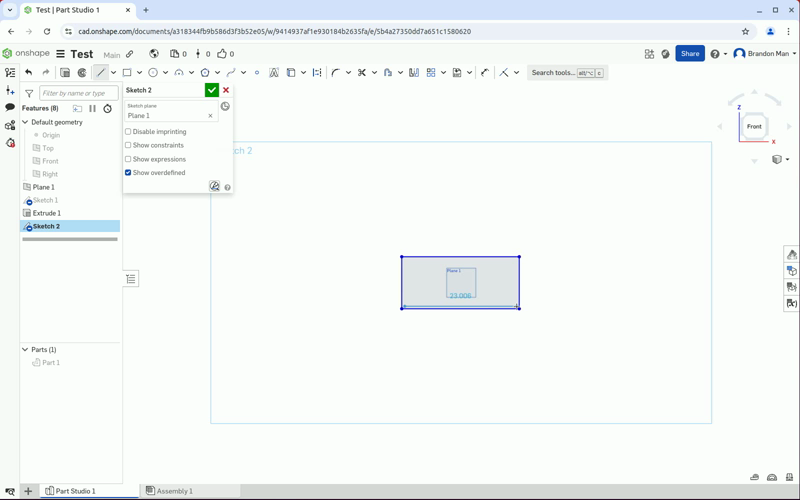
scroll(6)
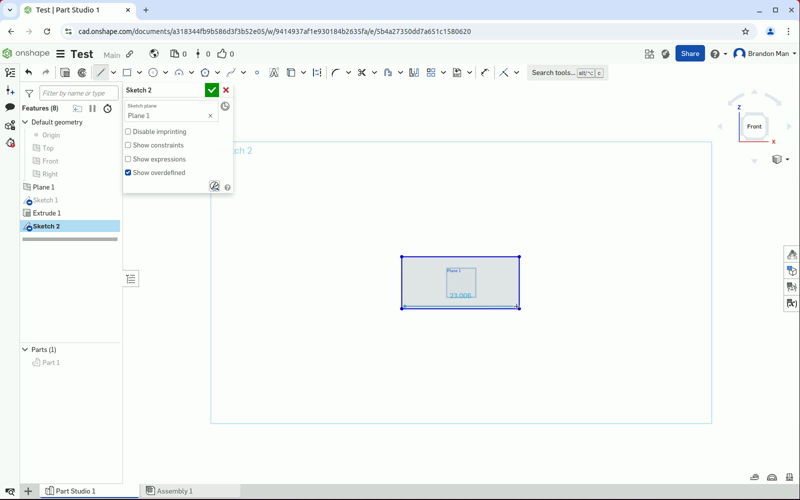
scroll(6)
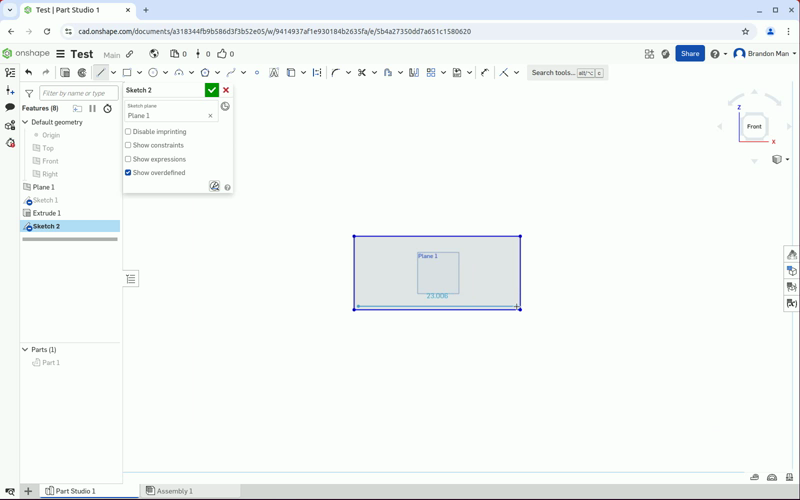
scroll(6)
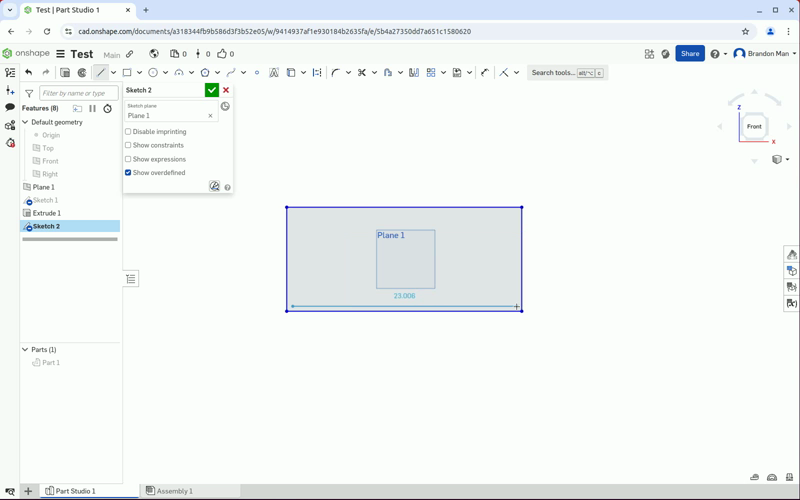
scroll(6)
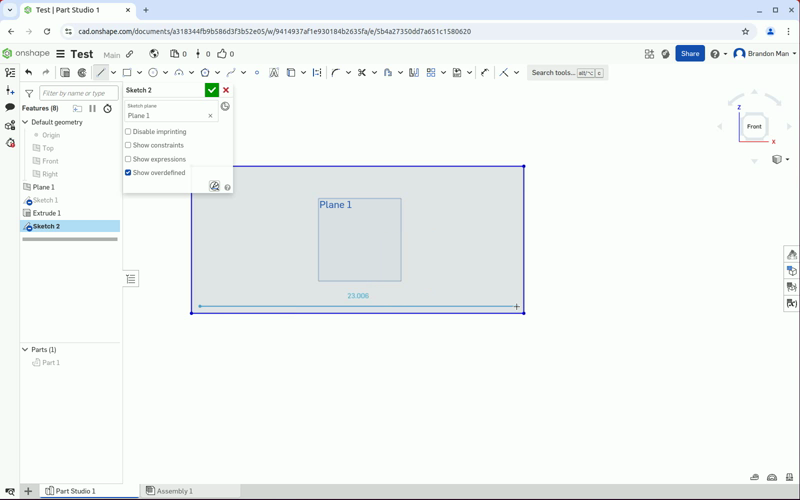
scroll(6)
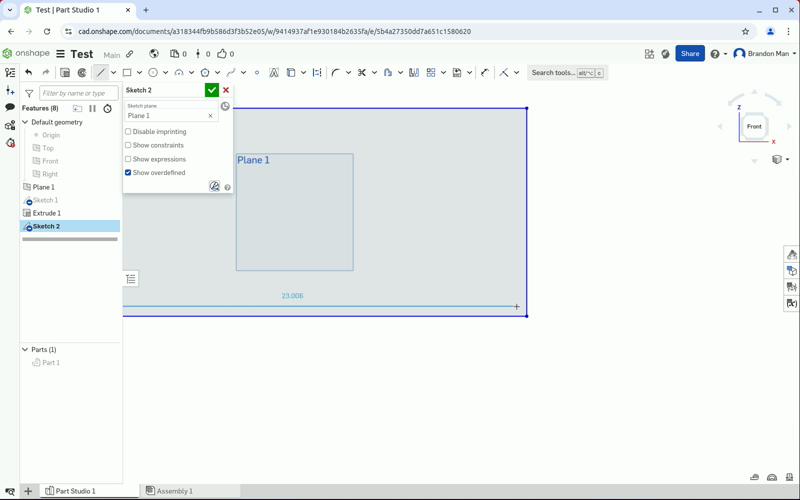
scroll(6)
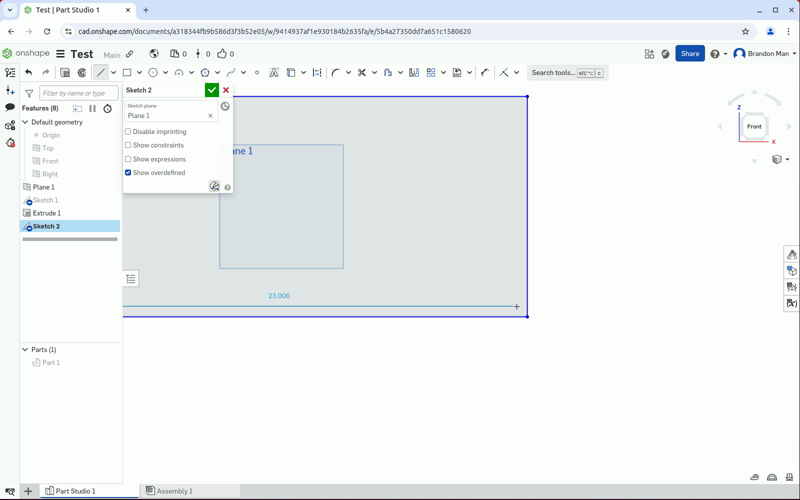
scroll(6)
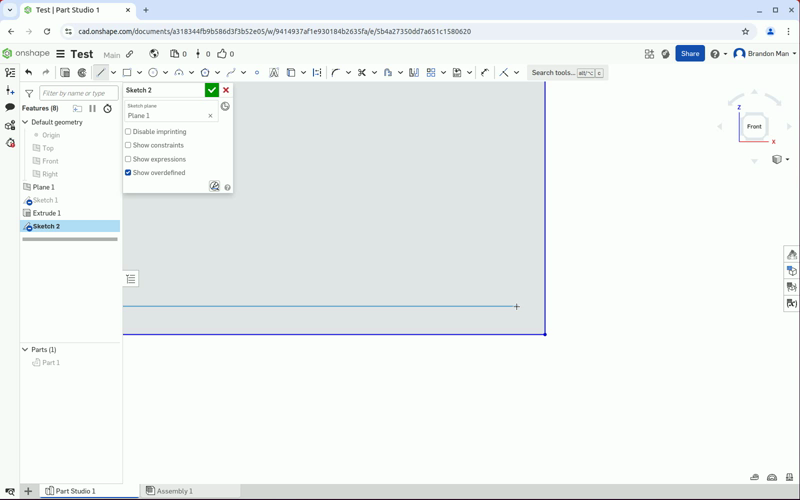
click(516, 306)
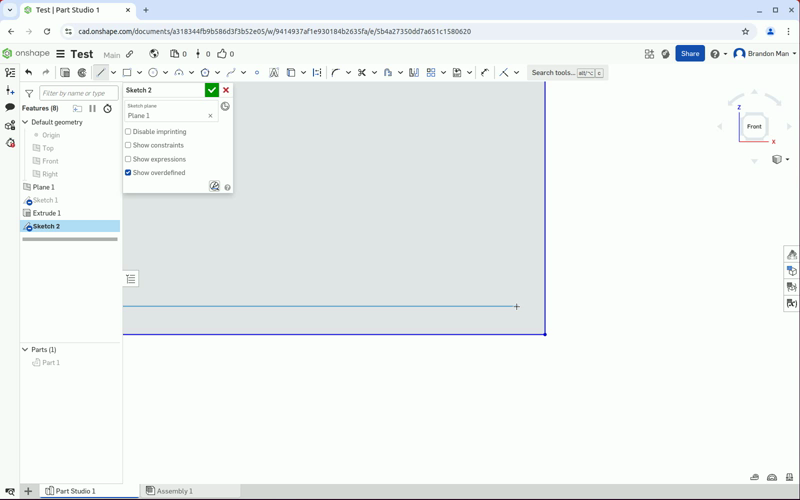
scroll(-6)
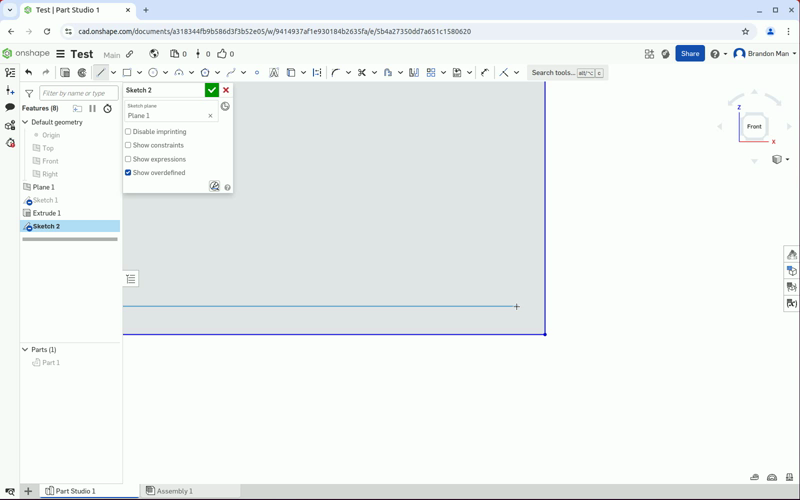
scroll(-6)
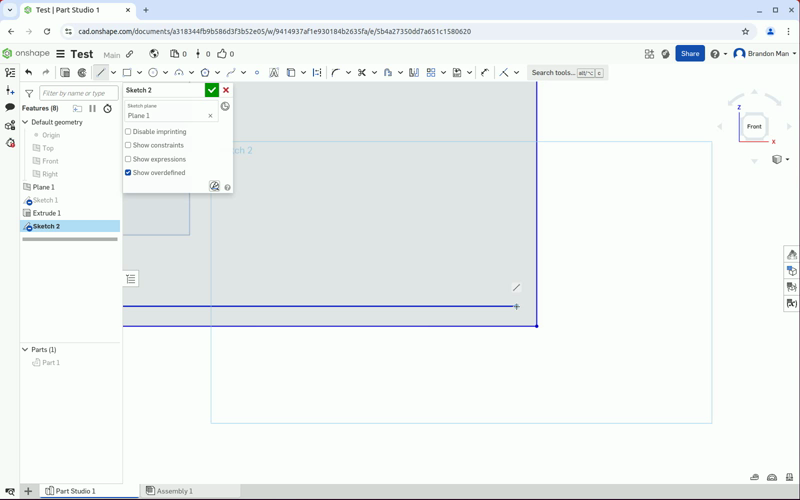
scroll(-6)
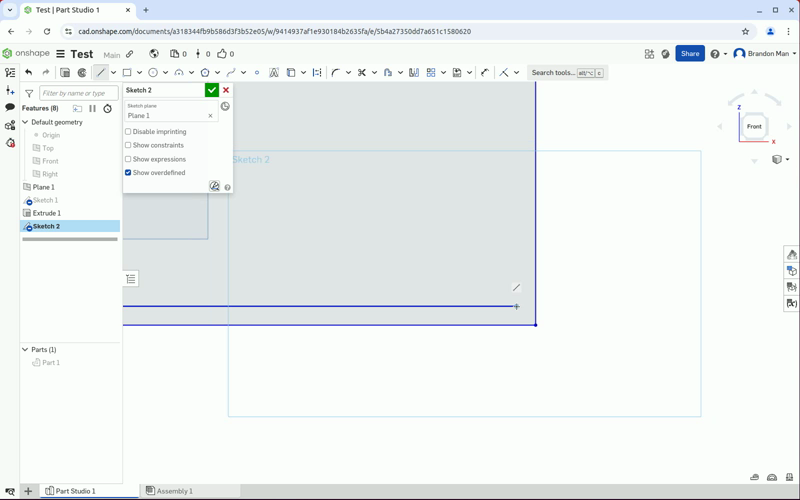
scroll(-6)
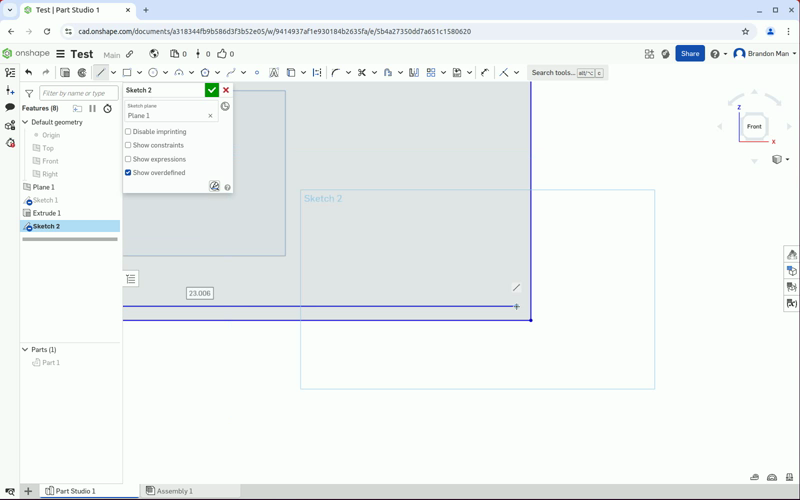
scroll(-6)
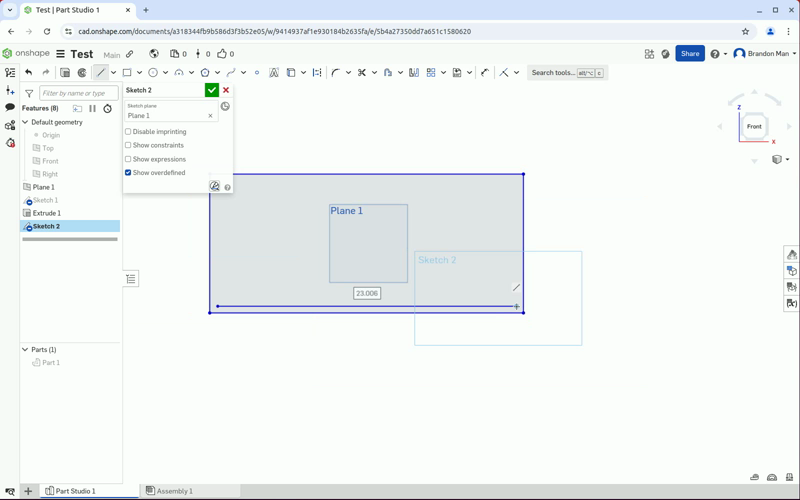
scroll(-6)
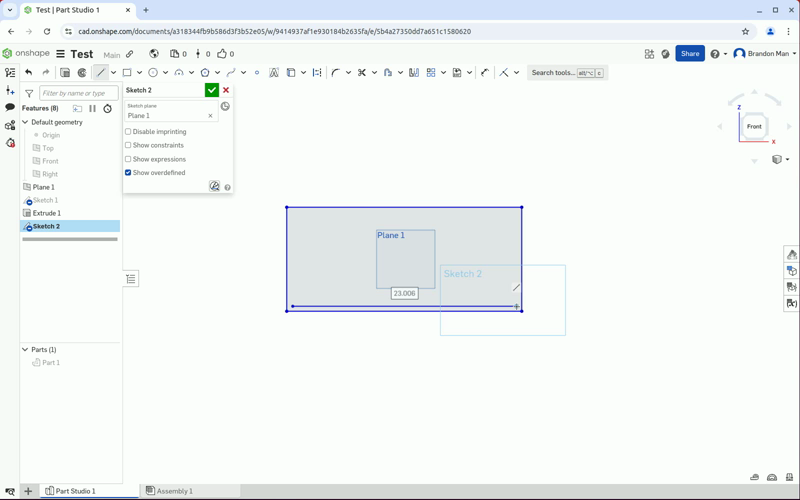
scroll(-6)
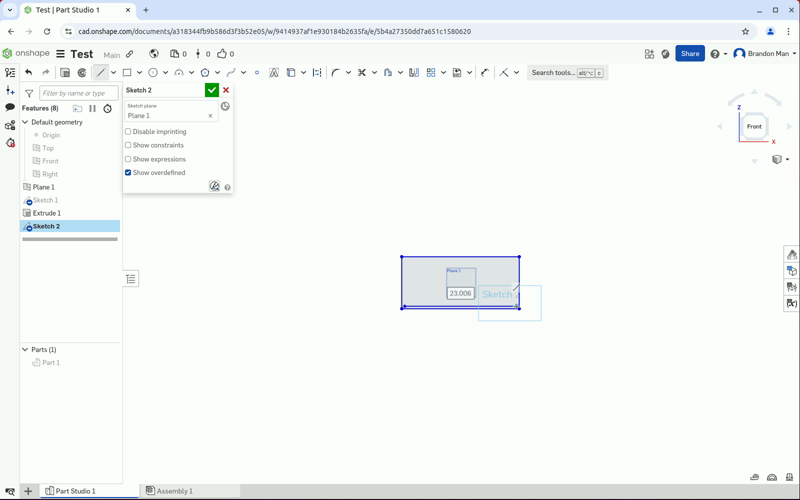
key_up(shift)
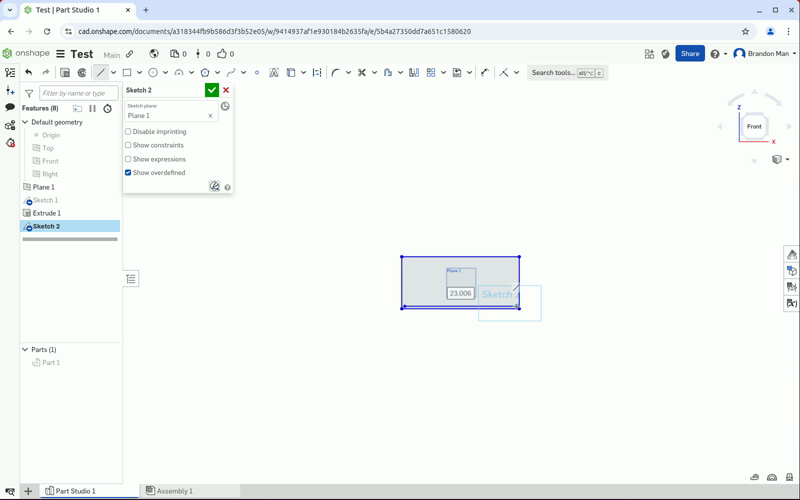
key_down(shift)
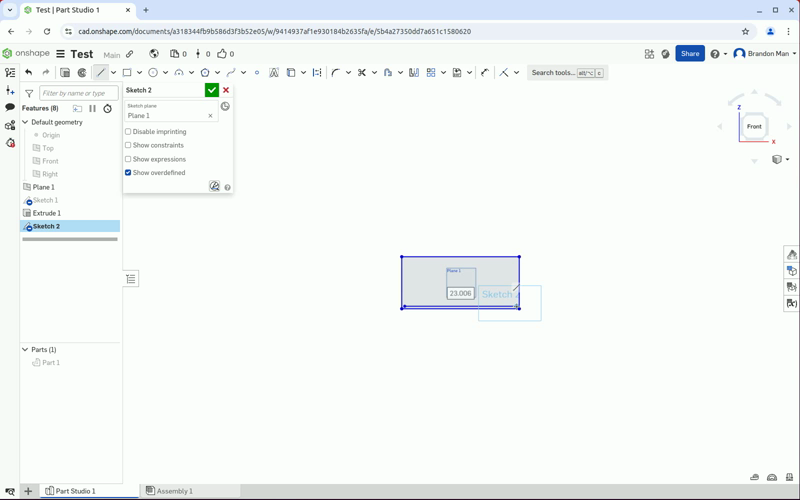
mouse_move(546, 306)
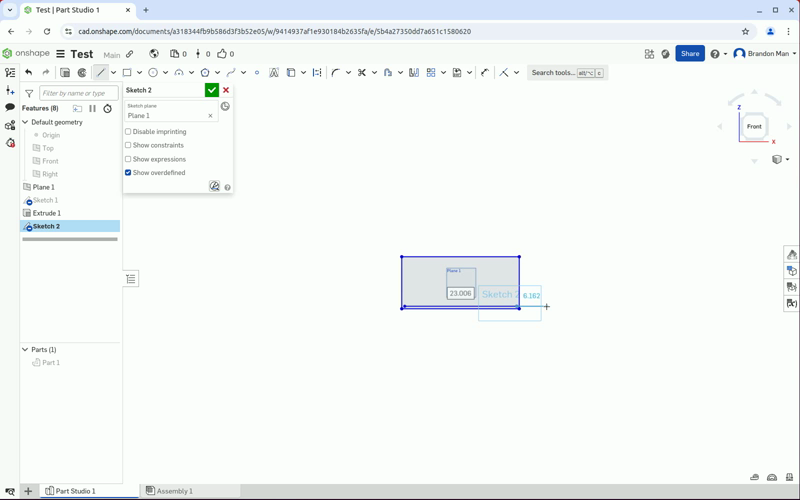
mouse_move(516, 259)
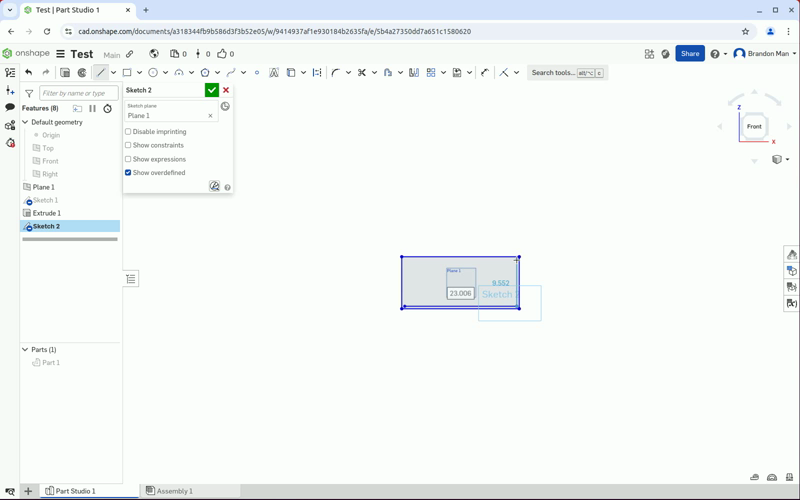
scroll(6)
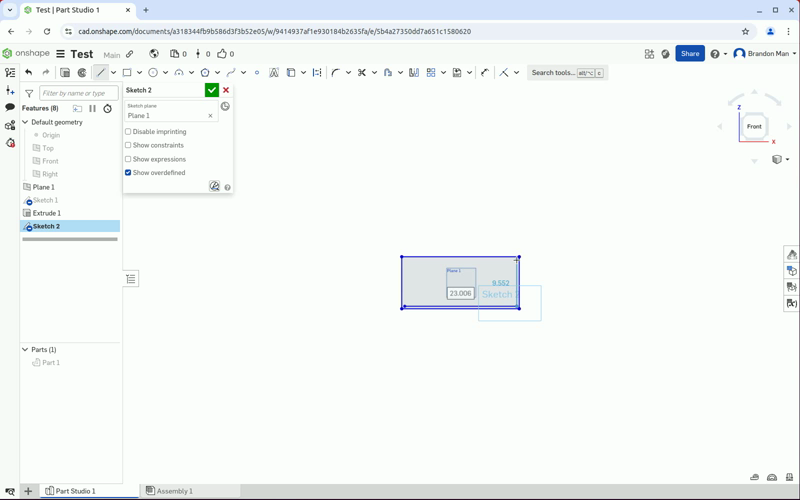
scroll(6)
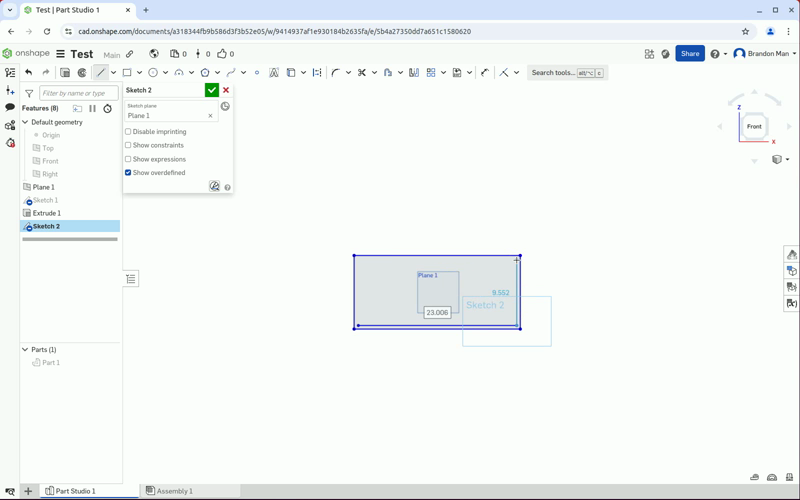
scroll(6)
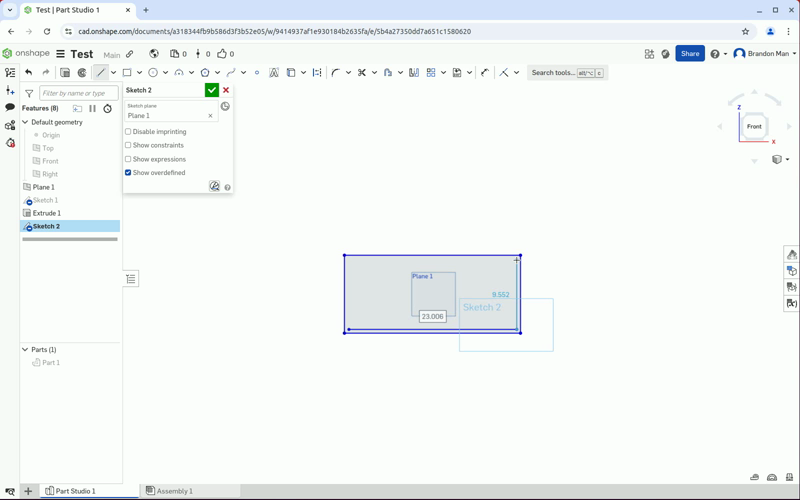
scroll(6)
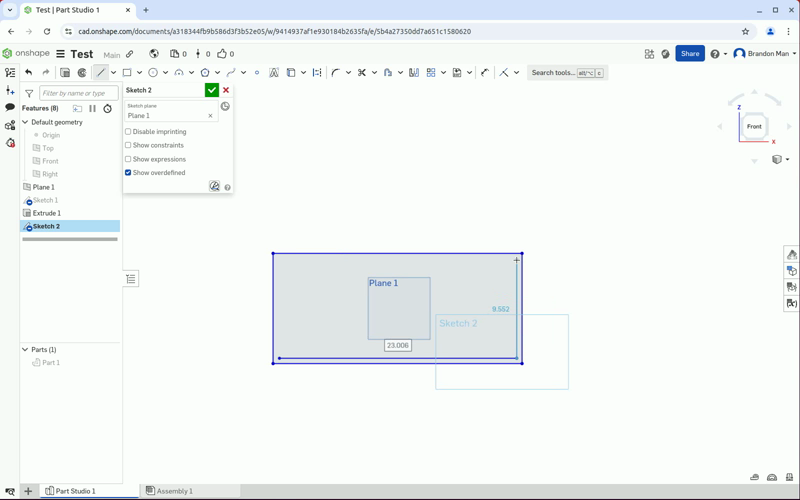
scroll(6)
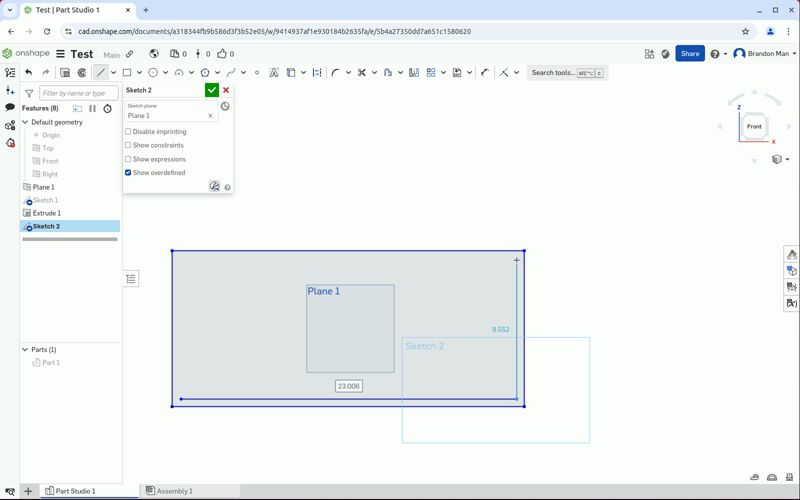
scroll(6)
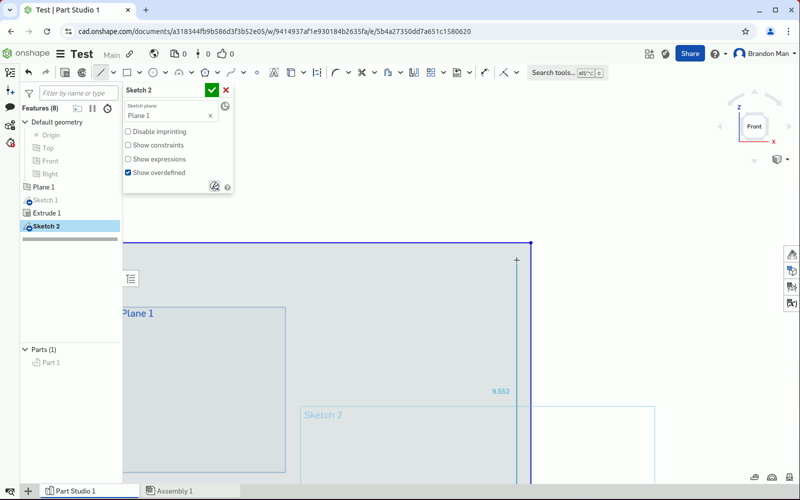
scroll(6)
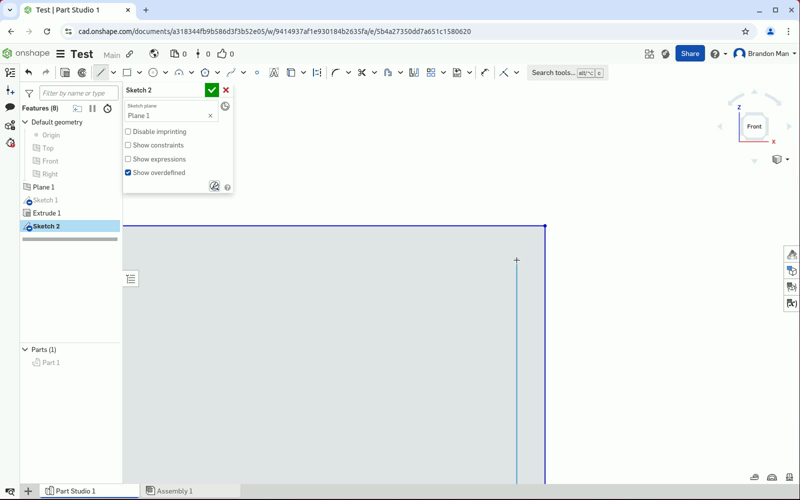
click(516, 259)
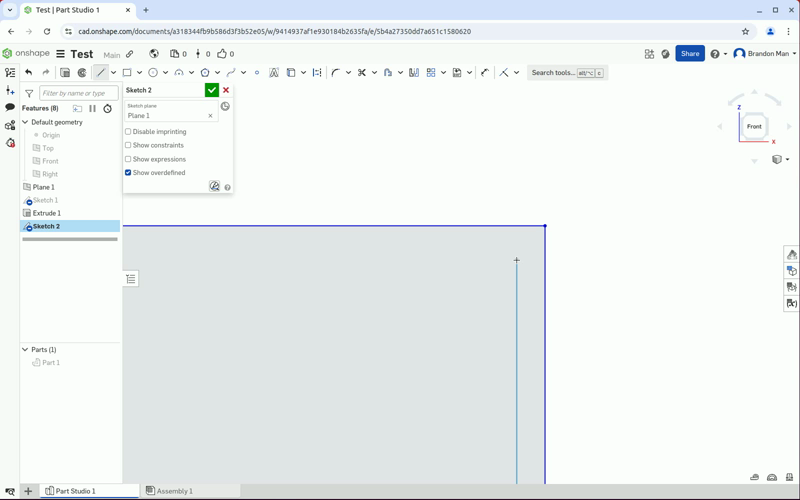
scroll(-6)
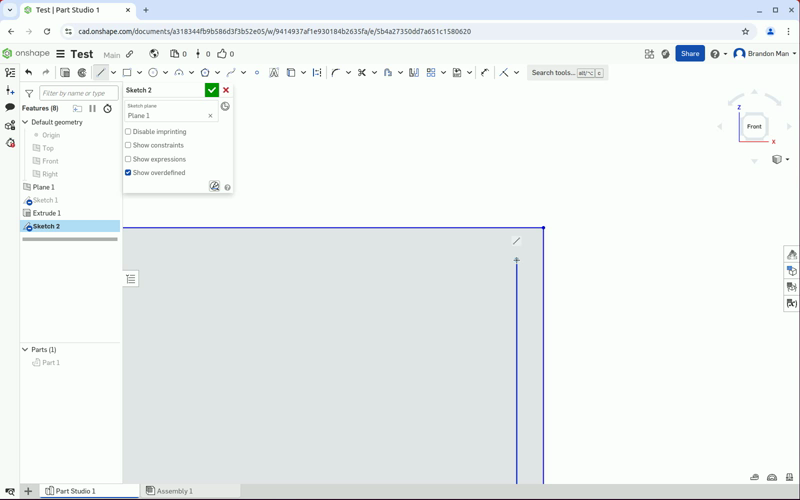
scroll(-6)
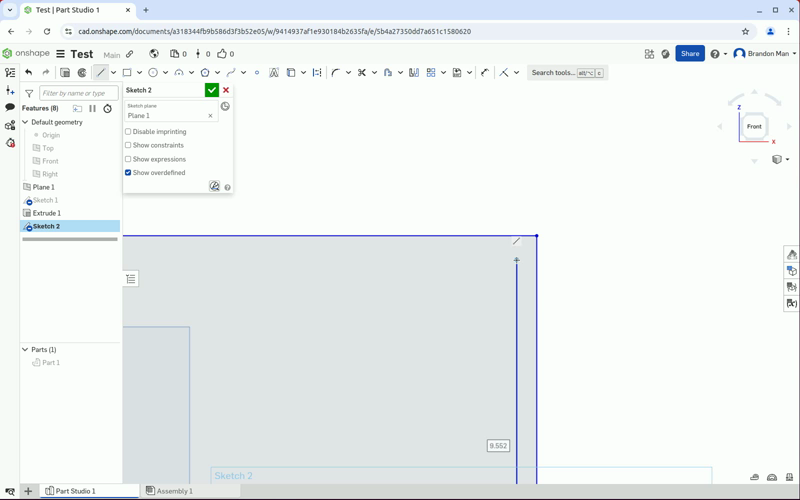
scroll(-6)
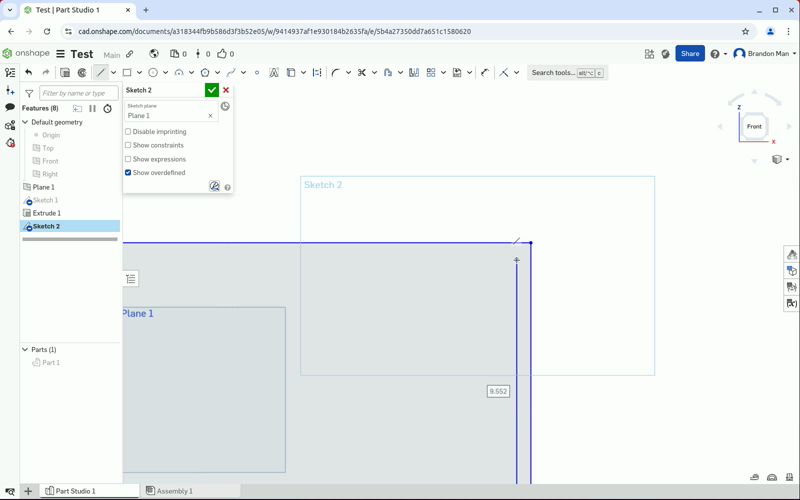
scroll(-6)
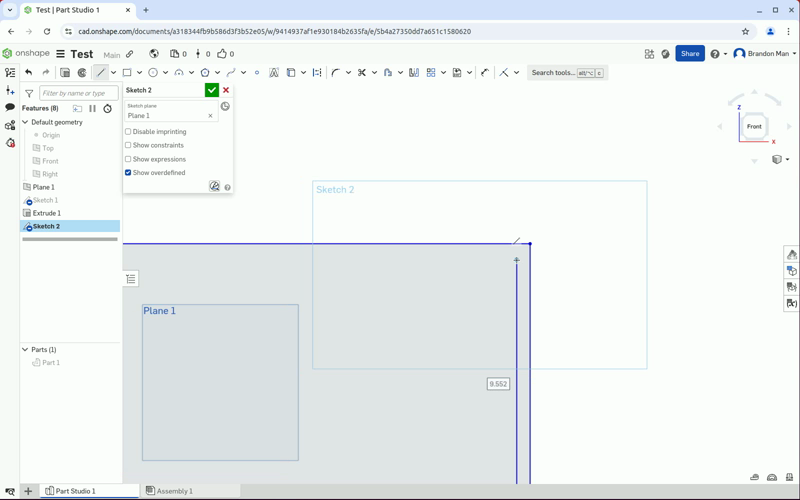
scroll(-6)
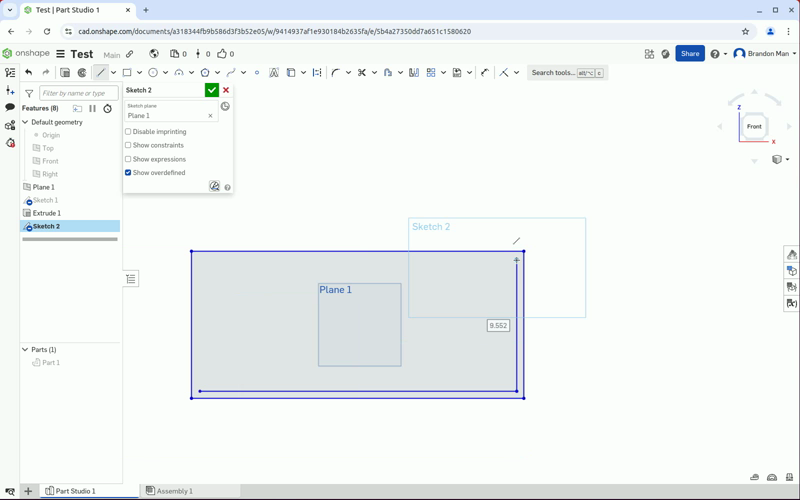
scroll(-6)
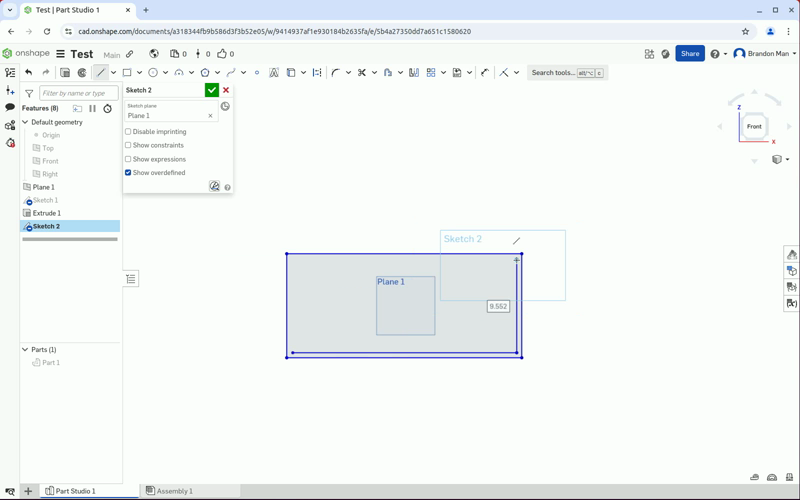
scroll(-6)
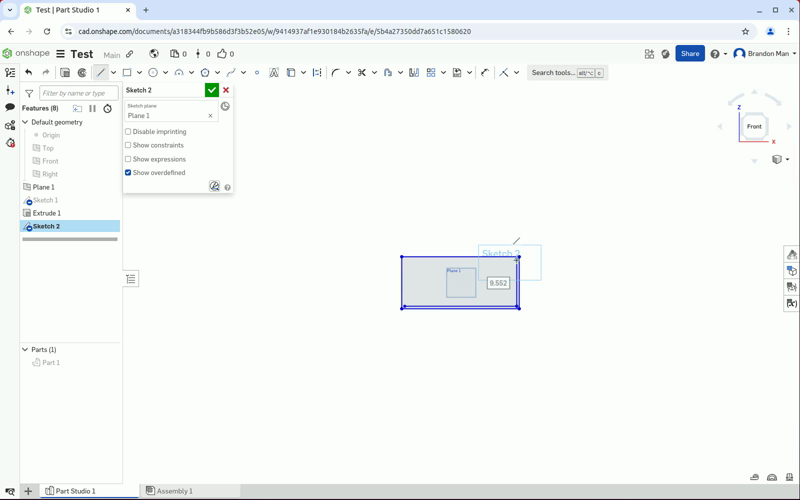
key_up(shift)
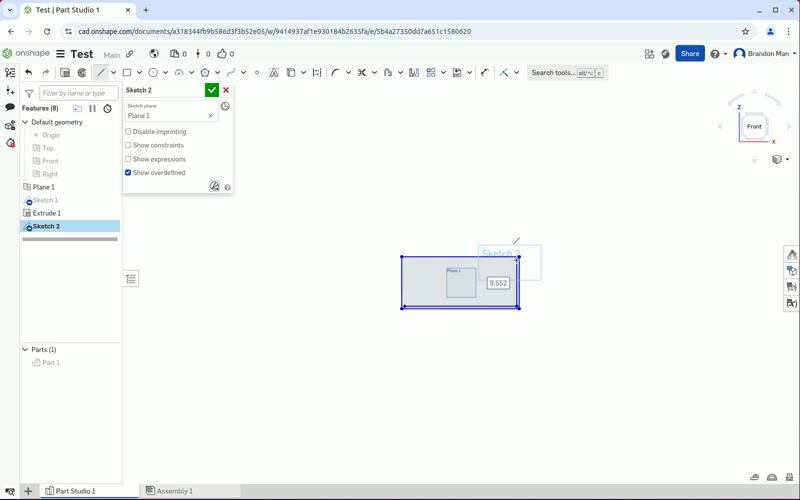
key_down(shift)
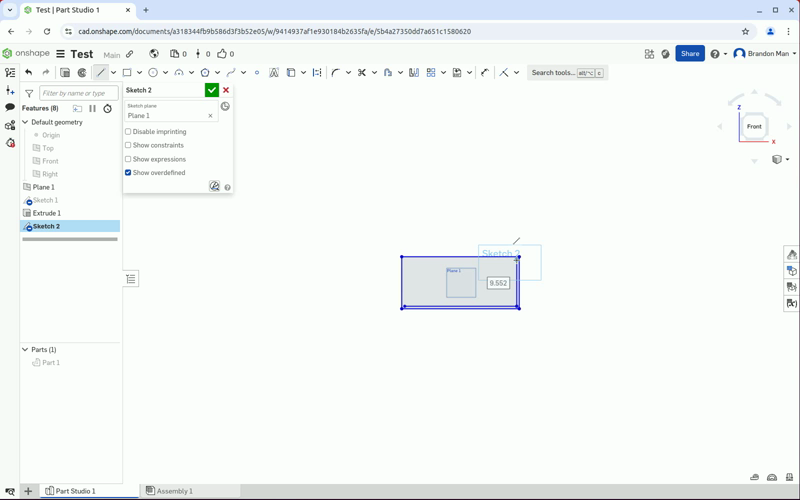
mouse_move(404, 259)
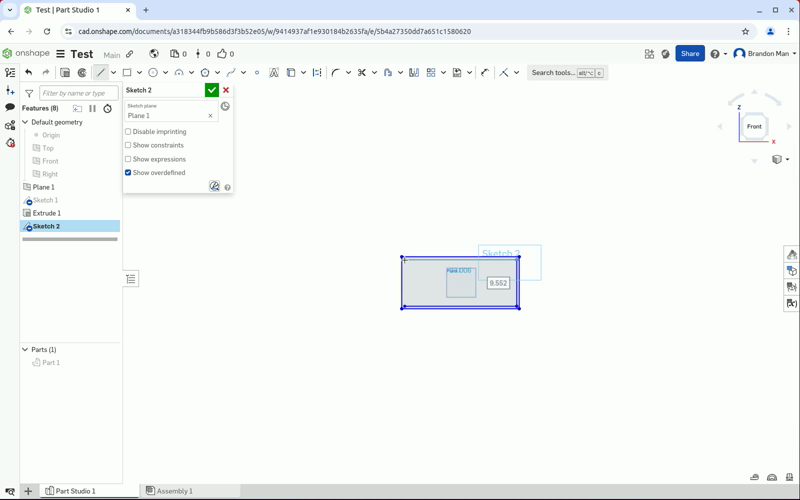
scroll(6)
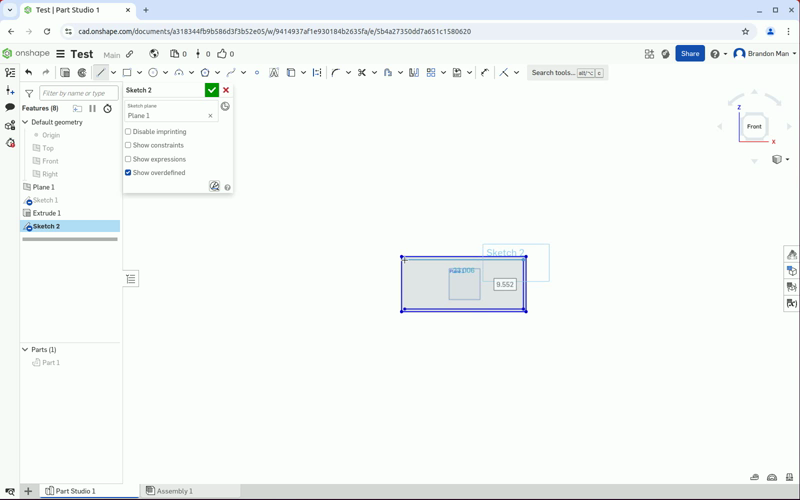
scroll(6)
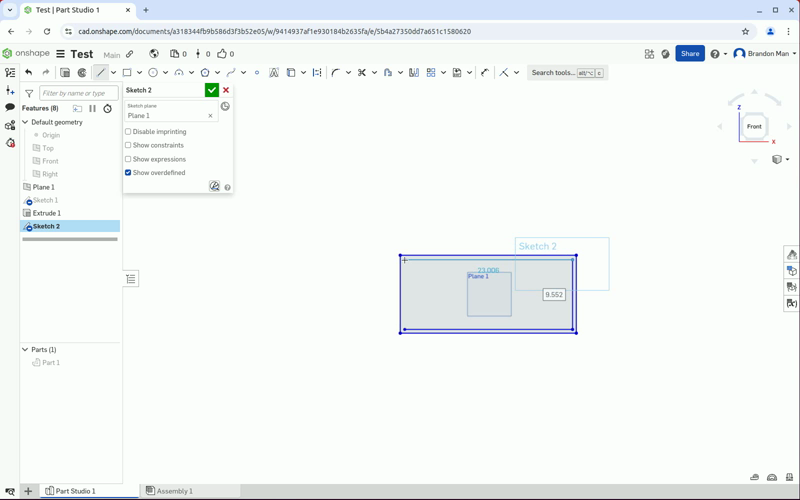
scroll(6)
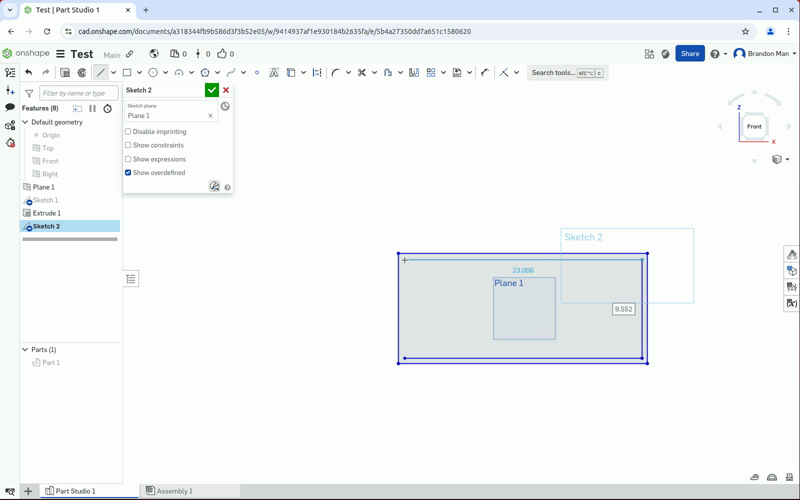
scroll(6)
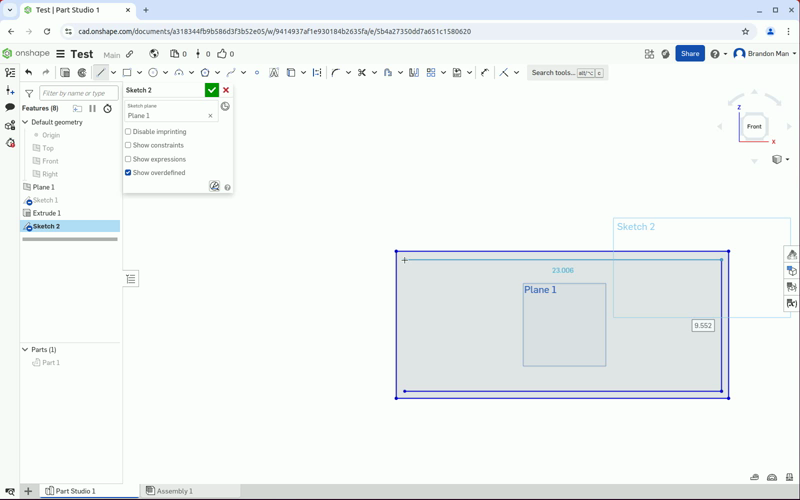
scroll(6)
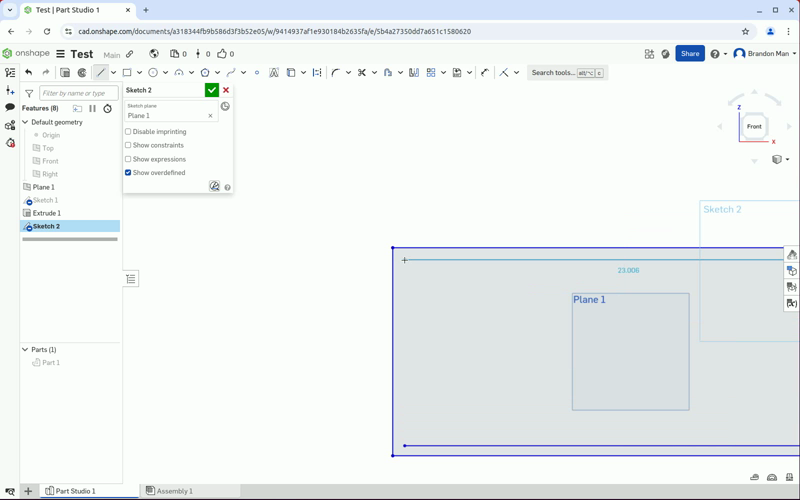
scroll(6)
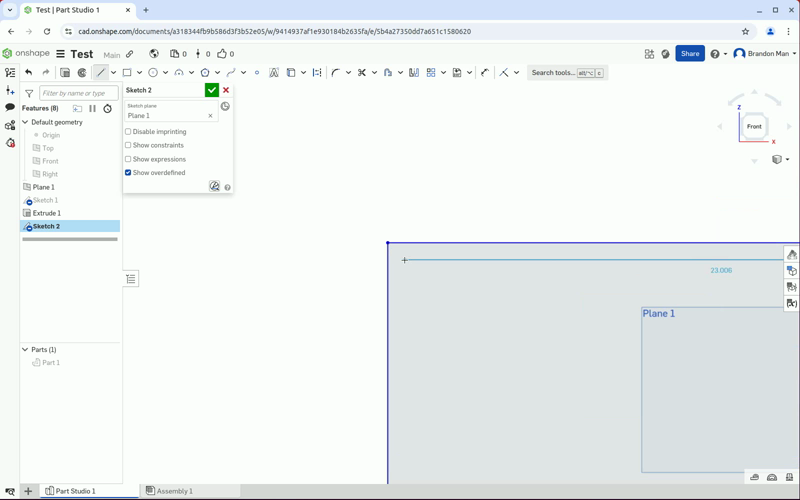
scroll(6)
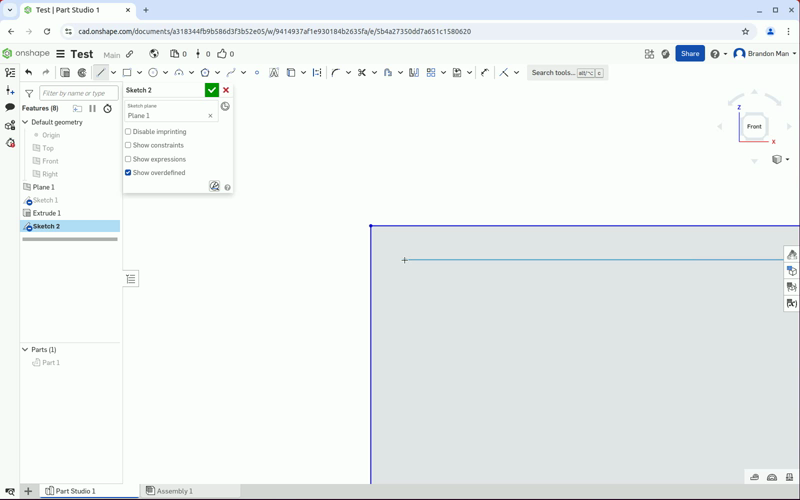
click(404, 259)
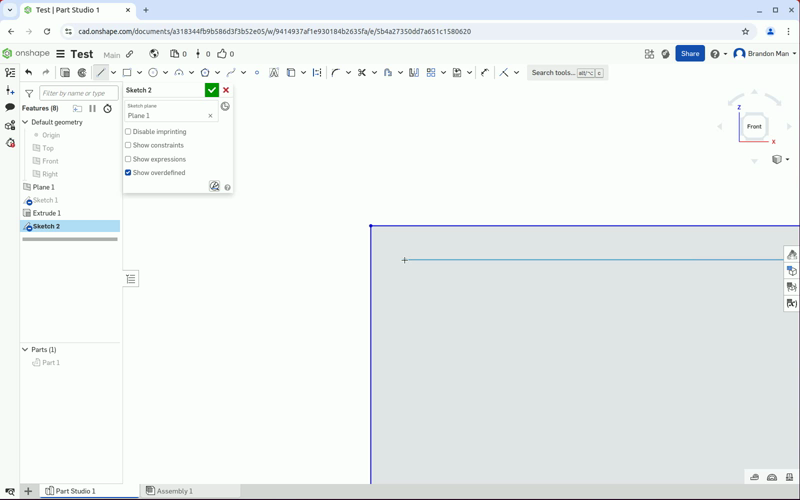
scroll(-6)
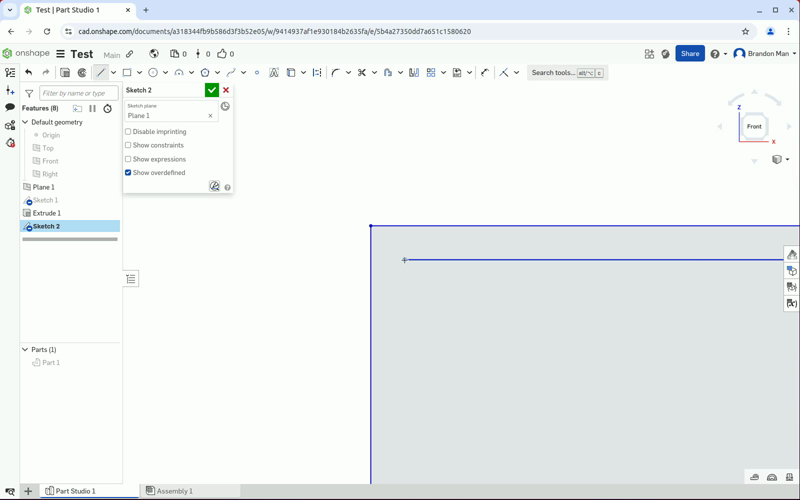
scroll(-6)
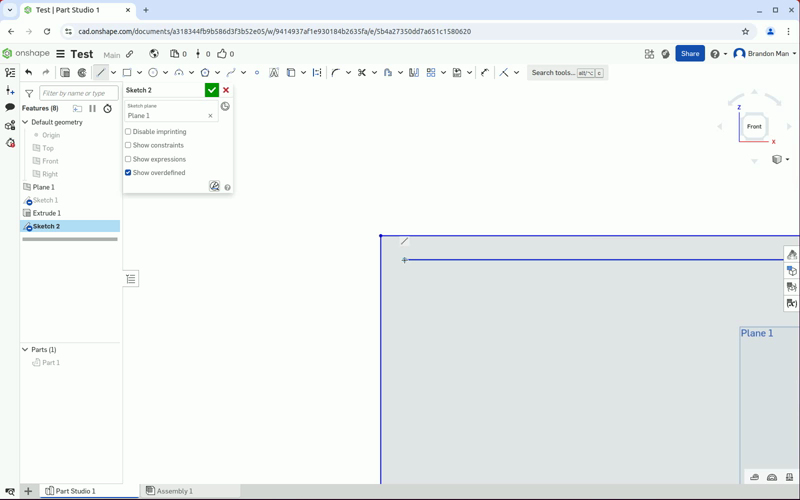
scroll(-6)
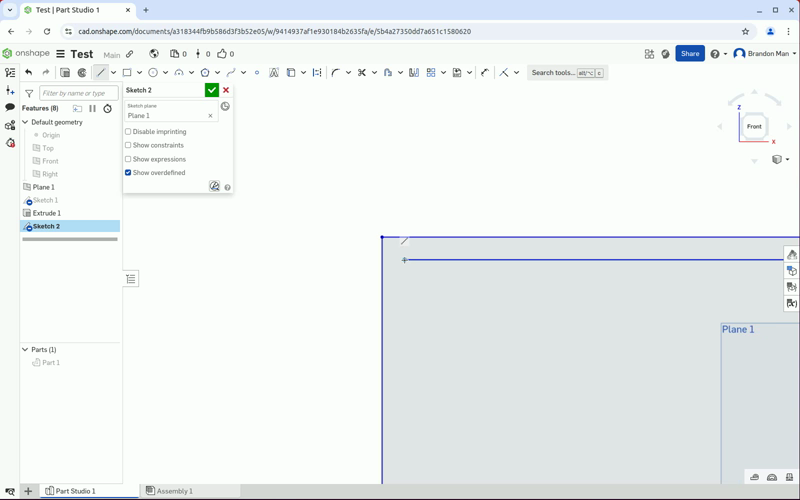
scroll(-6)
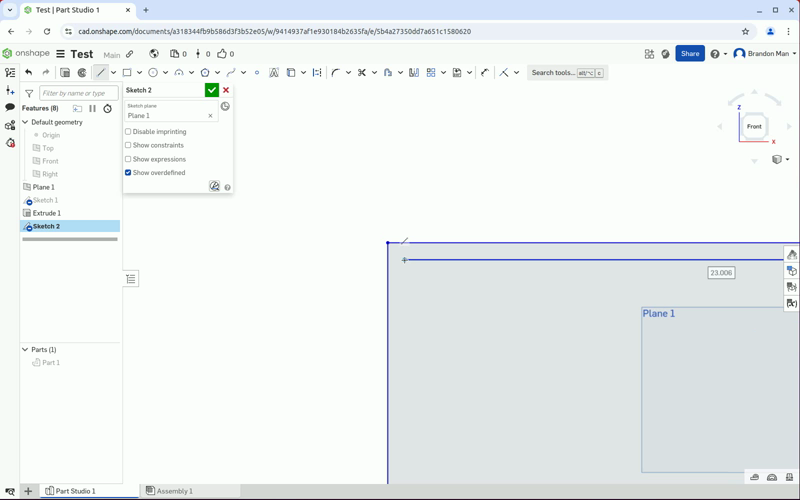
scroll(-6)
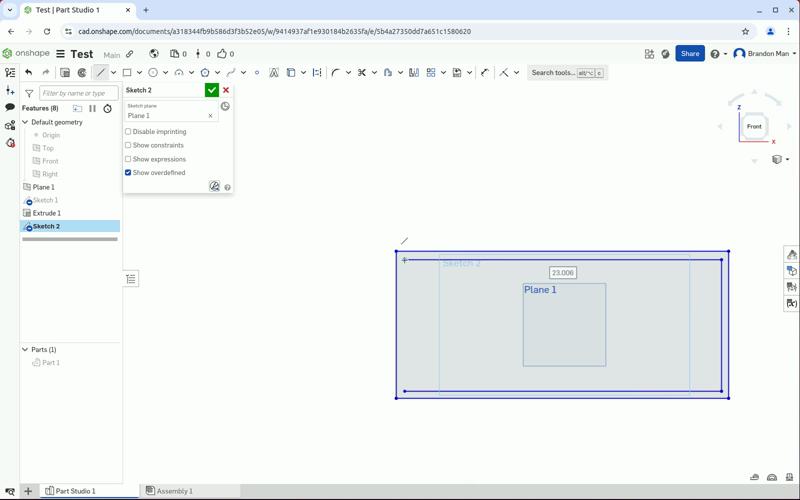
scroll(-6)
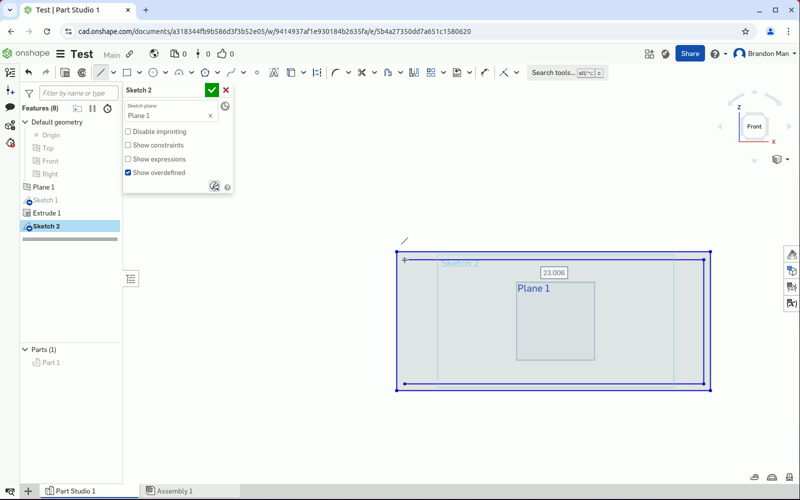
scroll(-6)
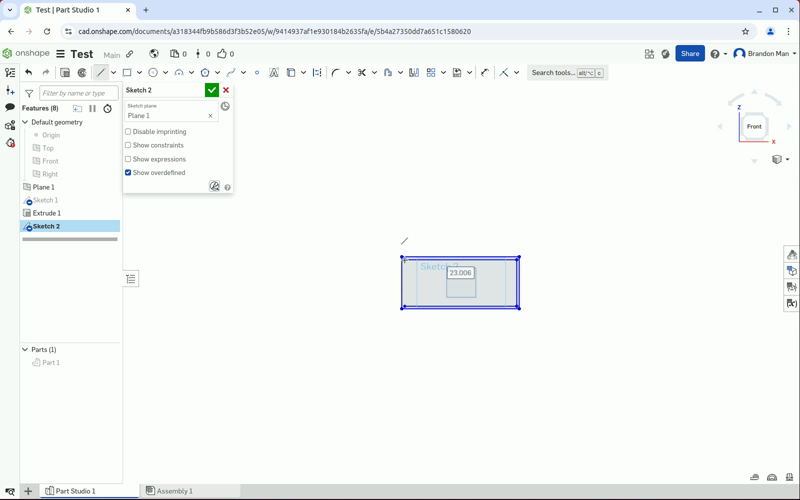
key_up(shift)
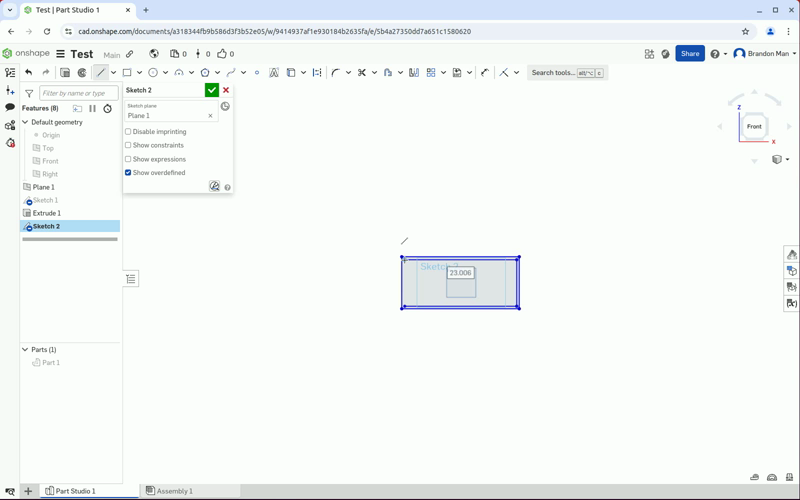
mouse_move(434, 259)
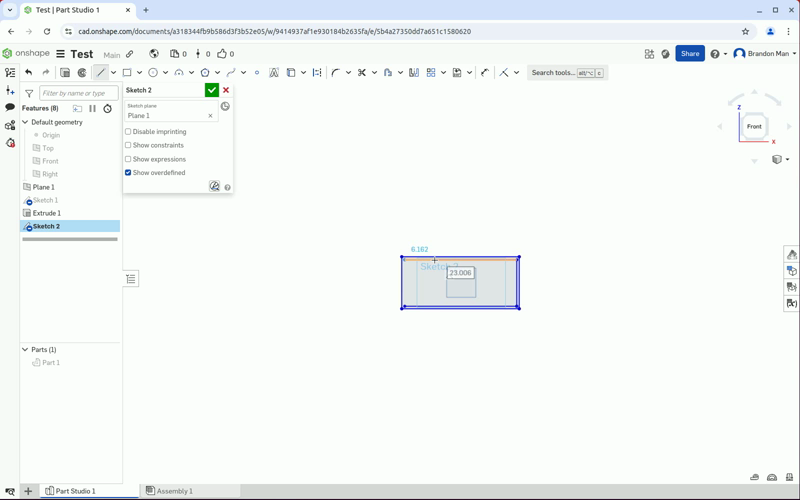
key_down(shift)
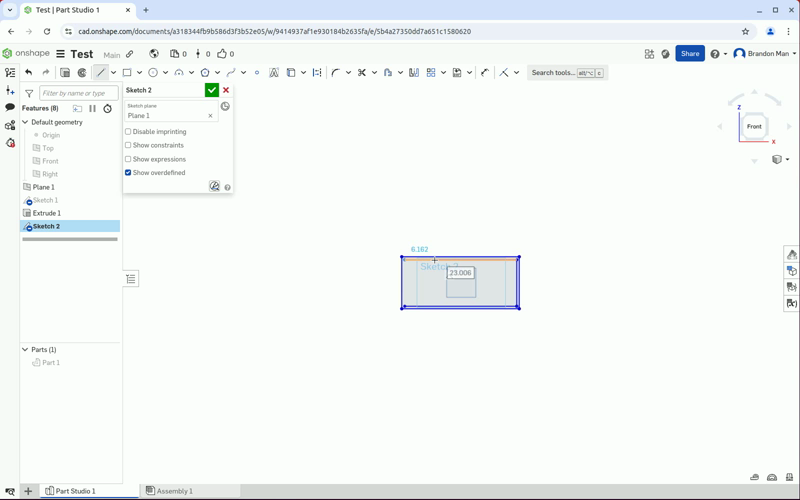
mouse_move(404, 306)
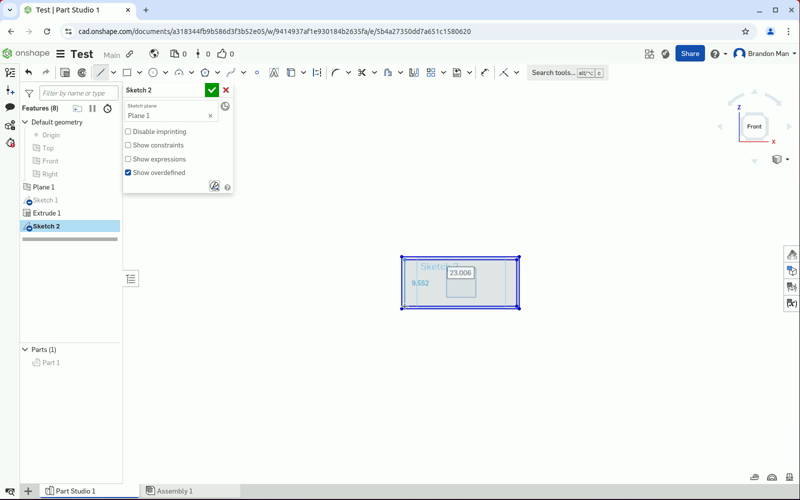
scroll(6)
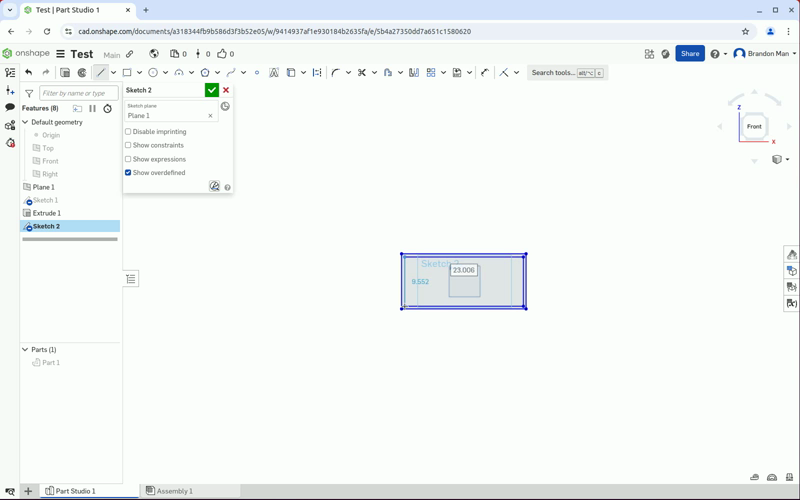
scroll(6)
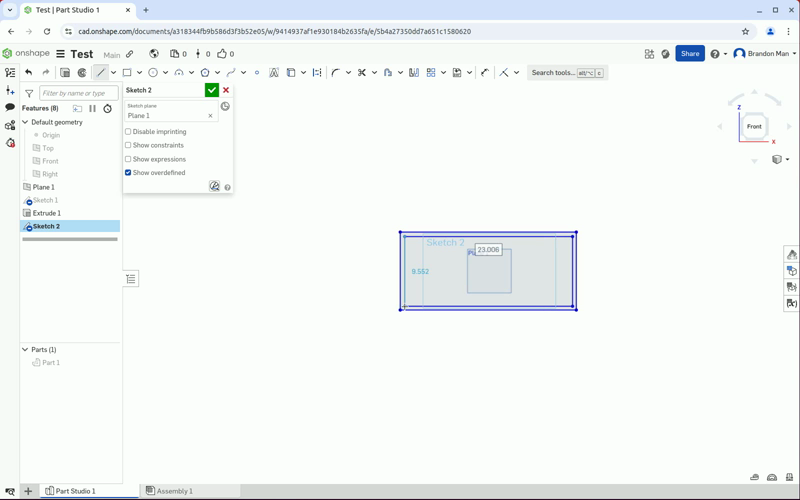
scroll(6)
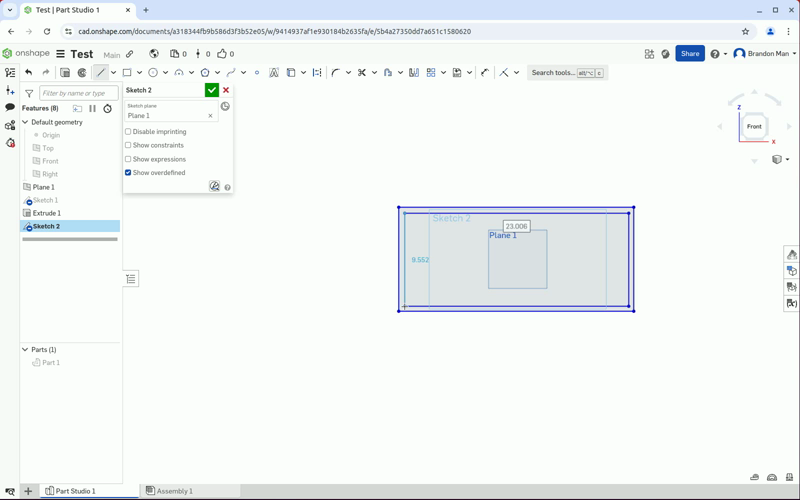
scroll(6)
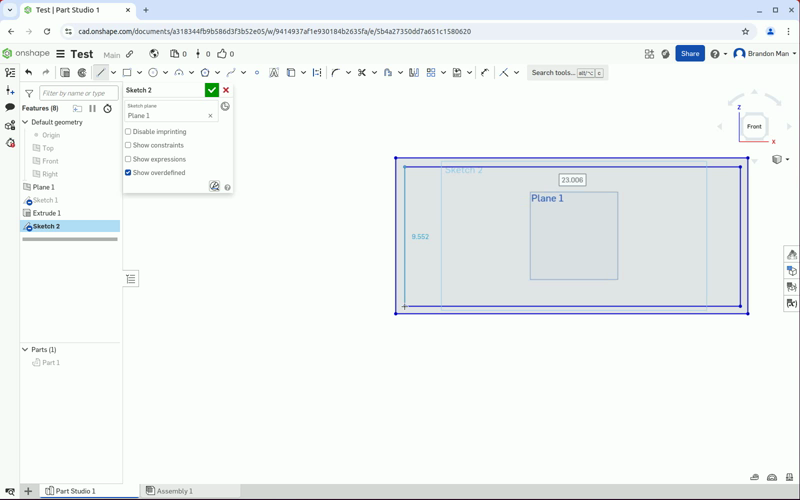
scroll(6)
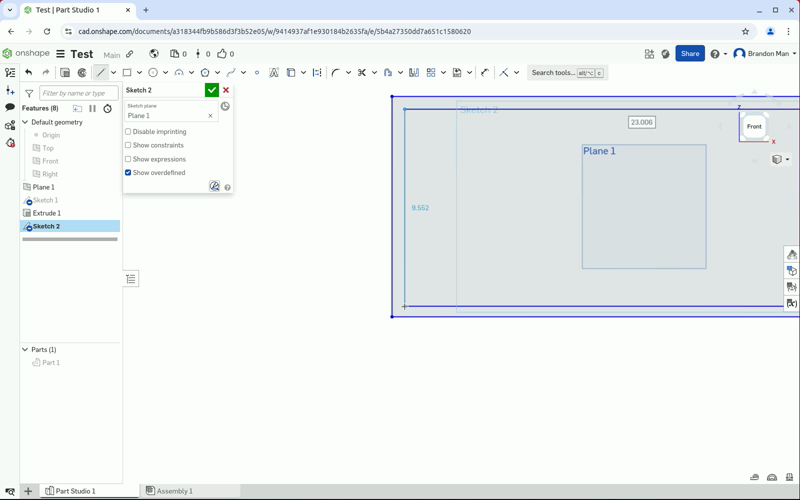
scroll(6)
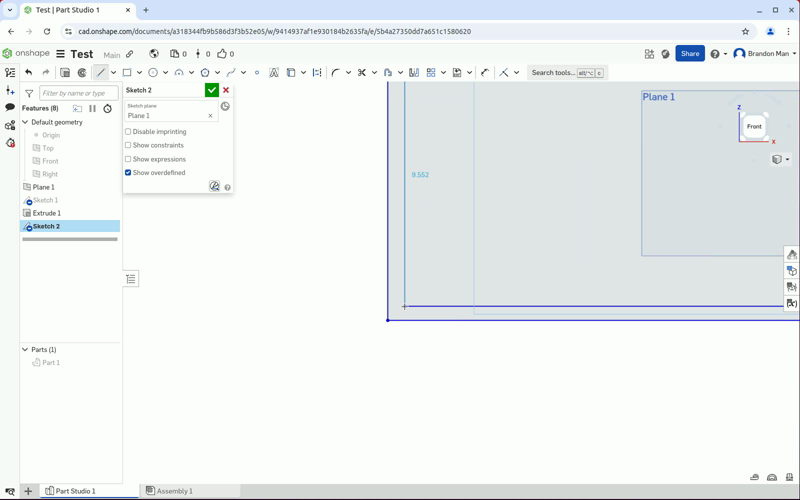
scroll(6)
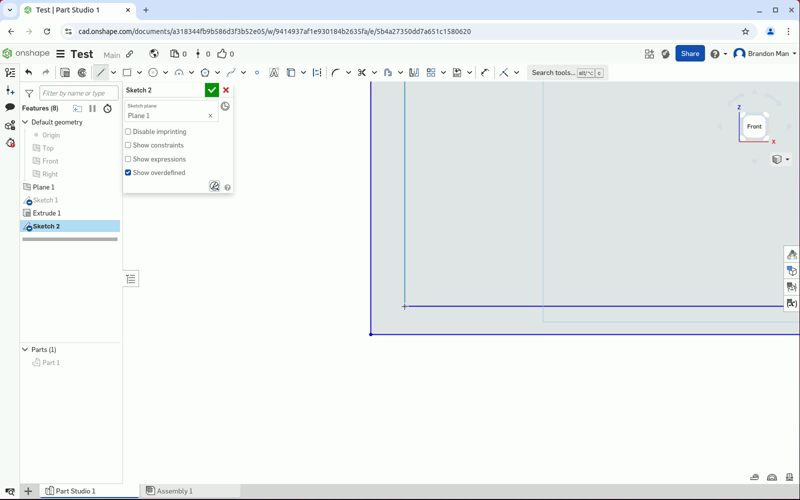
key_up(shift)
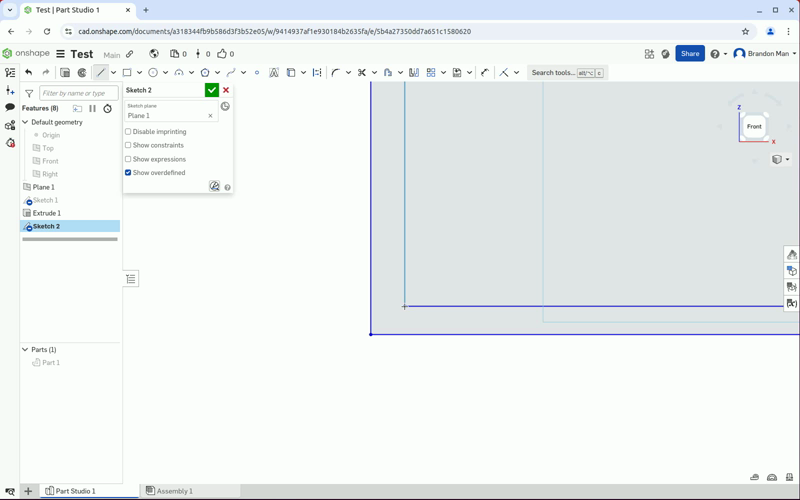
click(404, 306)
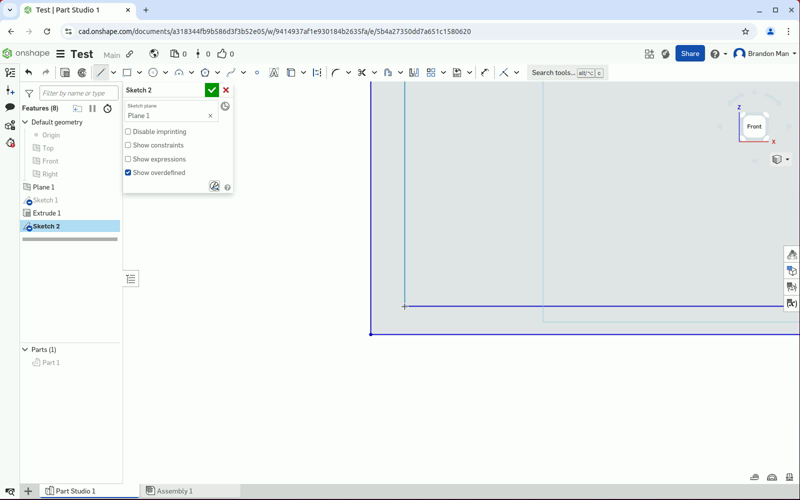
scroll(-6)
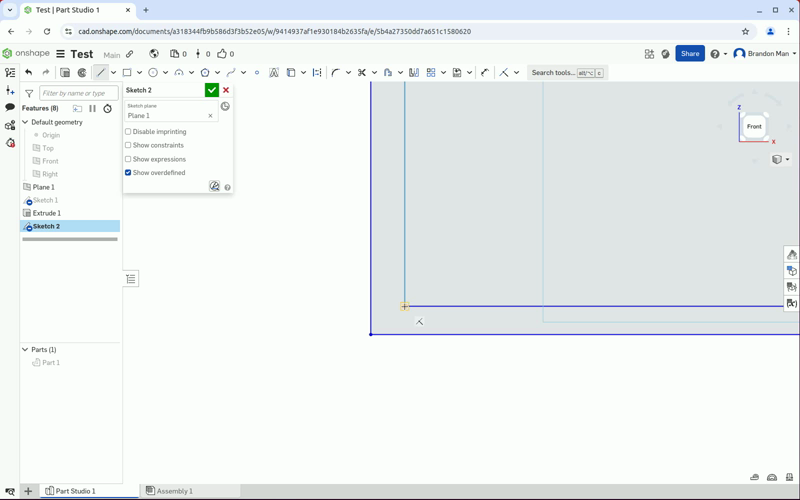
scroll(-6)
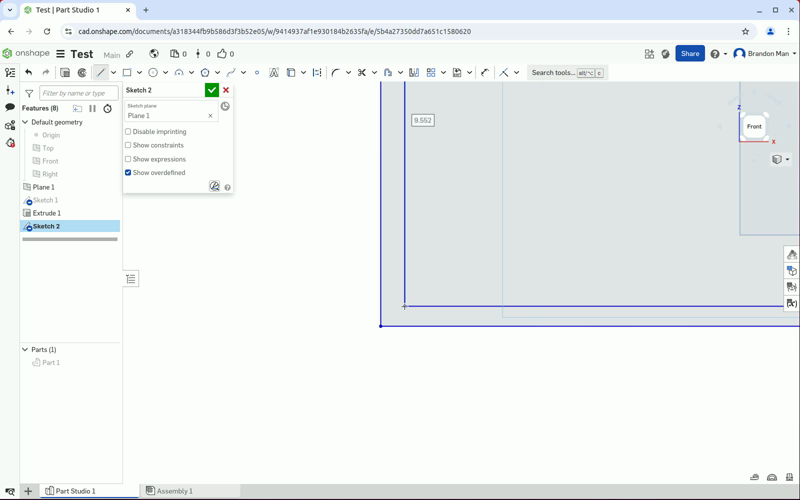
scroll(-6)
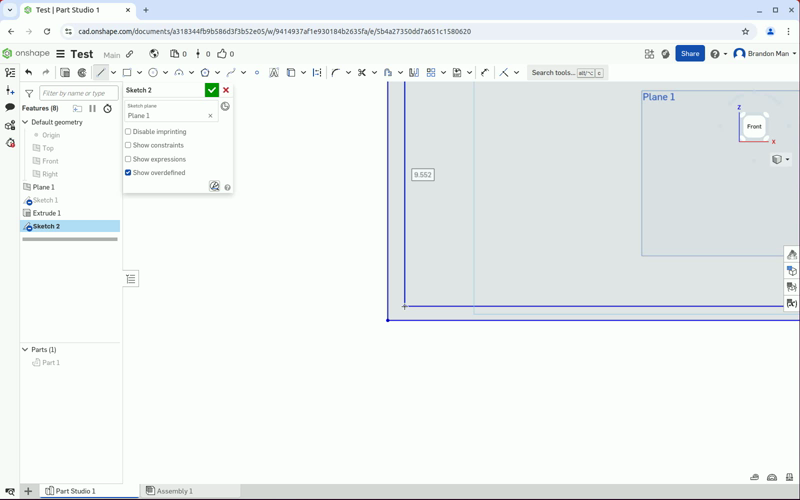
scroll(-6)
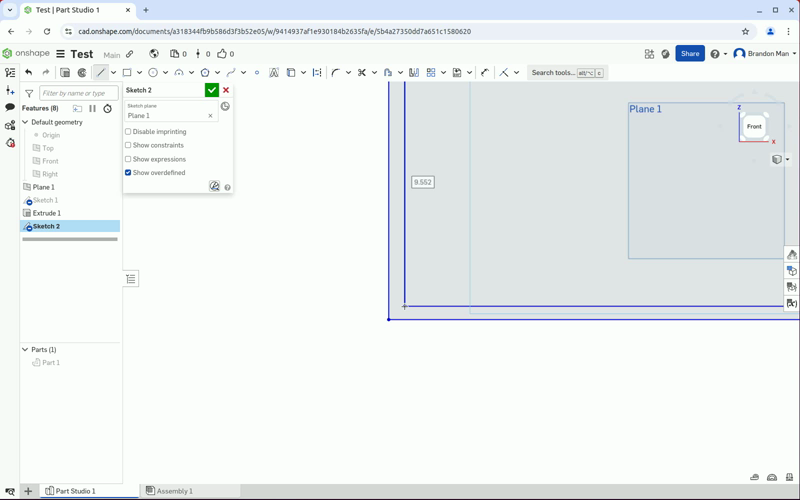
scroll(-6)
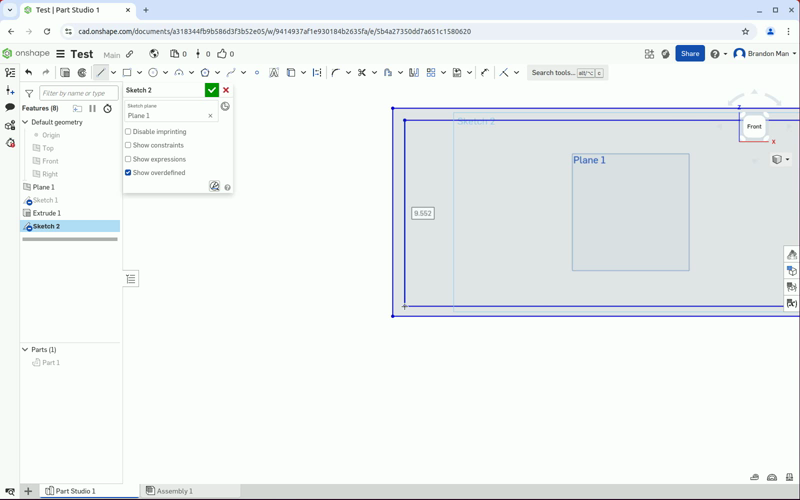
scroll(-6)
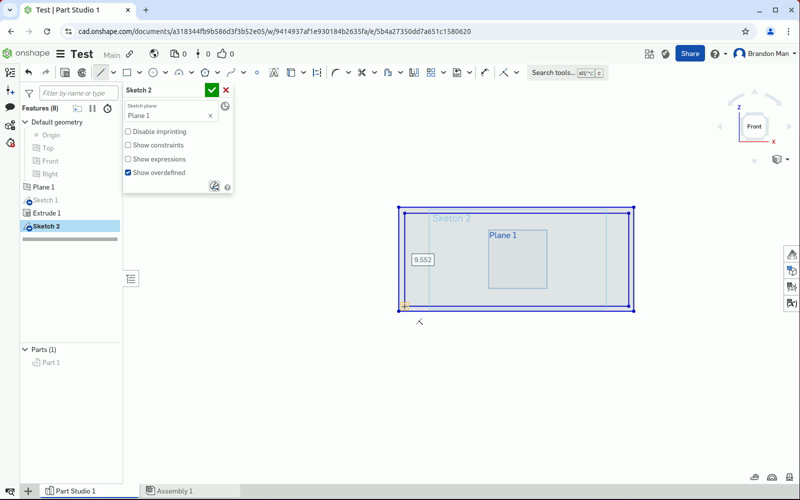
scroll(-6)
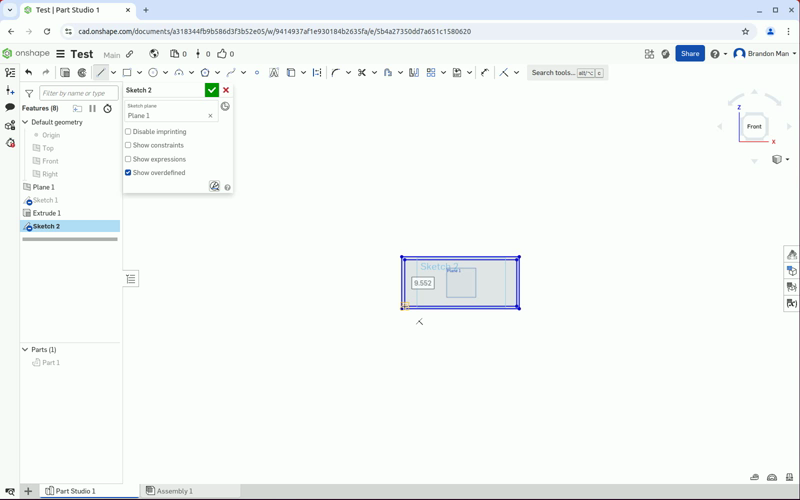
key(esc)
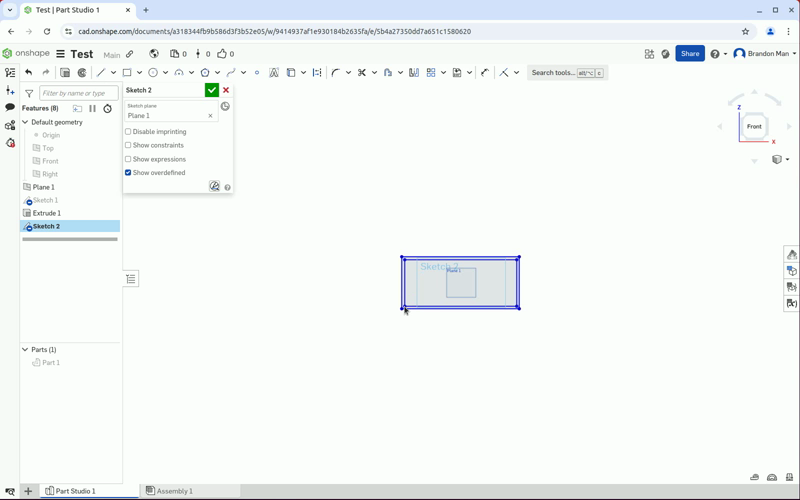
mouse_move(423, 258)
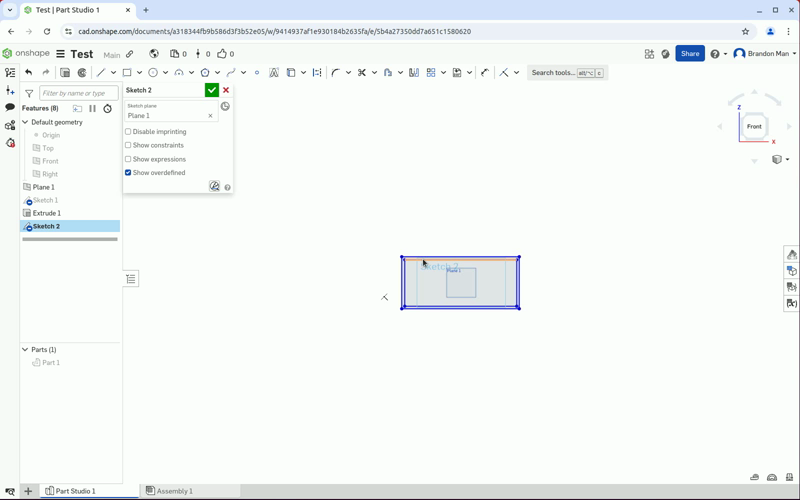
scroll(6)
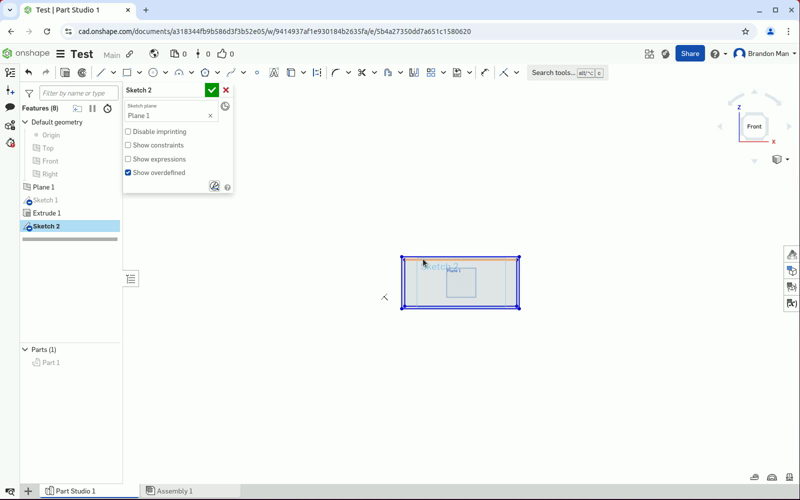
scroll(6)
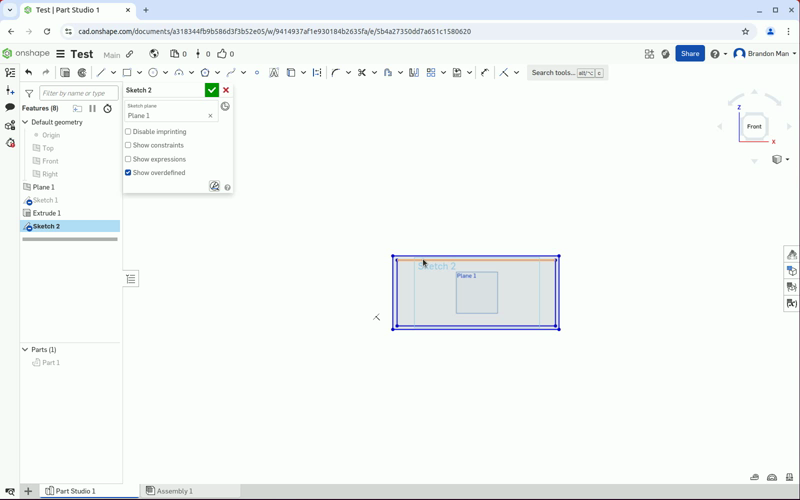
scroll(6)
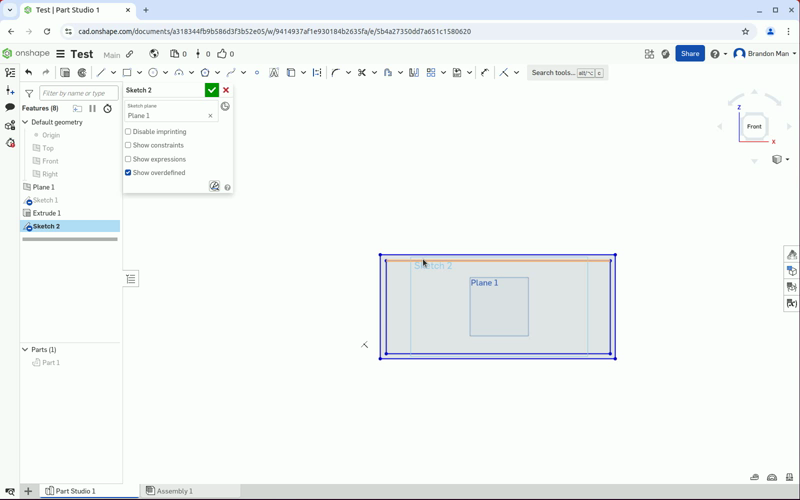
scroll(6)
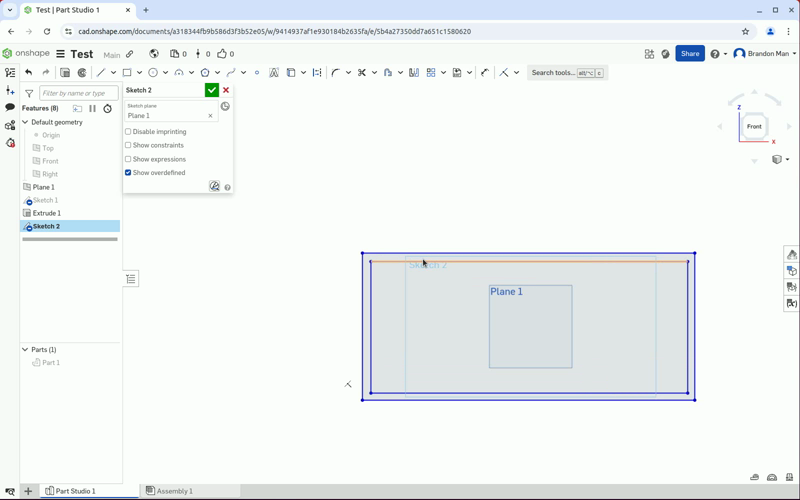
scroll(6)
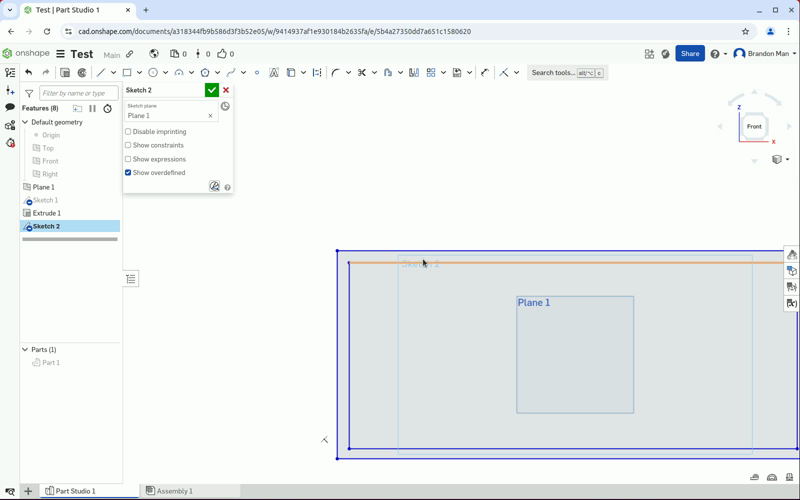
scroll(6)
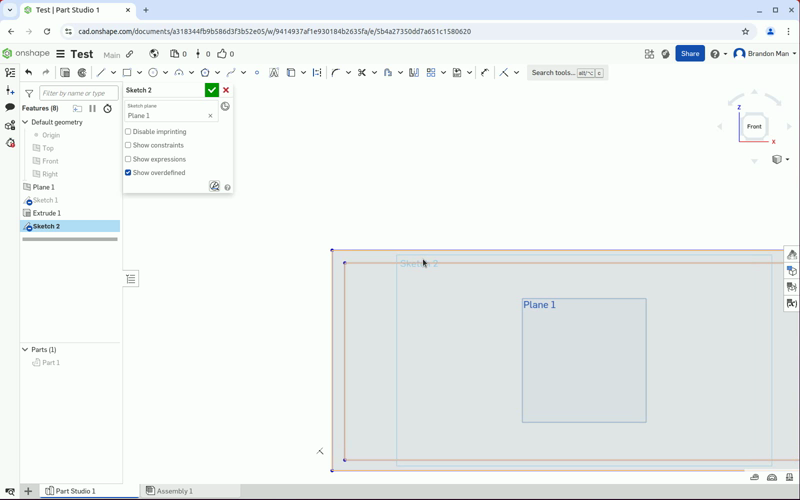
scroll(6)
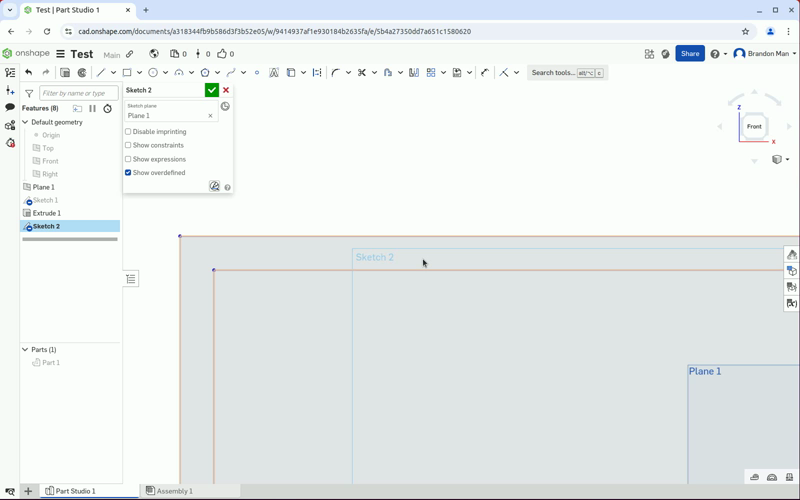
click(423, 258)
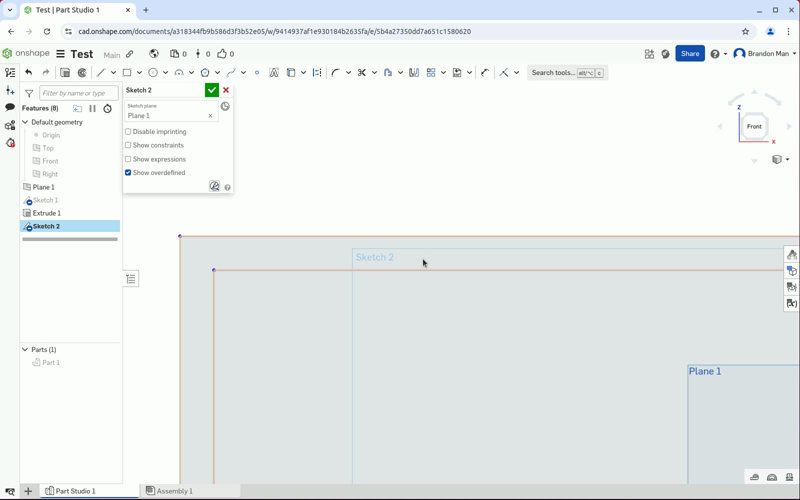
scroll(-6)
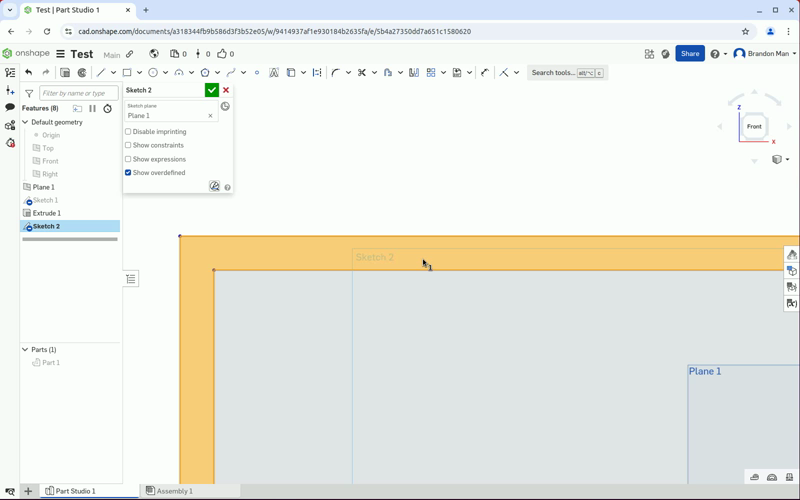
scroll(-6)
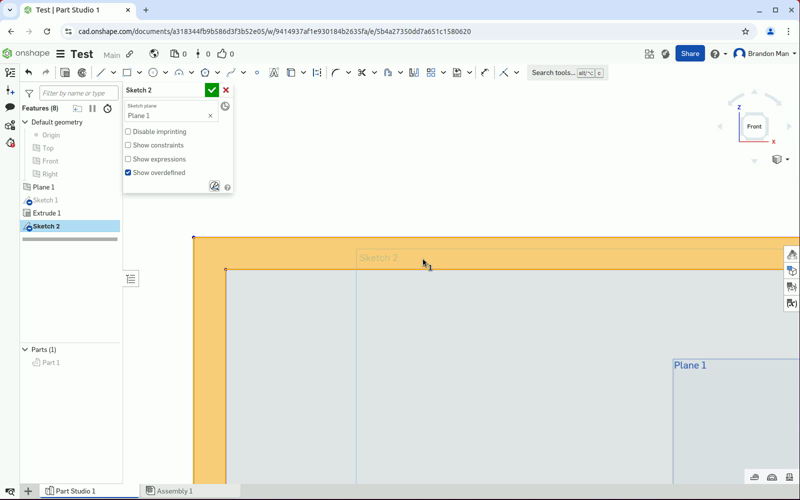
scroll(-6)
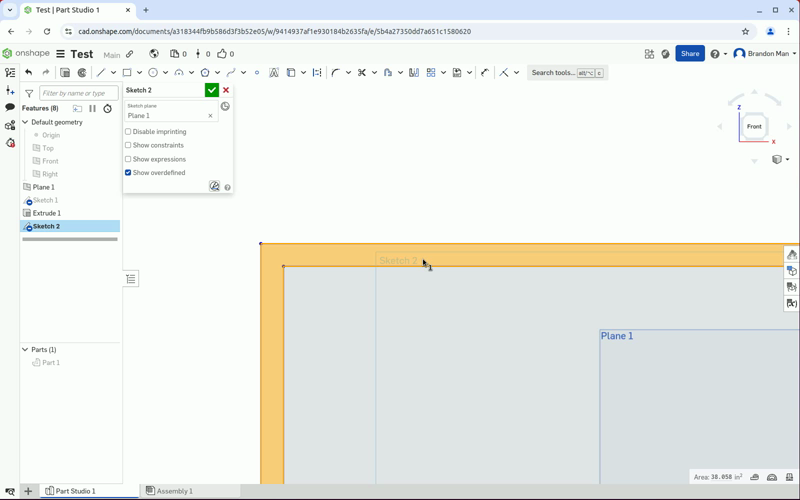
scroll(-6)
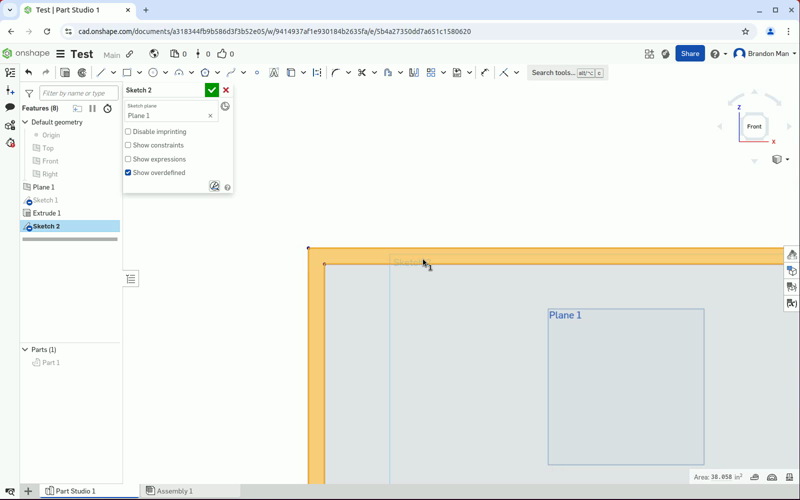
scroll(-6)
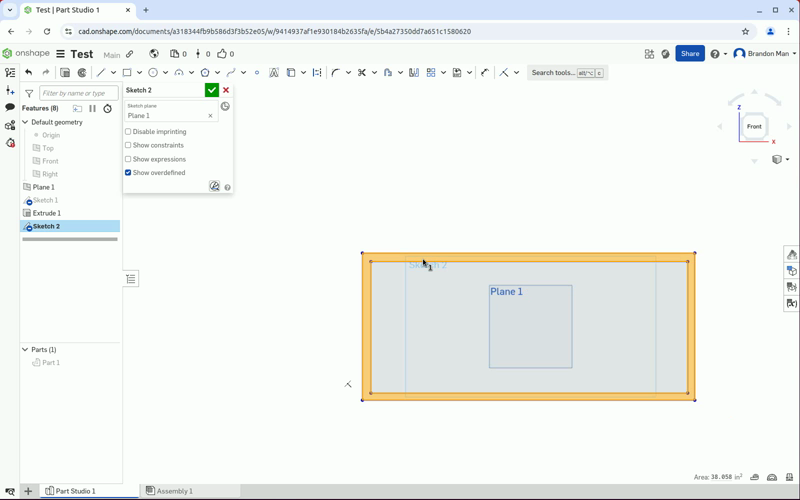
scroll(-6)
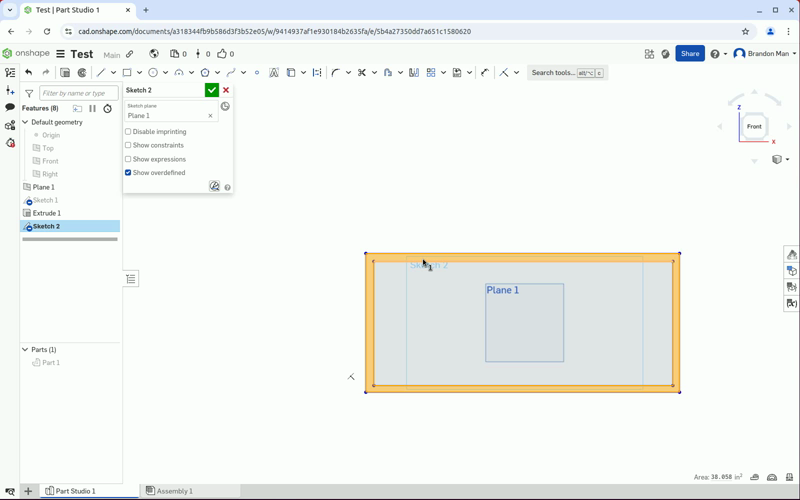
scroll(-6)
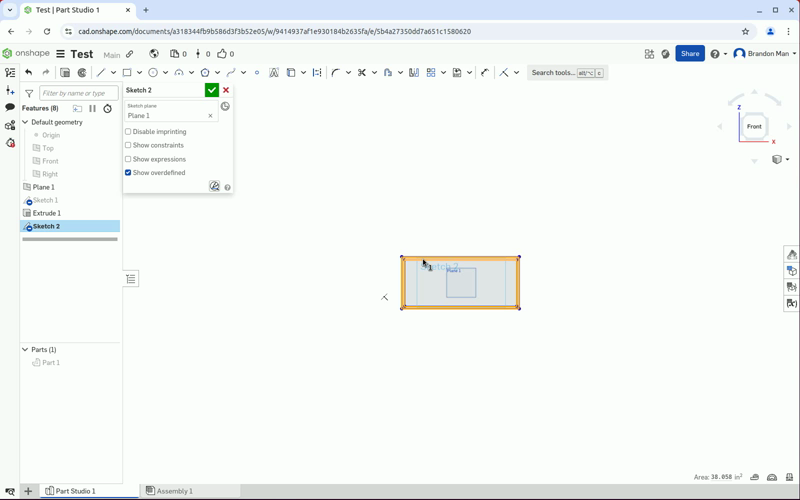
mouse_move(73, 352)
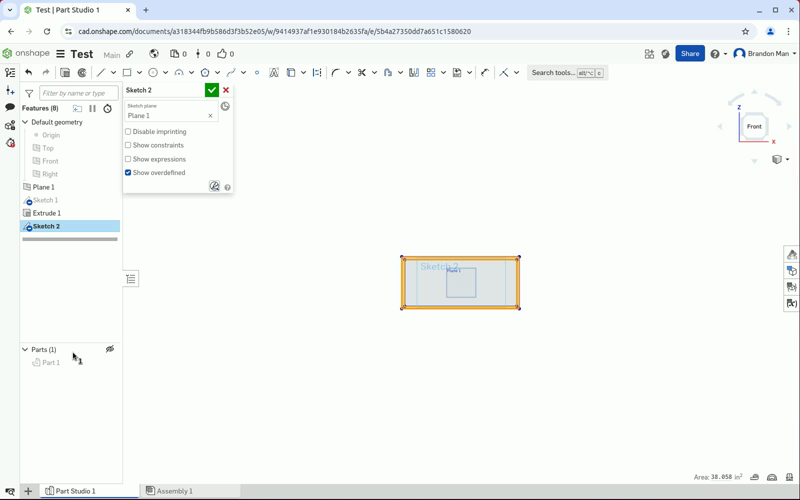
key(shift+y)
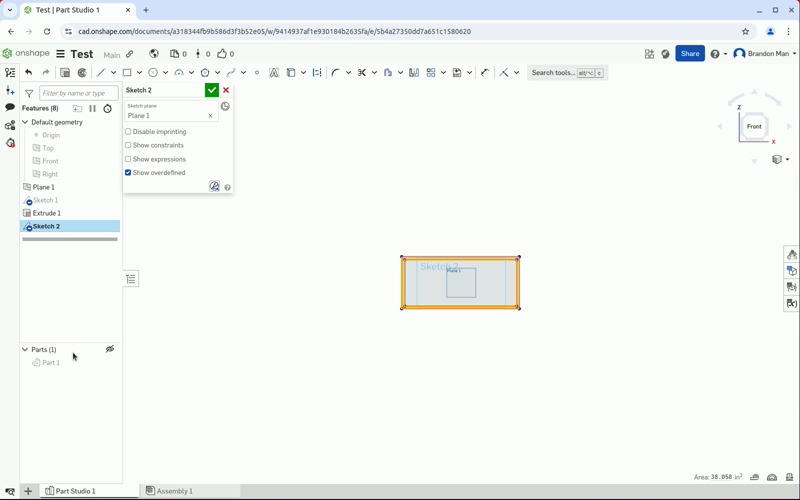
key(shift+e)
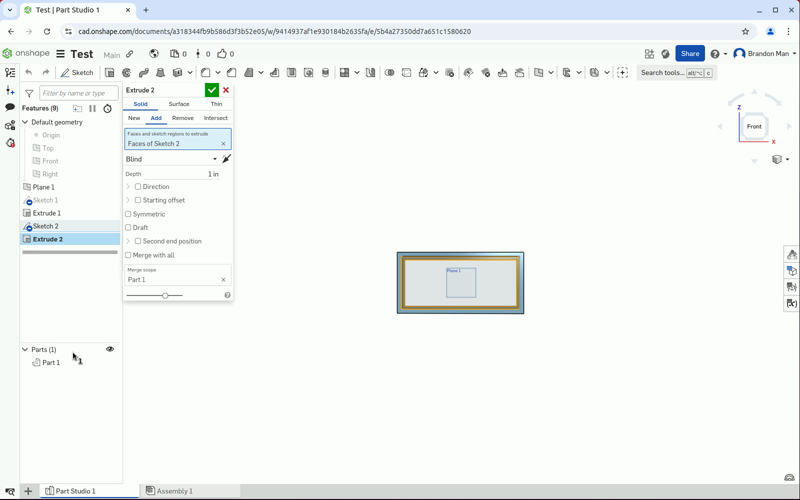
mouse_move(143, 106)
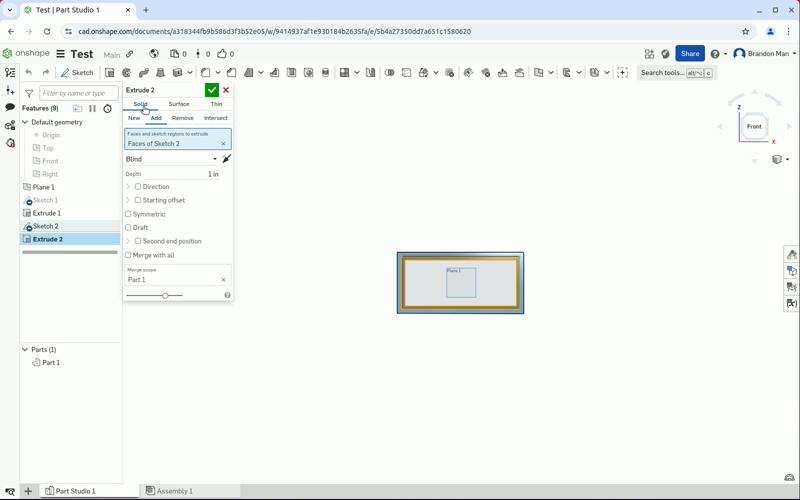
click(143, 106)
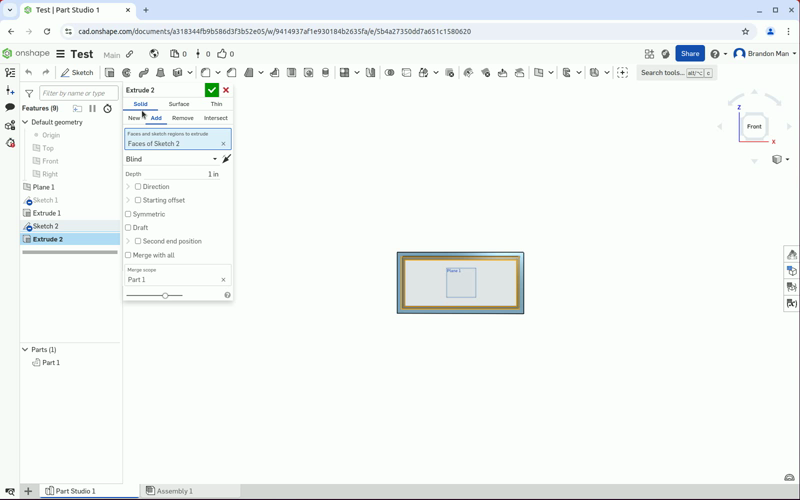
mouse_move(137, 120)
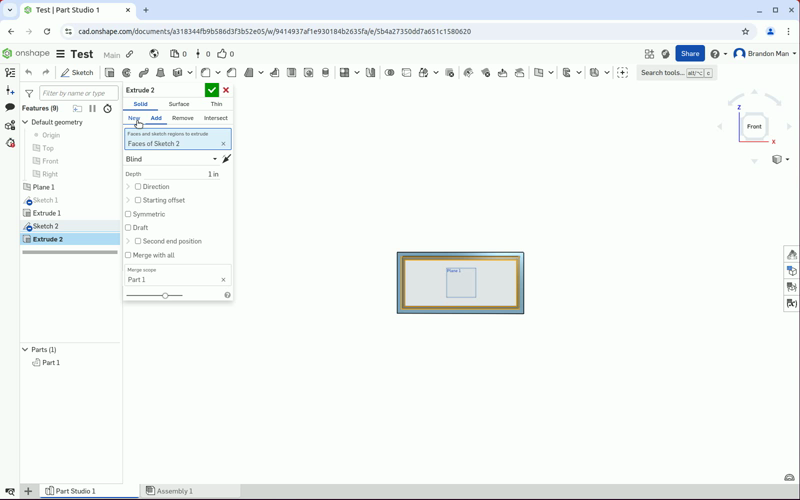
click(137, 120)
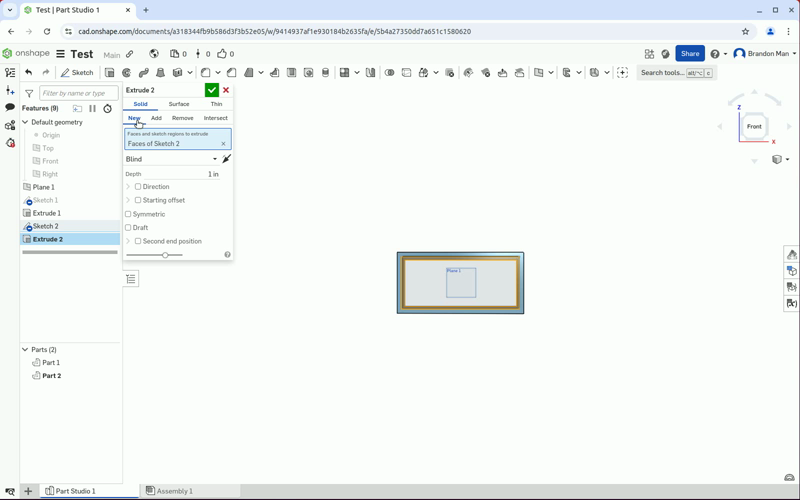
key(tab, 4)
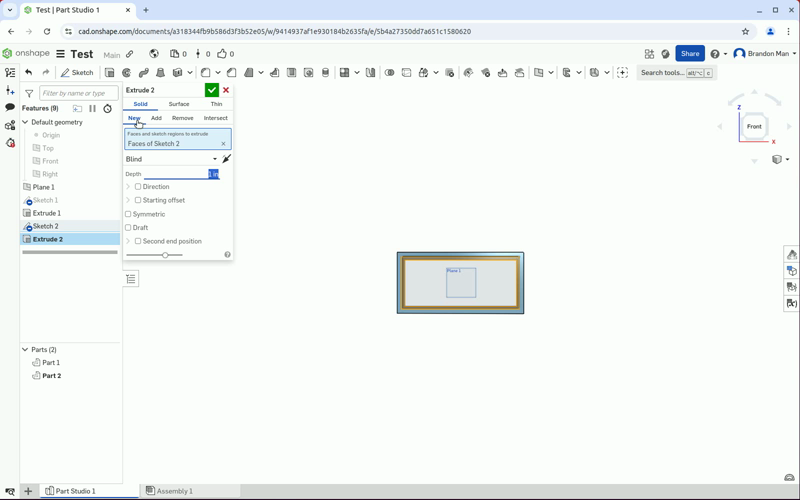
text(0.963)
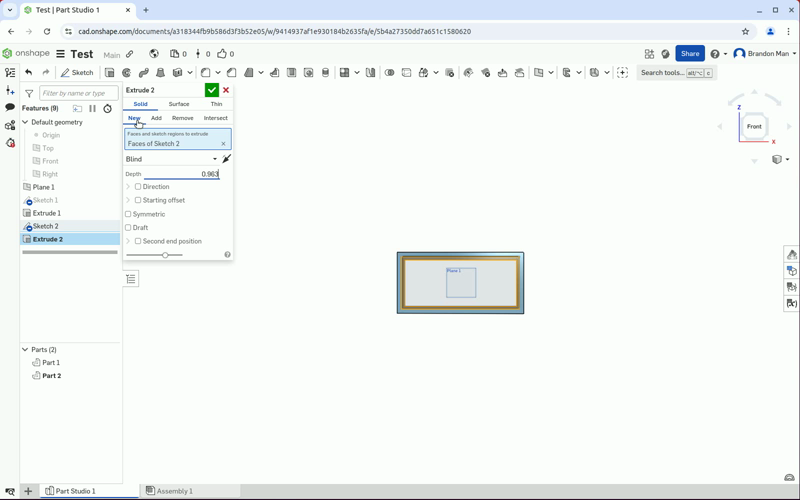
key(enter)
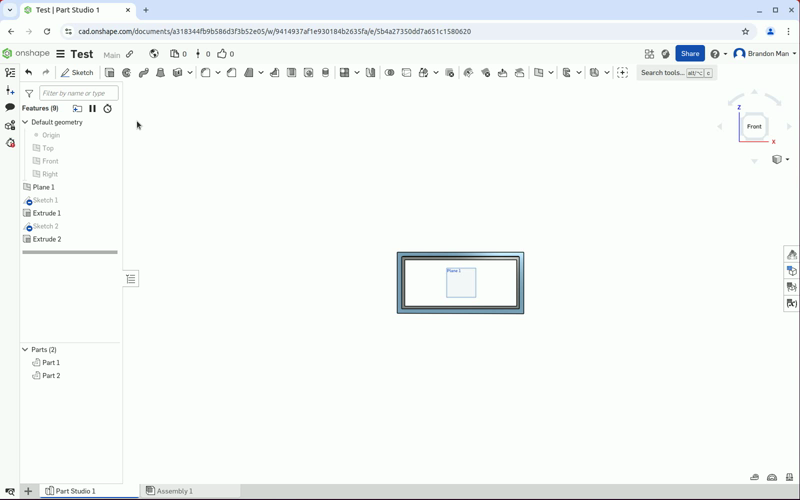
key(shift+h)
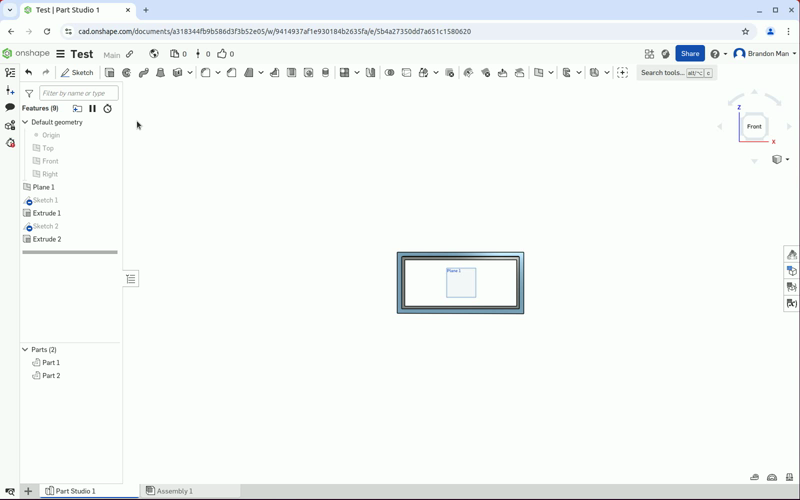
key(shift+h)
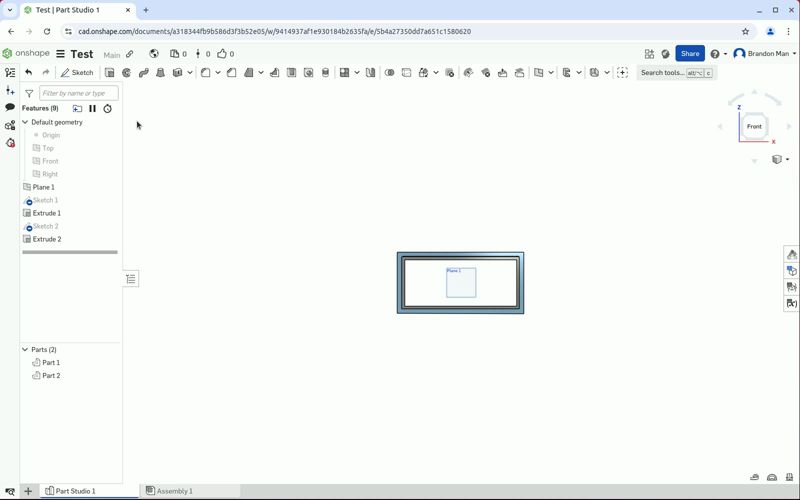
mouse_move(73, 189)
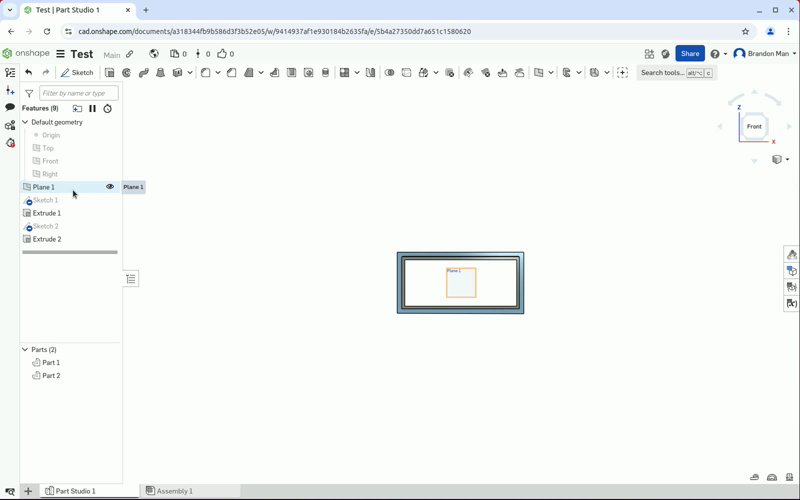
click(73, 189)
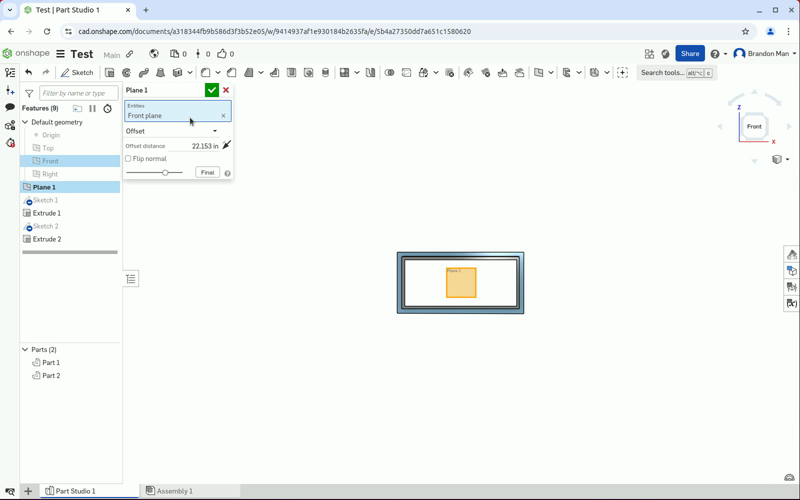
mouse_move(229, 92)
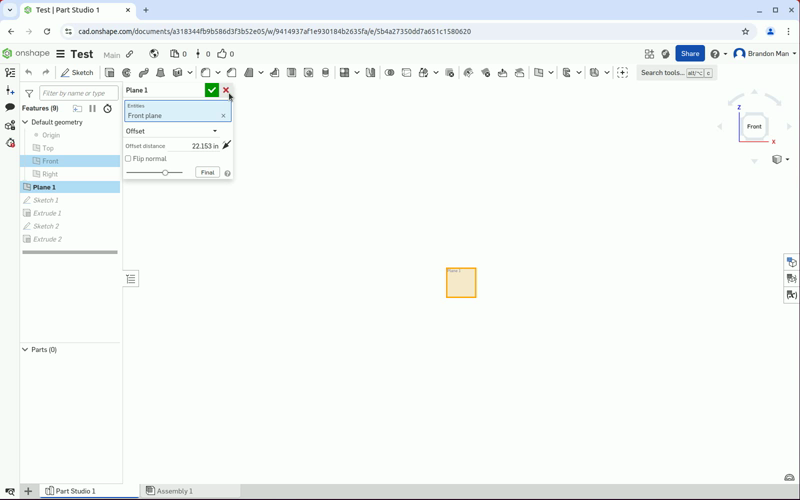
click(229, 92)
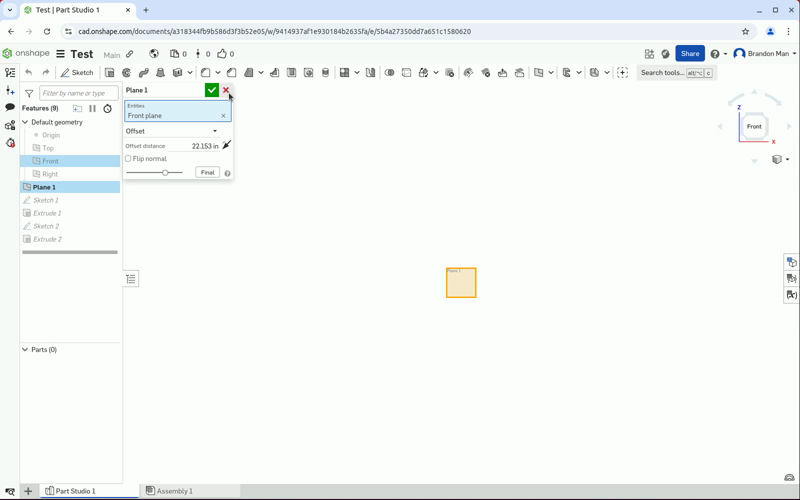
key(shift+s)
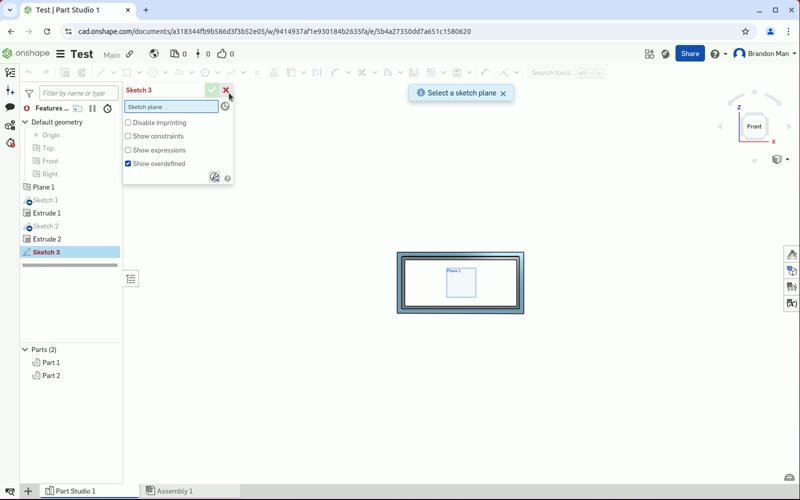
mouse_move(73, 189)
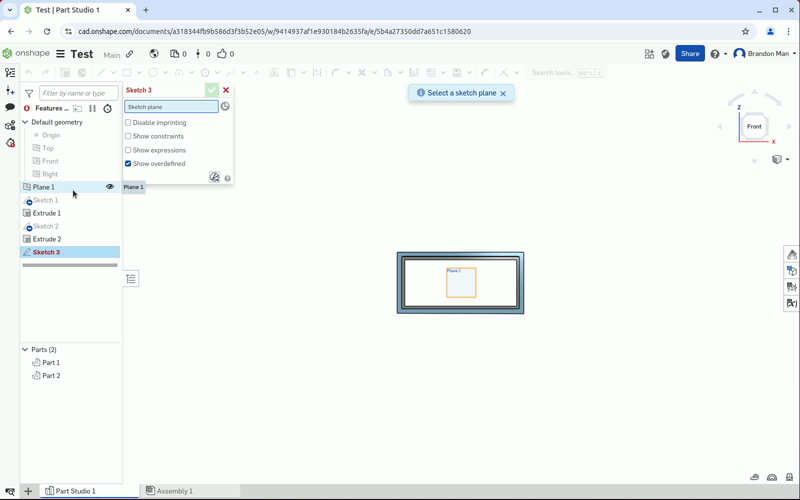
click(73, 189)
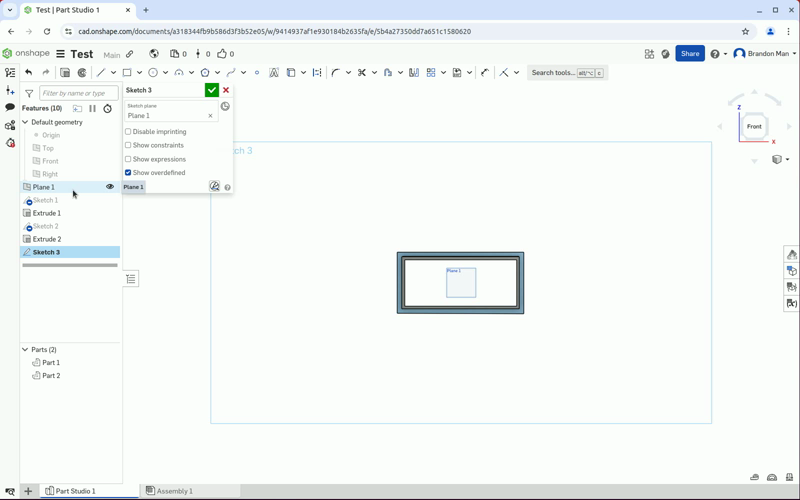
mouse_move(73, 352)
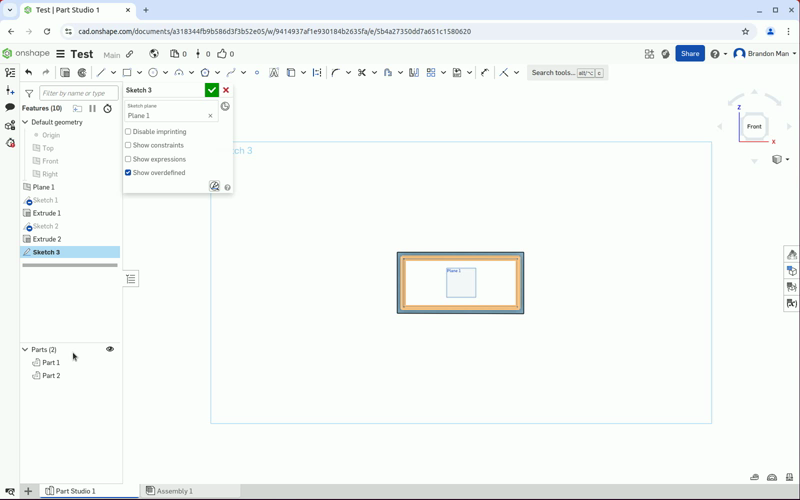
key(y)
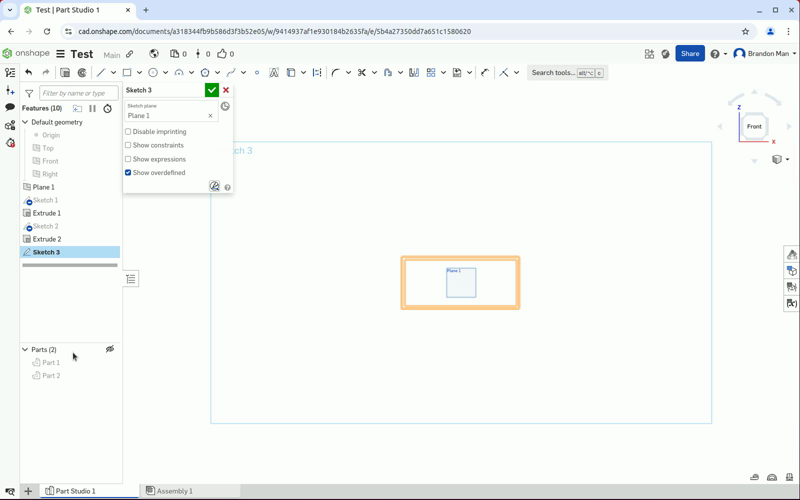
key(l)
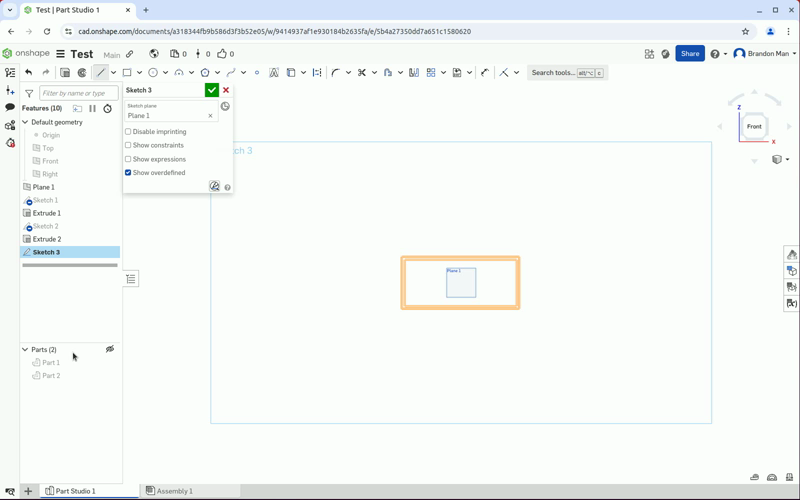
key_down(shift)
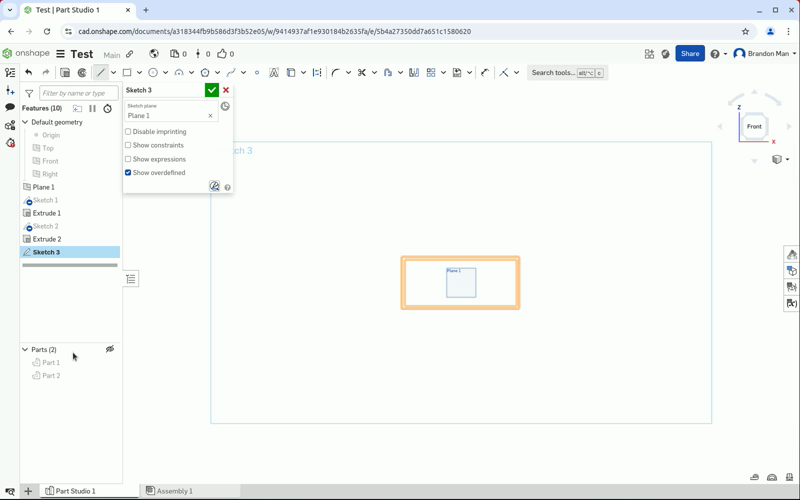
mouse_move(405, 306)
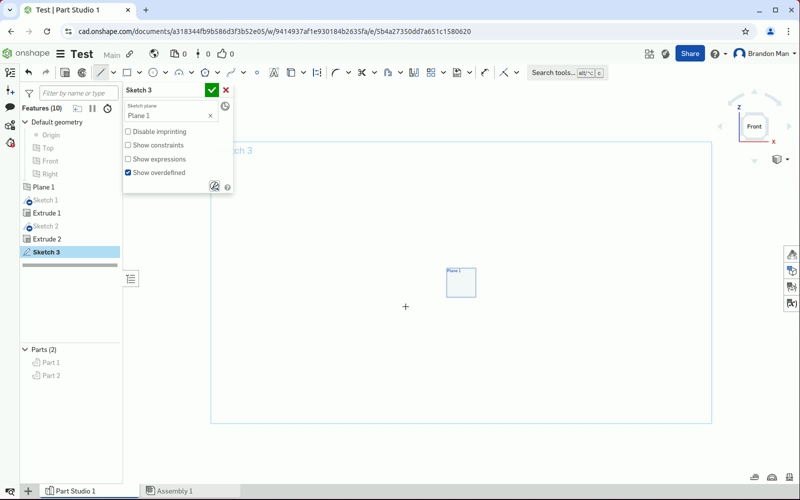
click(405, 306)
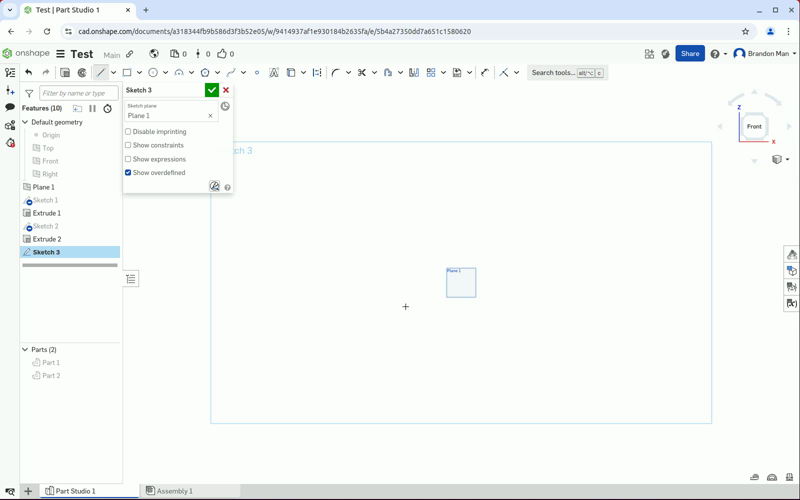
key_up(shift)
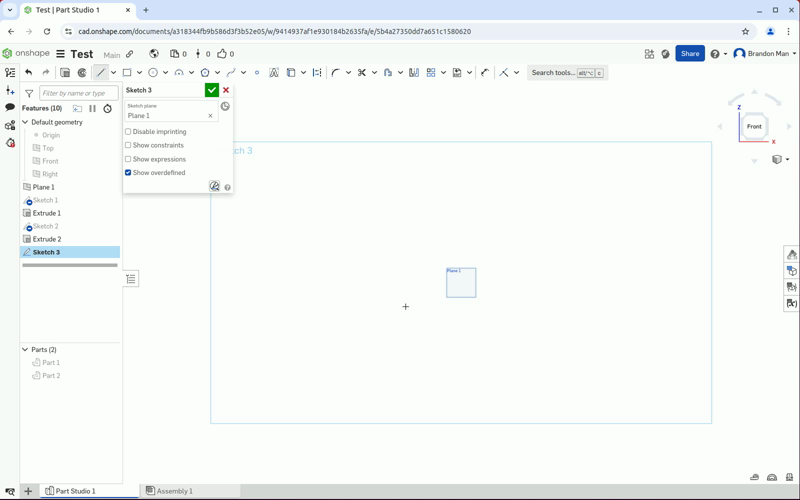
key_down(shift)
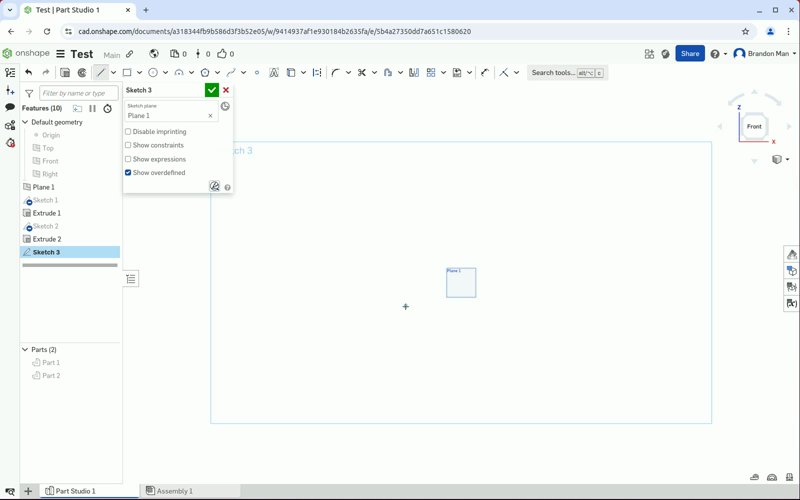
mouse_move(517, 306)
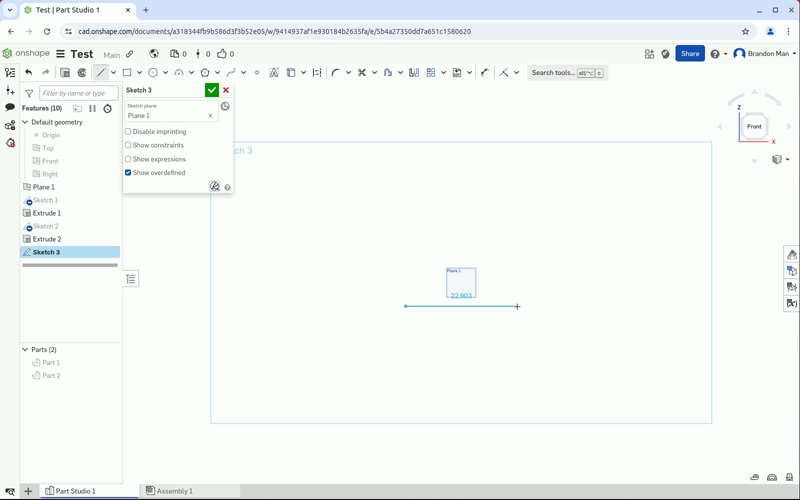
click(517, 306)
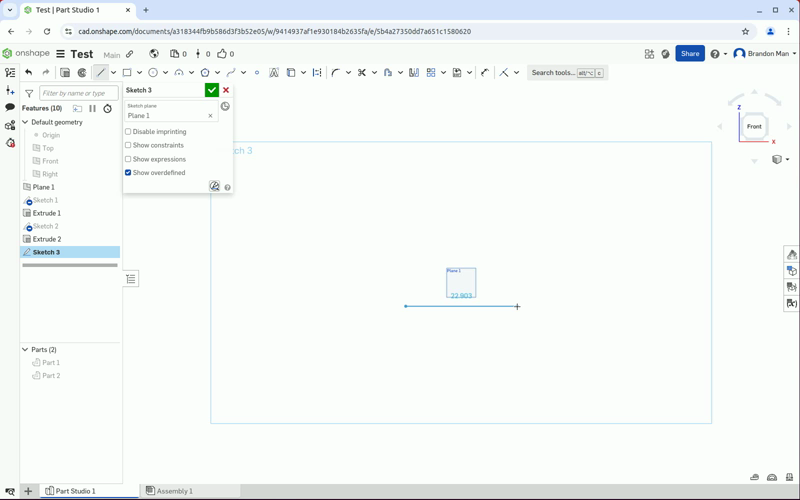
key_up(shift)
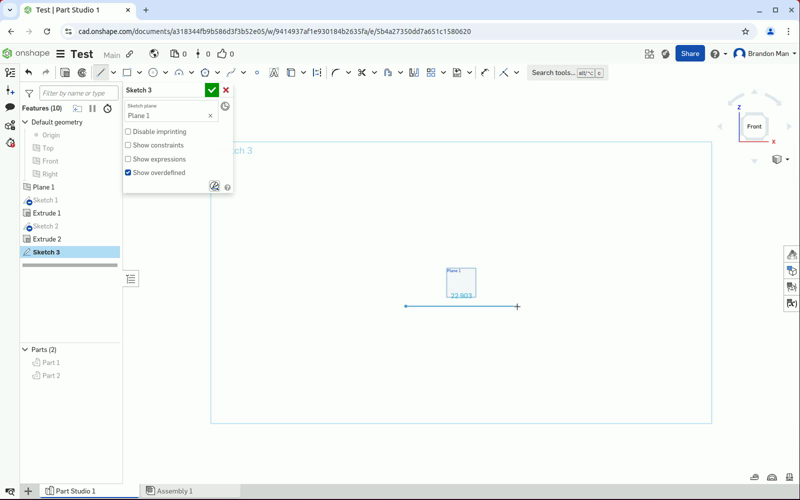
key_down(shift)
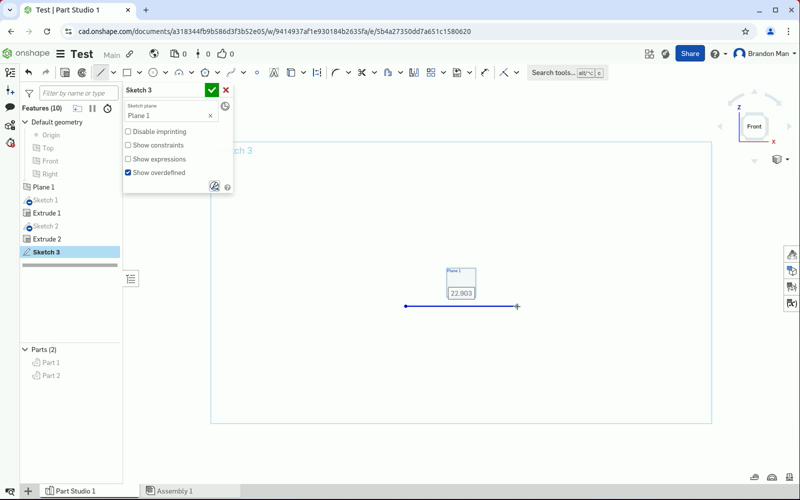
mouse_move(547, 306)
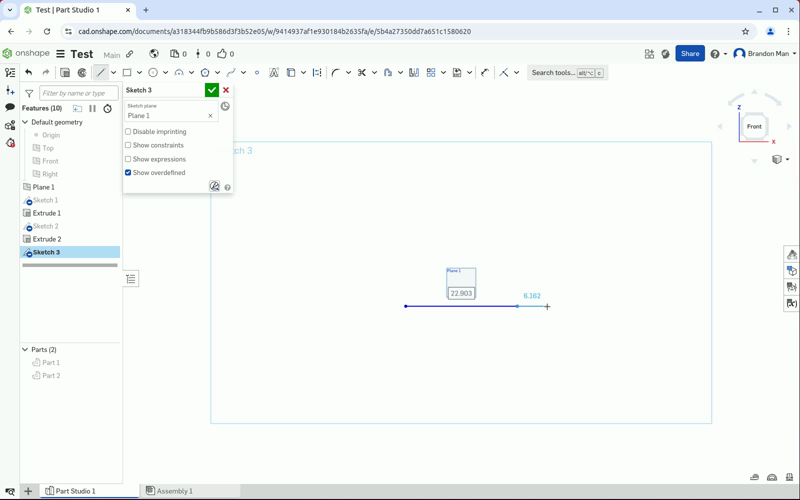
mouse_move(517, 260)
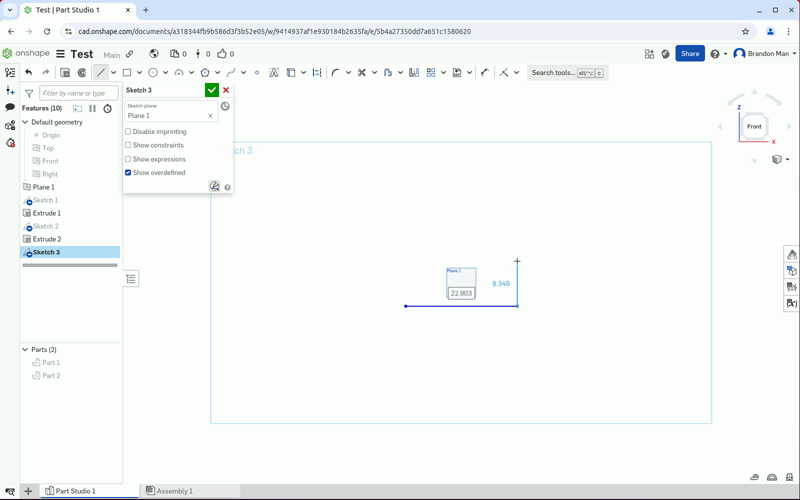
click(517, 260)
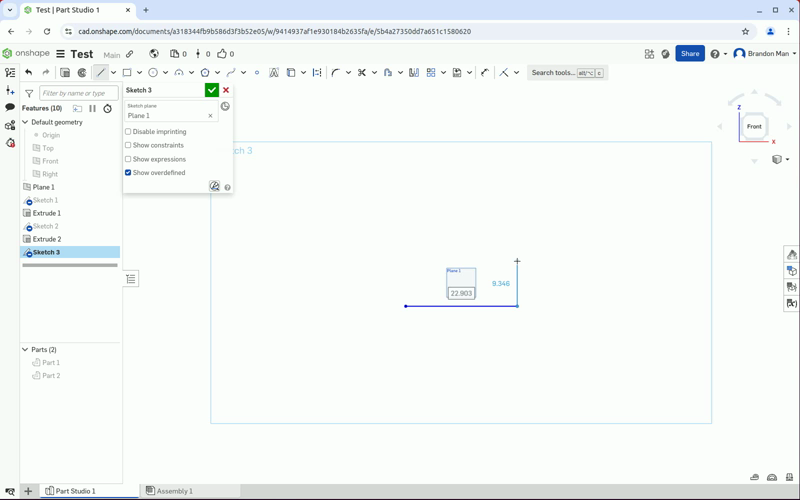
key_up(shift)
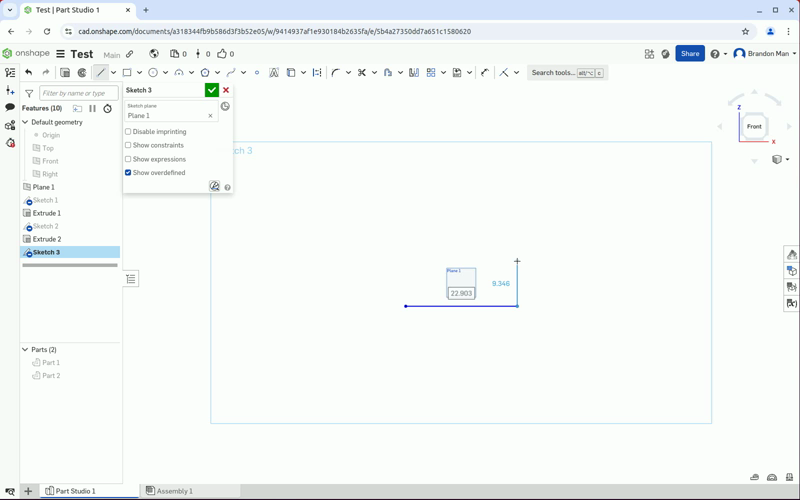
key_down(shift)
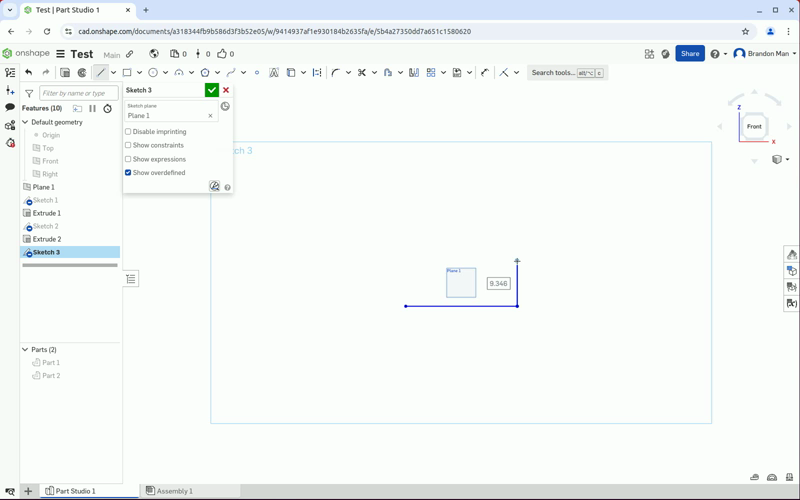
mouse_move(405, 260)
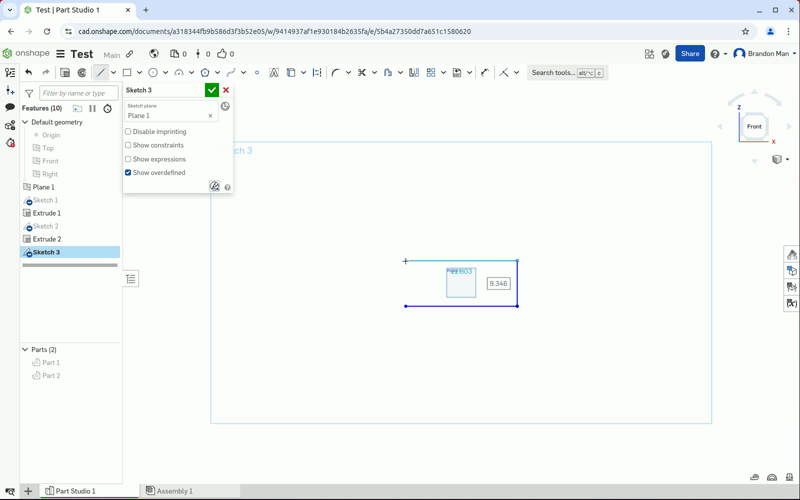
click(405, 260)
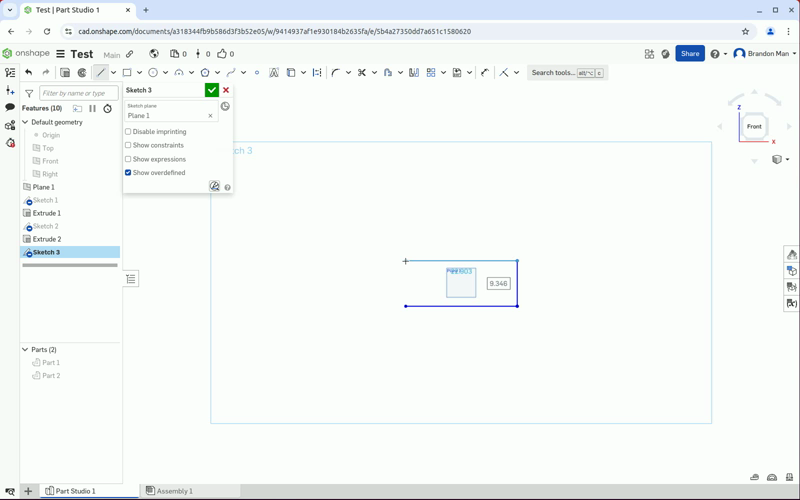
key_up(shift)
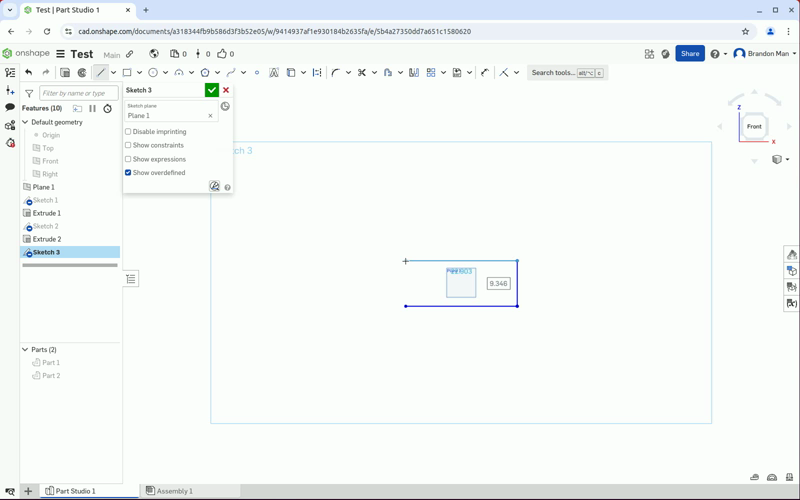
mouse_move(435, 260)
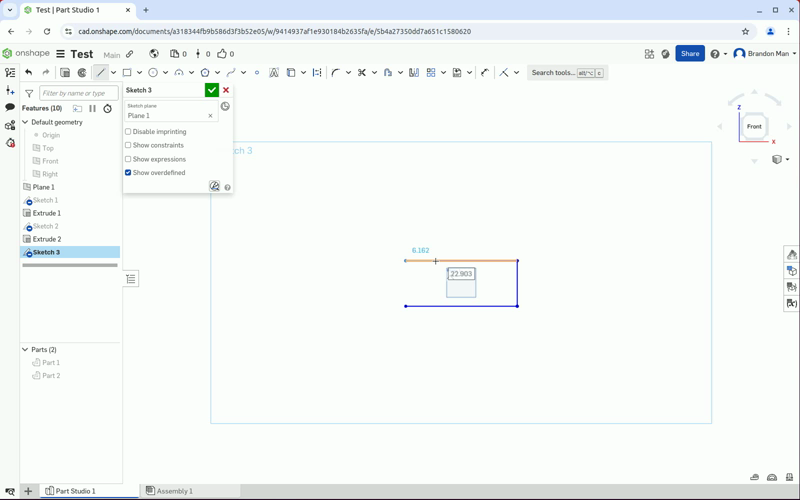
key_down(shift)
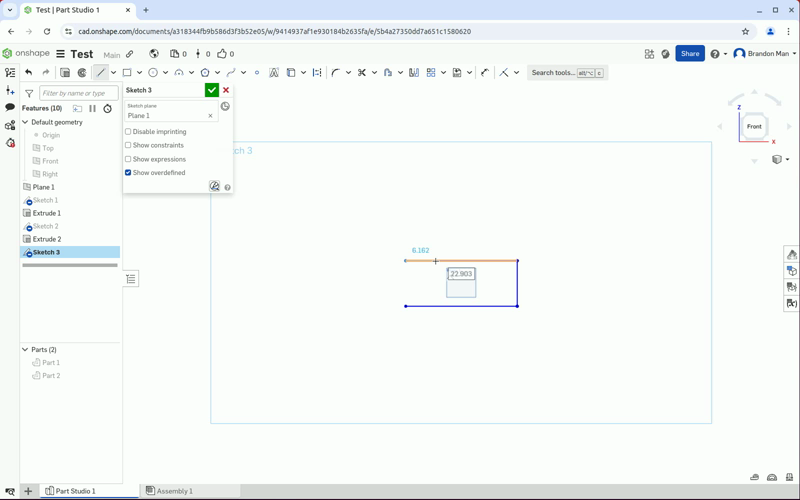
mouse_move(405, 306)
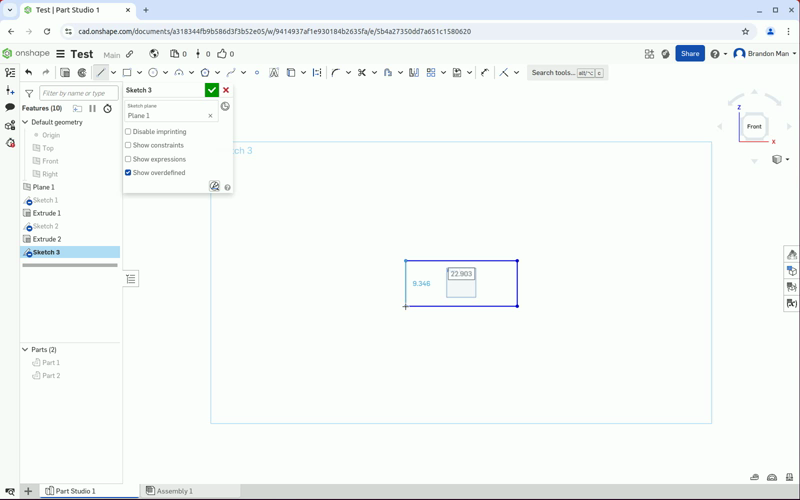
key_up(shift)
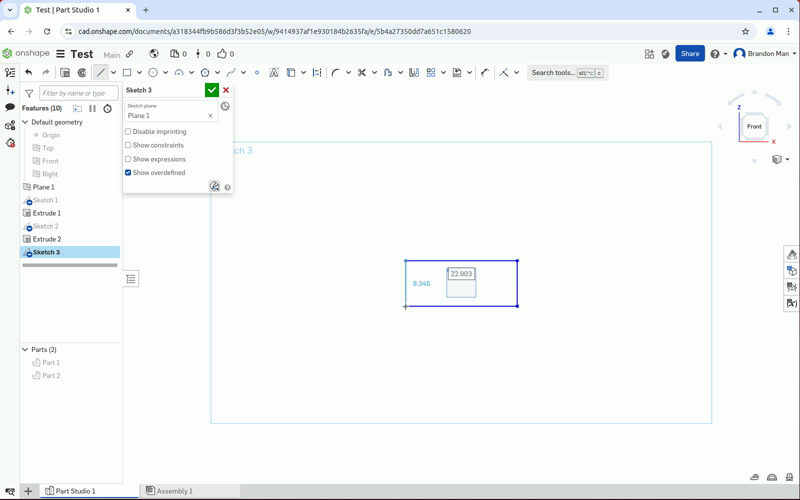
click(405, 306)
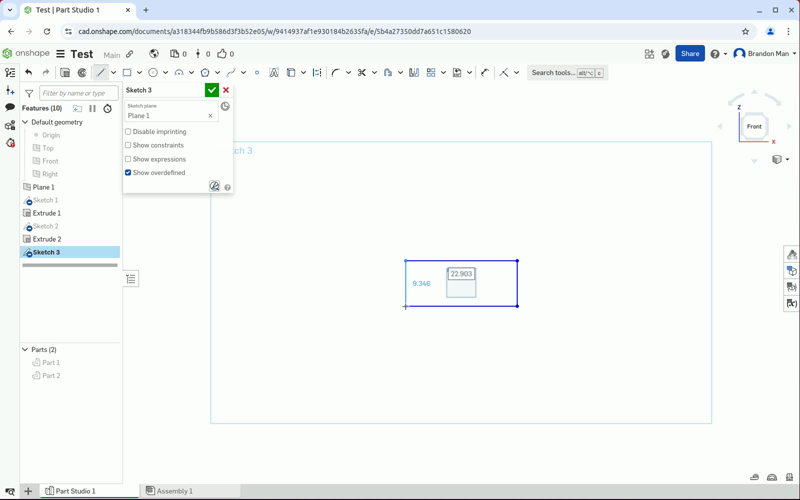
key(esc)
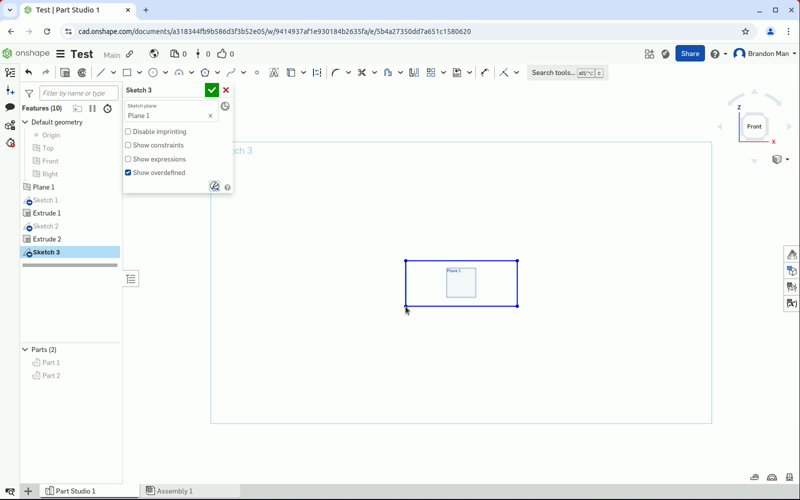
mouse_move(450, 266)
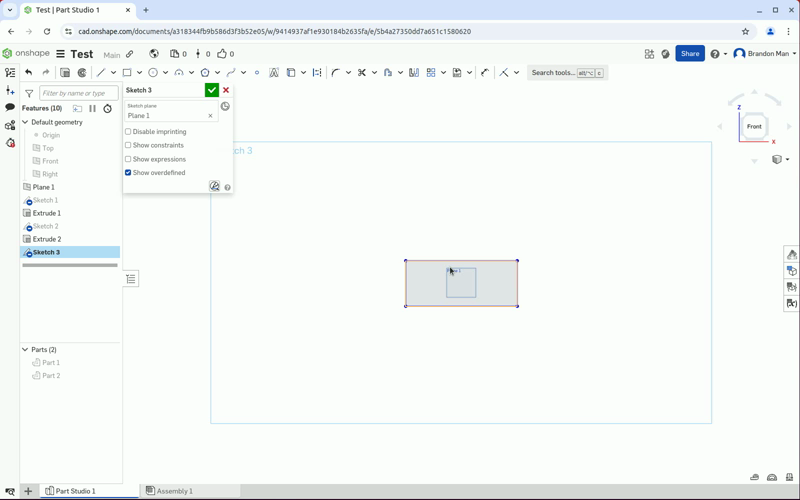
click(450, 266)
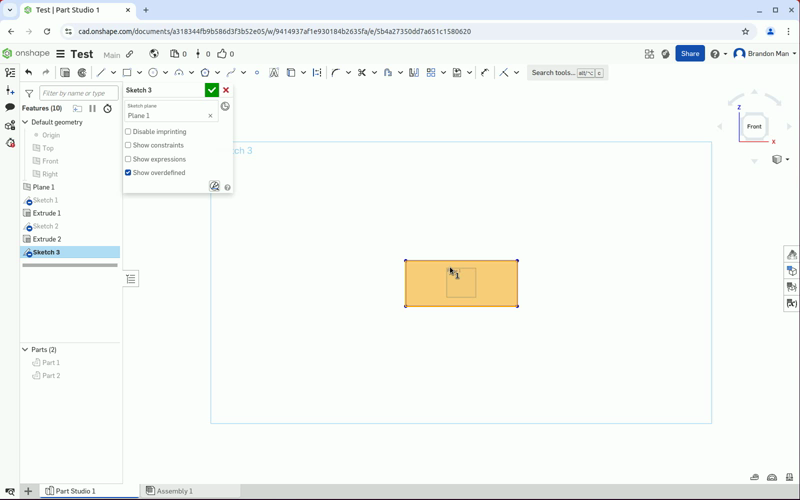
mouse_move(73, 352)
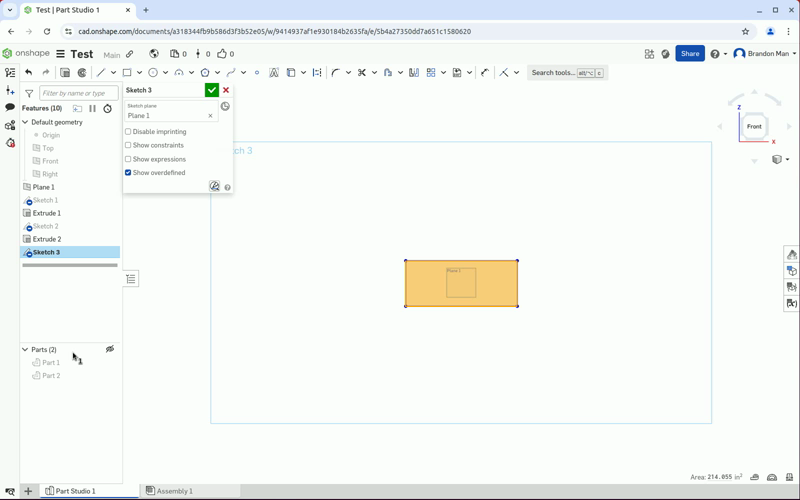
key(shift+y)
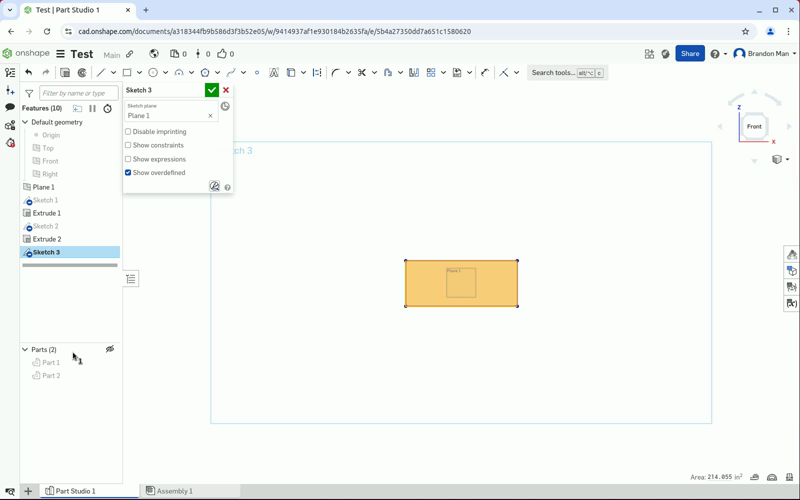
key(shift+e)
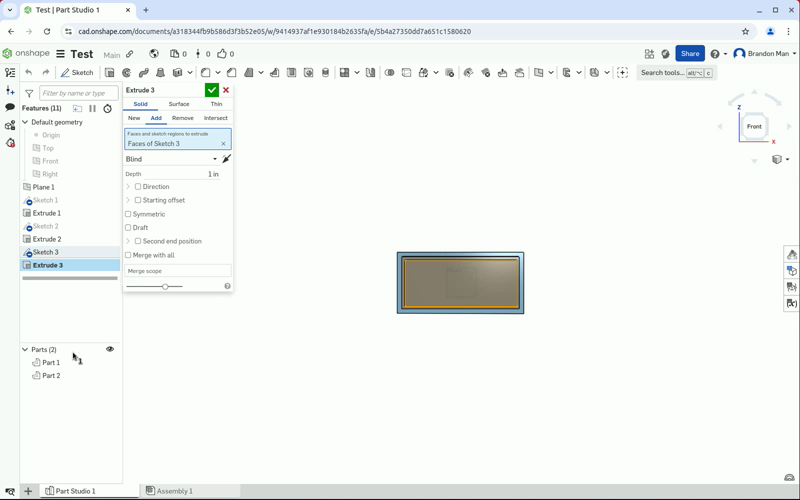
mouse_move(143, 106)
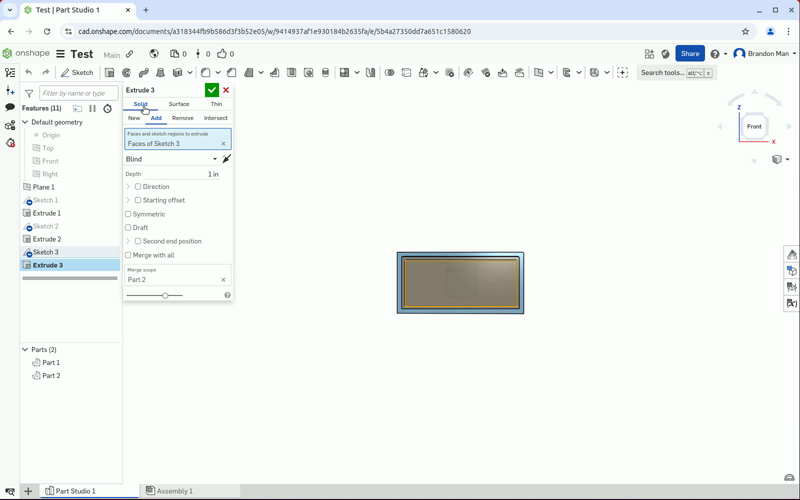
click(143, 106)
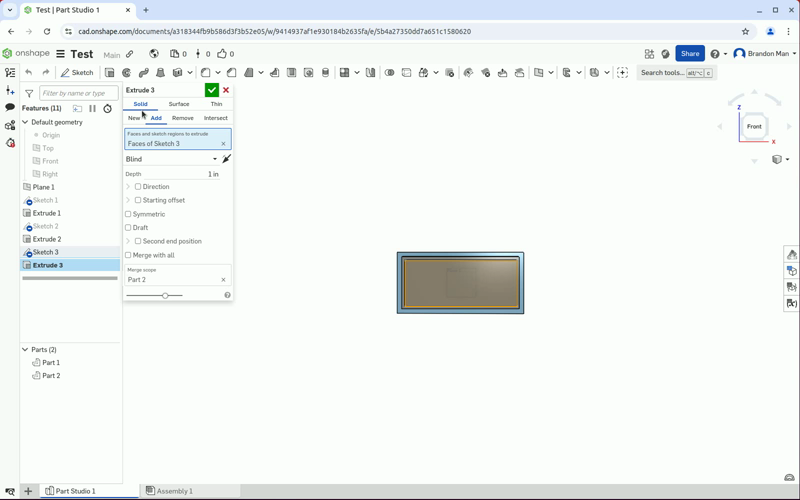
mouse_move(137, 120)
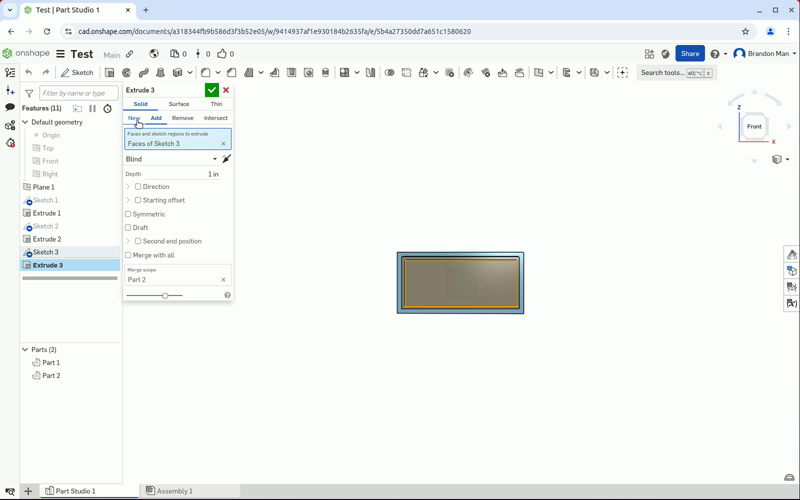
click(137, 120)
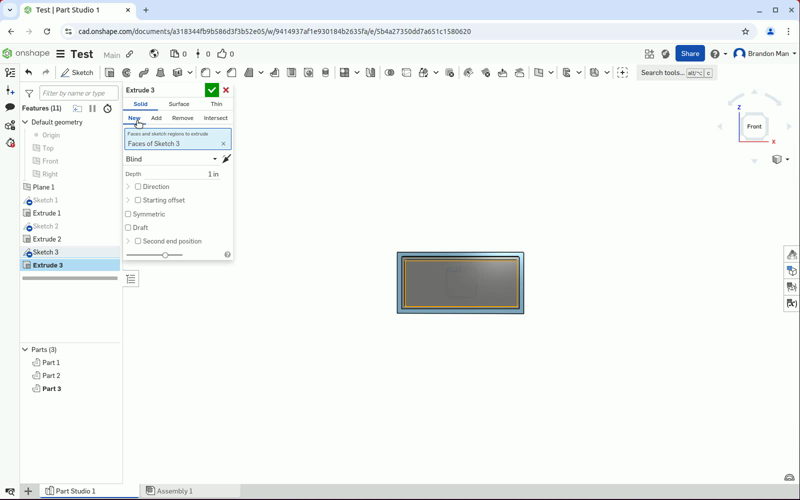
key(tab, 4)
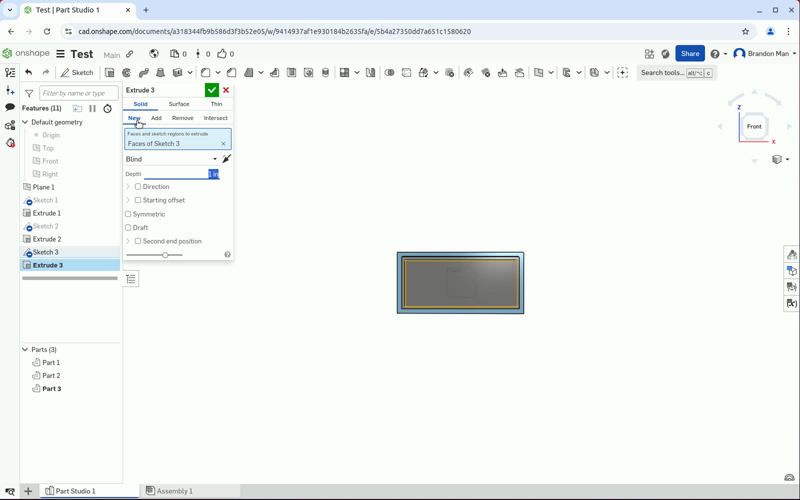
text(0.963)
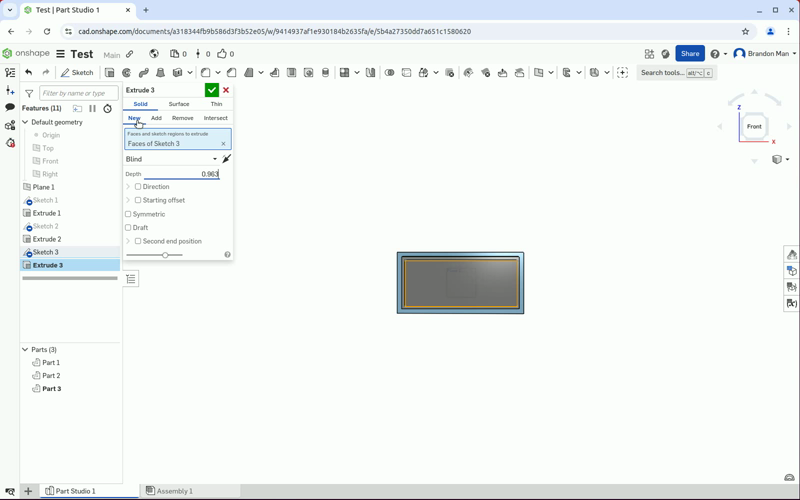
key(enter)
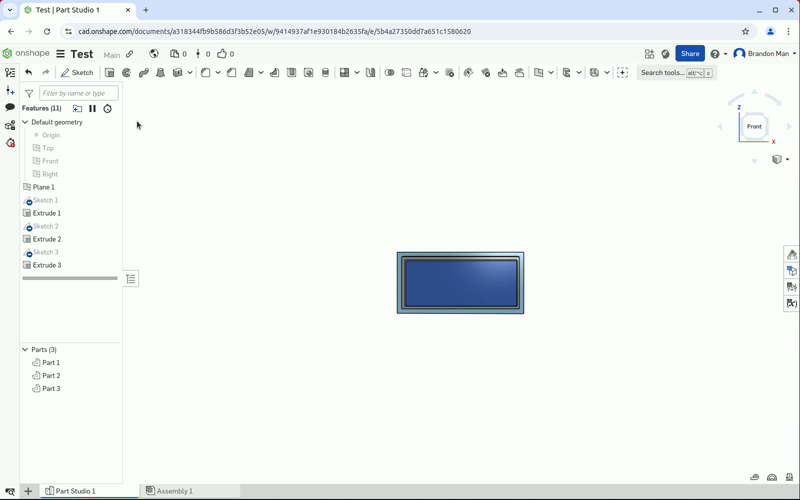
key(shift+h)
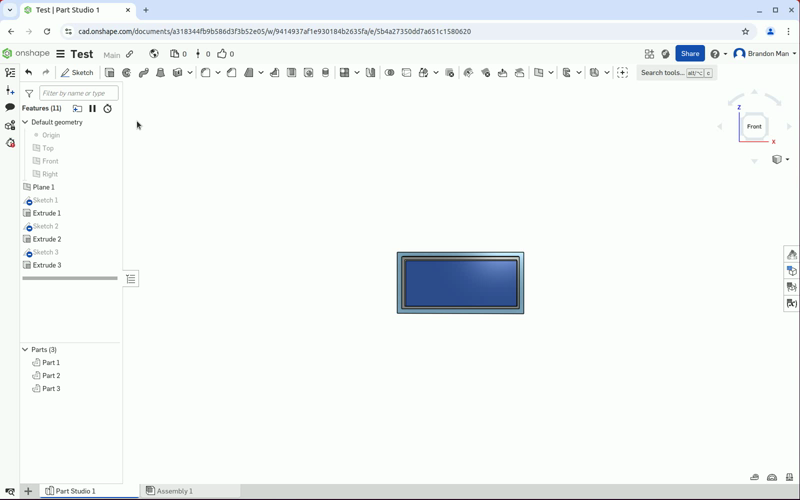
key(shift+h)
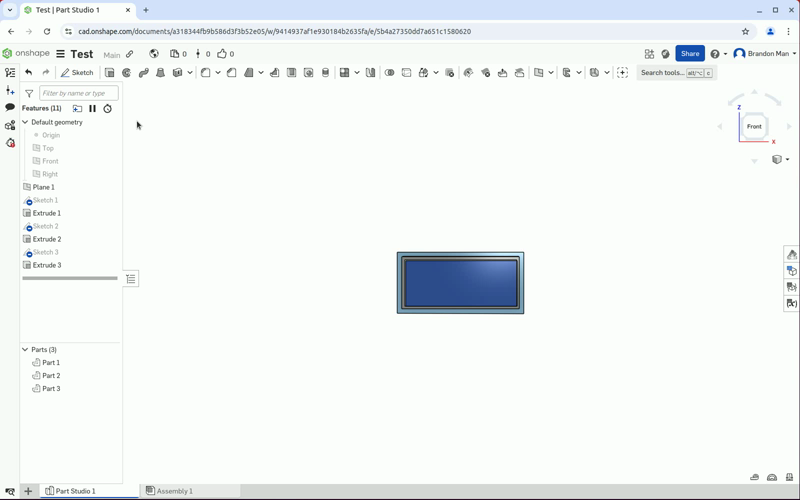
mouse_move(73, 189)
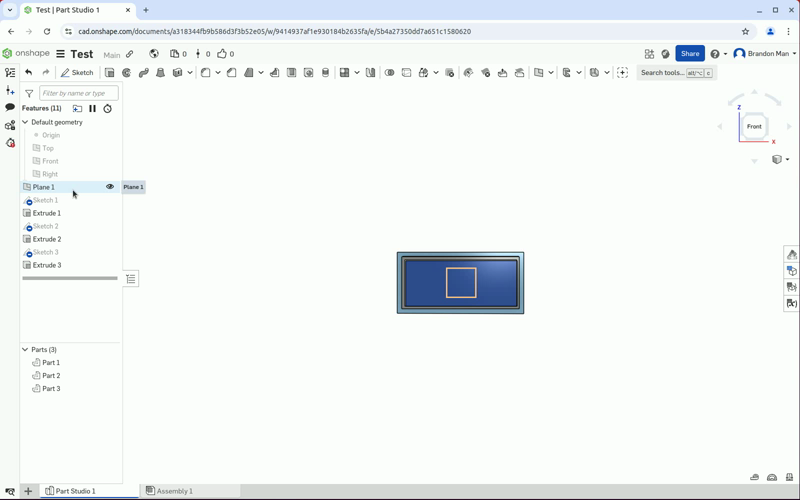
click(73, 189)
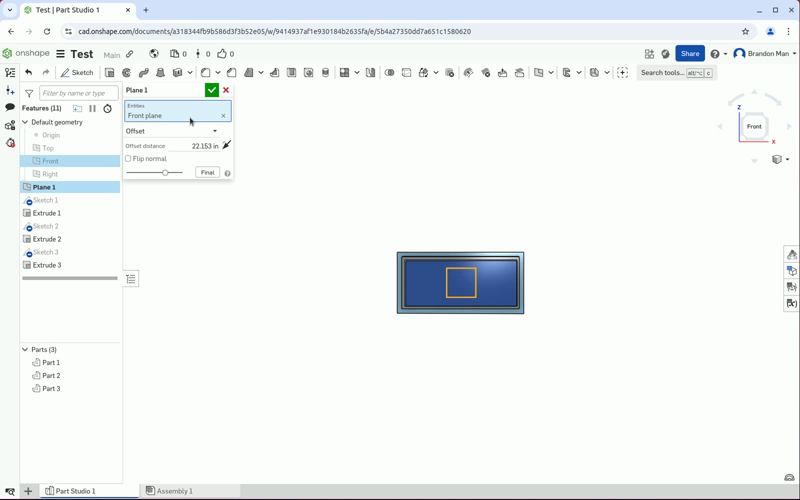
mouse_move(229, 92)
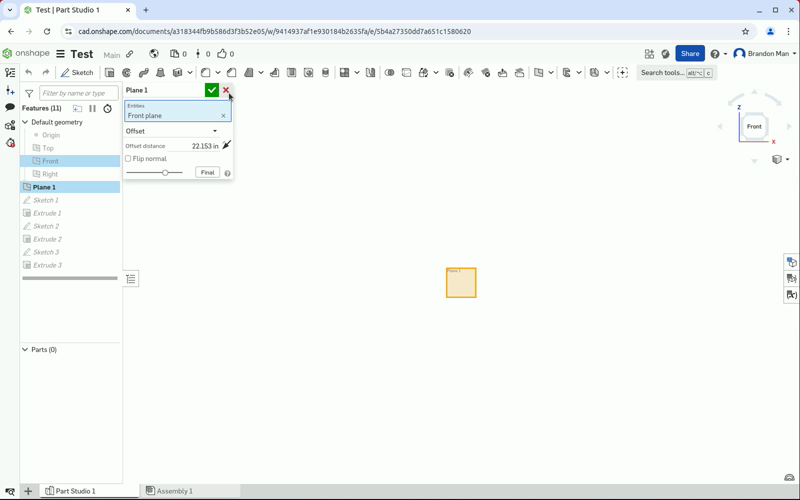
click(229, 92)
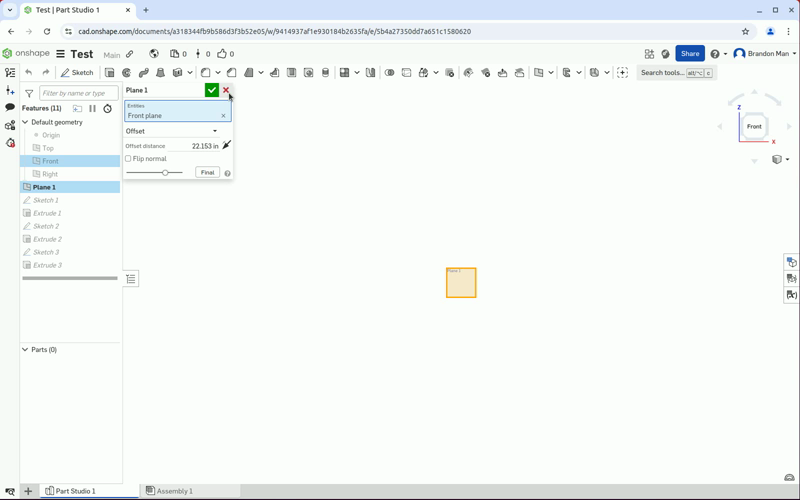
key(shift+s)
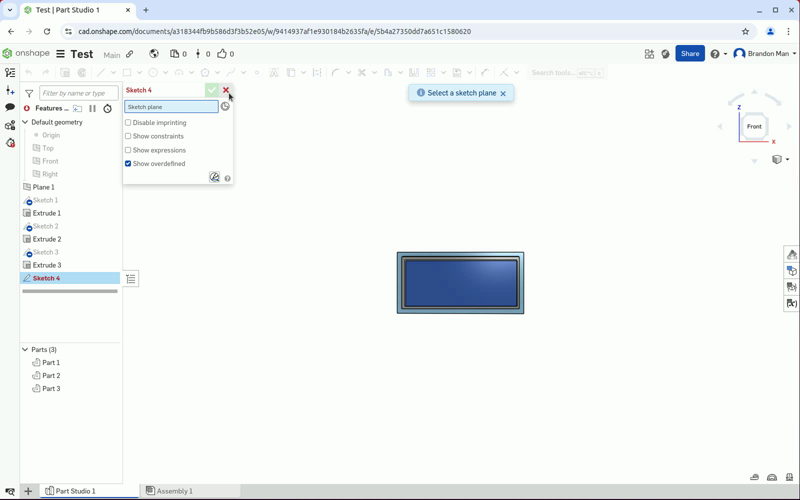
mouse_move(73, 189)
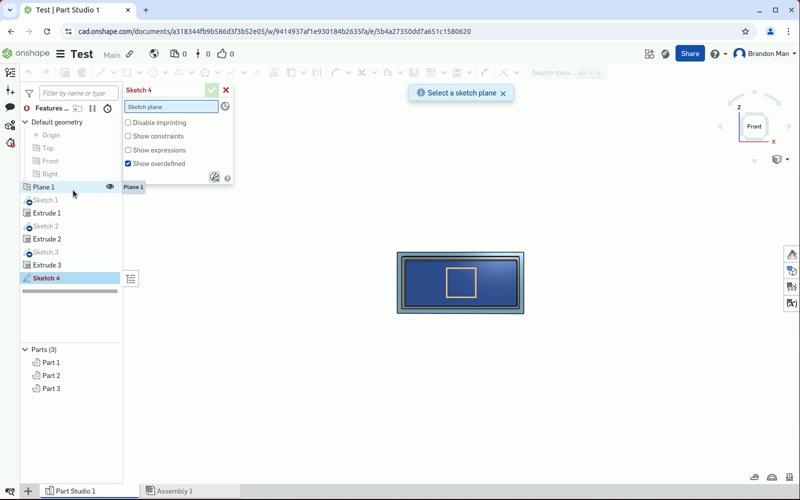
click(73, 189)
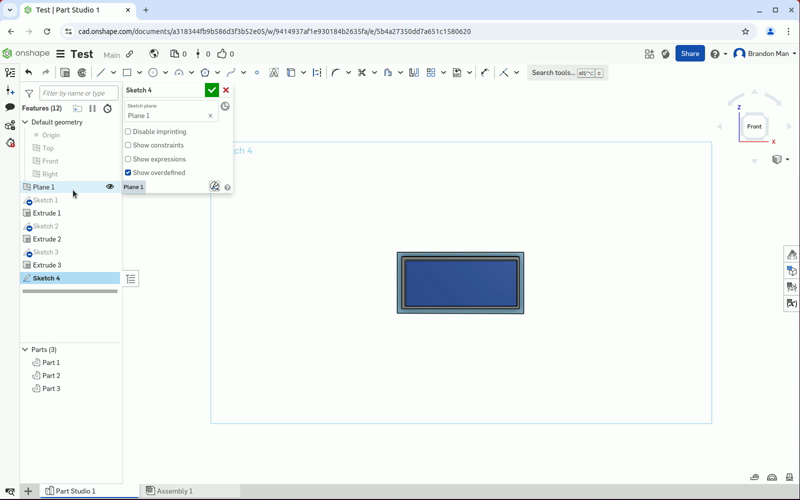
mouse_move(73, 352)
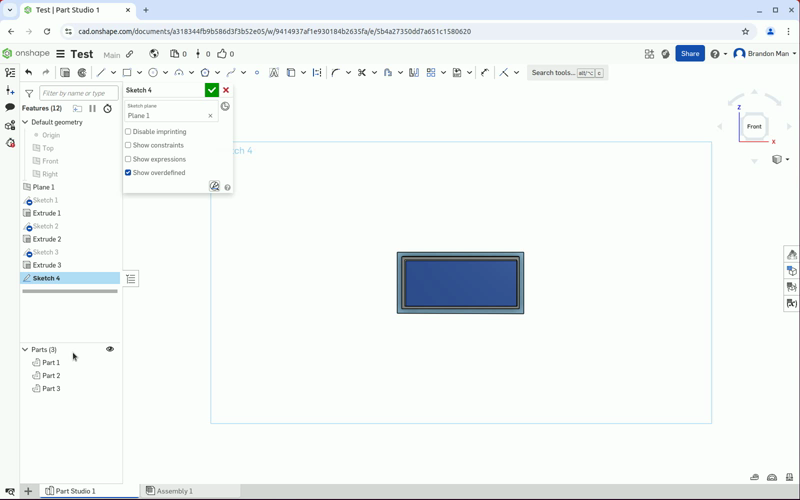
key(y)
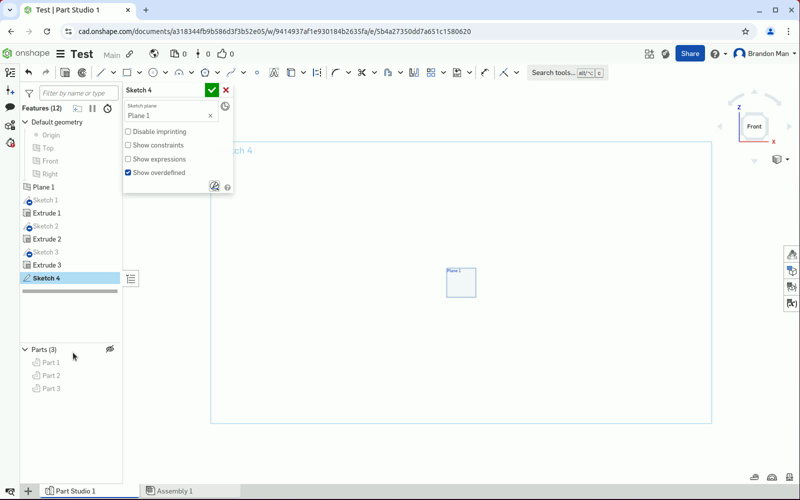
key(l)
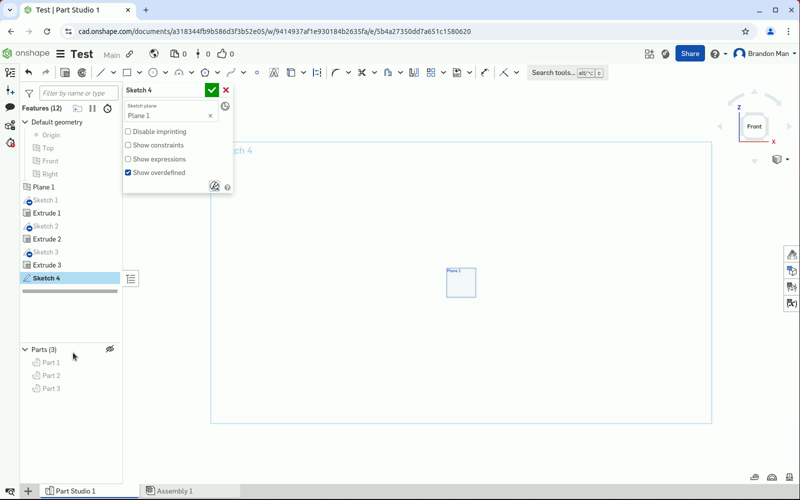
key_down(shift)
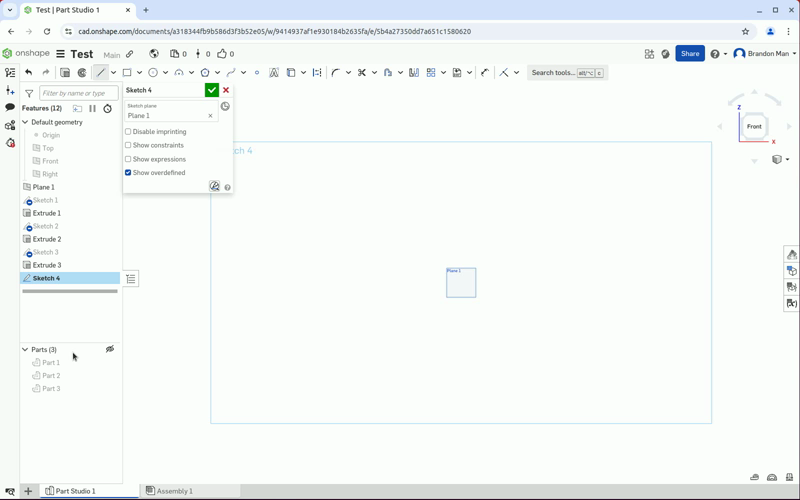
mouse_move(397, 313)
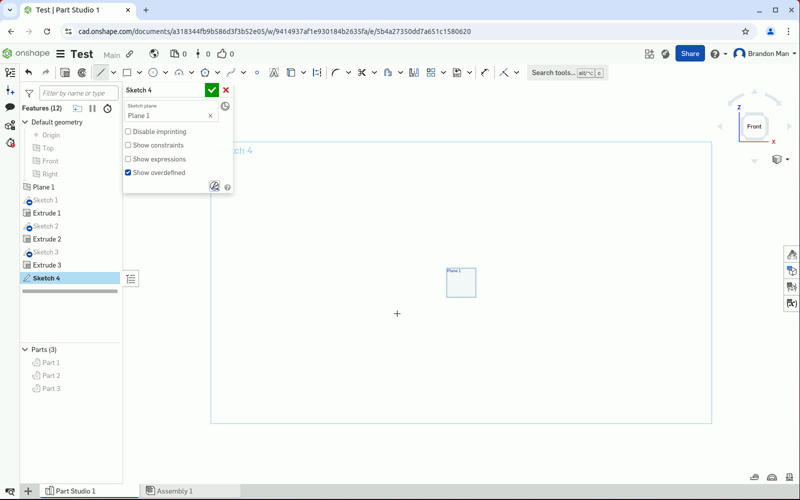
click(397, 313)
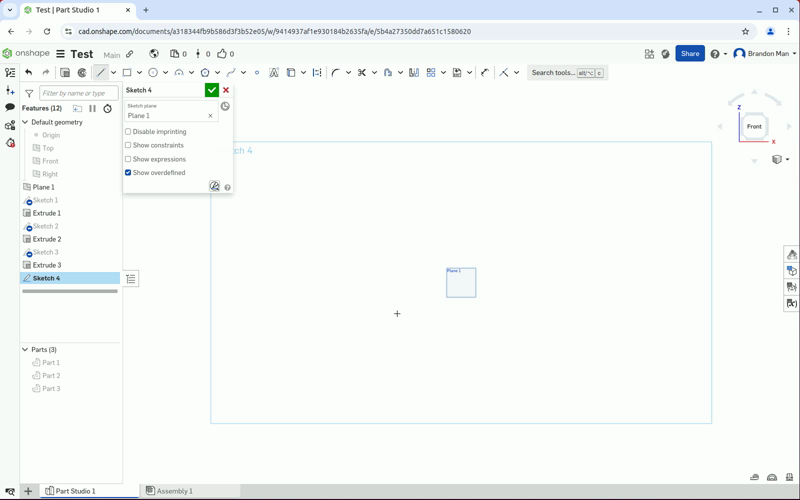
key_up(shift)
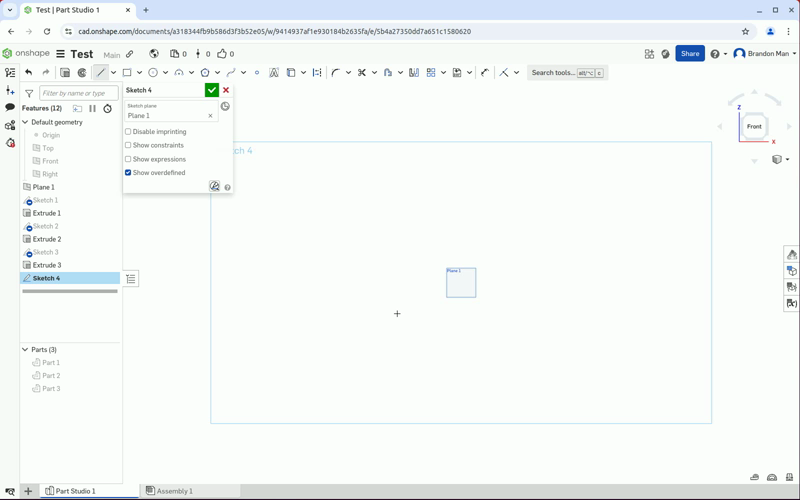
key_down(shift)
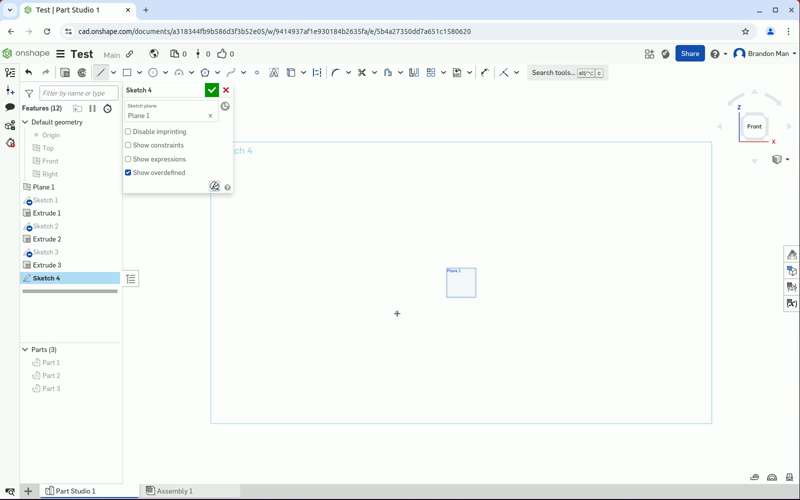
mouse_move(523, 313)
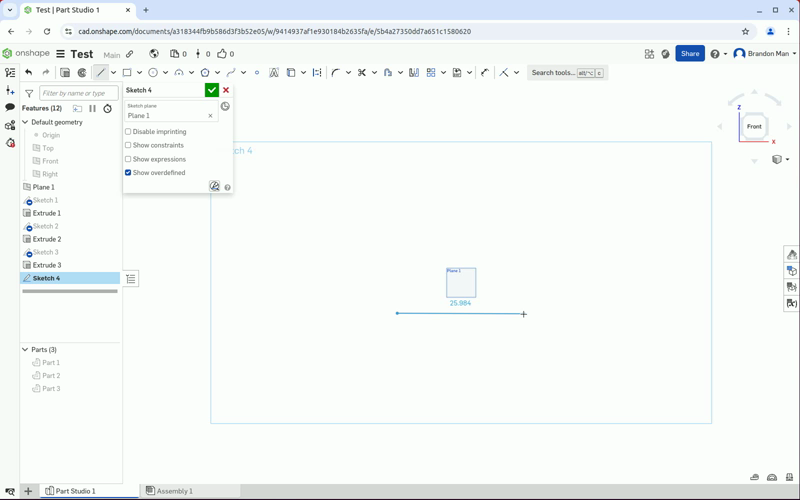
click(523, 313)
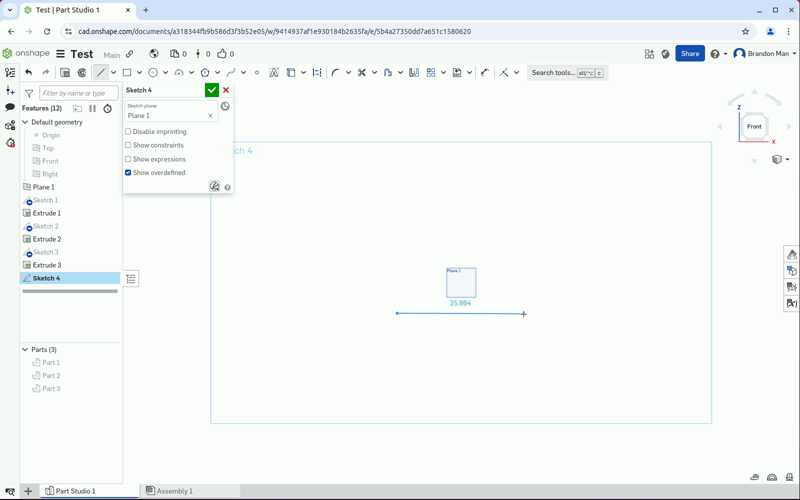
key_up(shift)
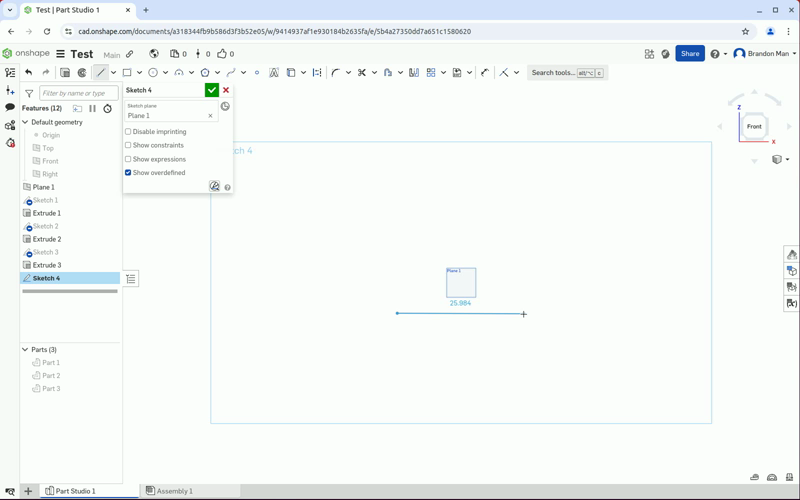
key_down(shift)
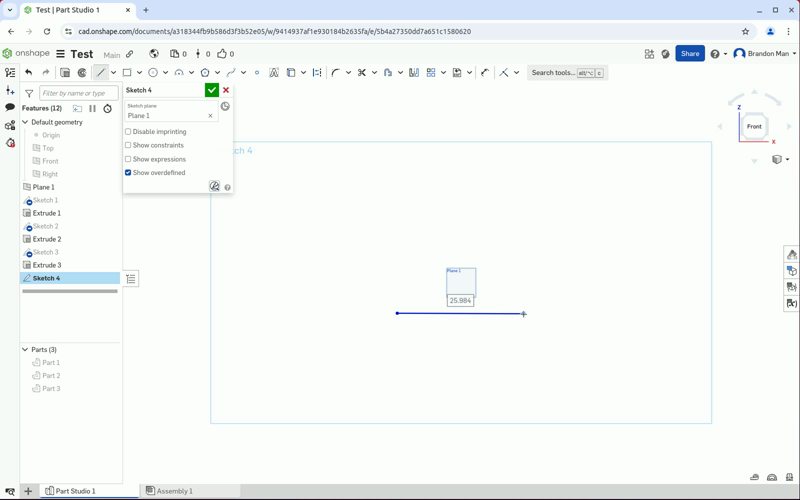
mouse_move(523, 252)
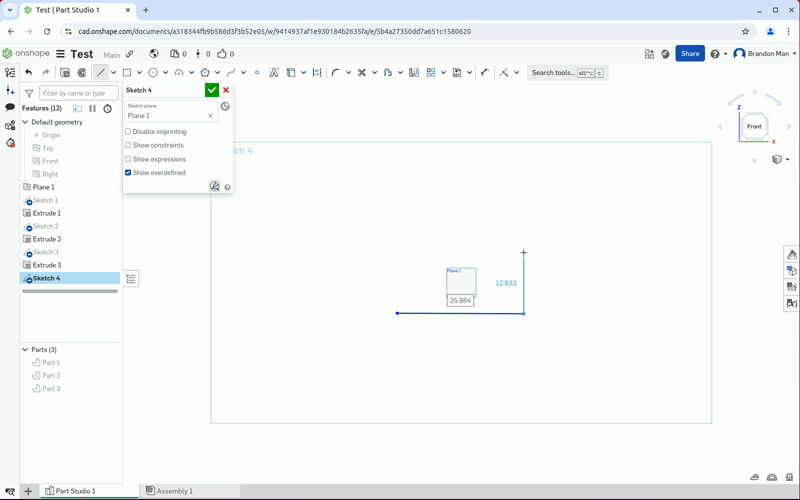
click(523, 252)
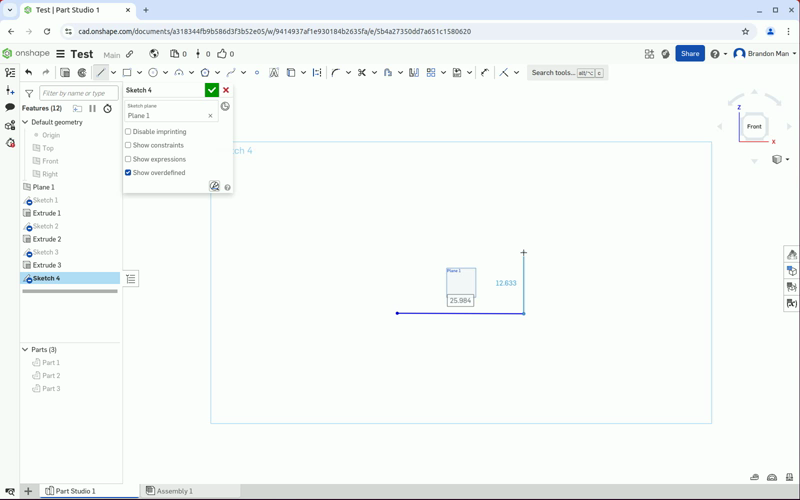
key_up(shift)
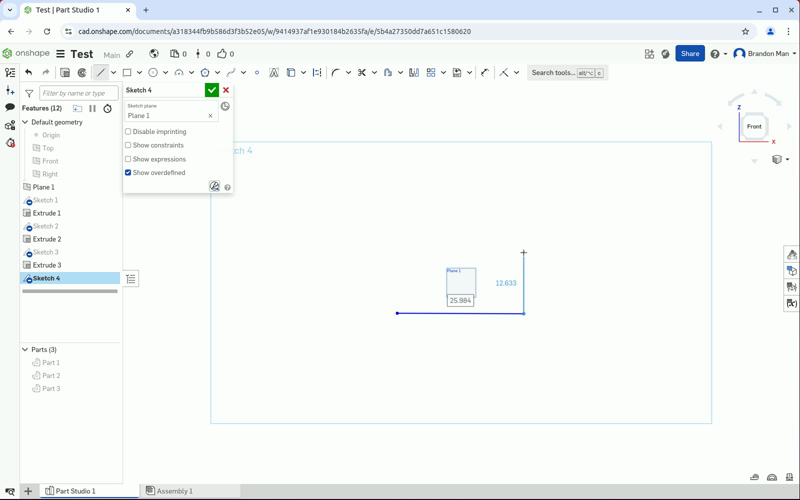
key_down(shift)
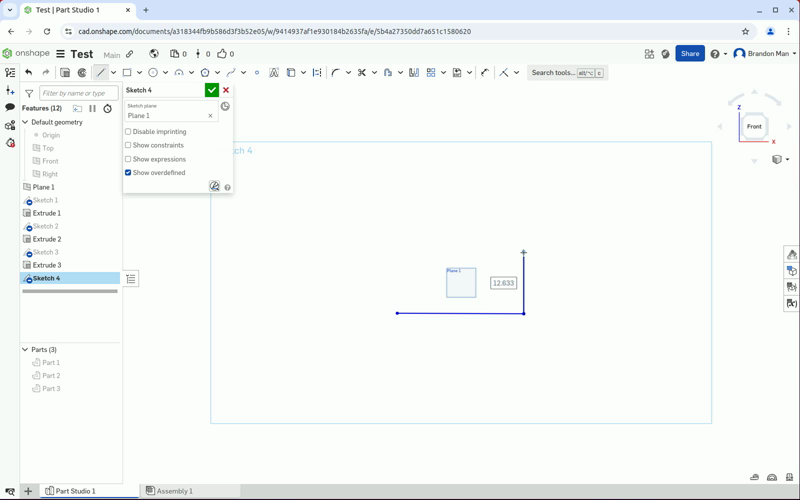
mouse_move(397, 252)
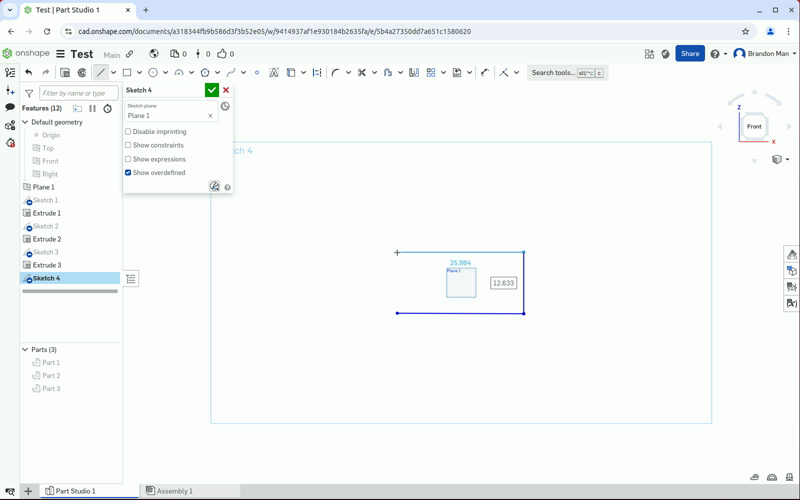
click(397, 252)
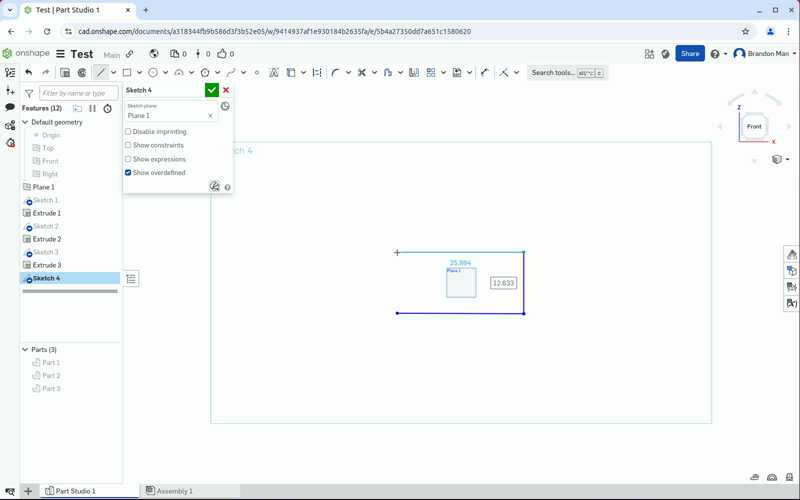
key_up(shift)
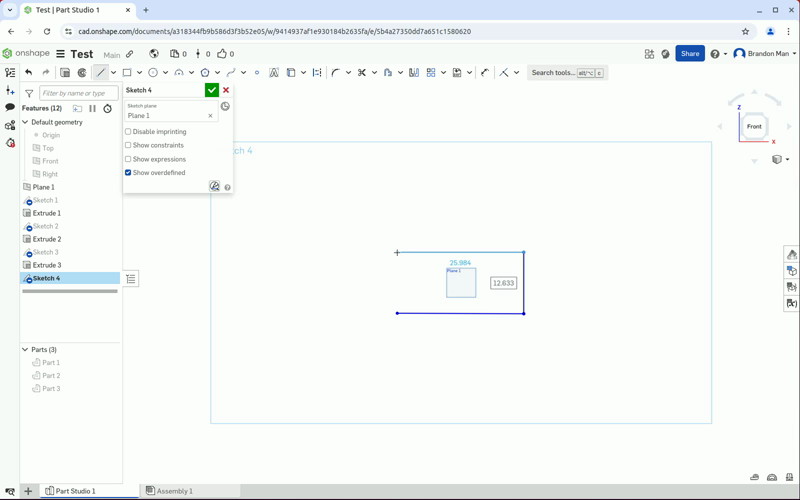
key_down(shift)
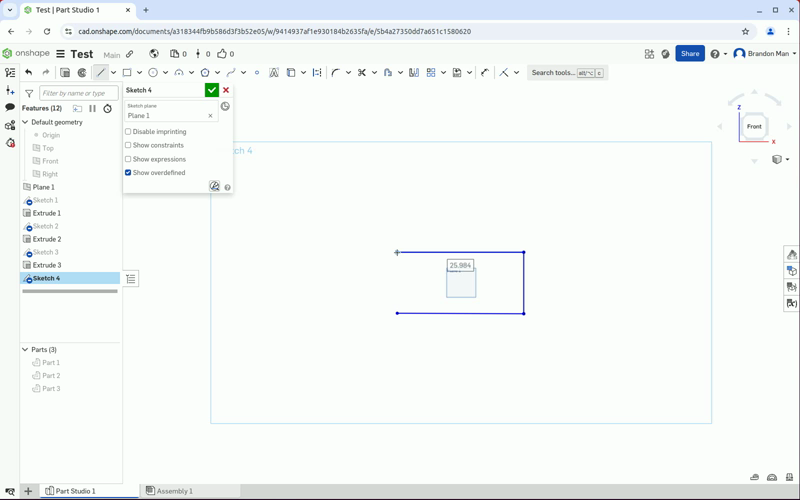
mouse_move(397, 313)
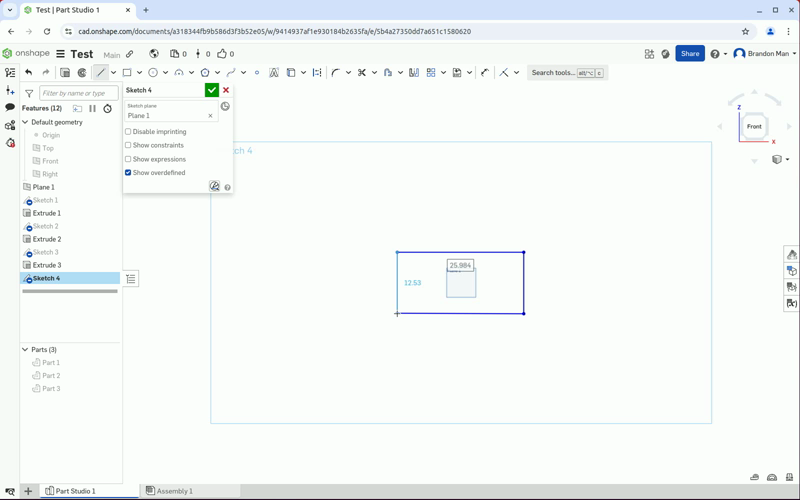
key_up(shift)
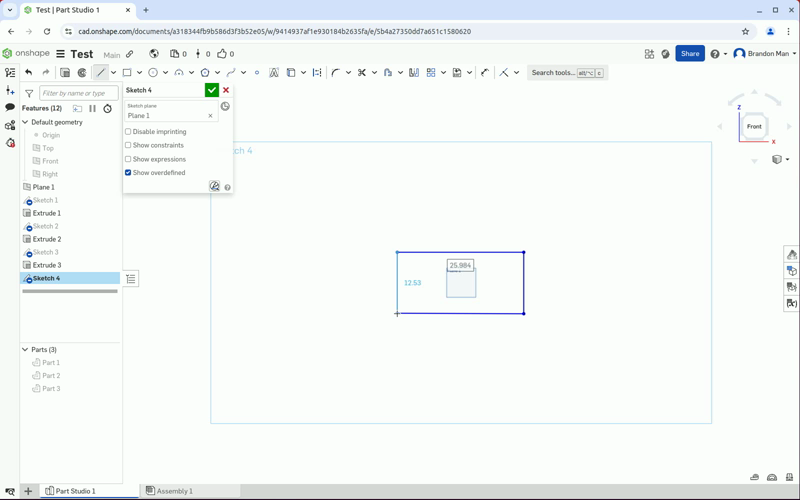
click(397, 313)
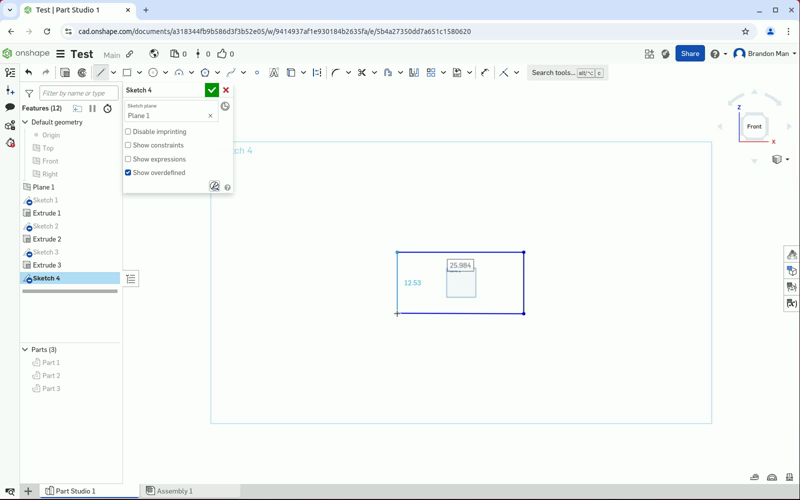
key(esc)
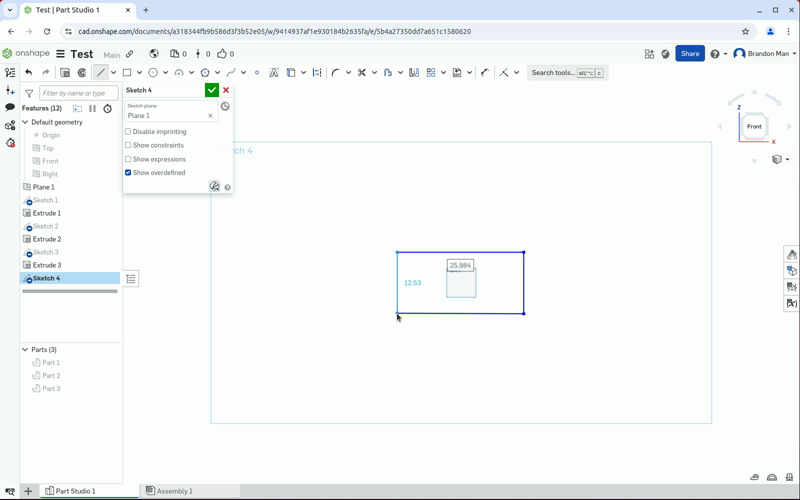
key(l)
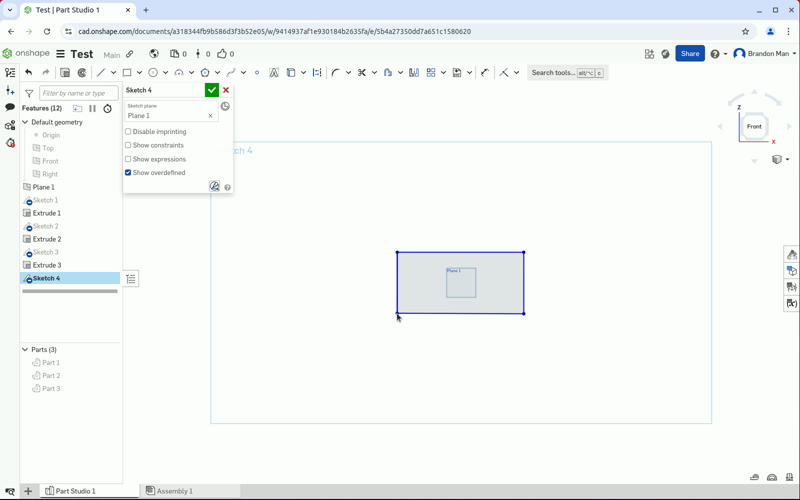
key_down(shift)
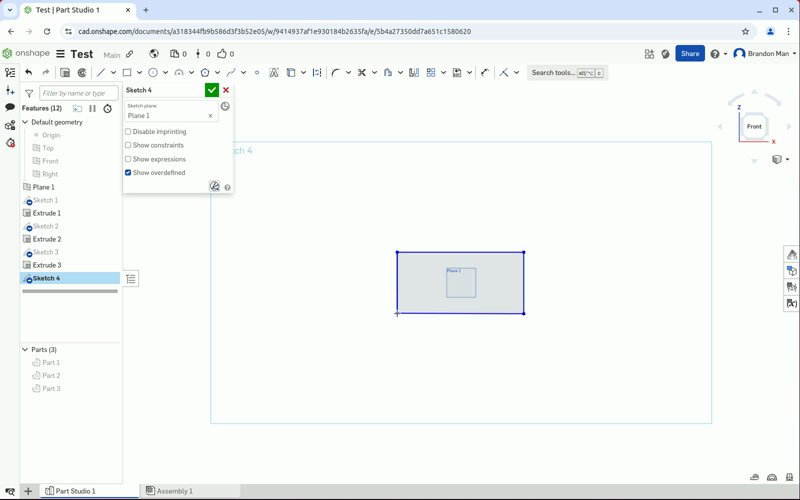
mouse_move(402, 308)
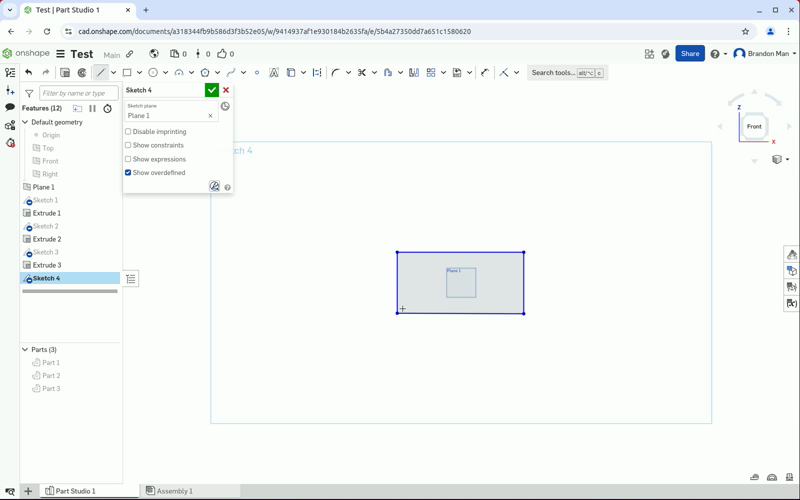
click(402, 308)
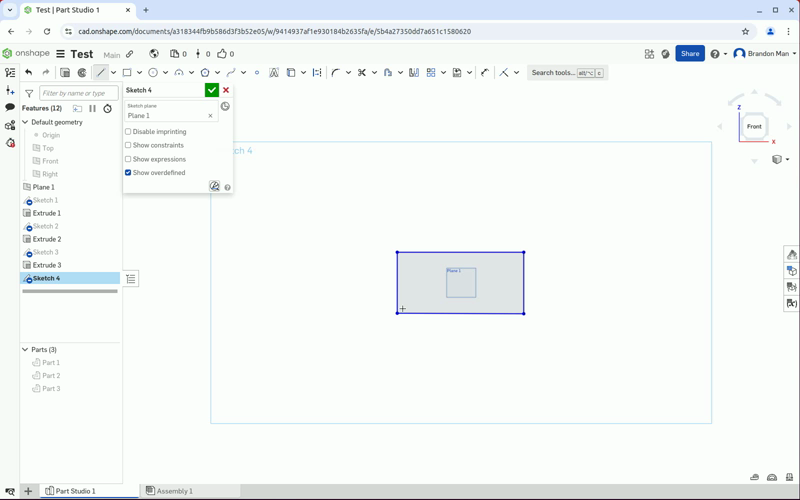
key_up(shift)
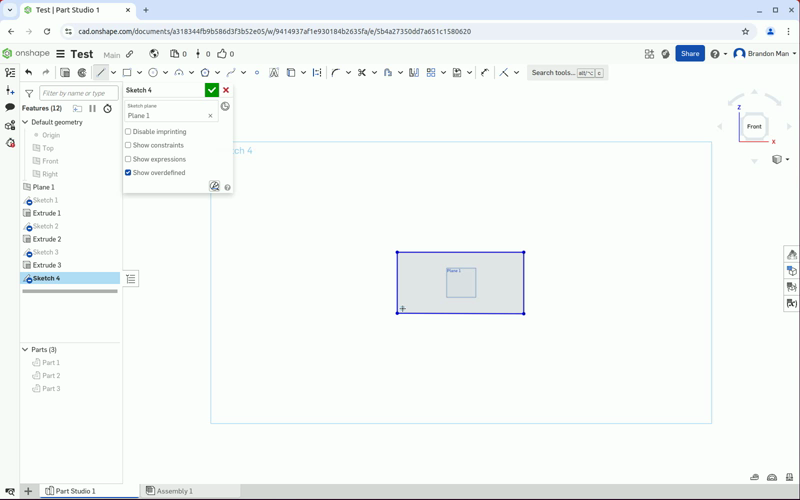
key_down(shift)
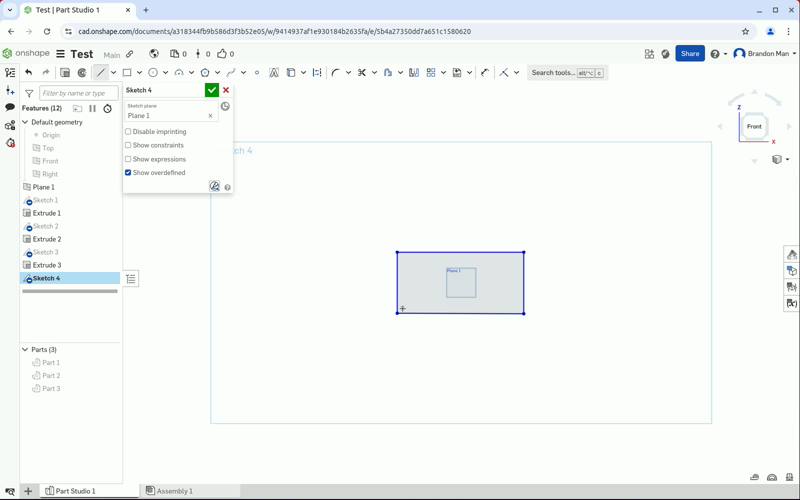
mouse_move(518, 308)
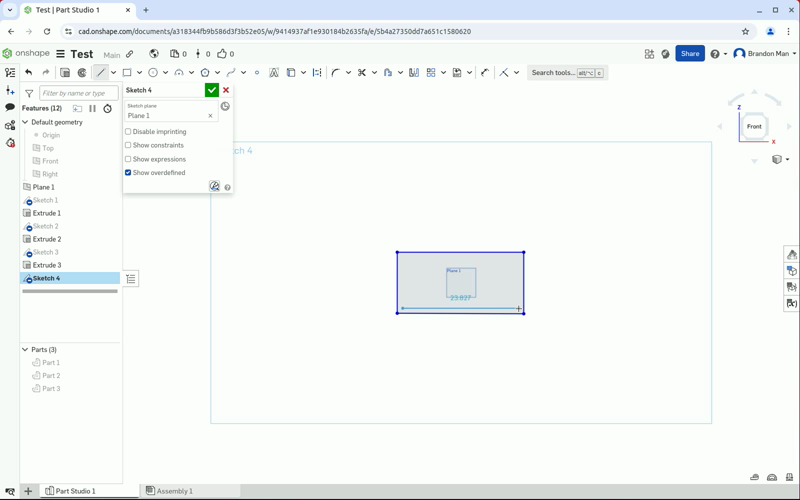
click(518, 308)
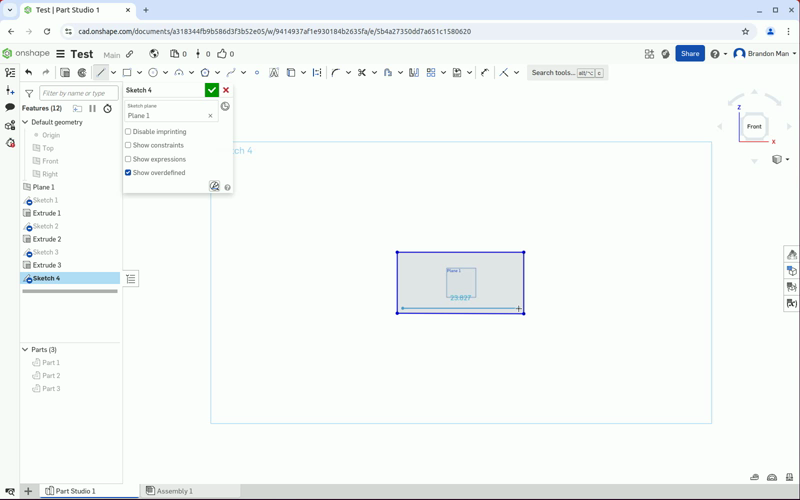
key_up(shift)
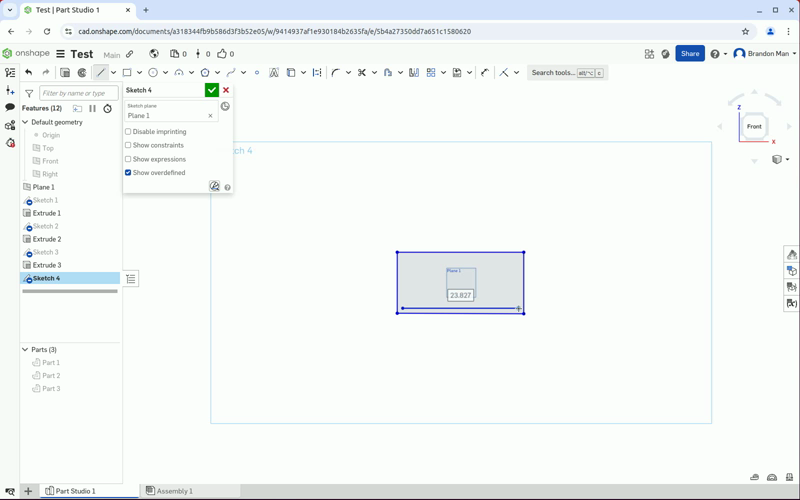
key_down(shift)
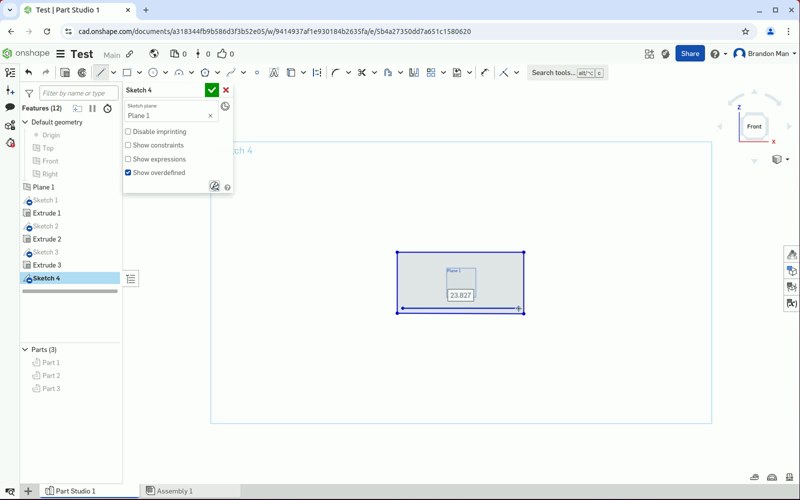
mouse_move(548, 308)
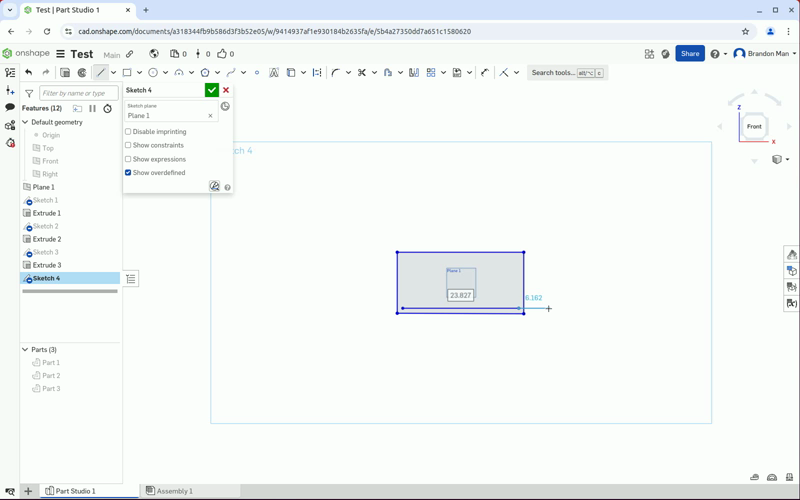
mouse_move(518, 256)
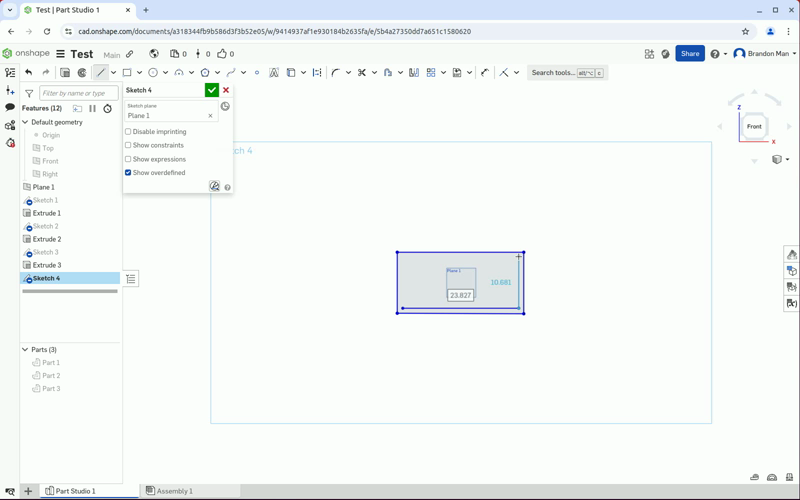
click(518, 256)
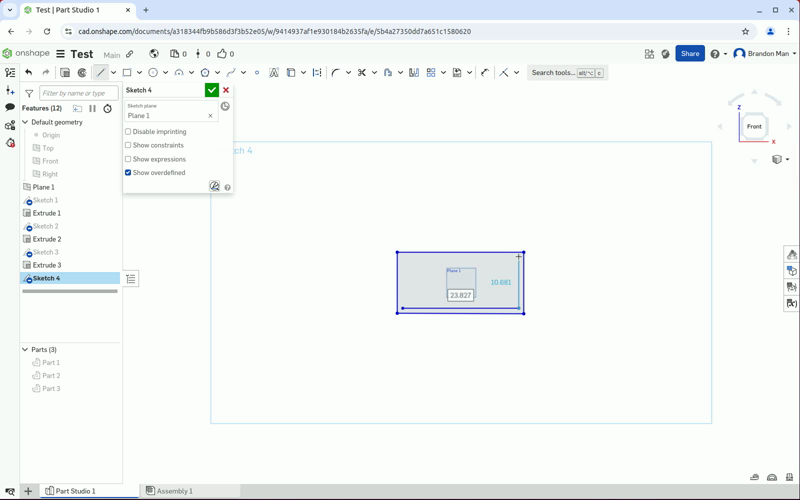
key_up(shift)
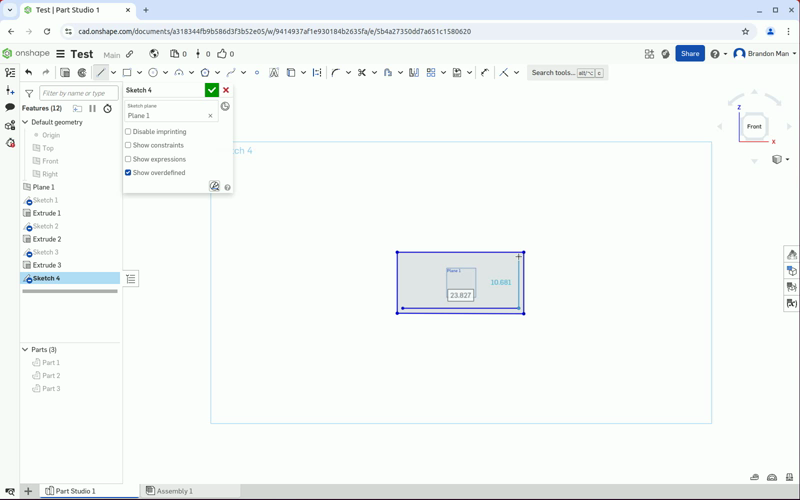
key_down(shift)
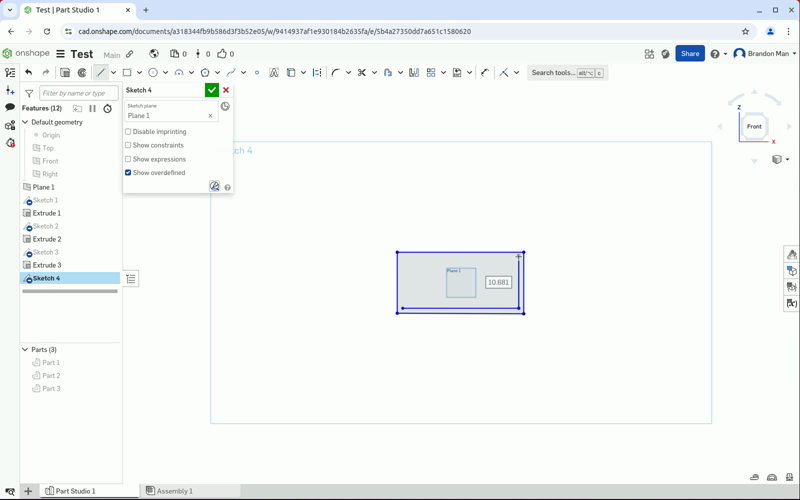
mouse_move(402, 256)
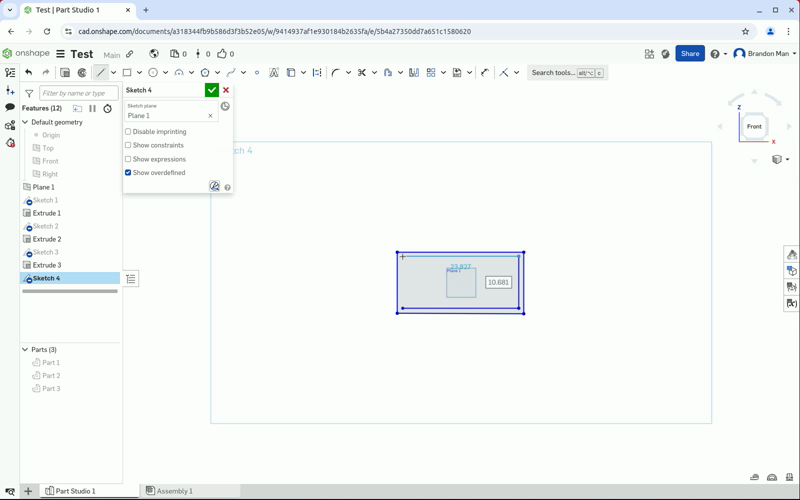
click(402, 256)
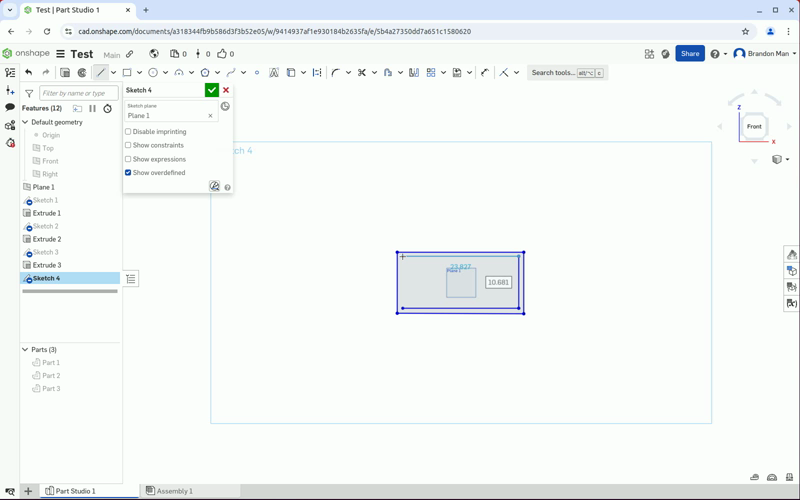
key_up(shift)
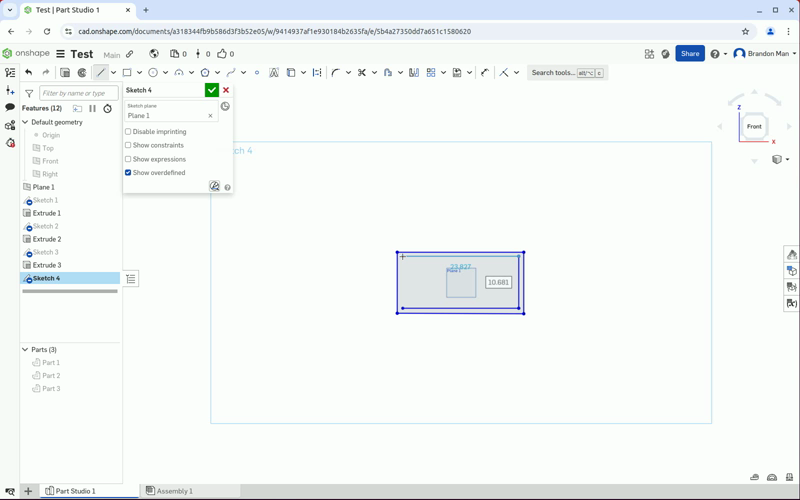
mouse_move(432, 256)
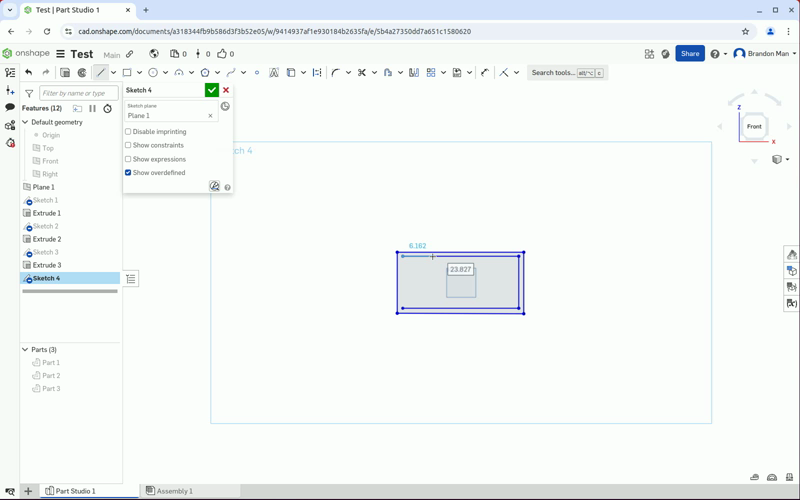
key_down(shift)
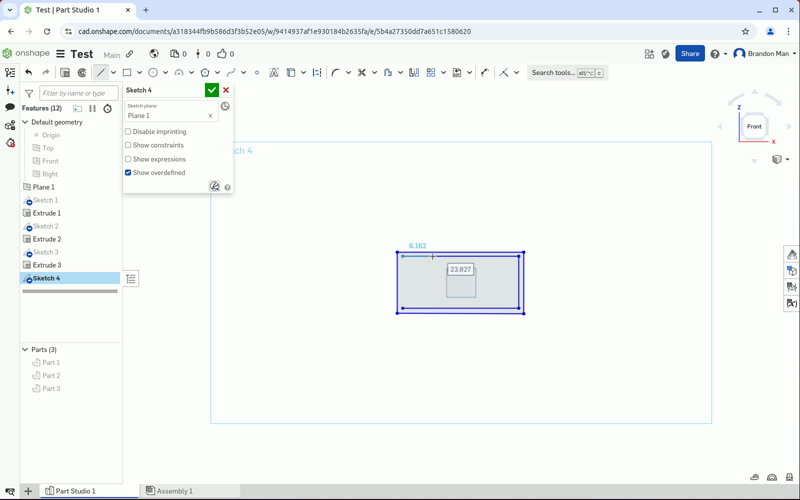
mouse_move(402, 308)
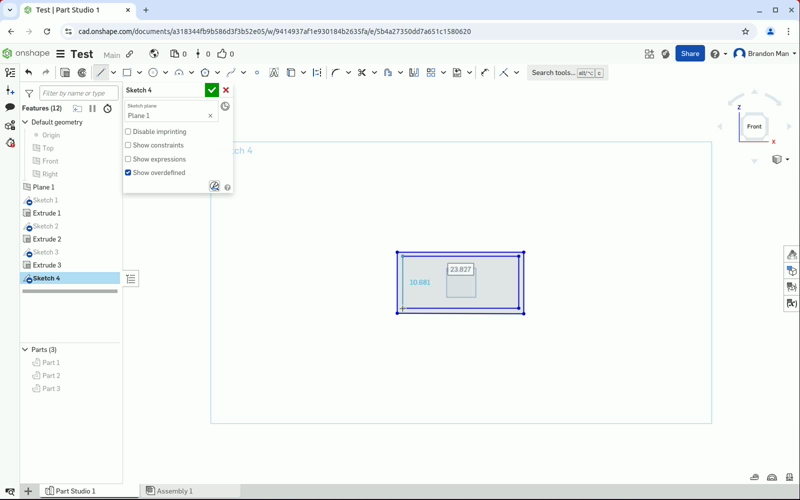
key_up(shift)
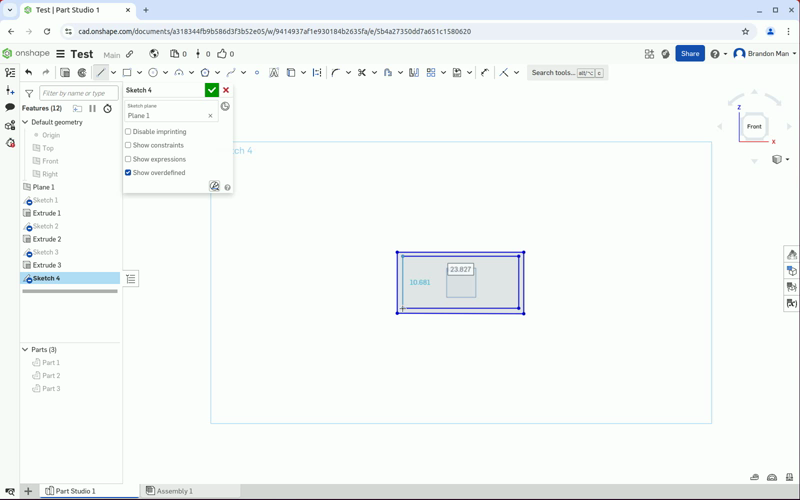
click(402, 308)
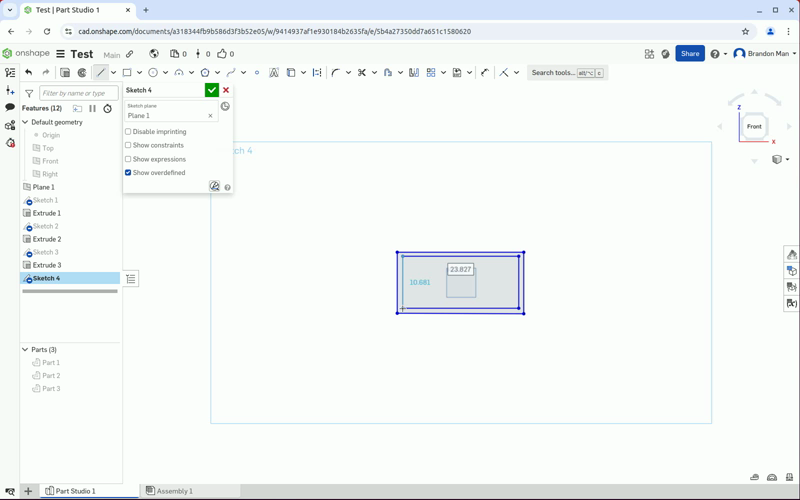
key(esc)
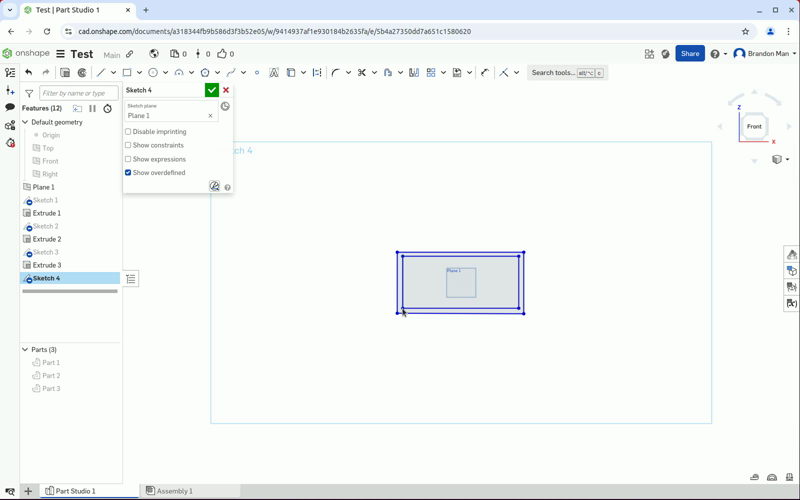
mouse_move(521, 261)
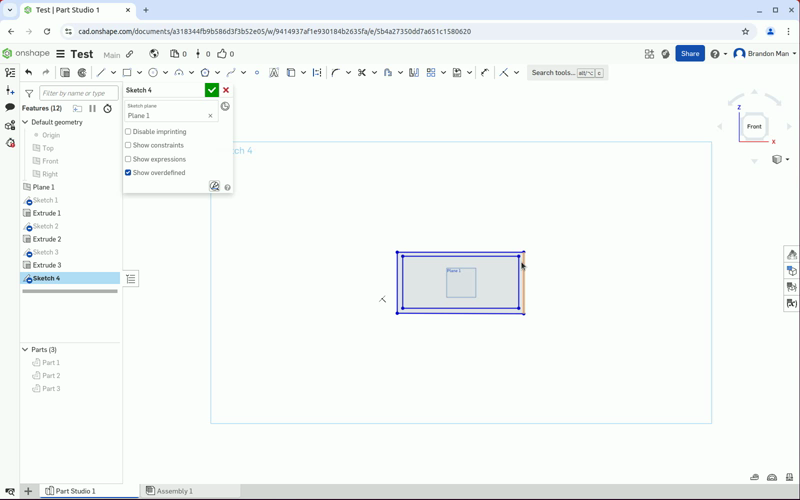
scroll(6)
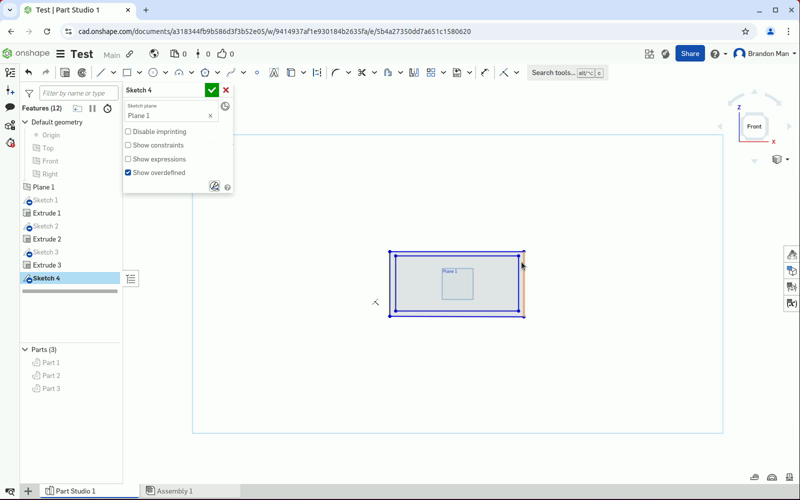
scroll(6)
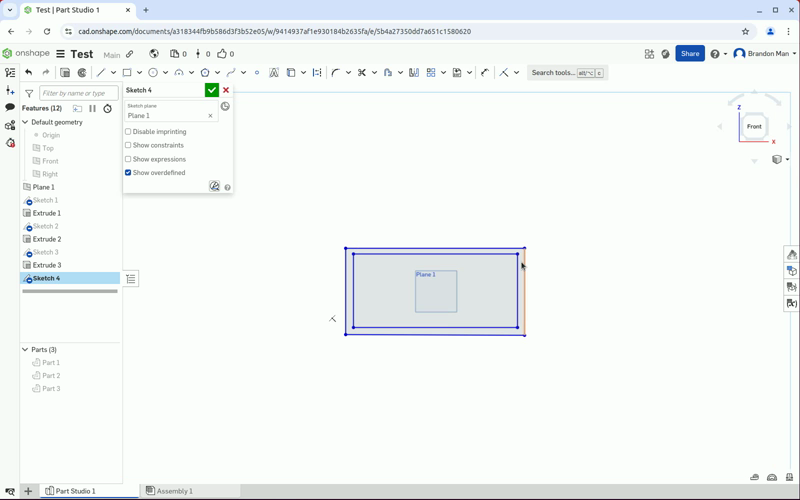
scroll(6)
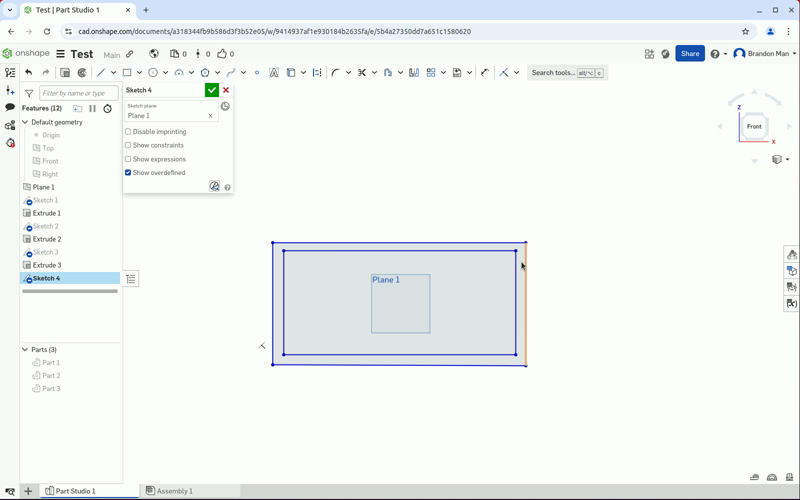
scroll(6)
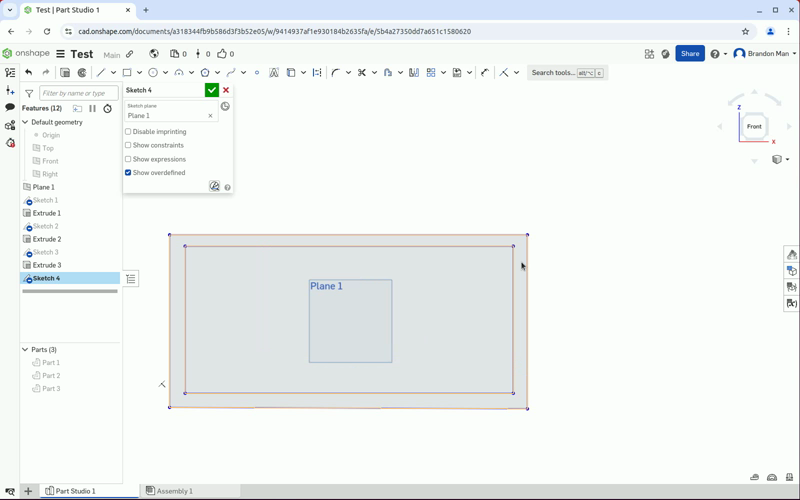
scroll(6)
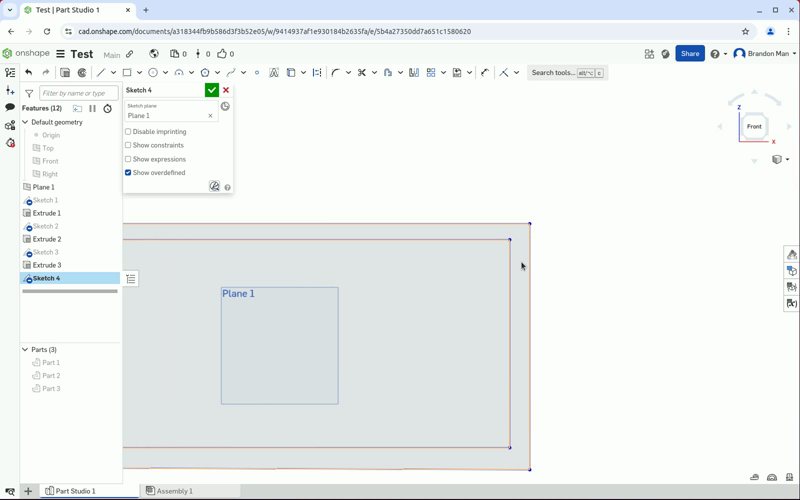
scroll(6)
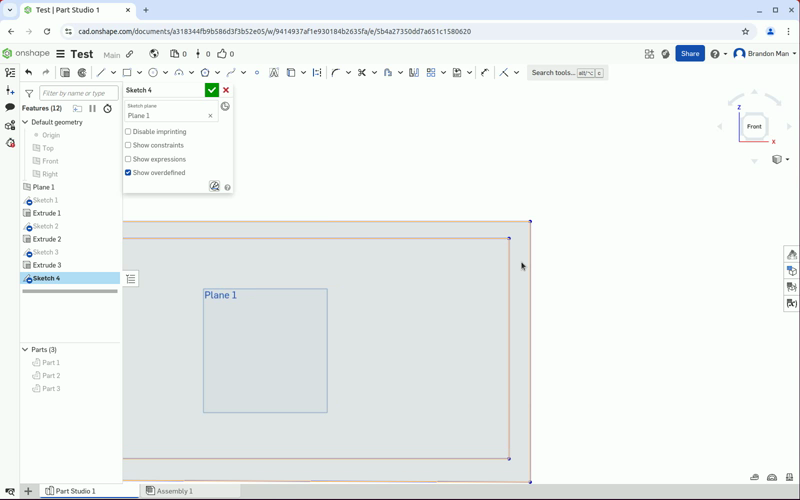
scroll(6)
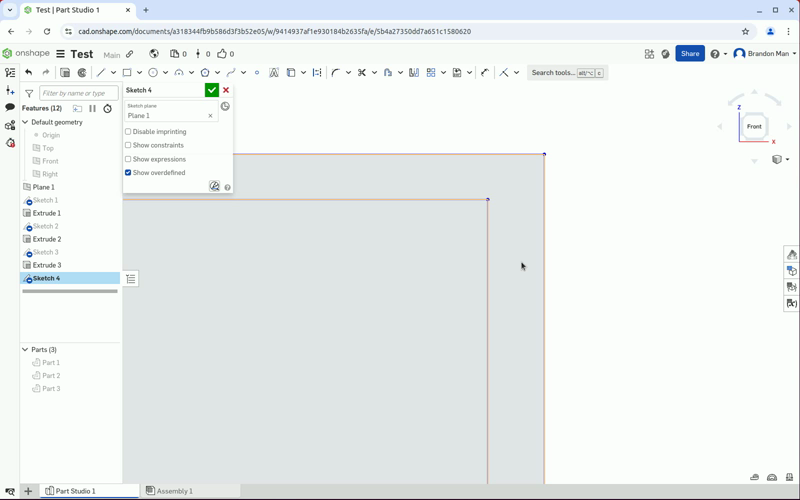
click(521, 261)
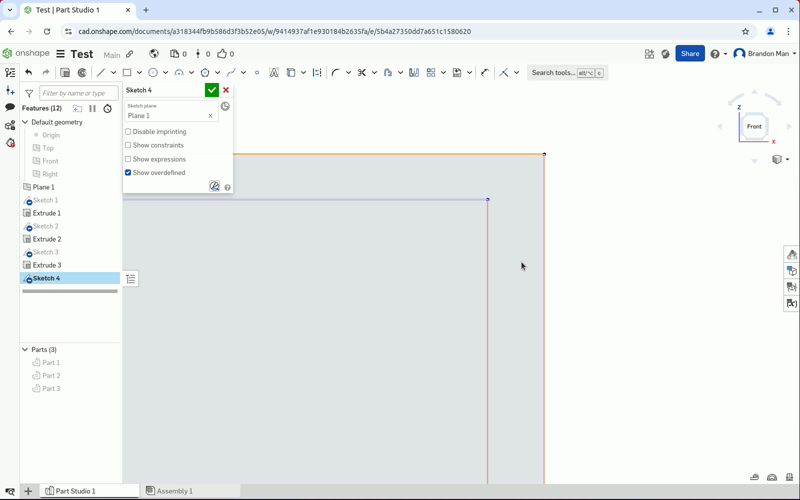
scroll(-6)
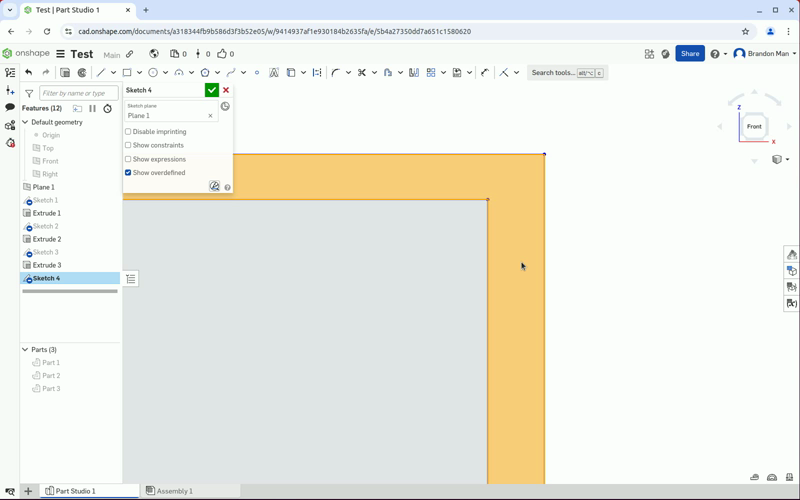
scroll(-6)
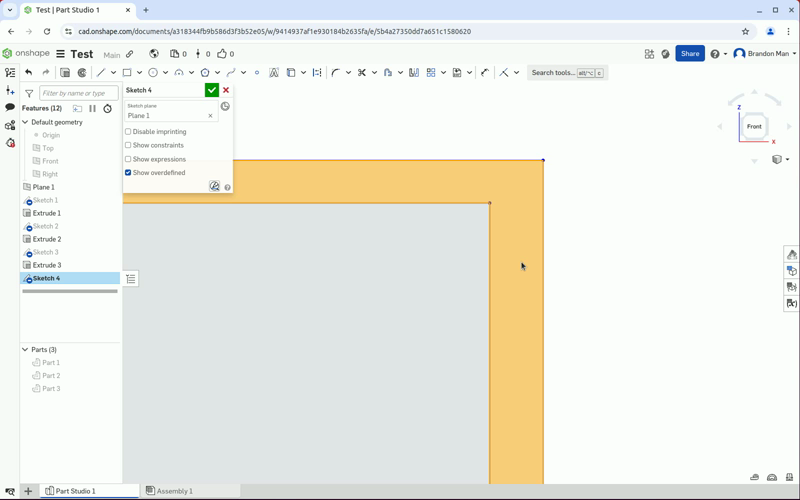
scroll(-6)
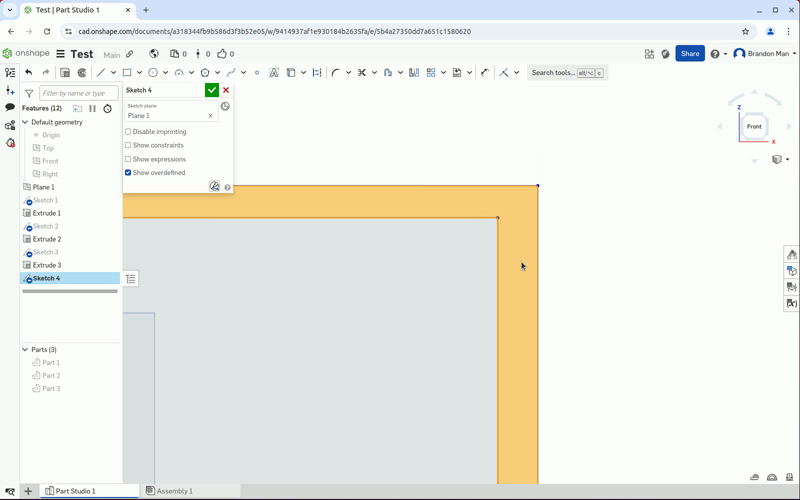
scroll(-6)
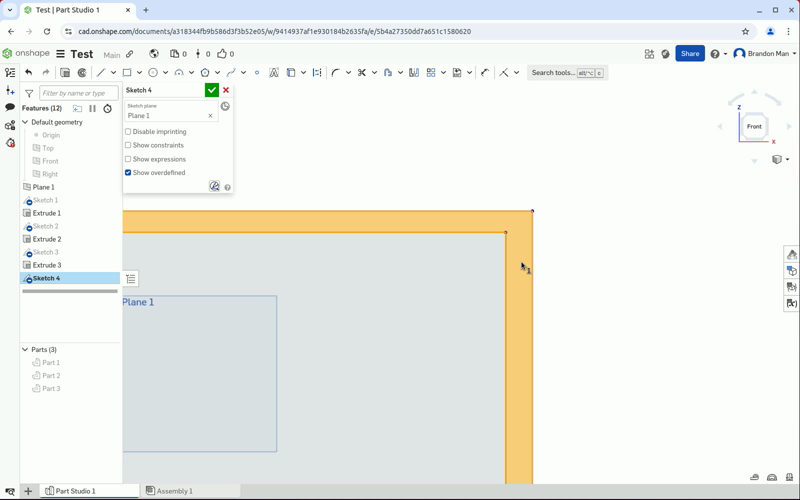
scroll(-6)
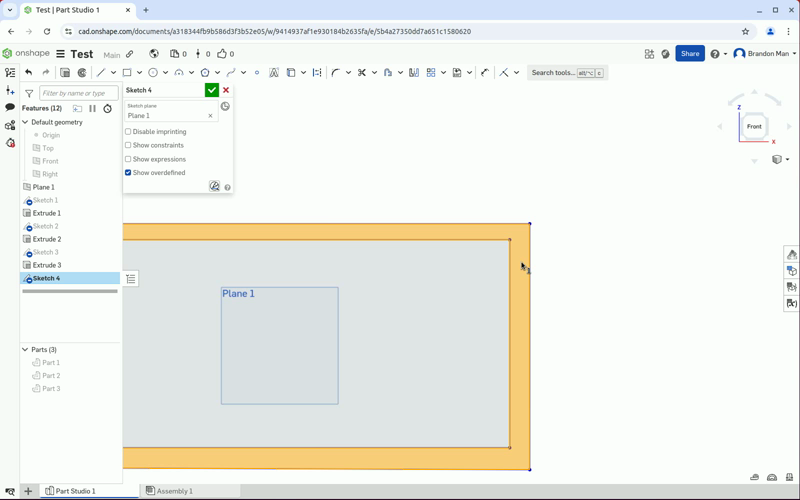
scroll(-6)
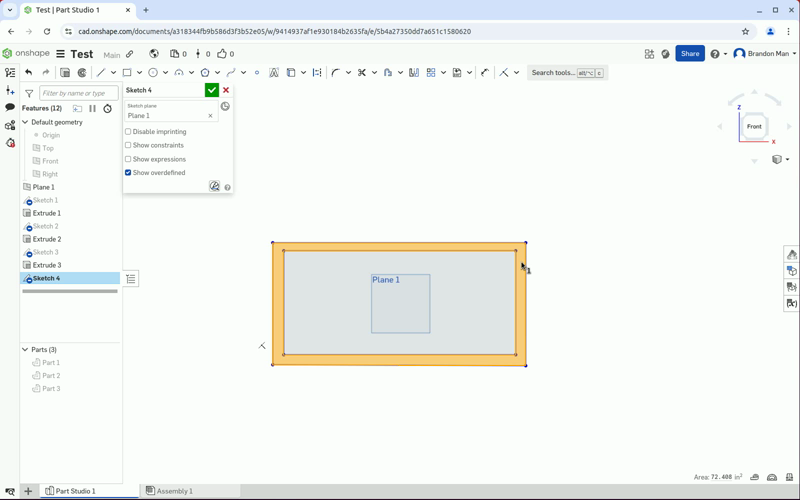
scroll(-6)
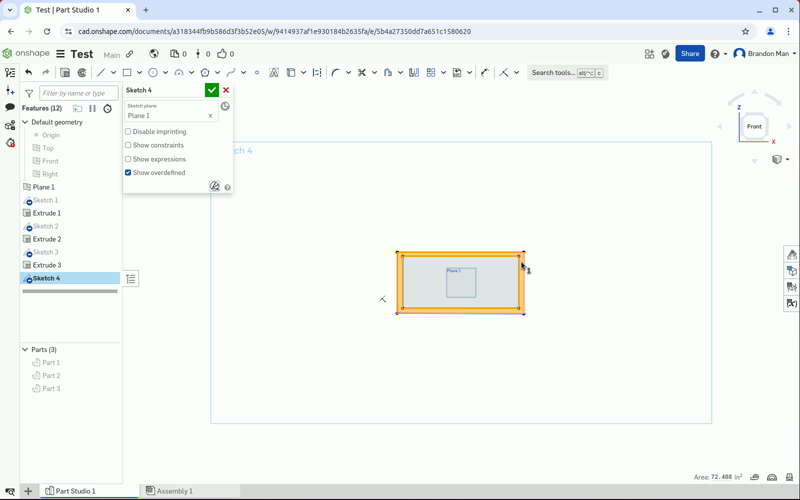
mouse_move(73, 352)
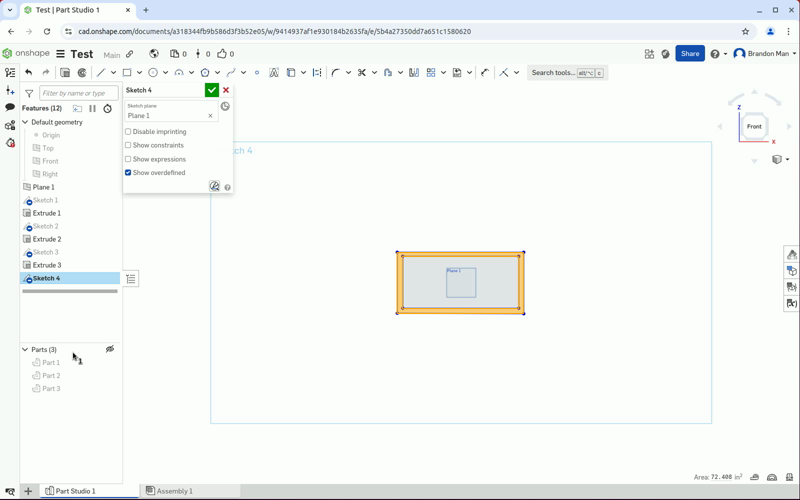
key(shift+y)
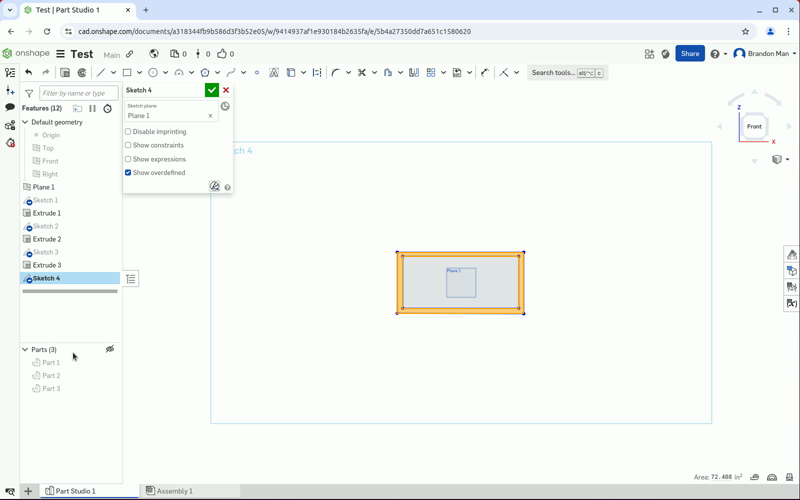
key(shift+e)
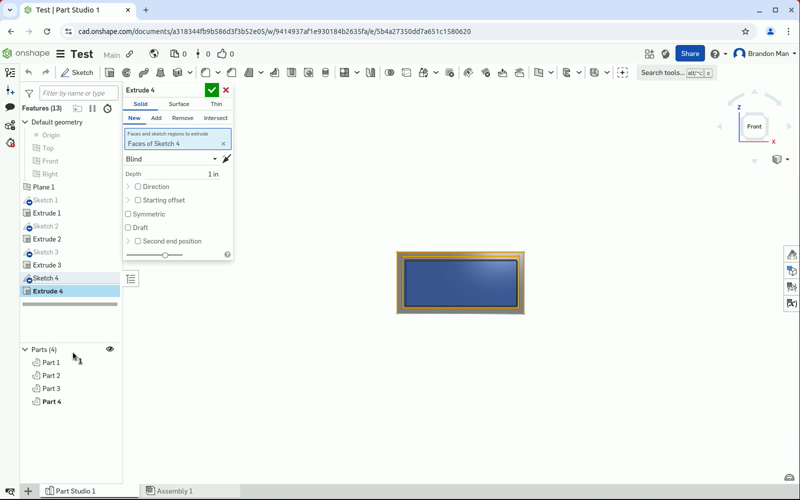
mouse_move(143, 106)
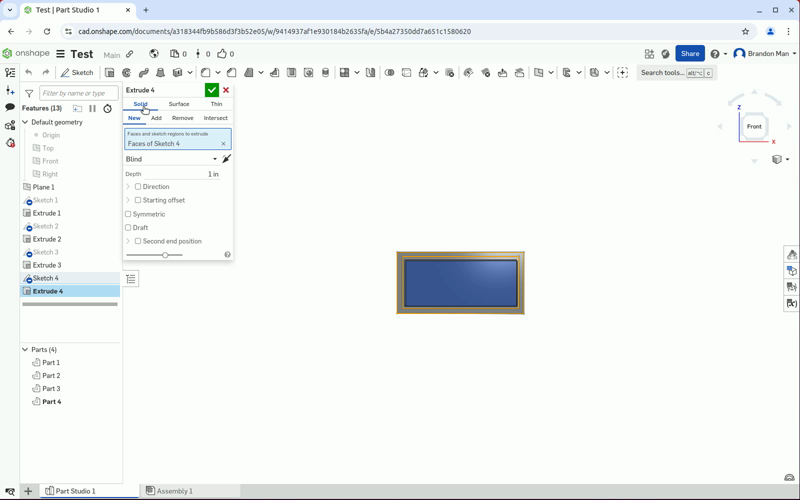
click(143, 106)
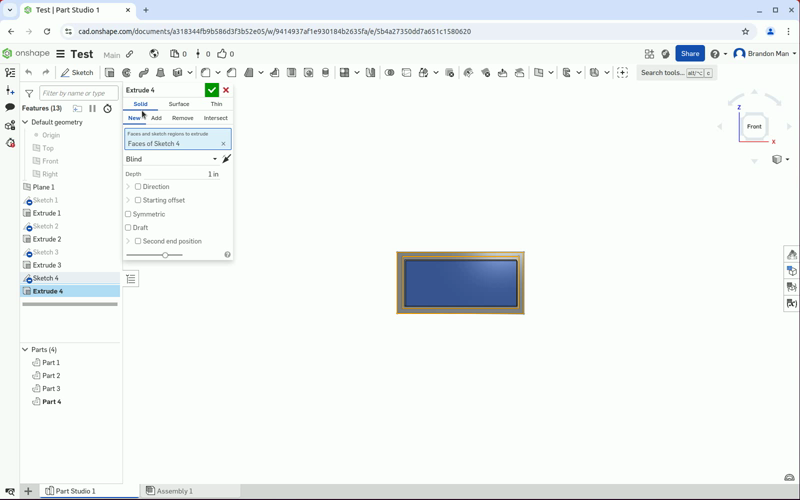
mouse_move(137, 120)
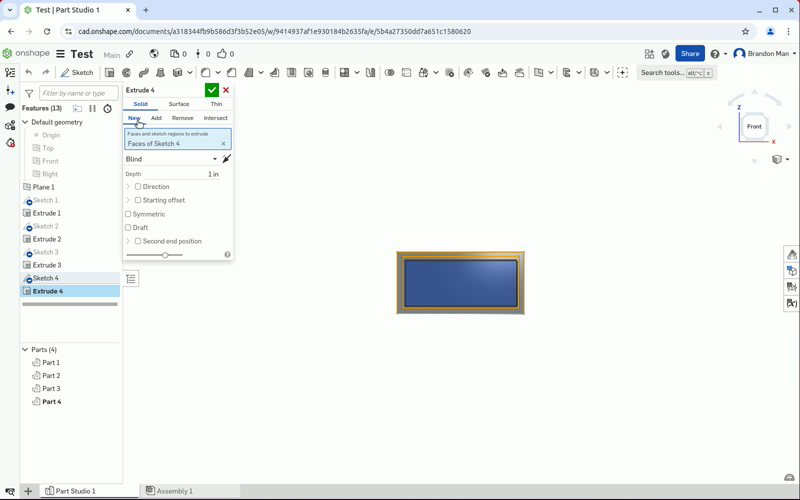
click(137, 120)
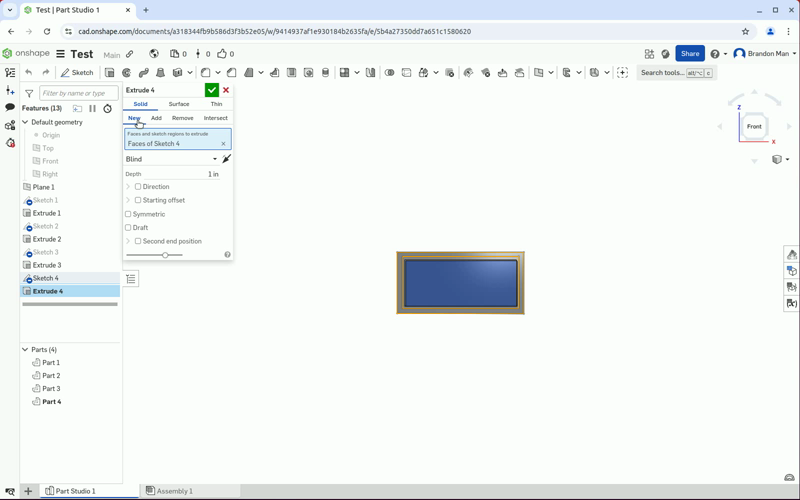
key(tab, 4)
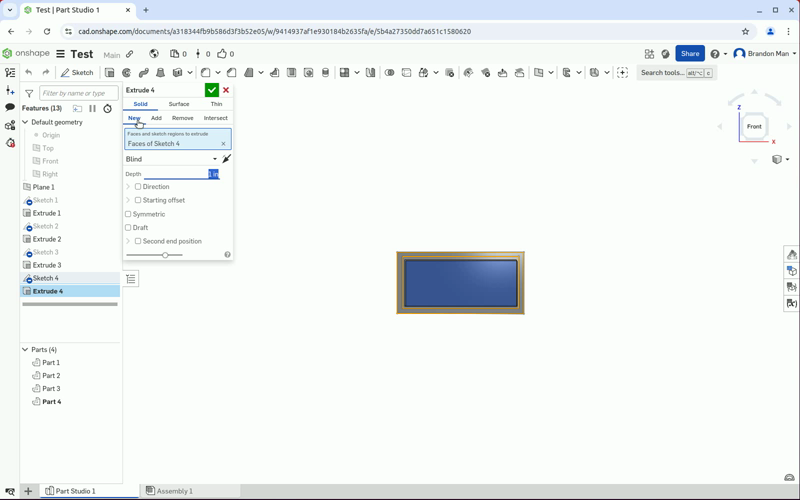
text(0.963)
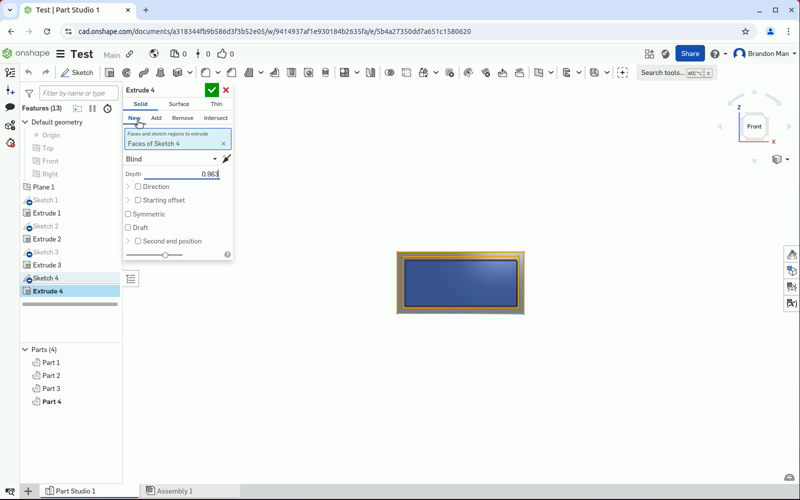
key(enter)
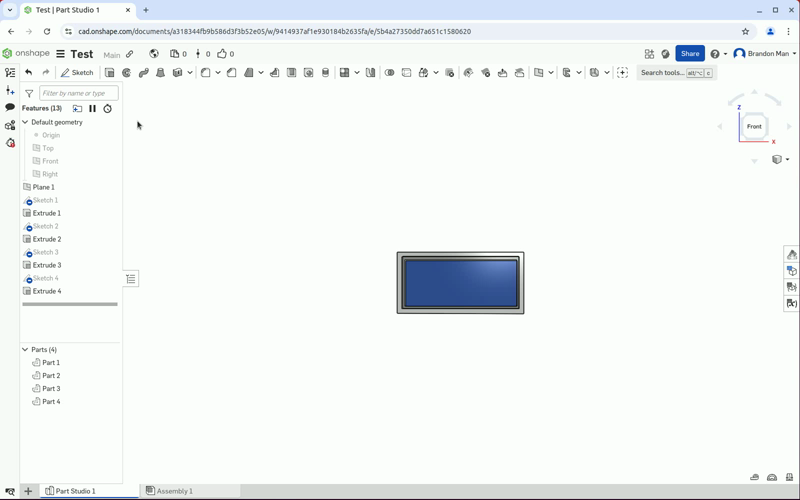
key(shift+h)
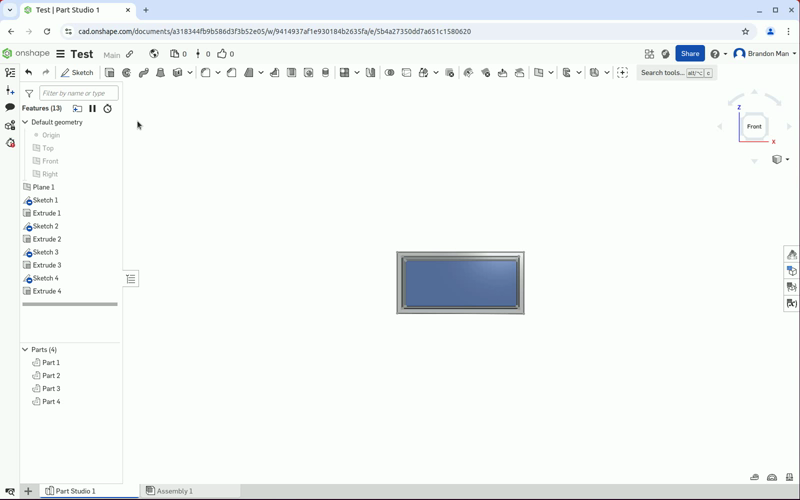
key(shift+h)
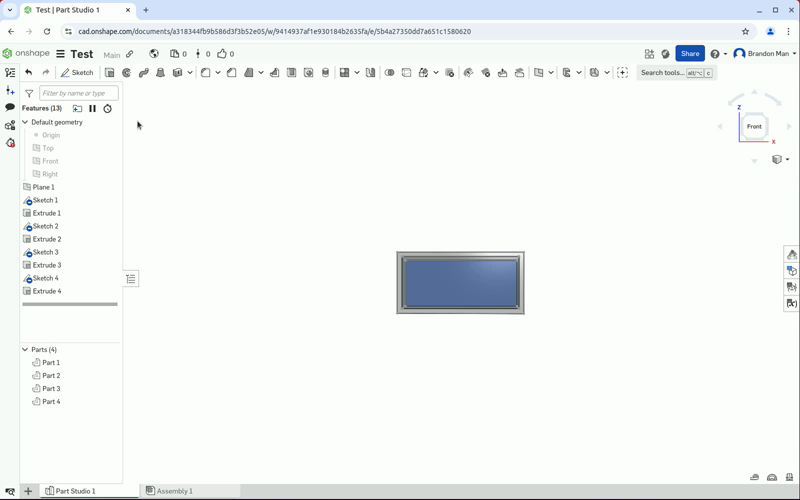
key(shift+7)
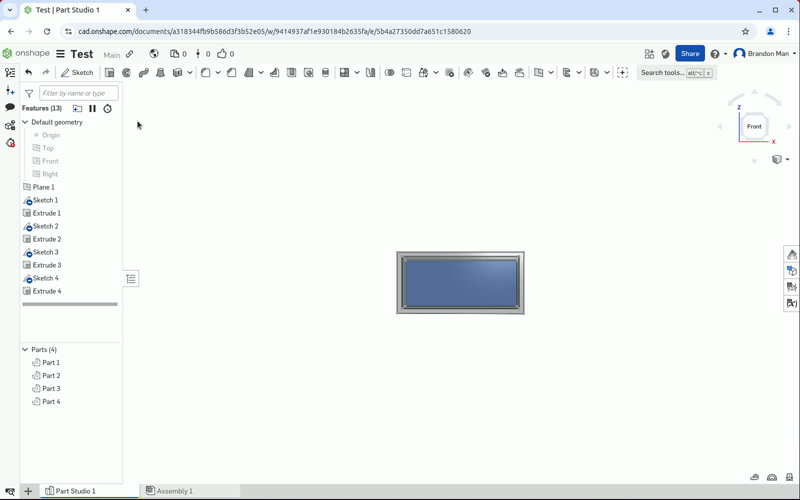
key(left, 2)
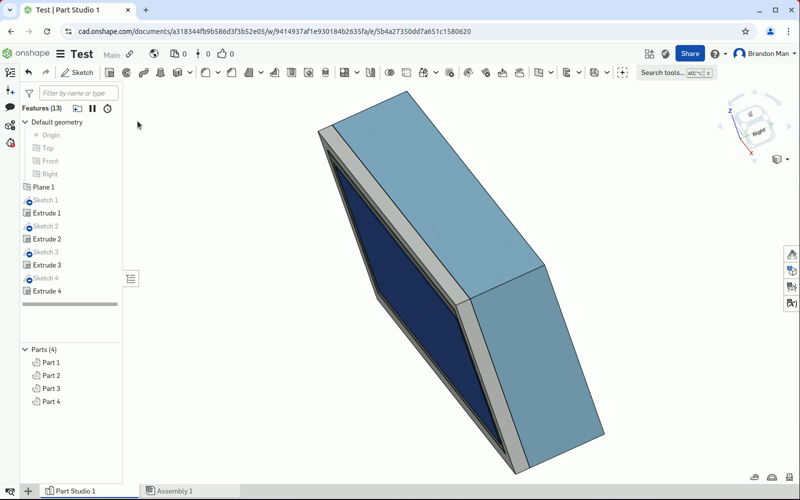
key(down, 2)
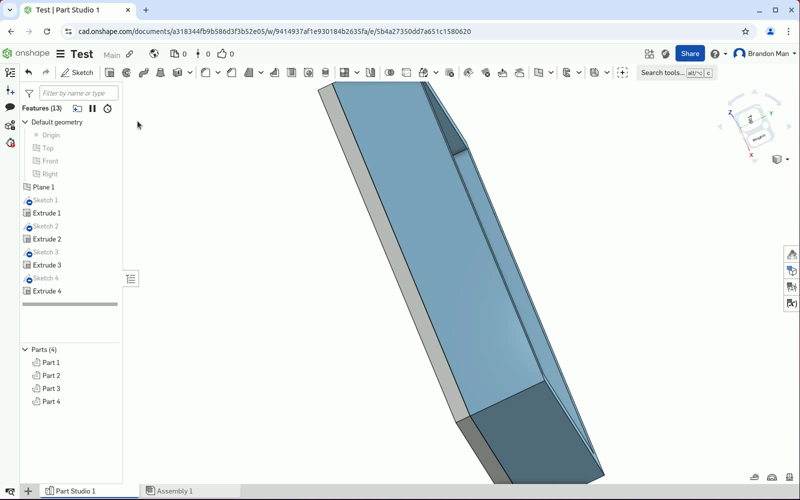
key(up, 2)
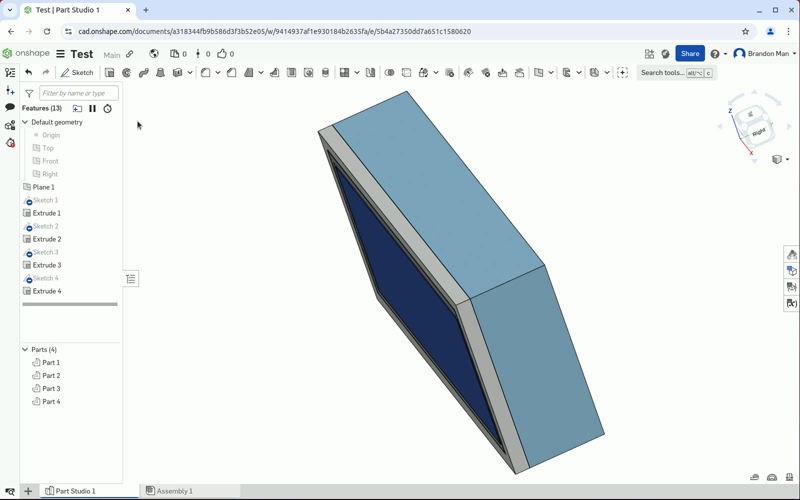
key(right, 2)
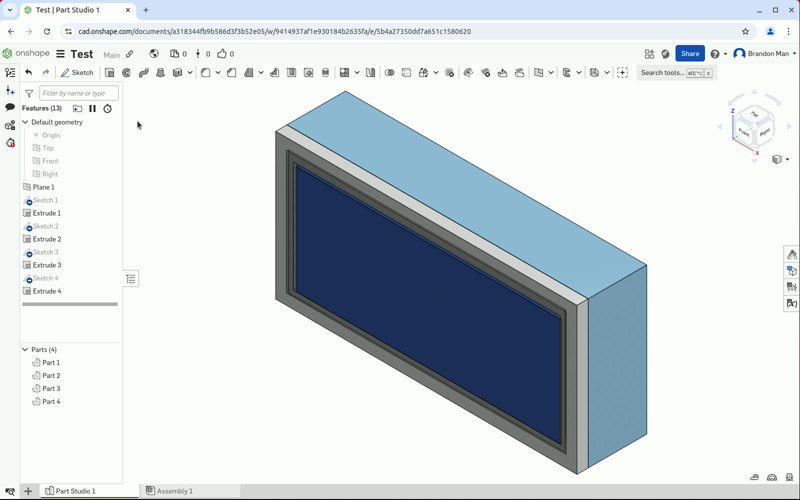
mouse_move(73, 189)
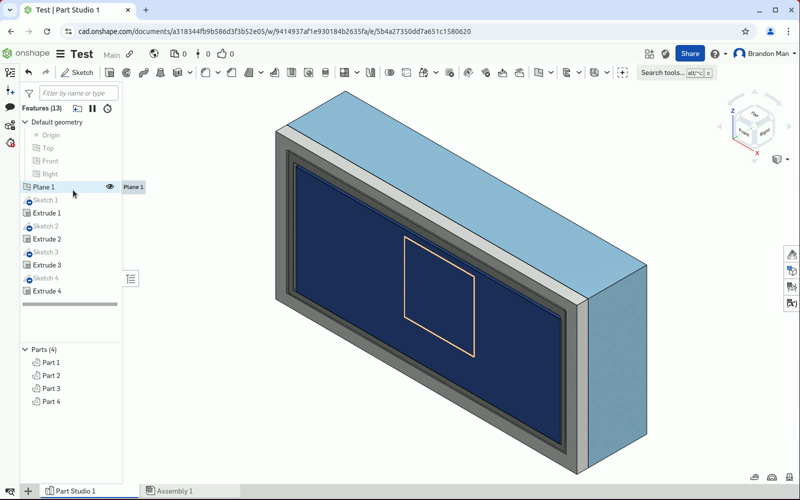
click(73, 189)